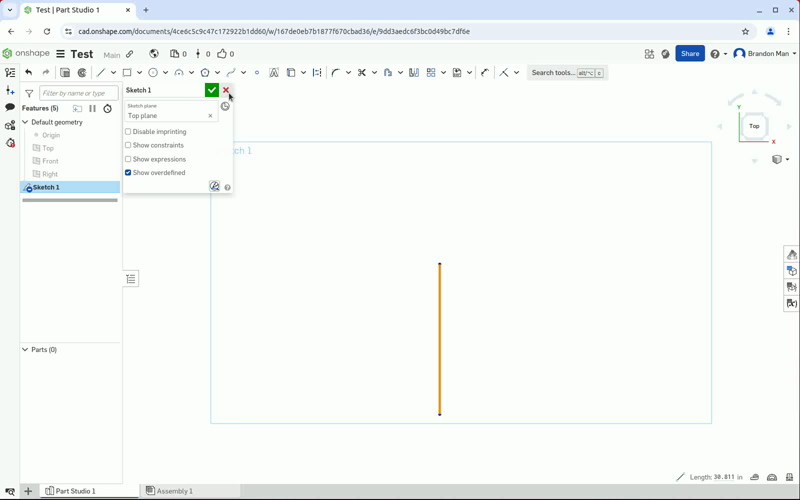
key(shift+h)
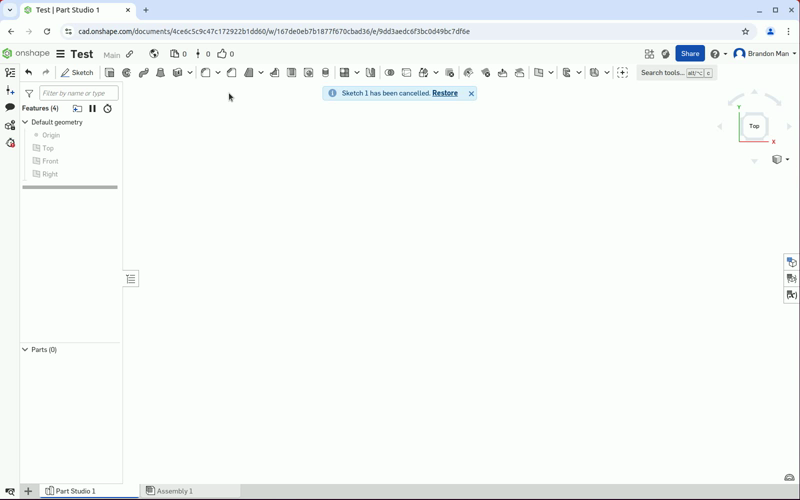
mouse_move(73, 352)
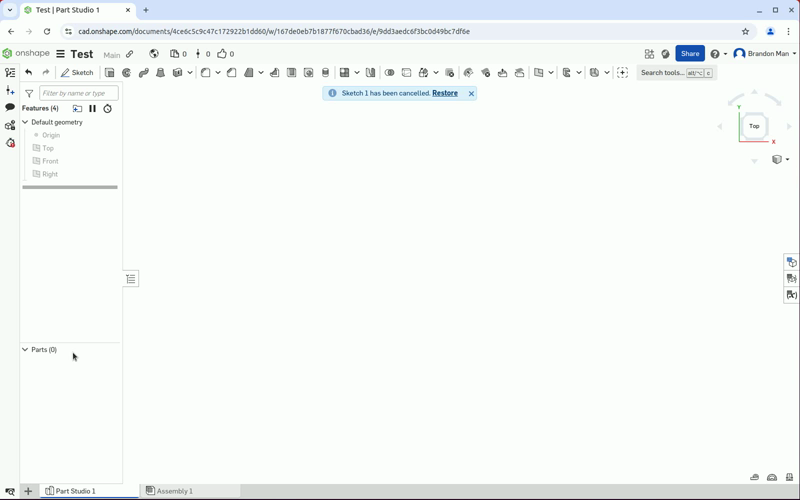
key(y)
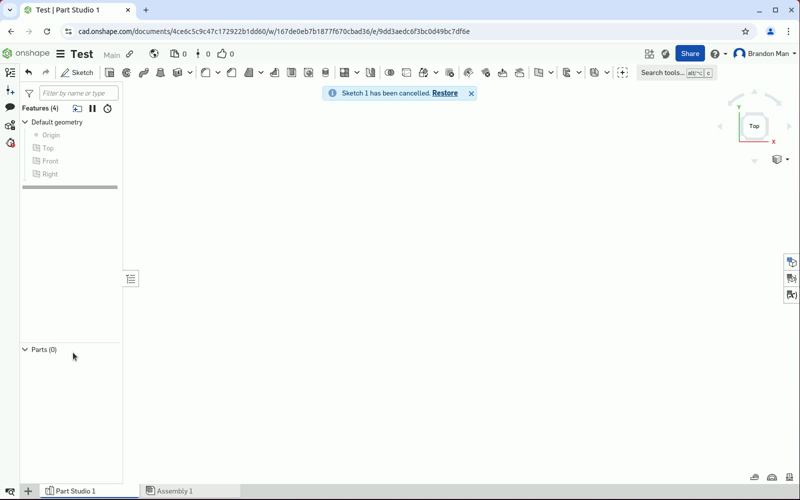
key(shift+p)
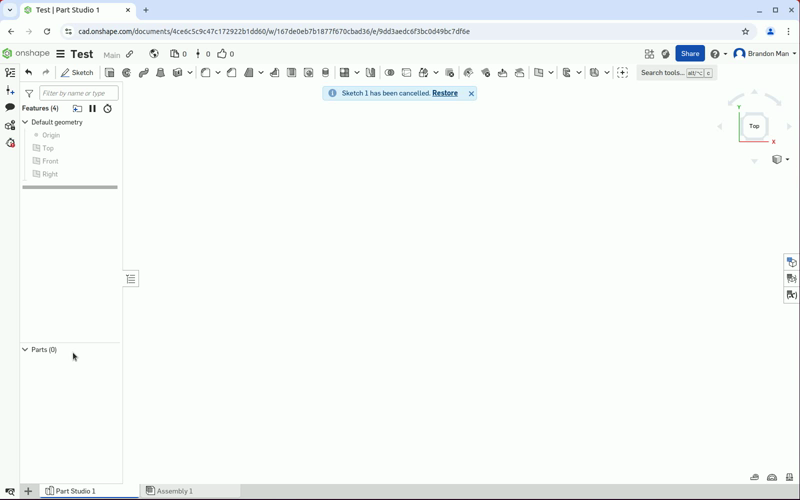
key(space)
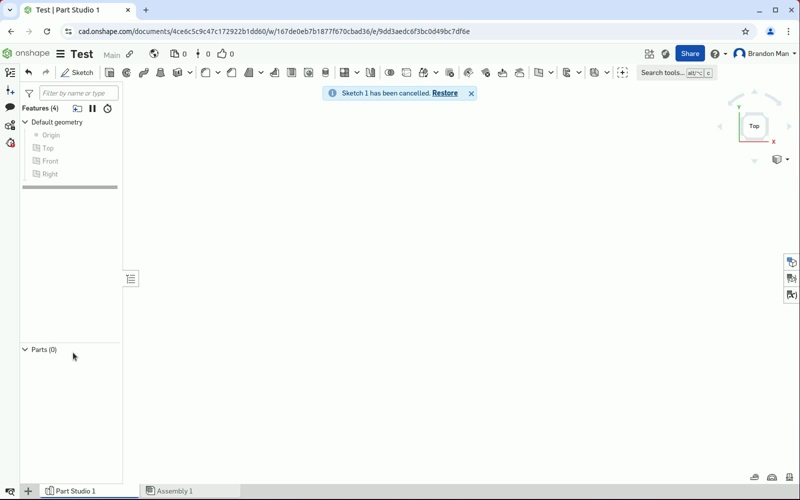
key_down(shift)
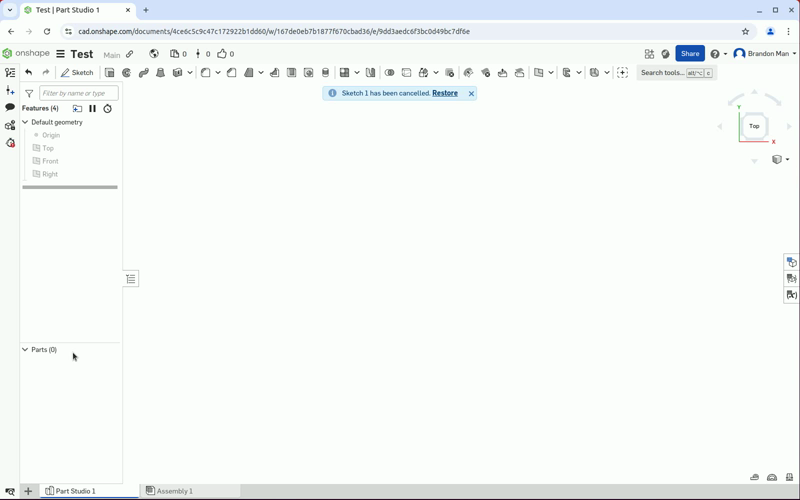
key(up)
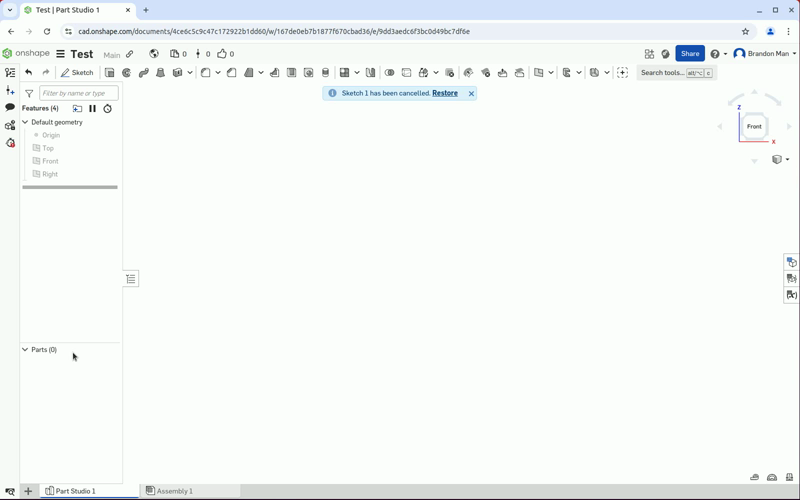
key_up(shift)
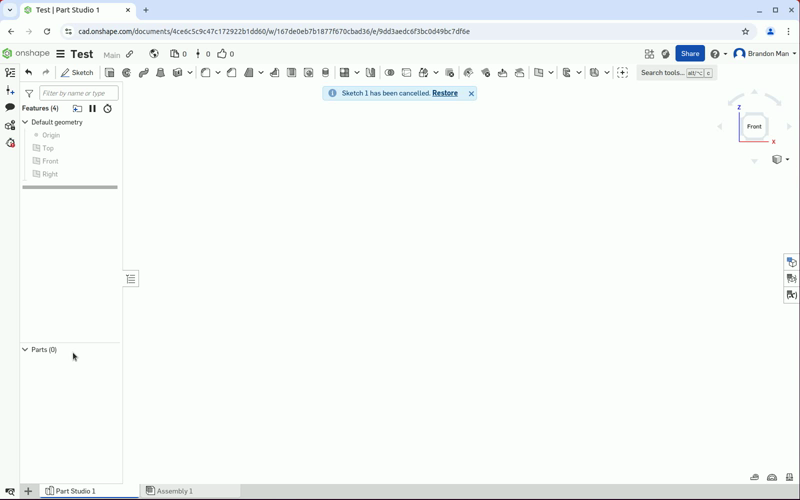
mouse_move(73, 352)
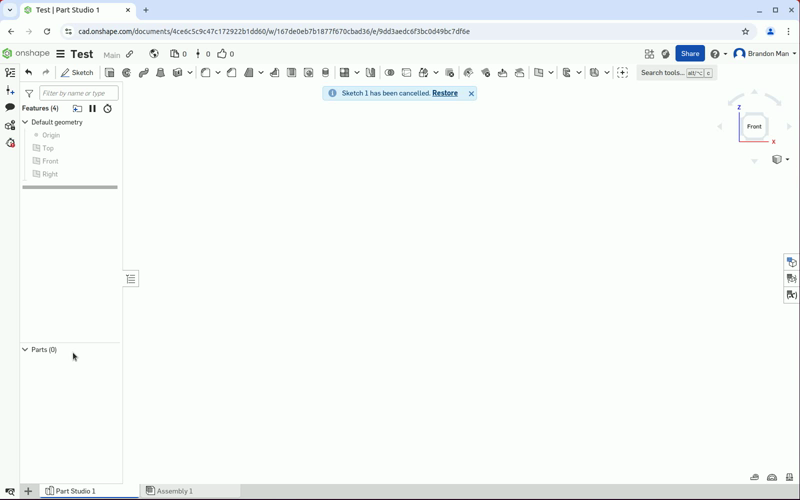
key(shift+y)
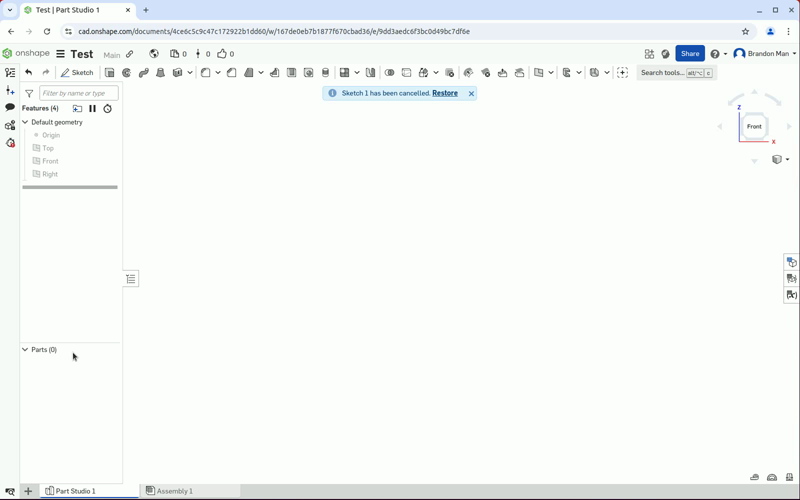
key(shift+s)
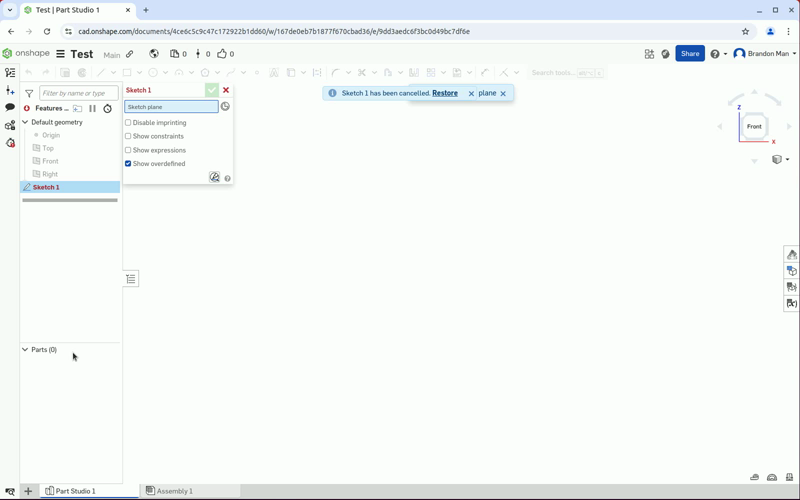
mouse_move(73, 163)
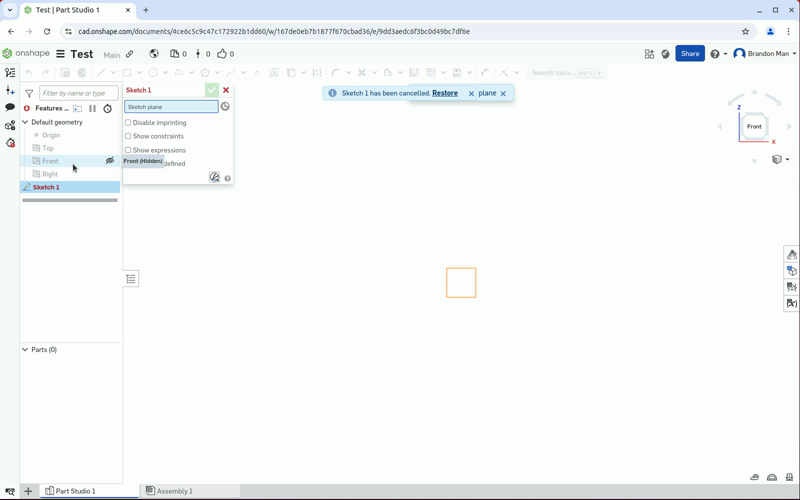
click(73, 163)
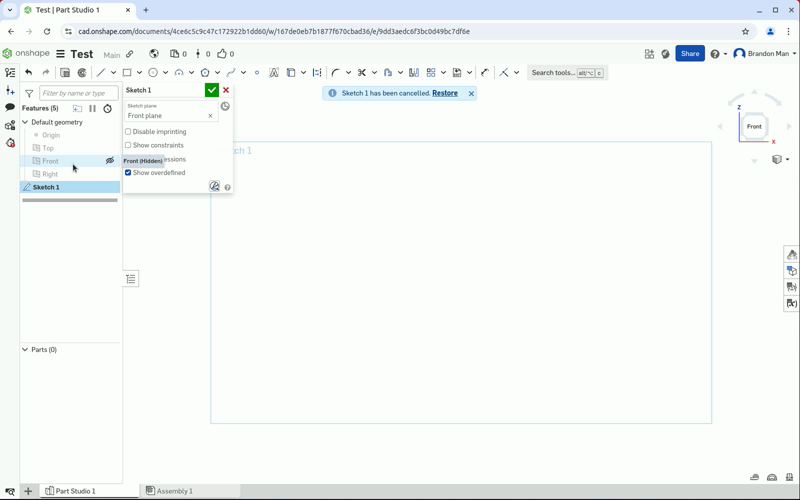
mouse_move(73, 352)
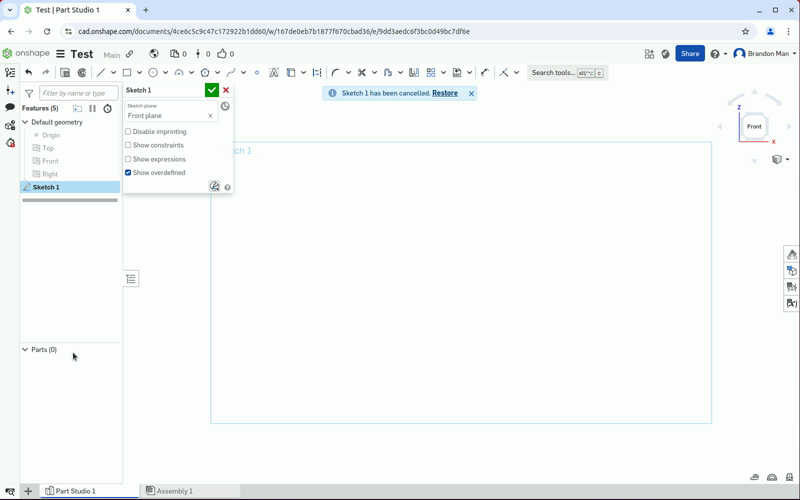
key(y)
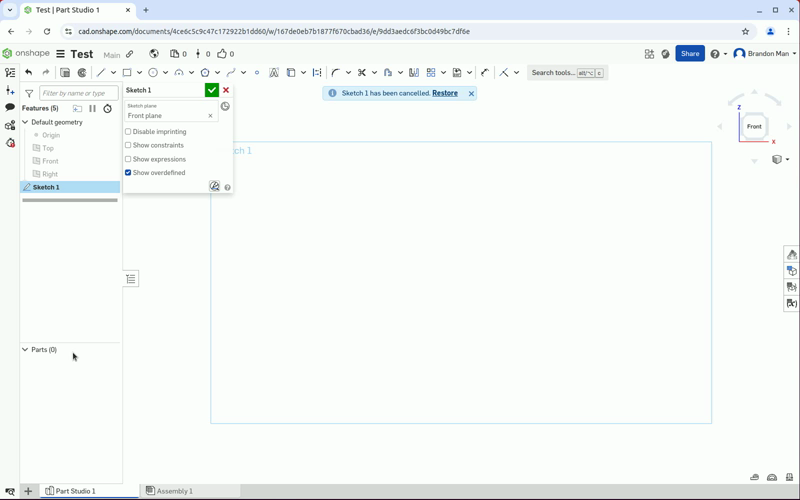
key(a)
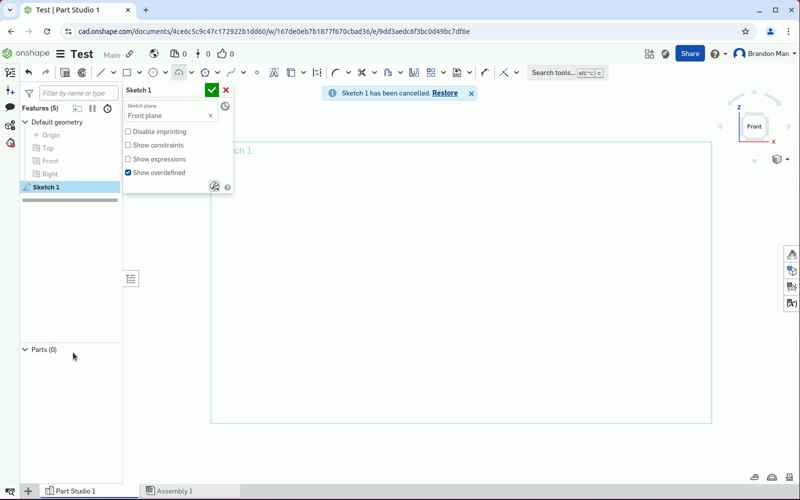
key_down(shift)
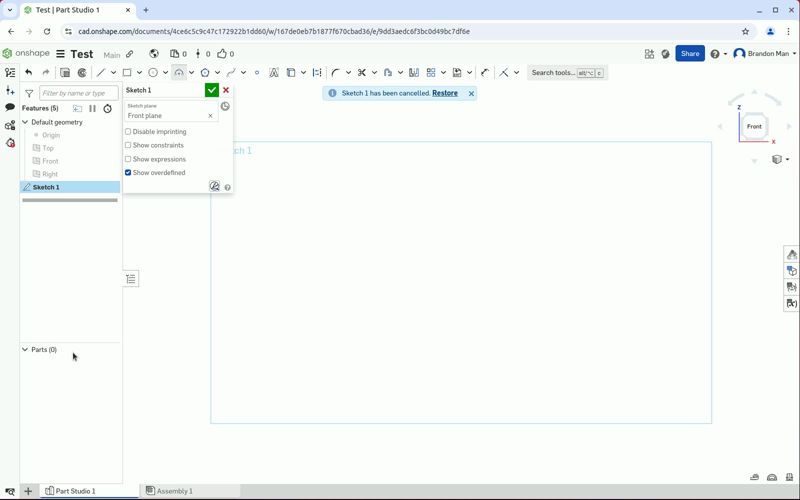
mouse_move(362, 366)
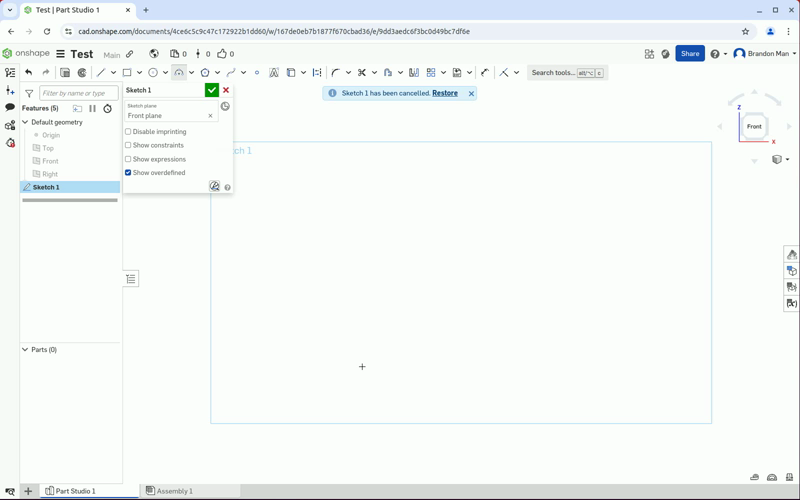
click(362, 366)
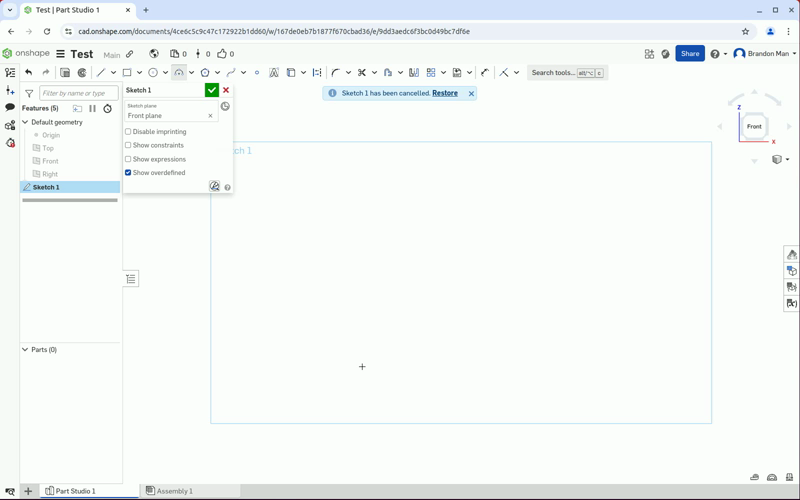
key_up(shift)
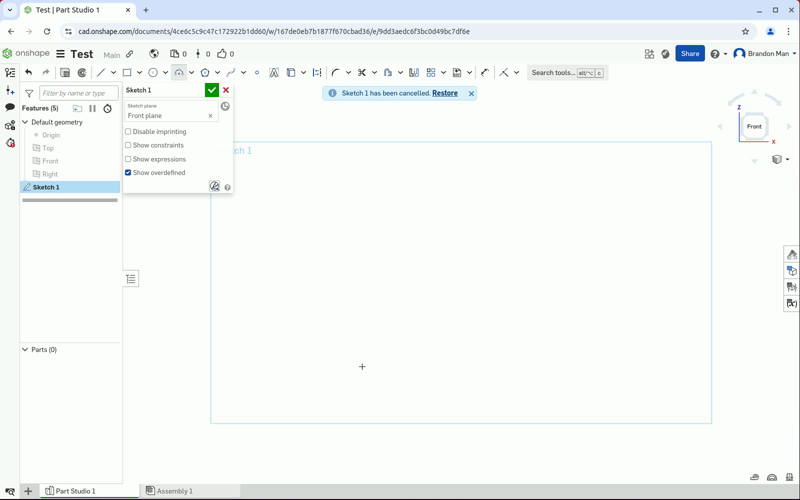
key_down(shift)
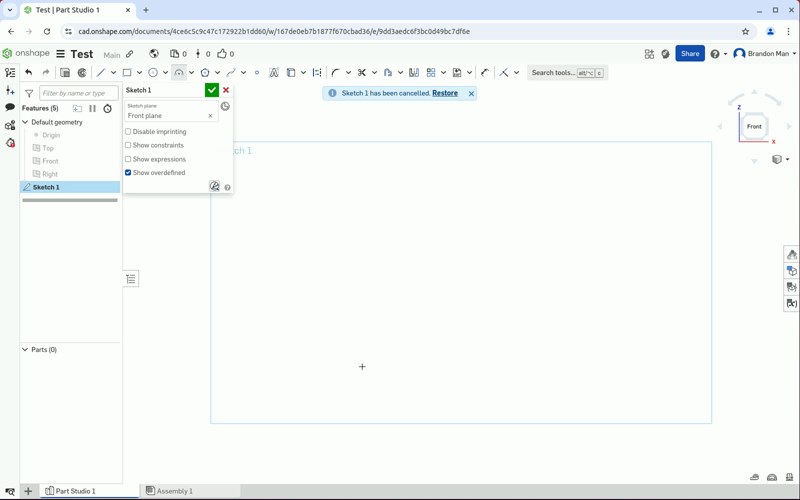
mouse_move(370, 354)
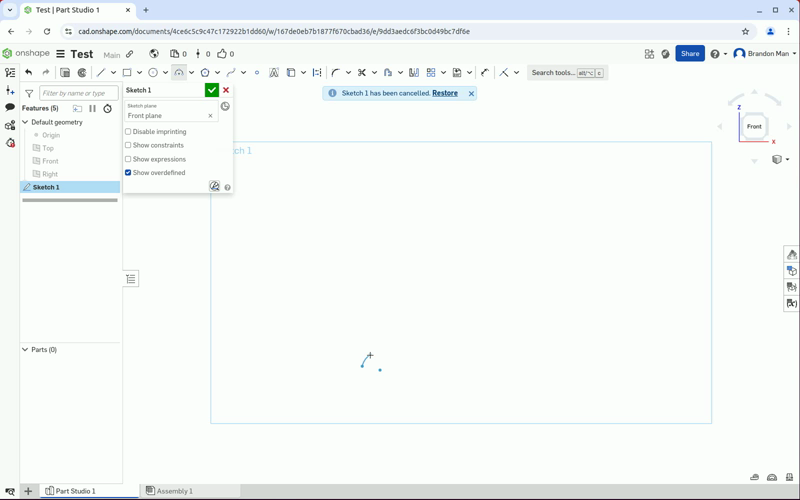
click(370, 354)
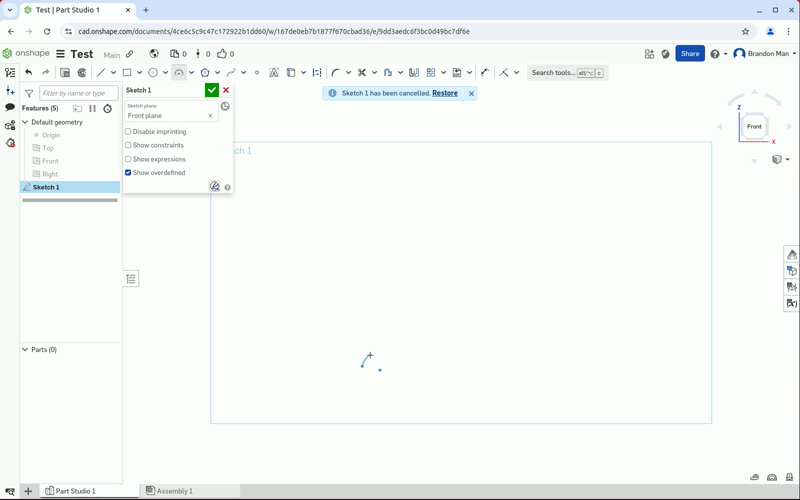
mouse_move(364, 359)
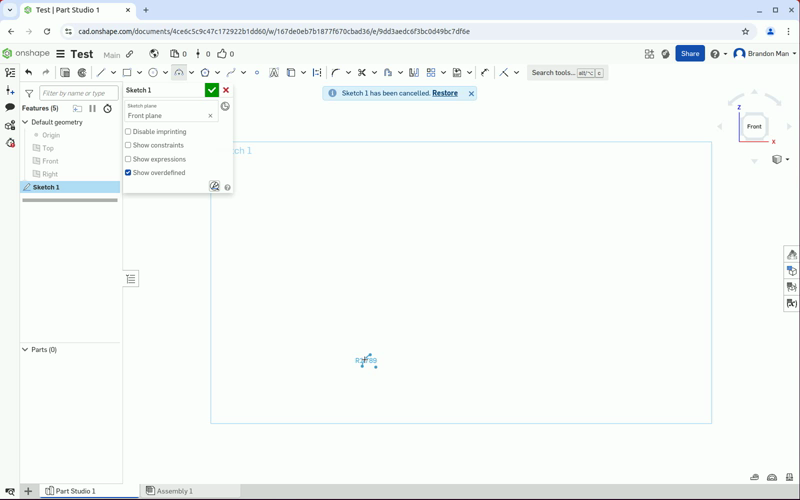
click(364, 359)
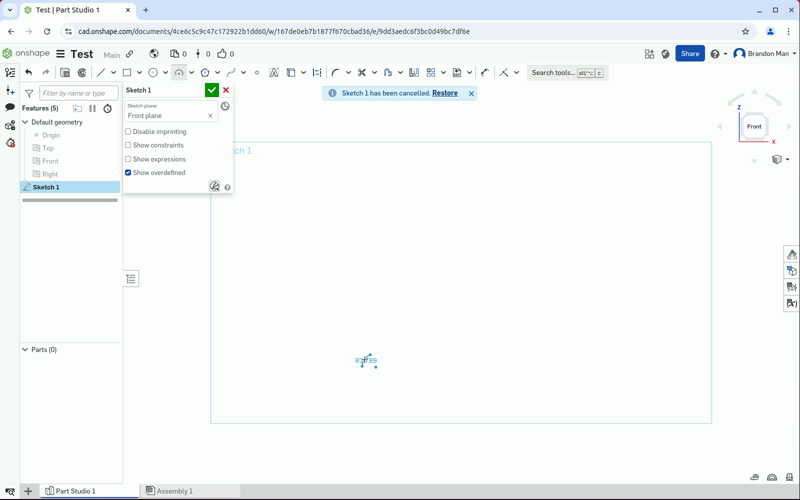
key_up(shift)
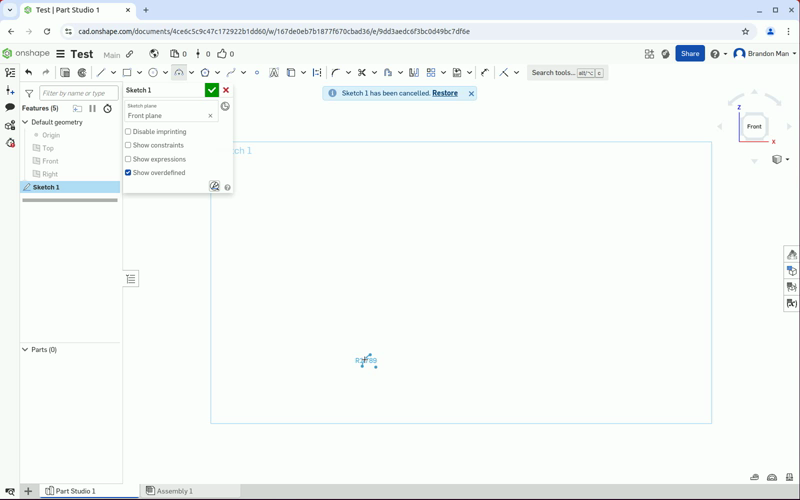
key(esc)
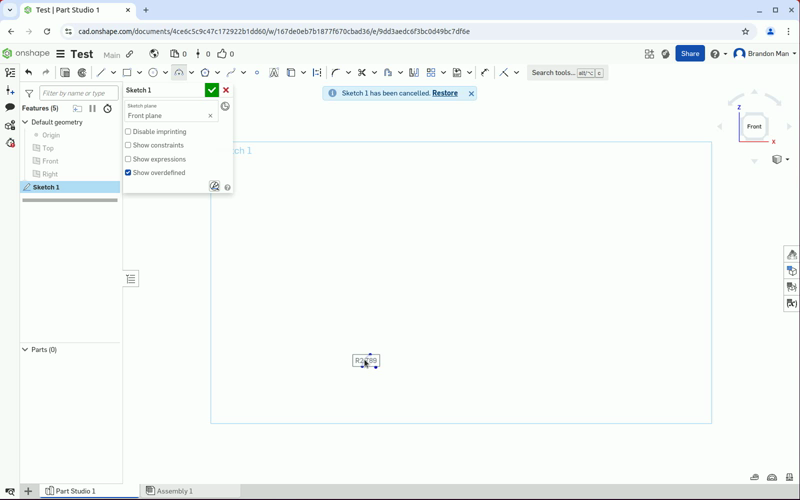
key(l)
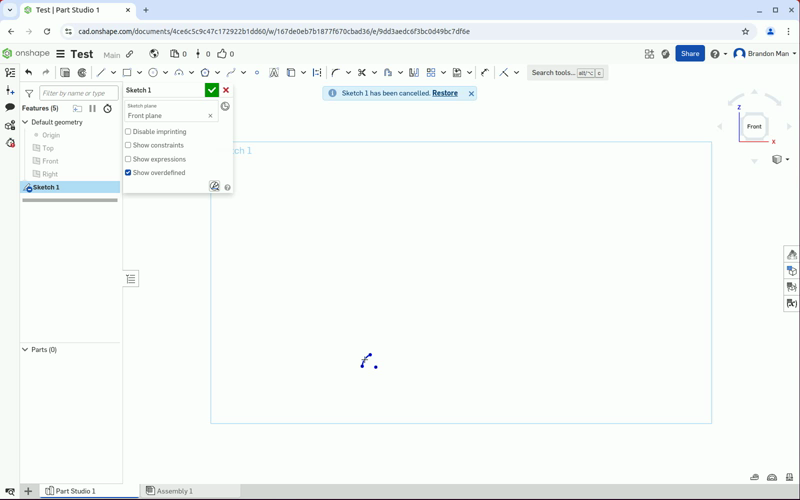
mouse_move(370, 354)
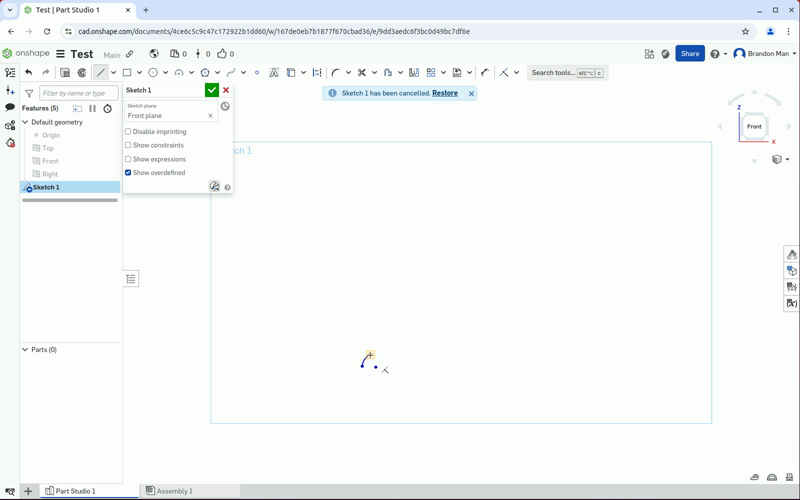
click(370, 354)
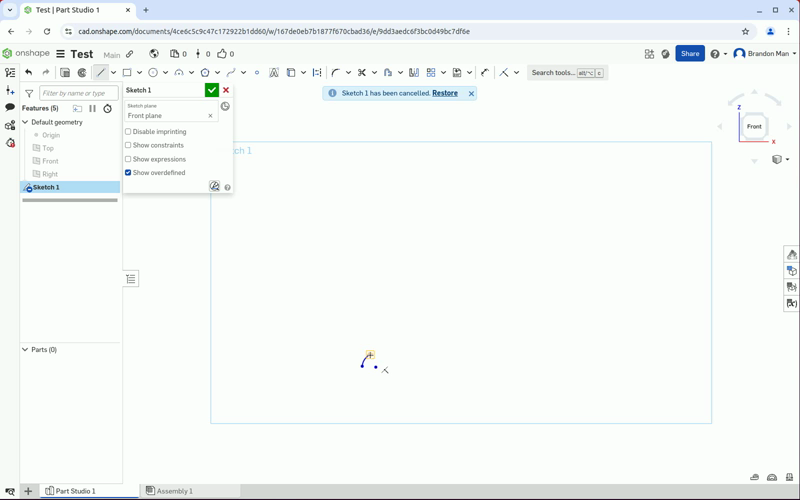
key_down(shift)
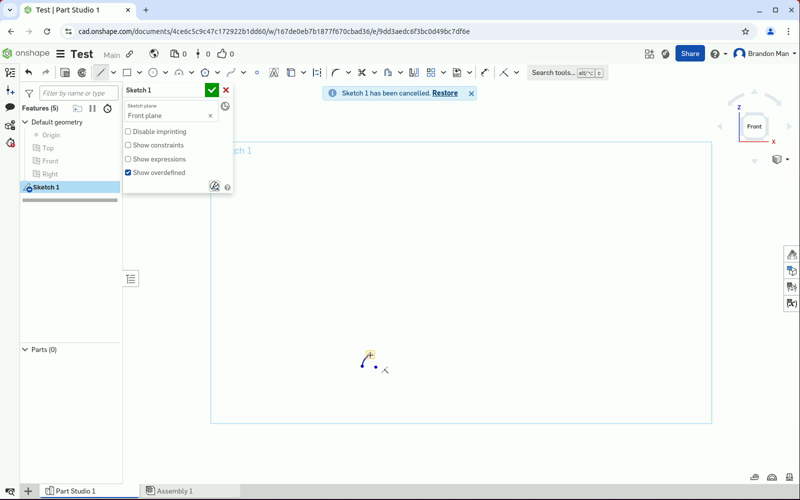
mouse_move(370, 195)
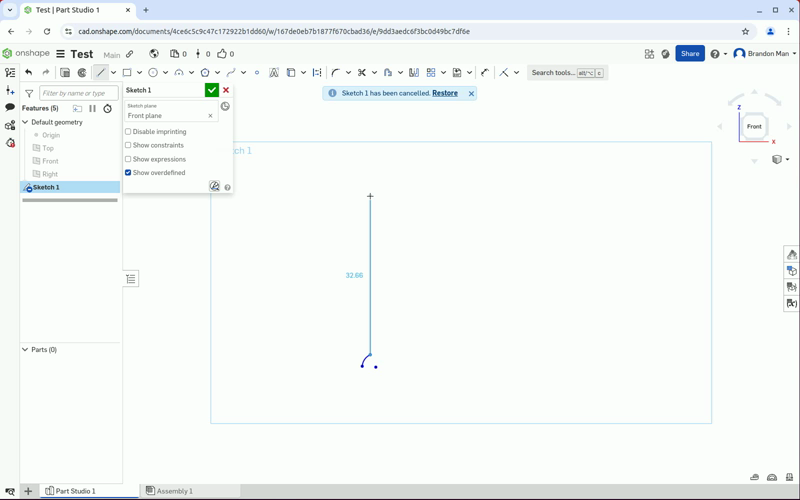
click(370, 195)
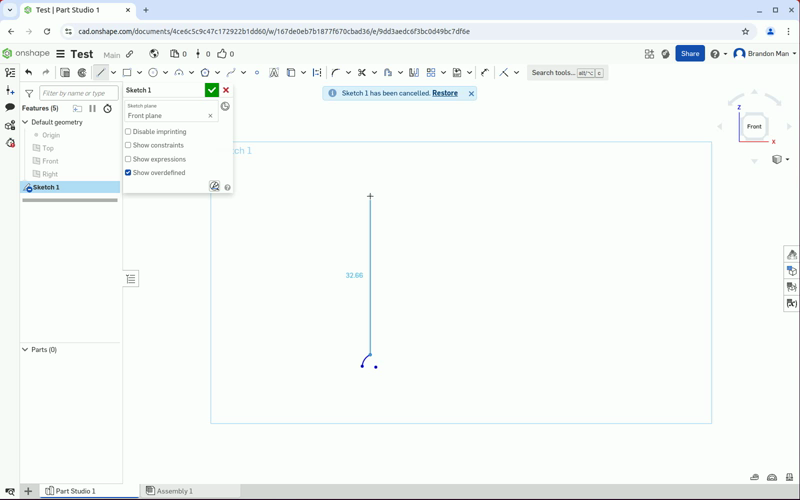
key_up(shift)
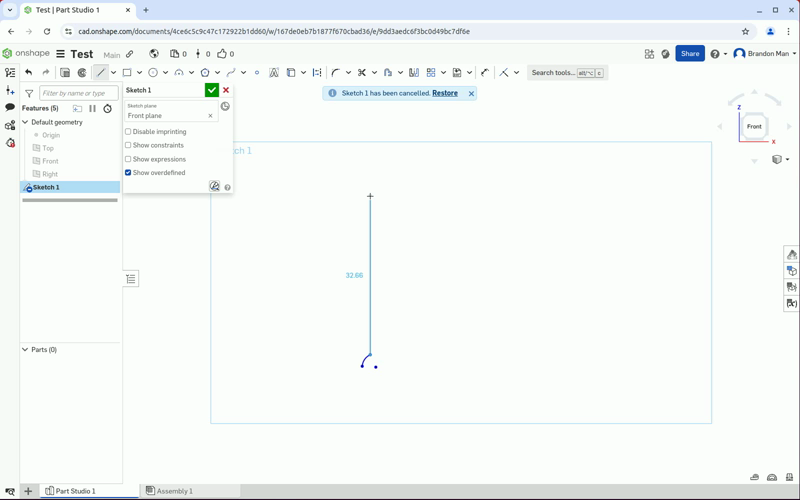
key(esc)
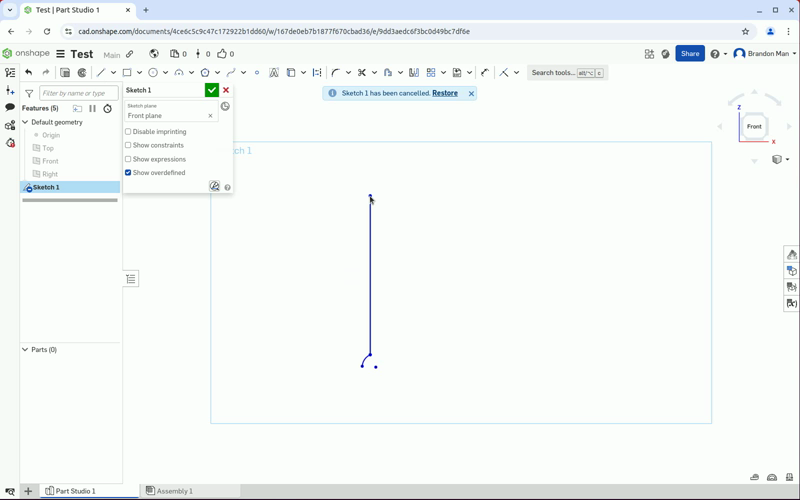
key(a)
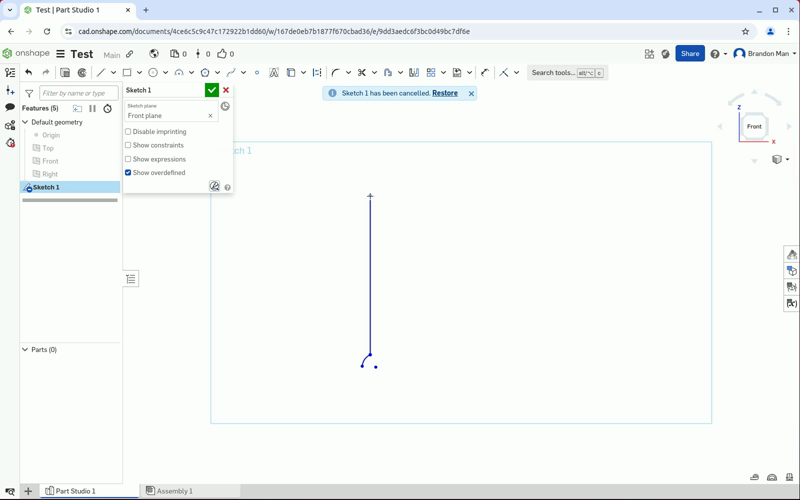
mouse_move(370, 195)
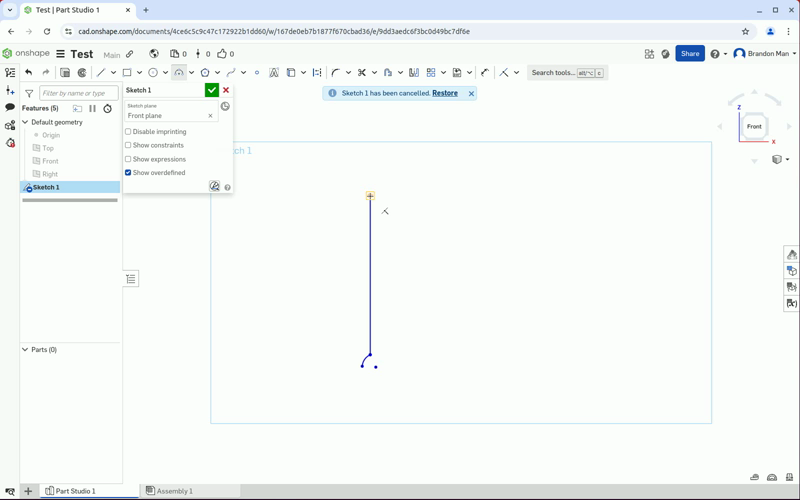
click(370, 195)
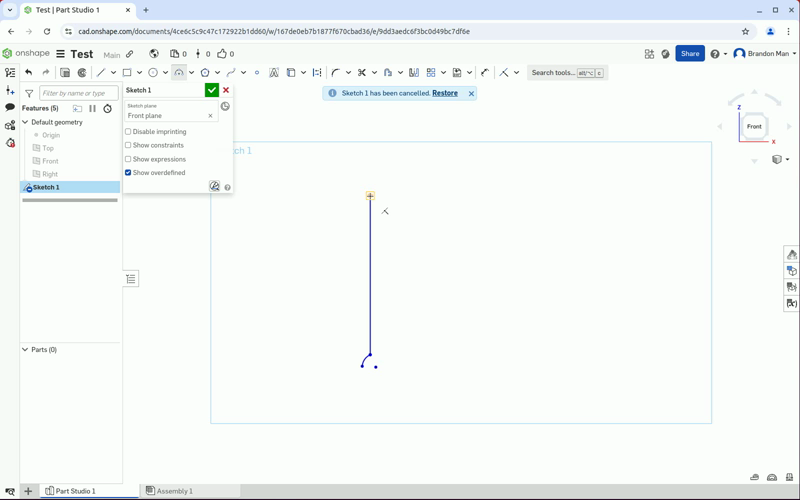
key_down(shift)
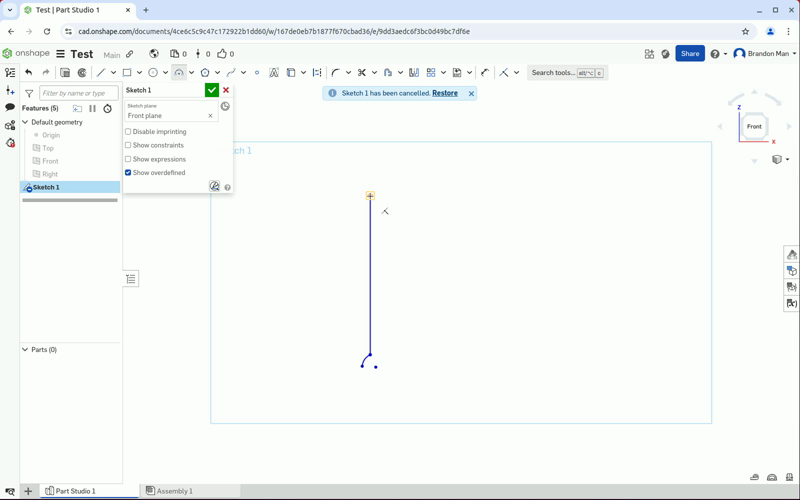
mouse_move(362, 184)
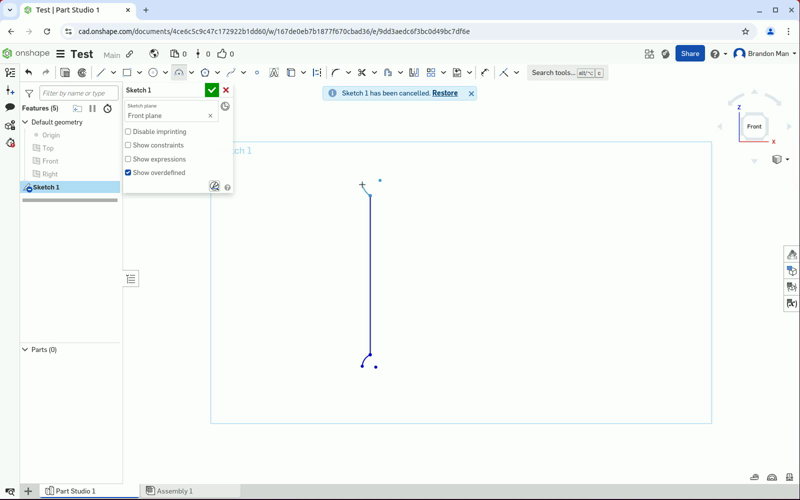
click(362, 184)
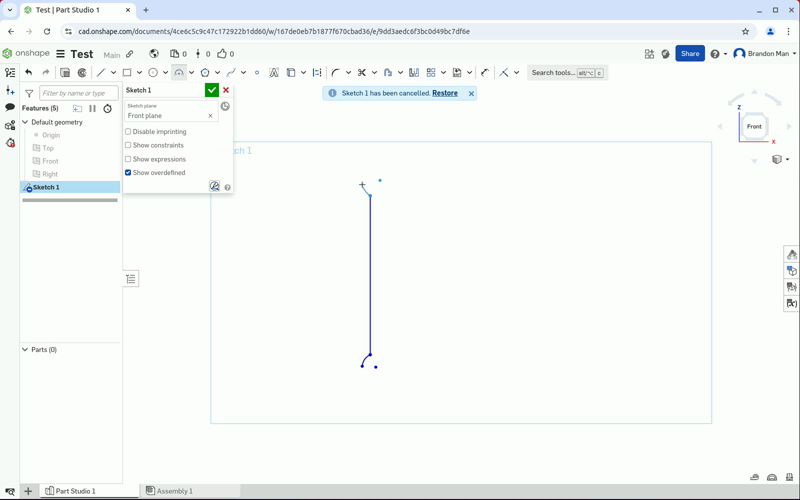
mouse_move(364, 190)
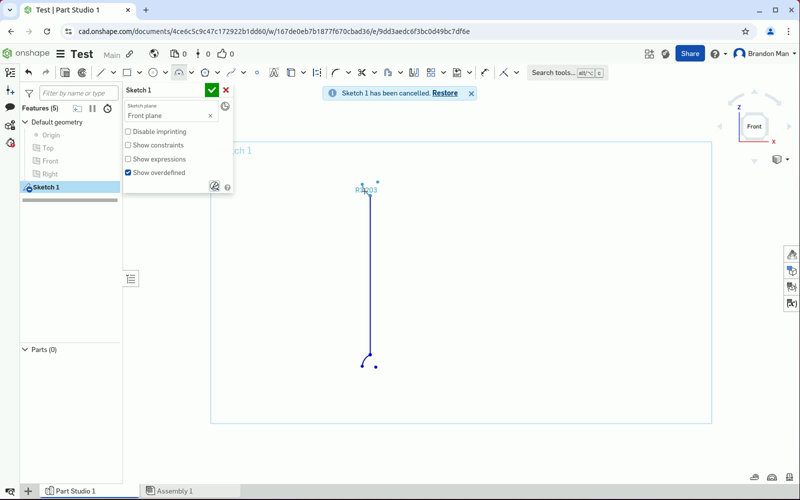
click(364, 190)
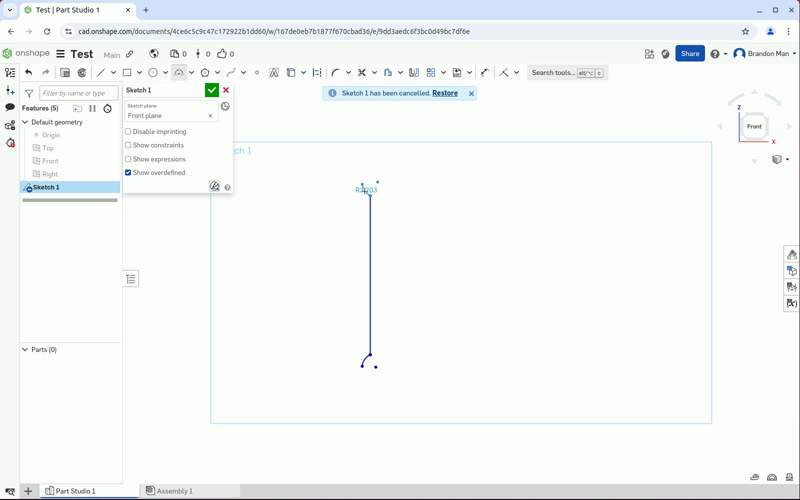
key_up(shift)
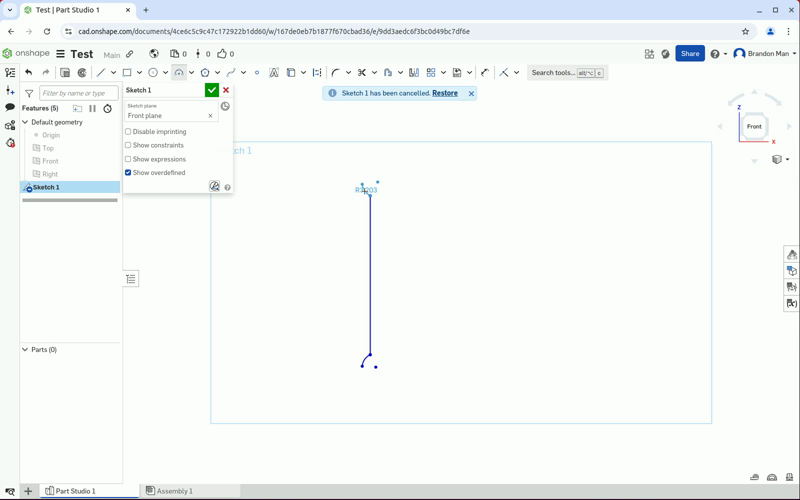
key(esc)
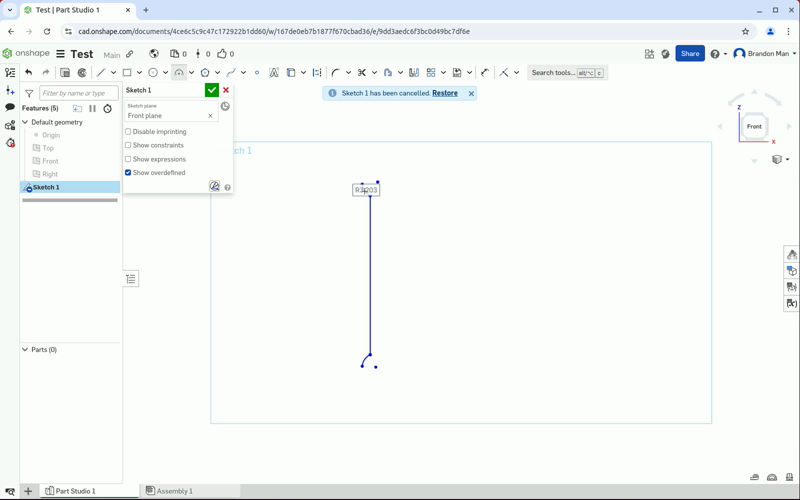
key(l)
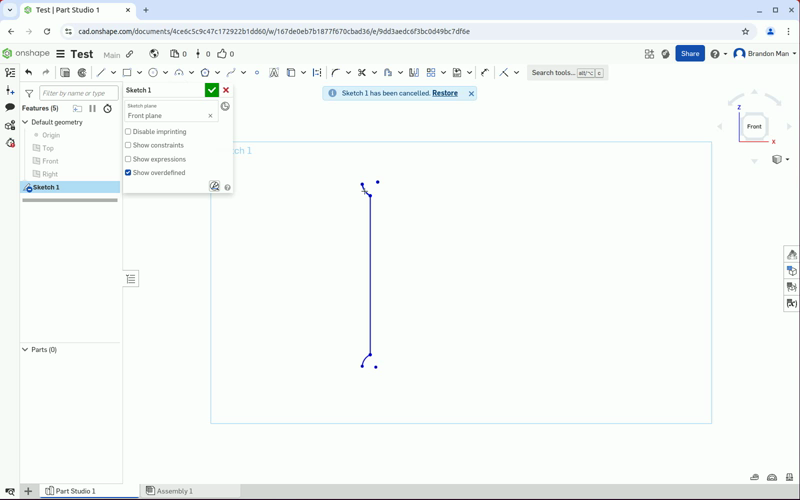
mouse_move(362, 184)
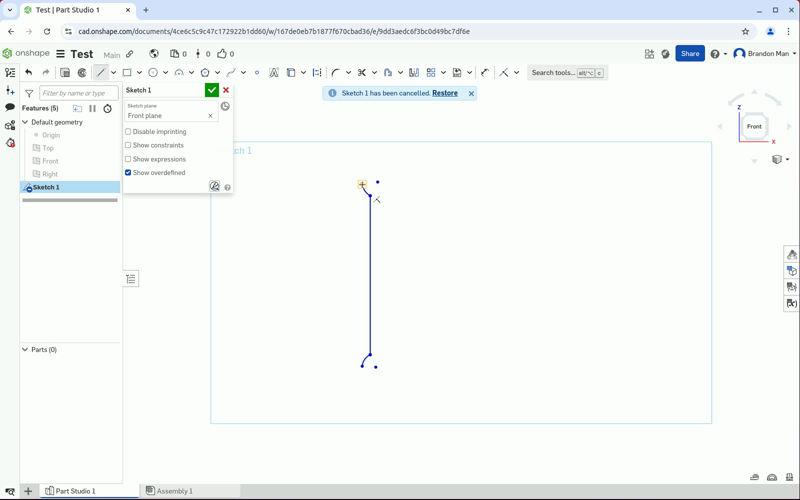
click(362, 184)
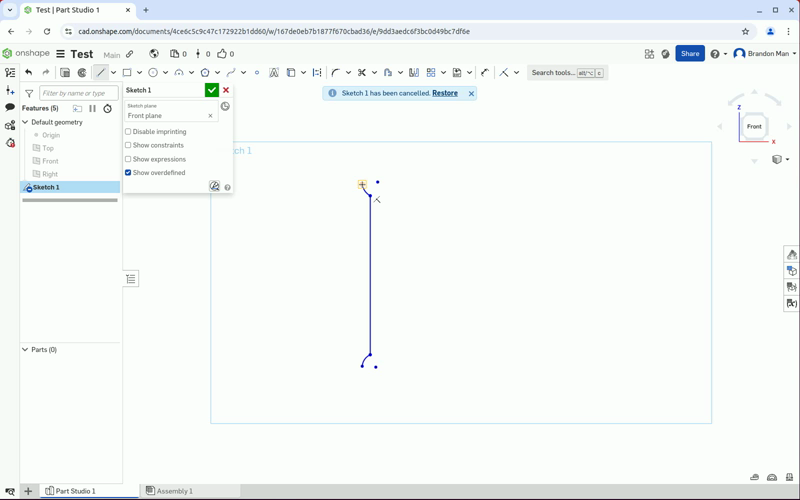
key_down(shift)
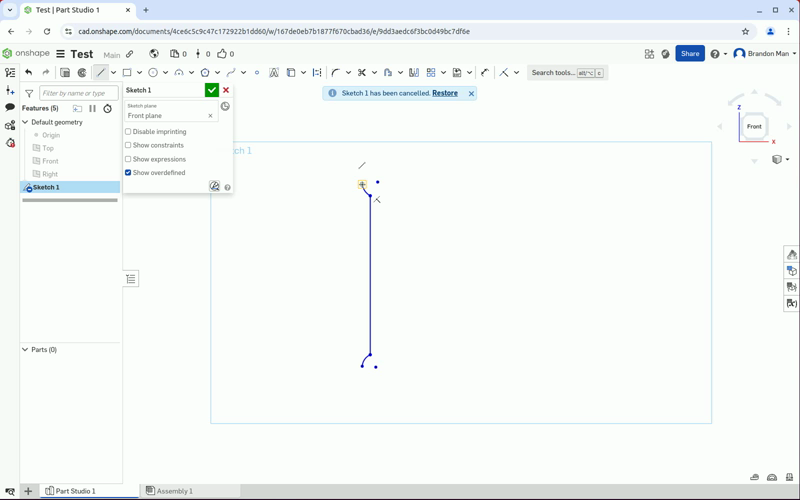
mouse_move(362, 366)
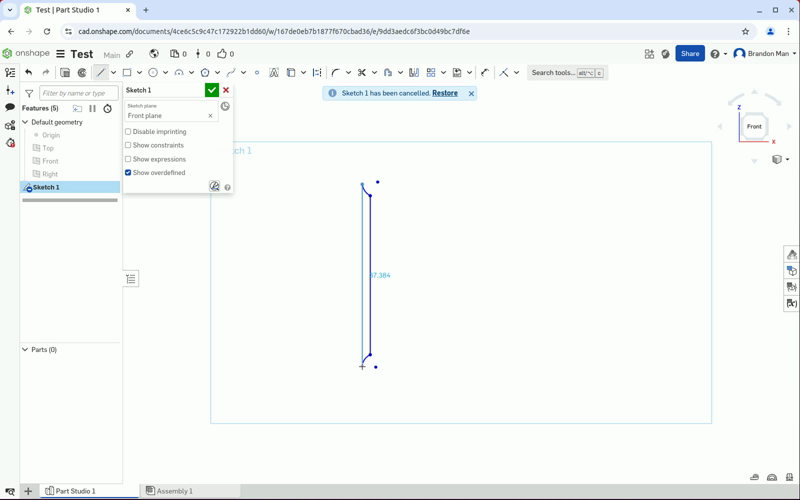
key_up(shift)
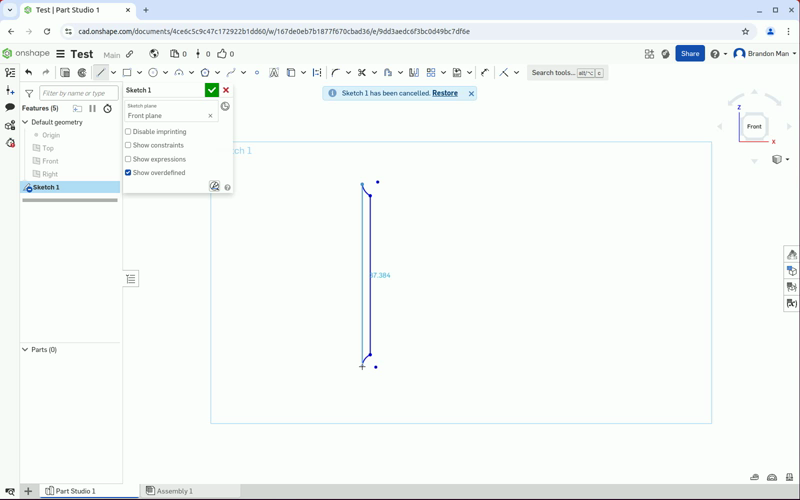
click(362, 366)
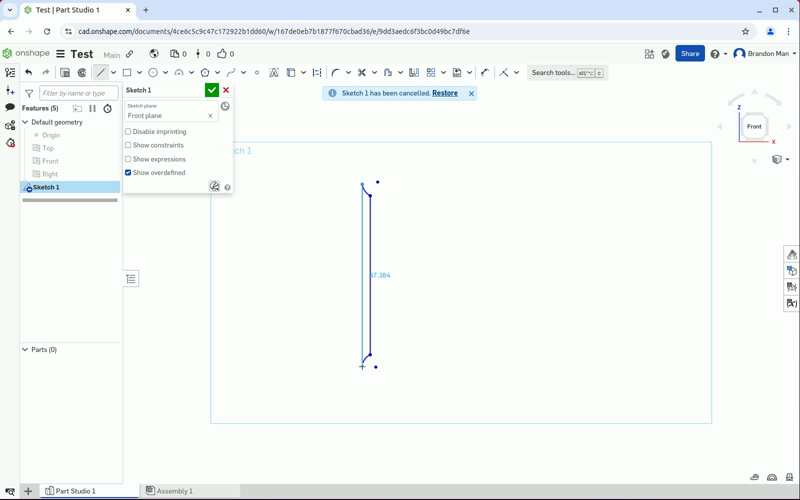
key(esc)
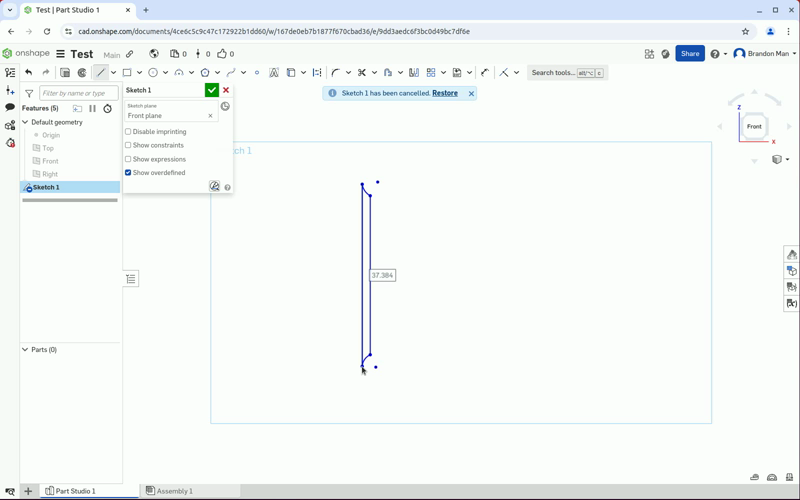
mouse_move(364, 310)
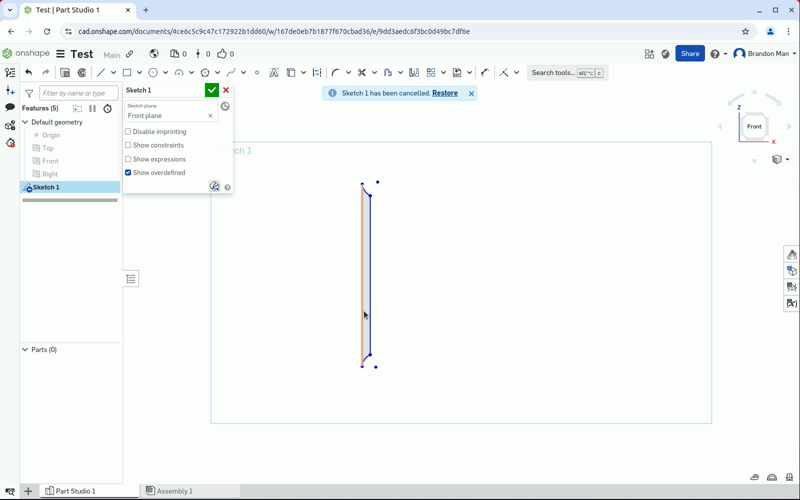
scroll(6)
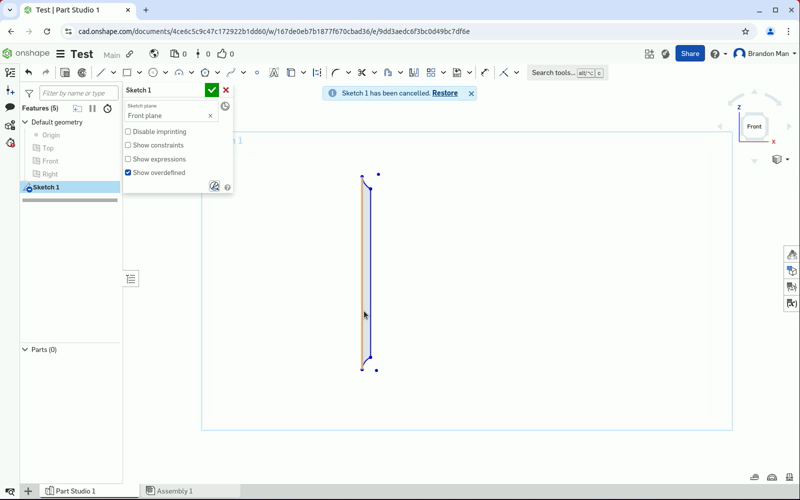
scroll(6)
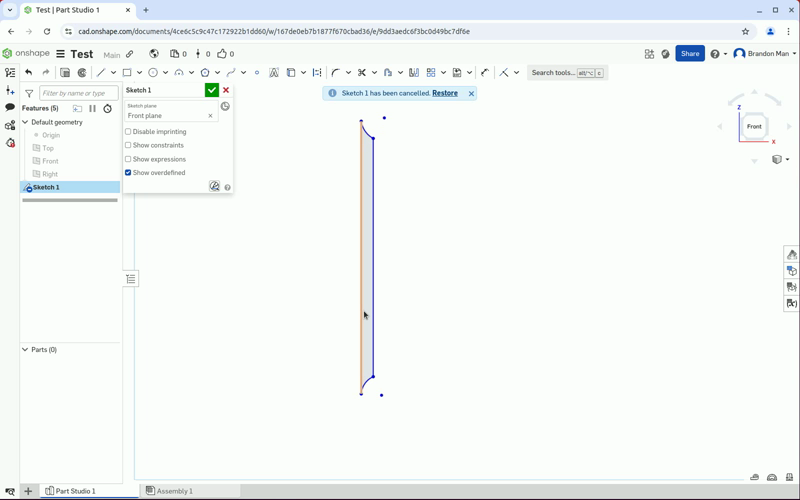
scroll(6)
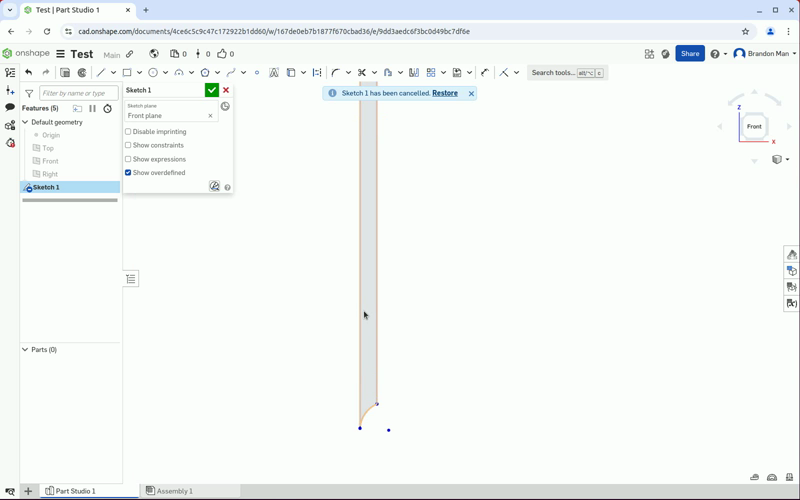
scroll(6)
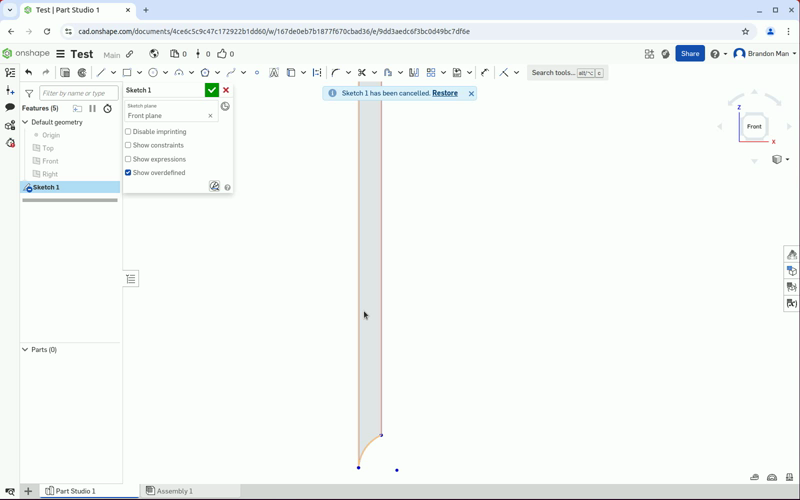
scroll(6)
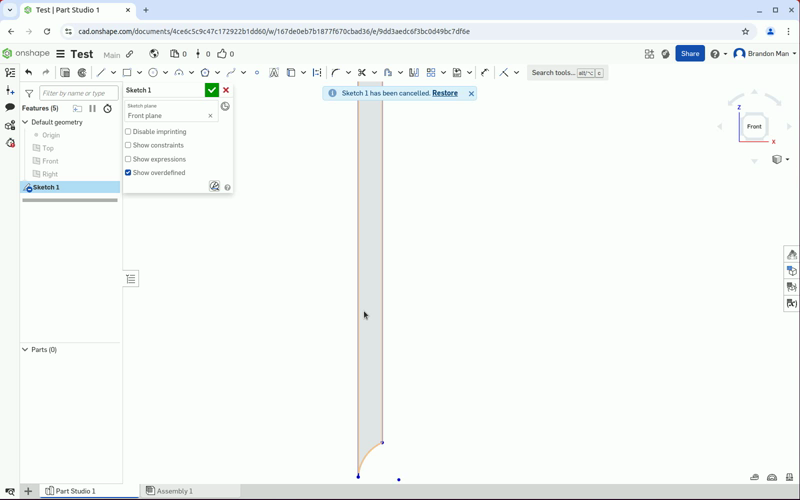
scroll(6)
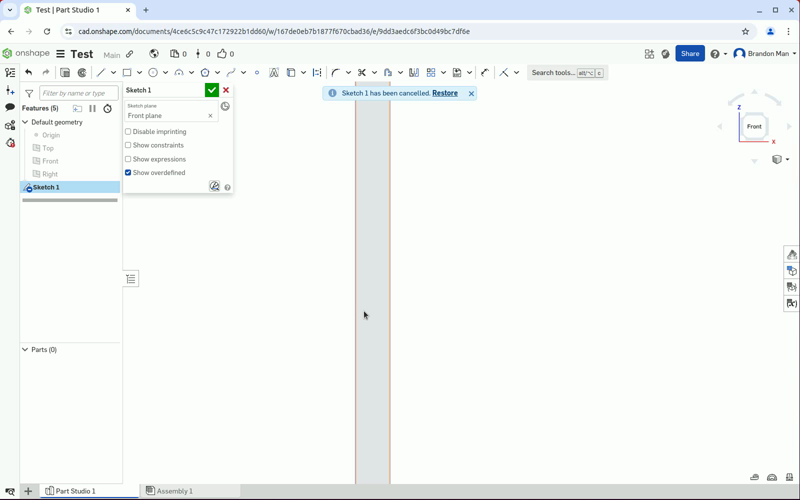
scroll(6)
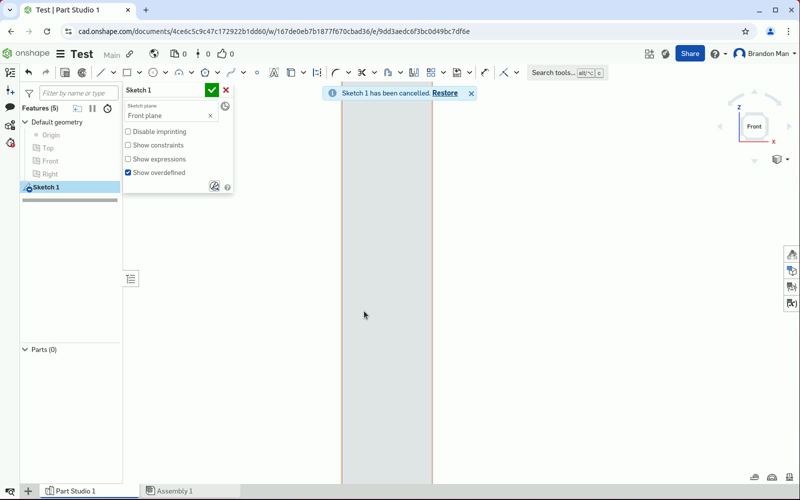
click(364, 310)
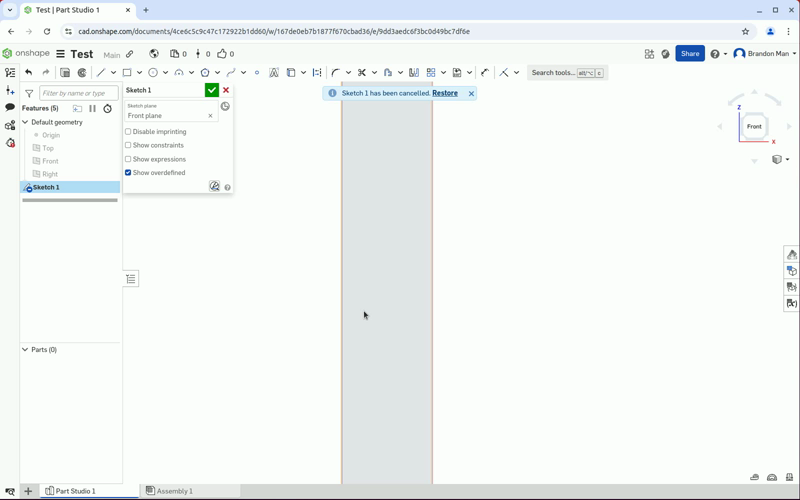
scroll(-6)
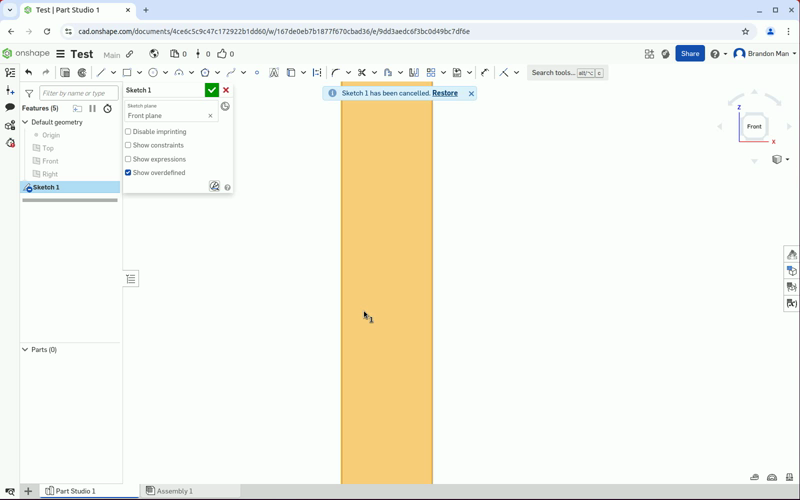
scroll(-6)
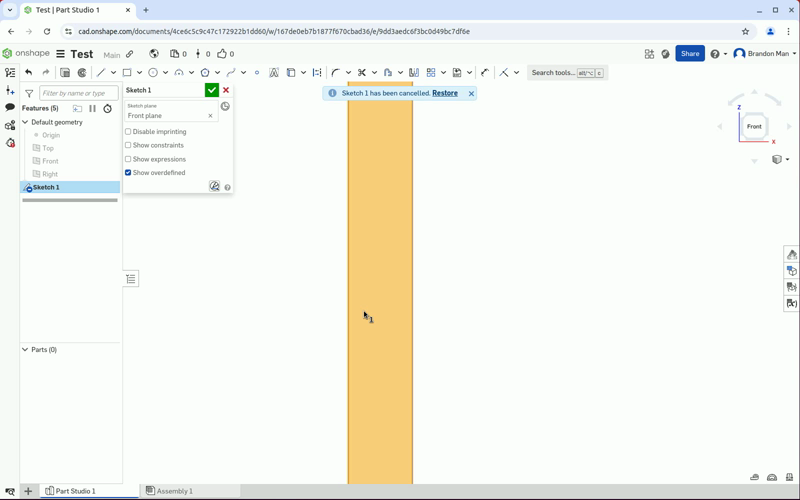
scroll(-6)
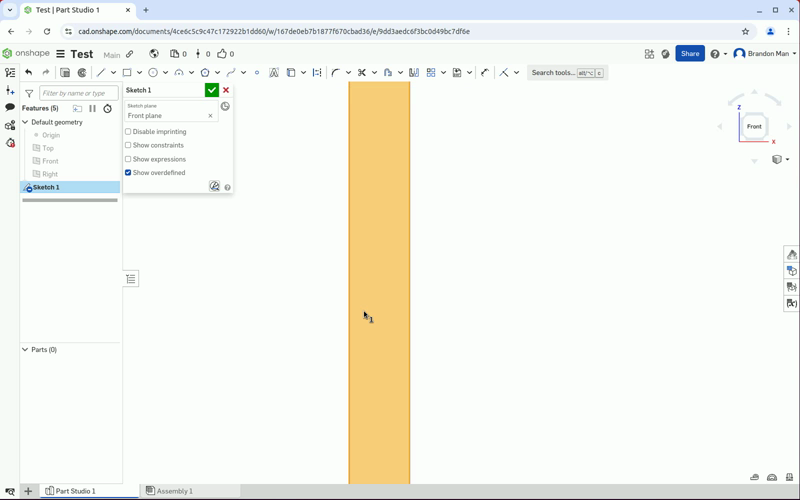
scroll(-6)
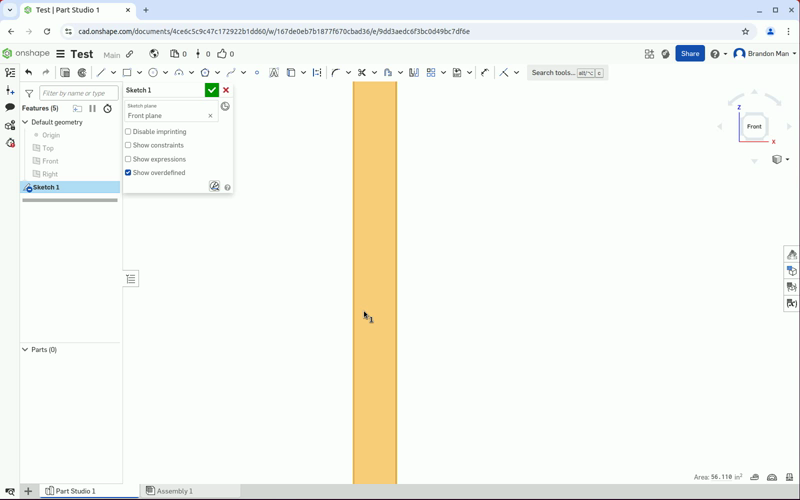
scroll(-6)
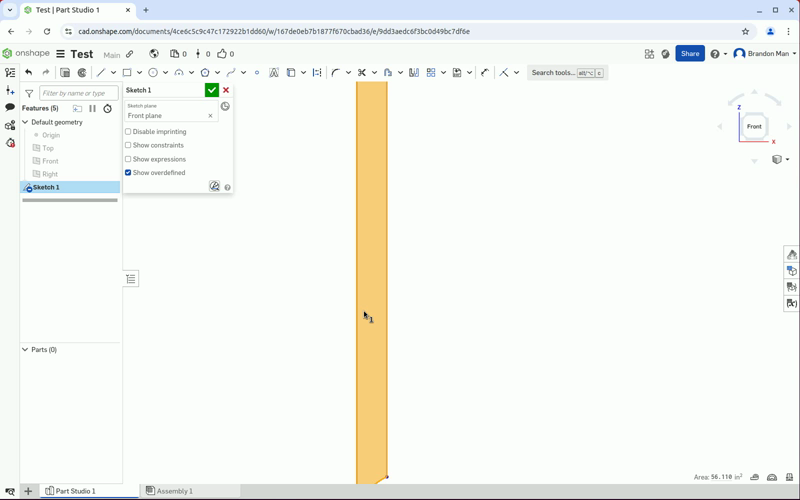
scroll(-6)
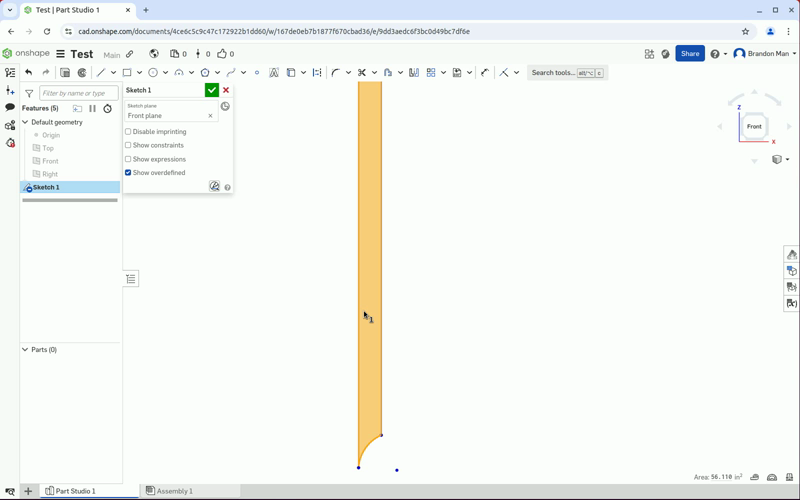
scroll(-6)
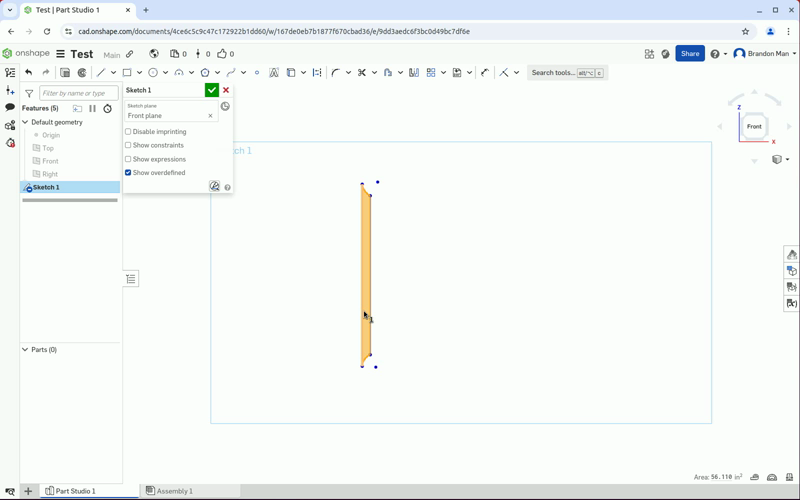
mouse_move(73, 352)
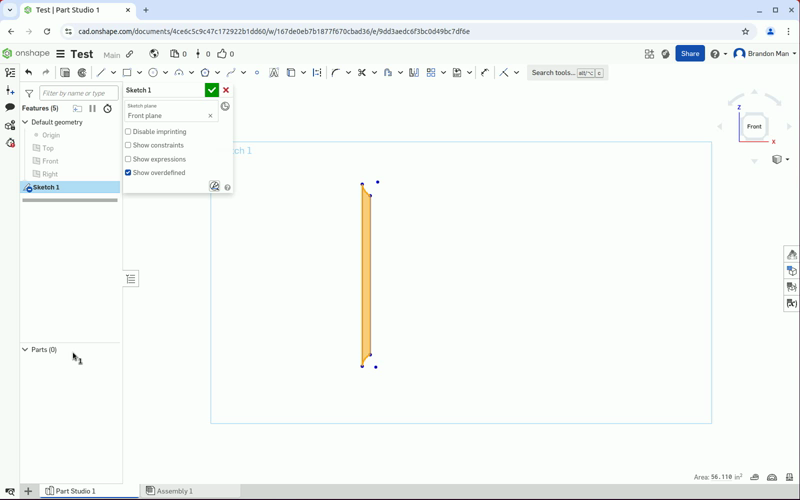
key(shift+y)
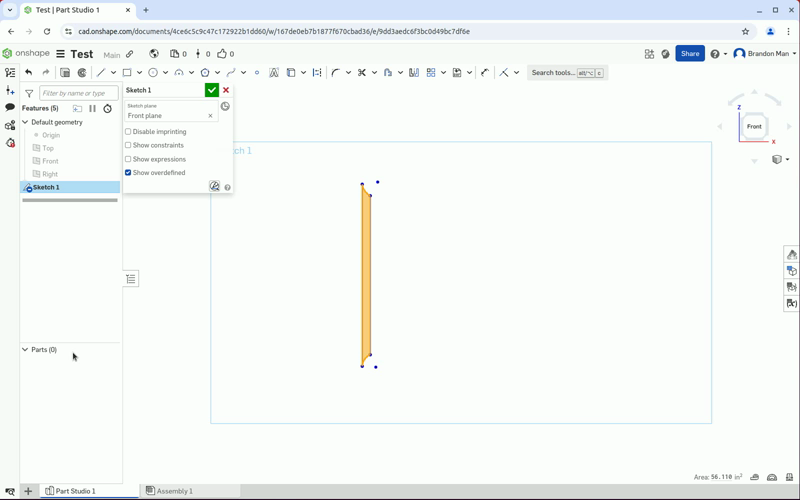
key(shift+e)
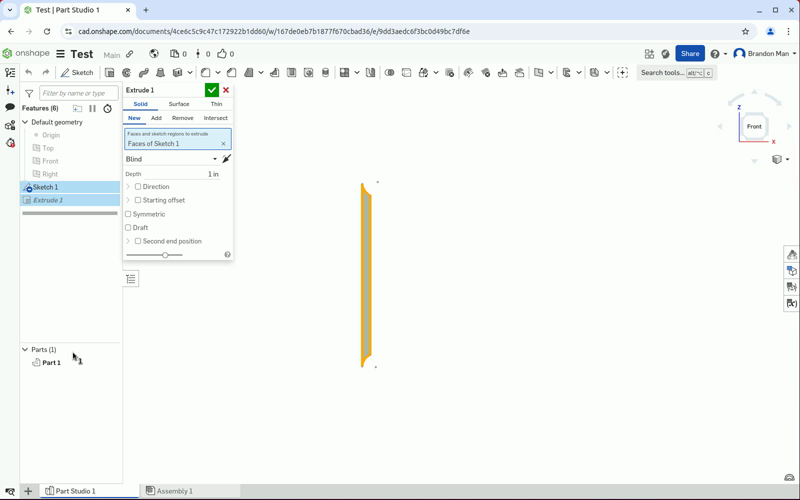
mouse_move(143, 106)
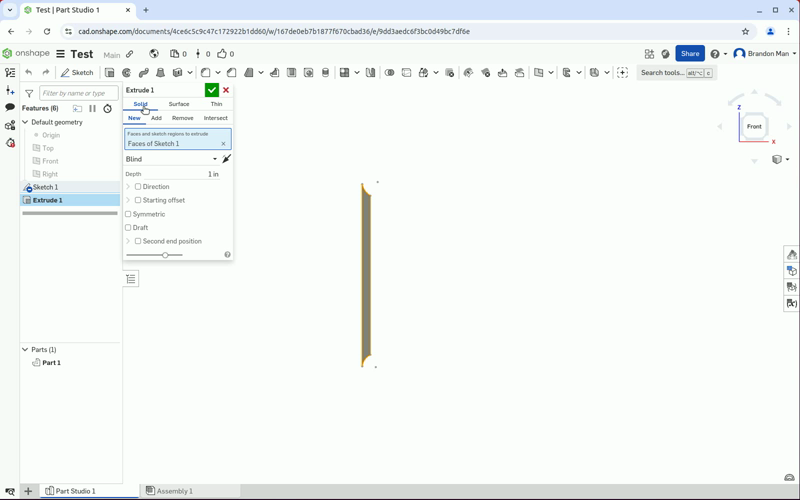
click(143, 106)
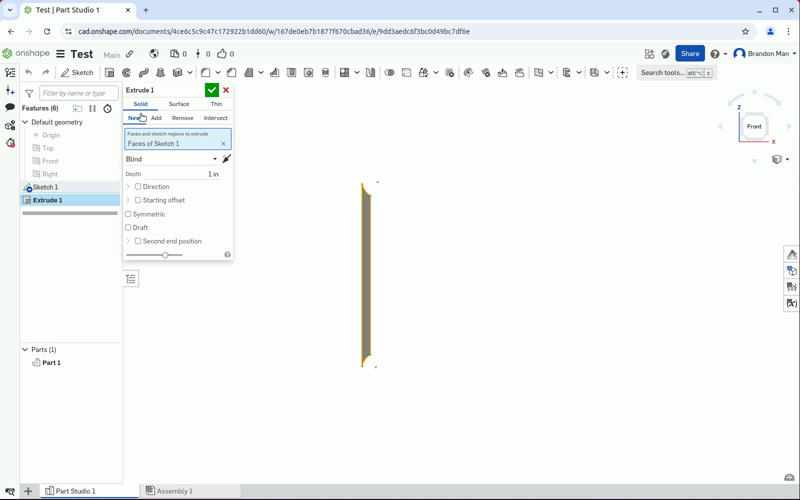
mouse_move(137, 120)
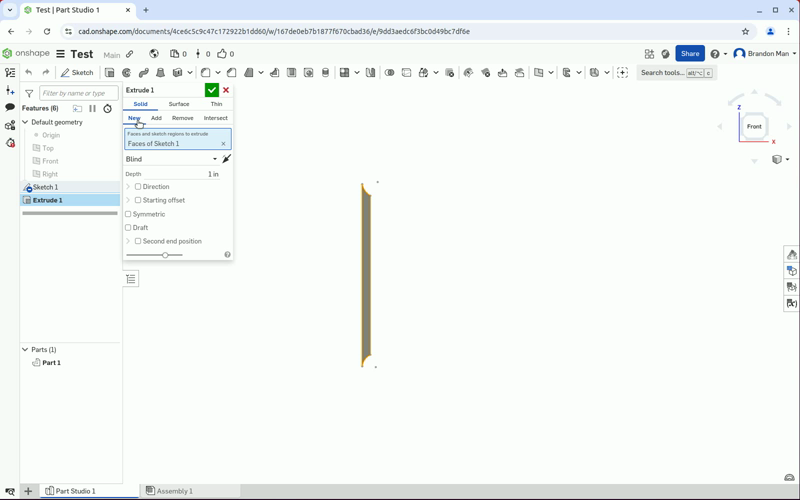
click(137, 120)
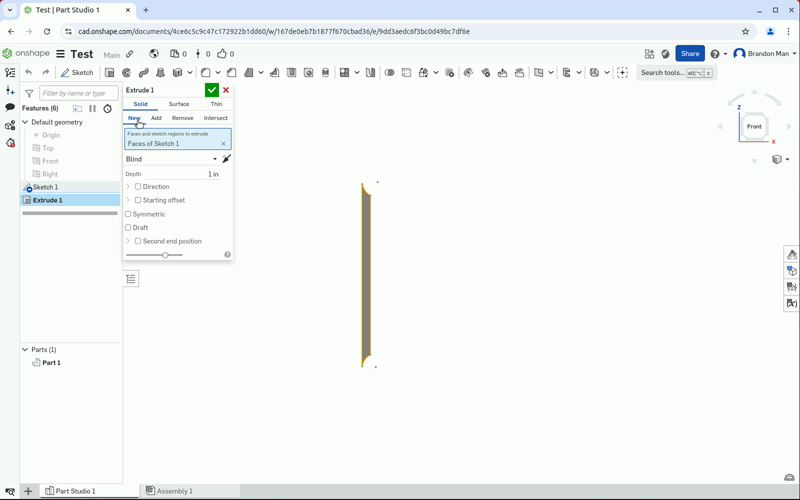
key(tab, 4)
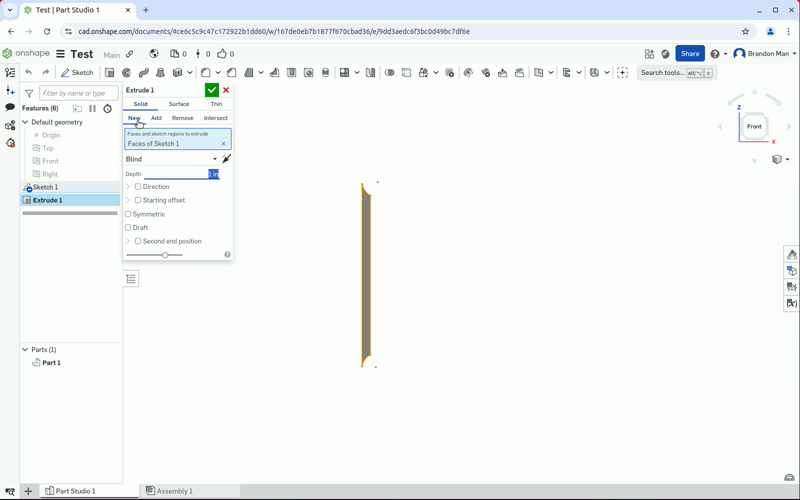
text(1.926)
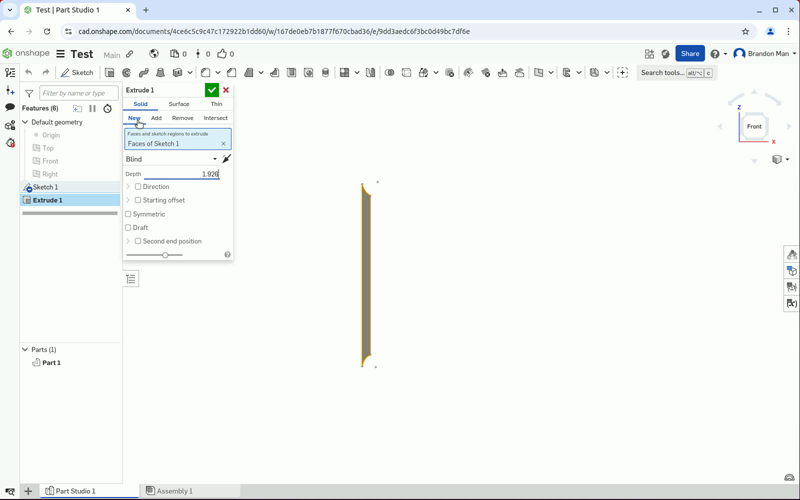
key(enter)
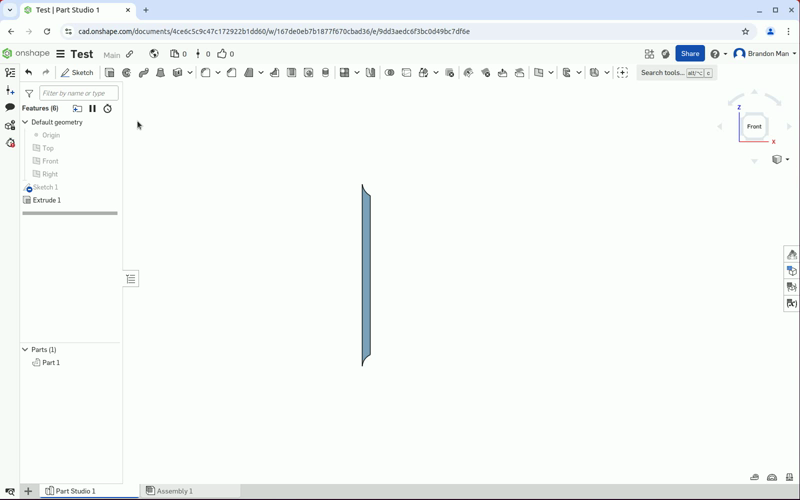
key(shift+h)
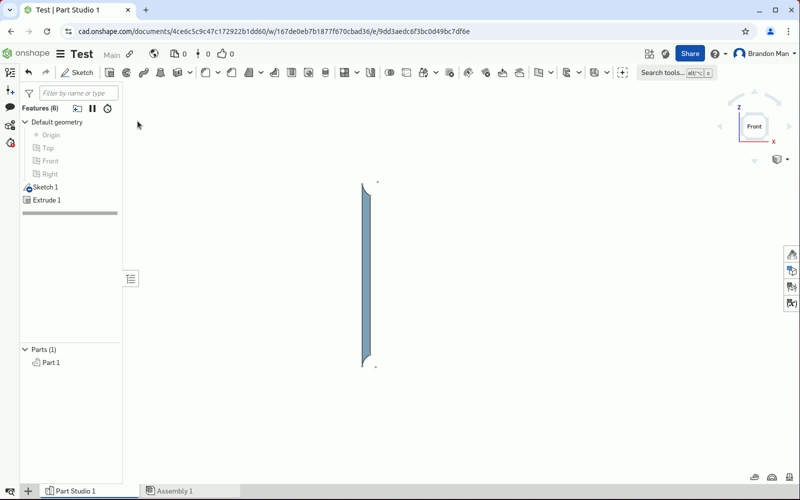
key(shift+h)
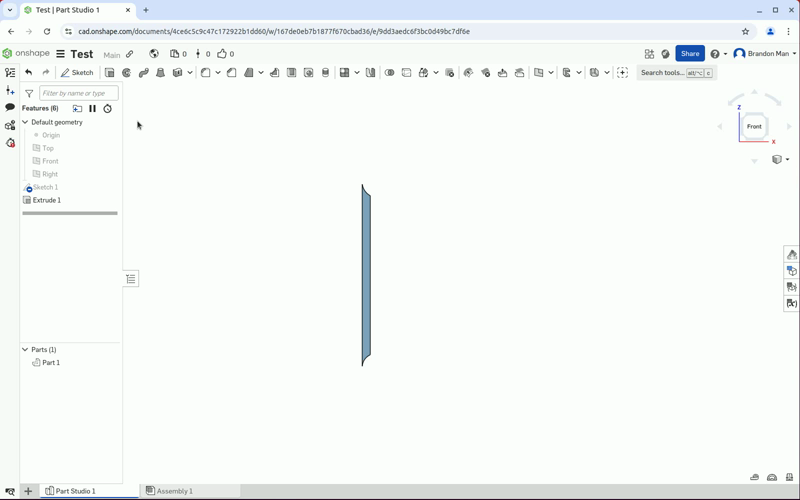
mouse_move(73, 189)
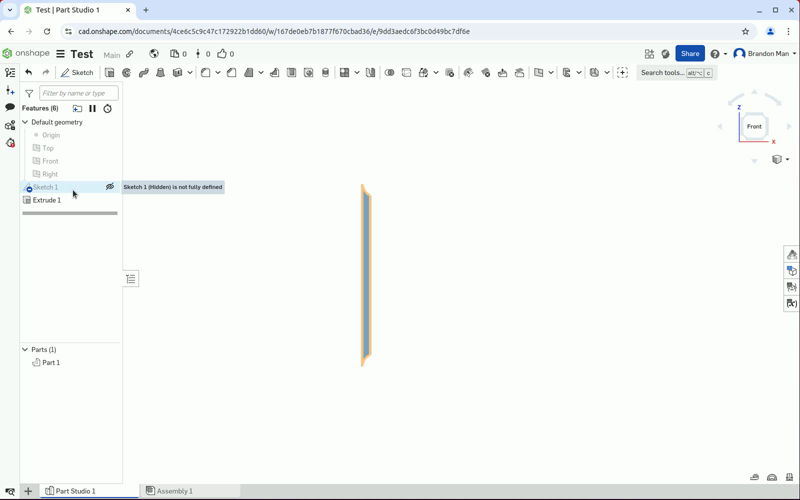
click(73, 189)
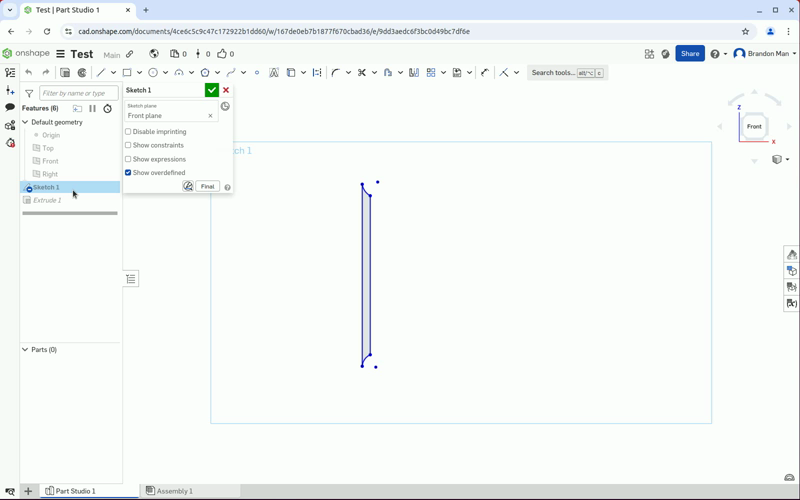
mouse_move(229, 92)
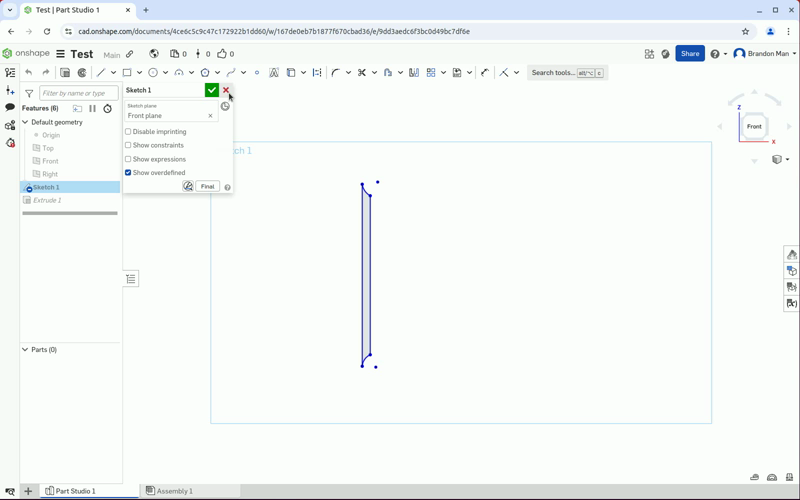
click(229, 92)
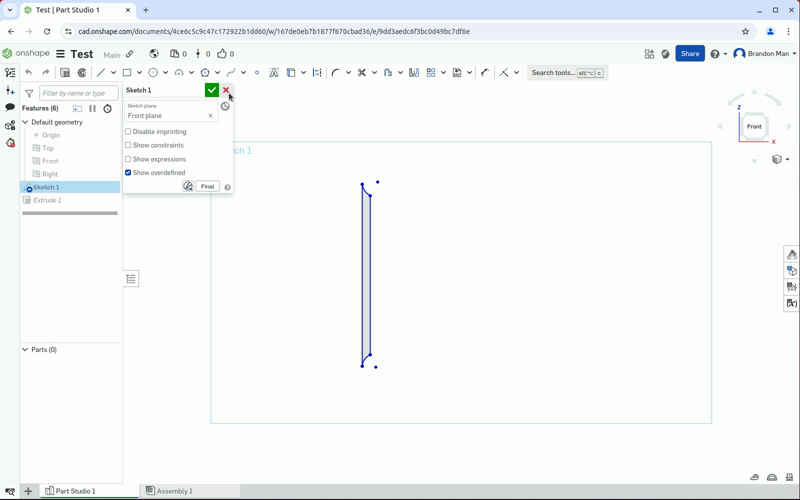
key(shift+s)
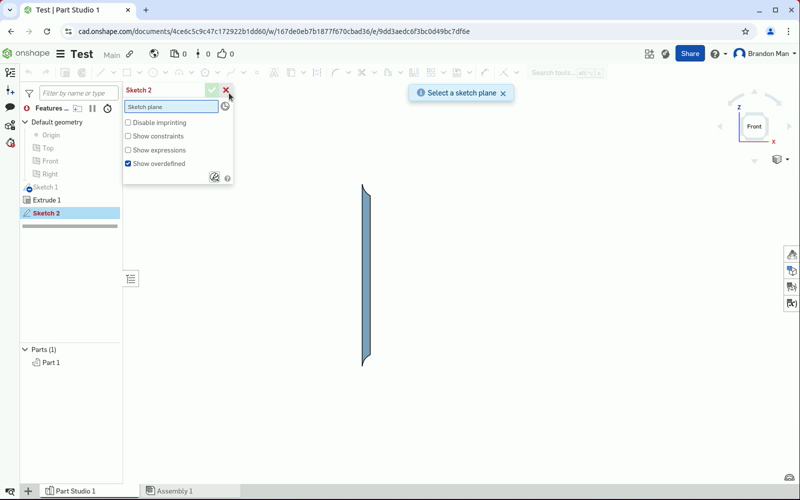
mouse_move(73, 163)
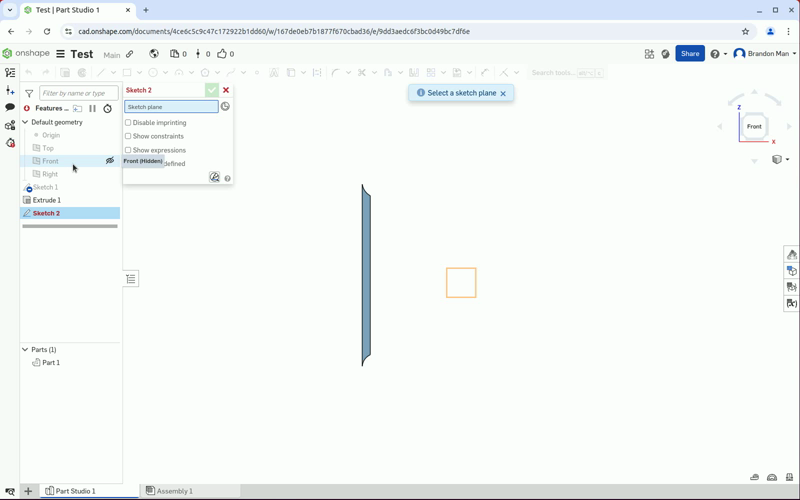
click(73, 163)
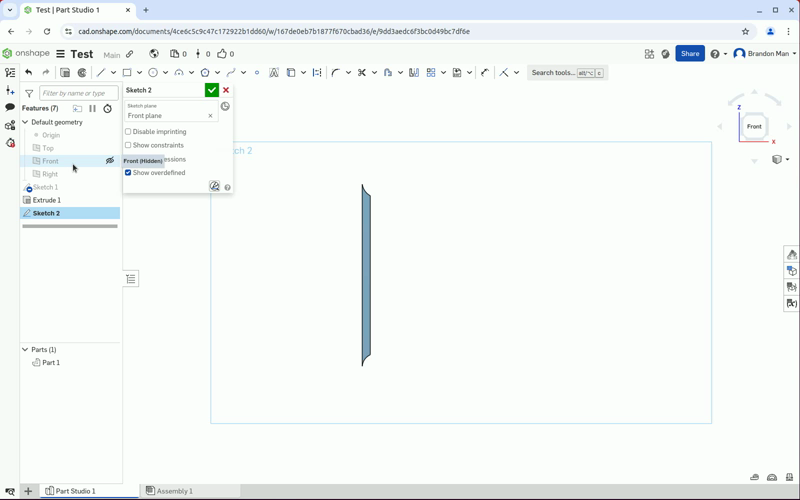
mouse_move(73, 352)
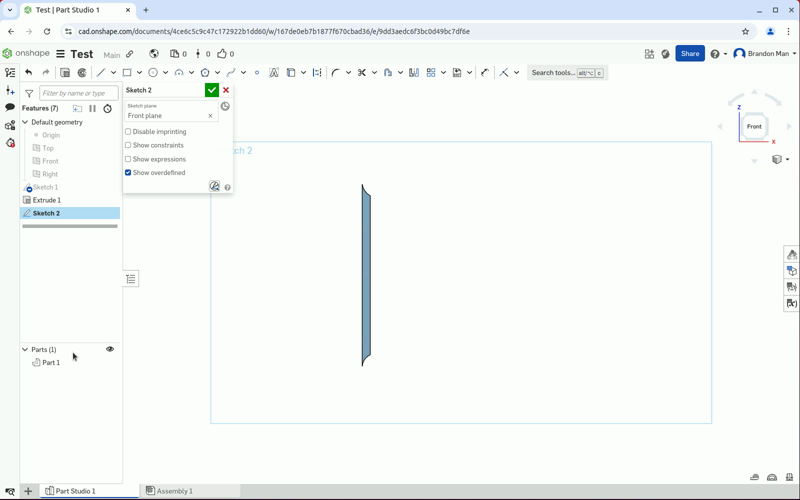
key(y)
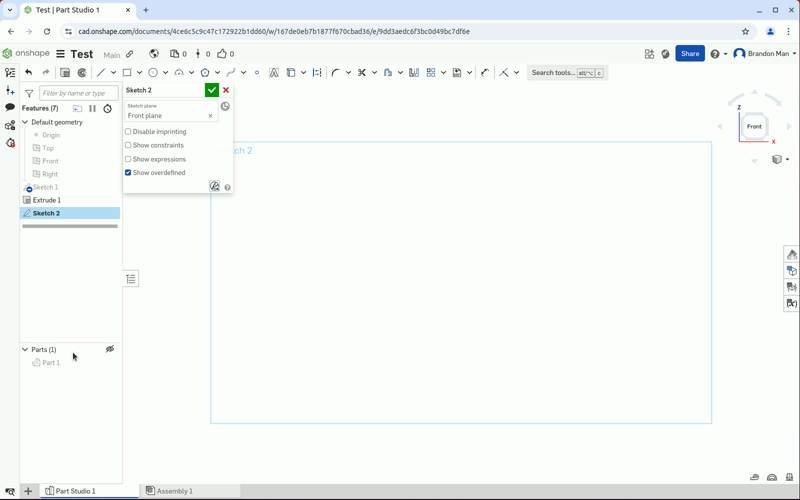
key(a)
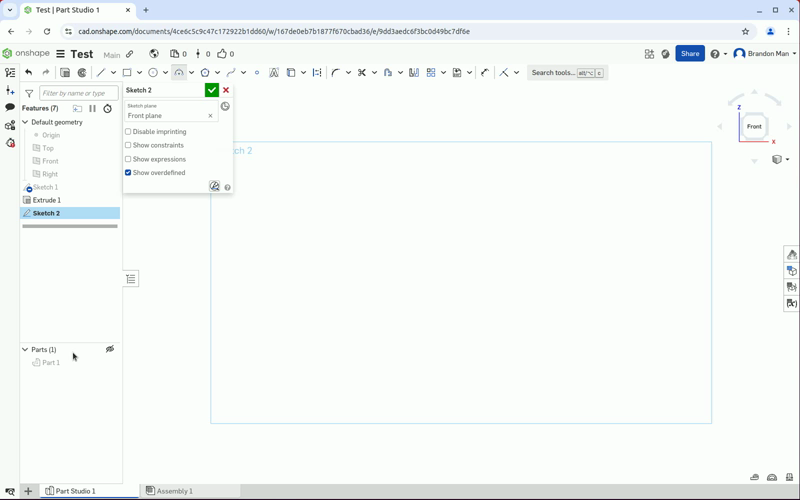
key_down(shift)
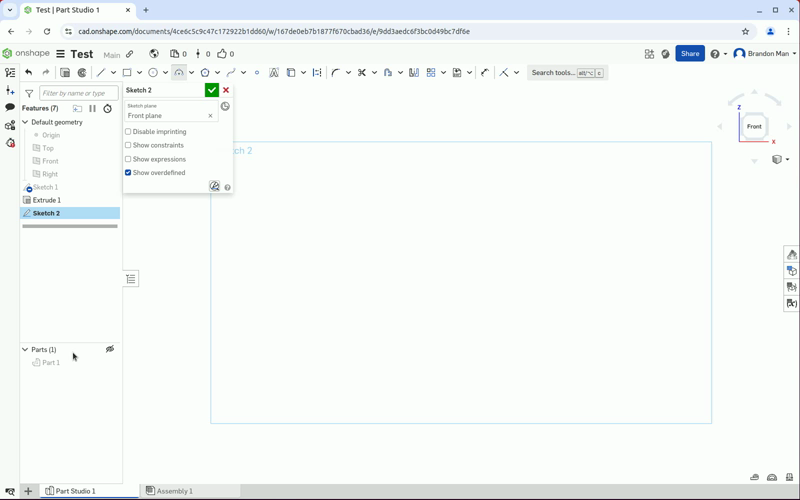
mouse_move(362, 184)
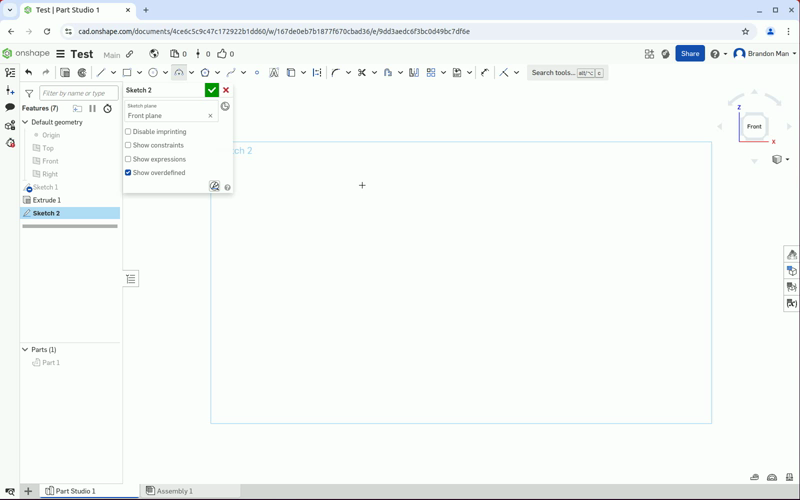
click(362, 184)
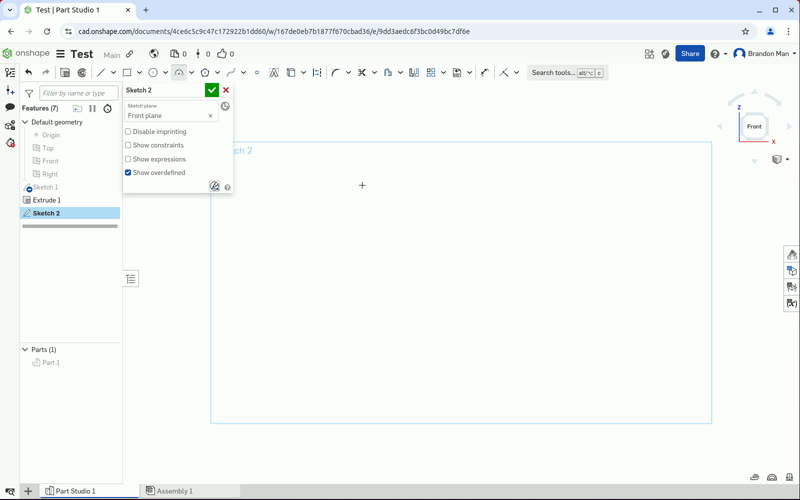
key_up(shift)
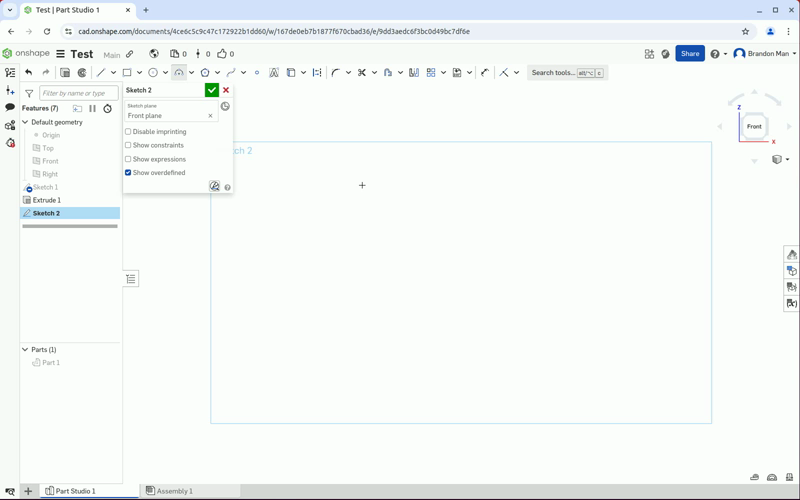
key_down(shift)
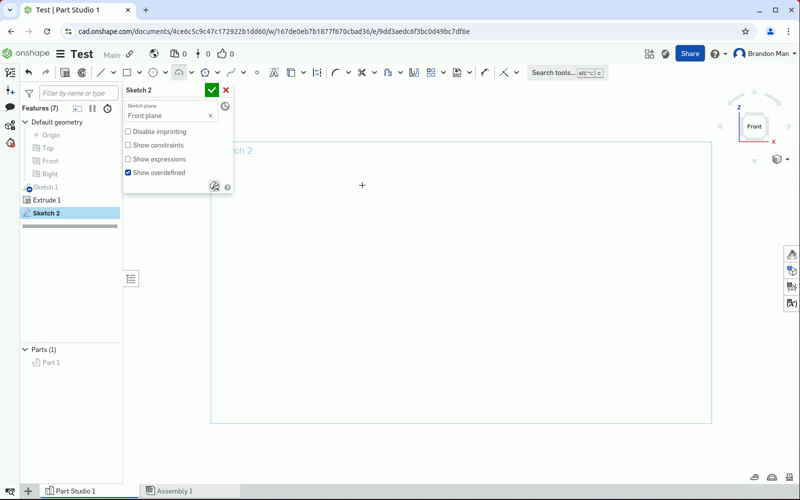
mouse_move(369, 197)
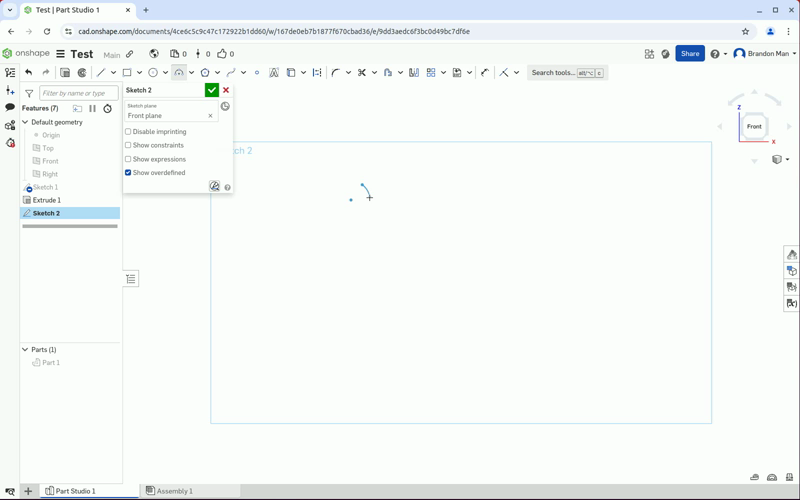
click(369, 197)
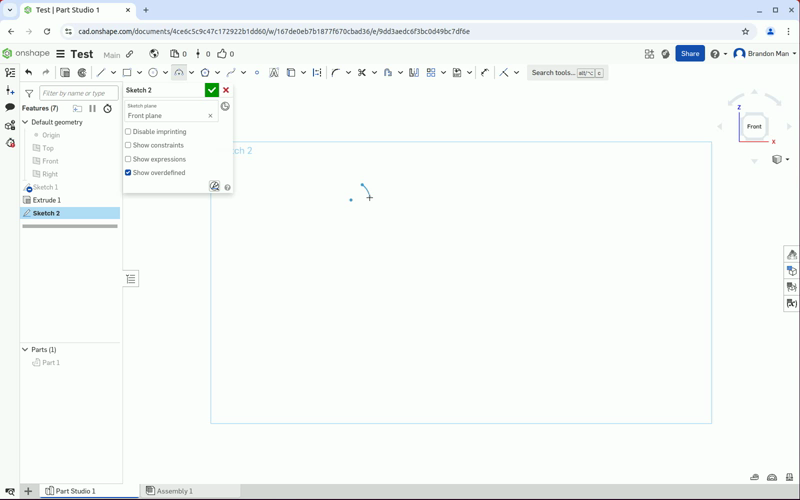
mouse_move(364, 192)
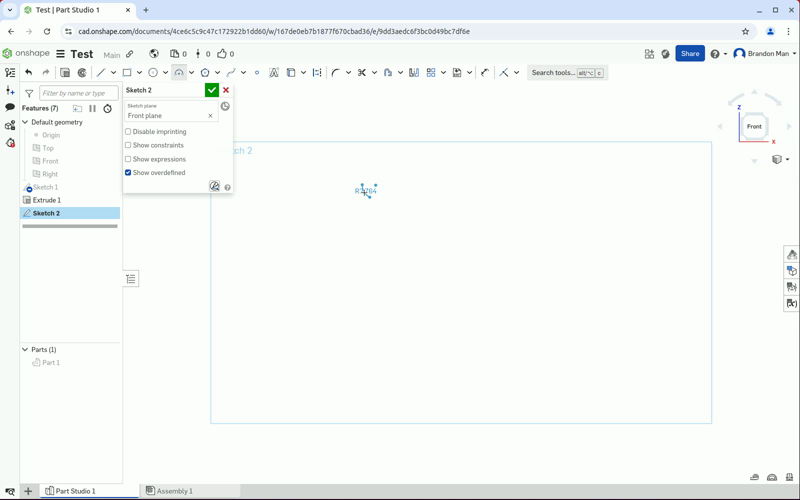
click(364, 192)
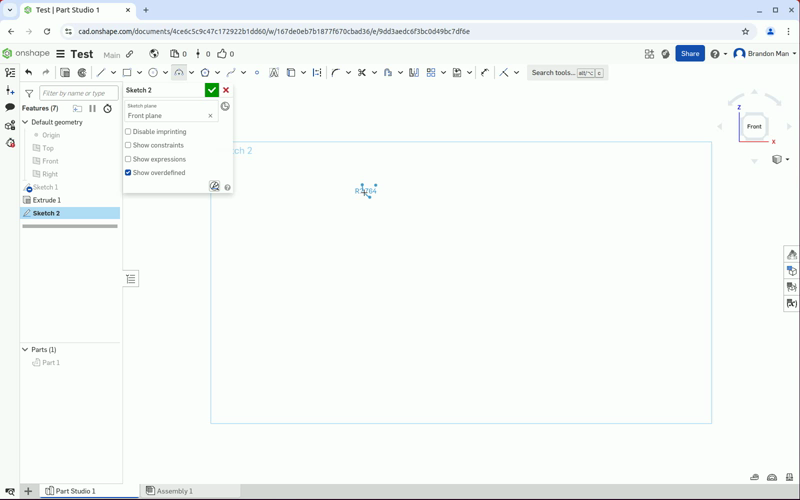
key_up(shift)
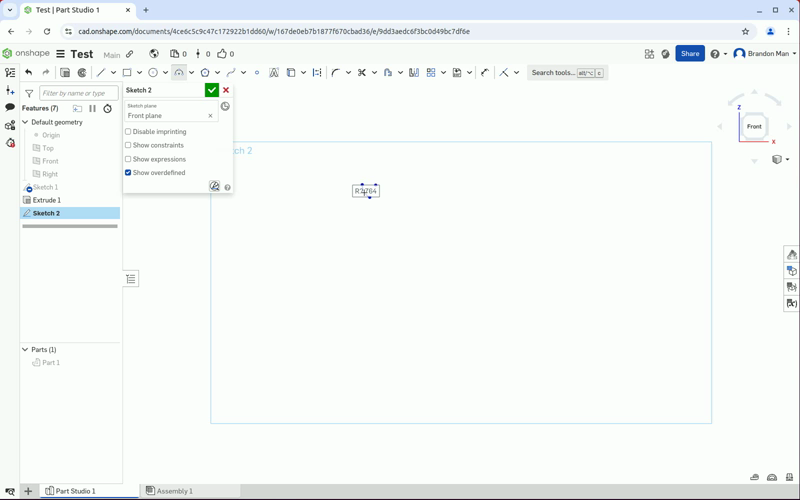
key(esc)
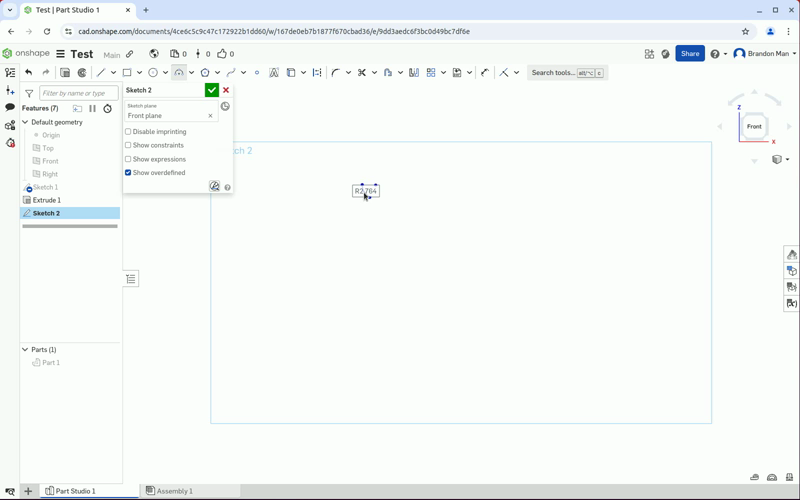
key(l)
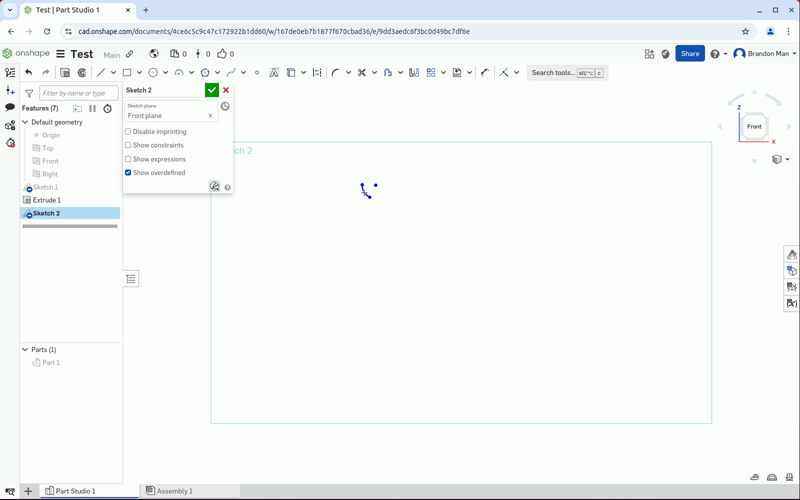
mouse_move(369, 197)
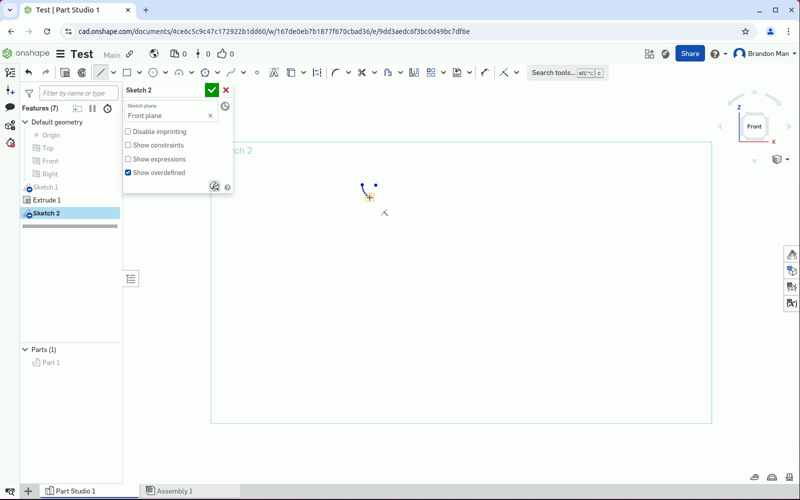
click(369, 197)
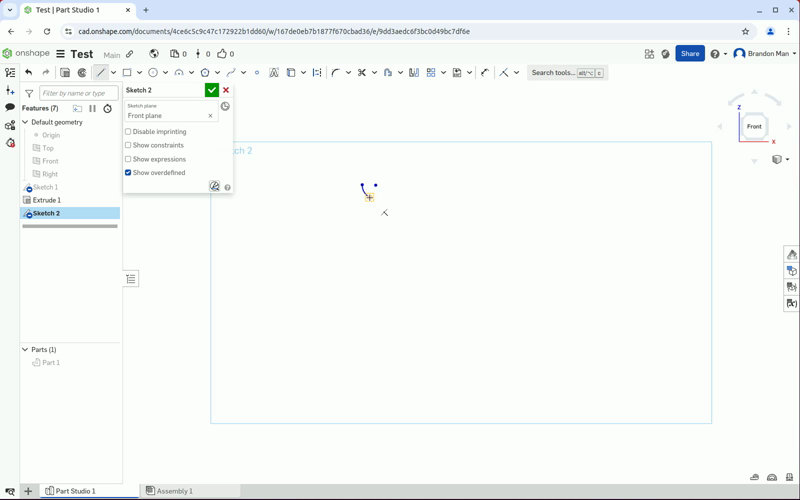
key_down(shift)
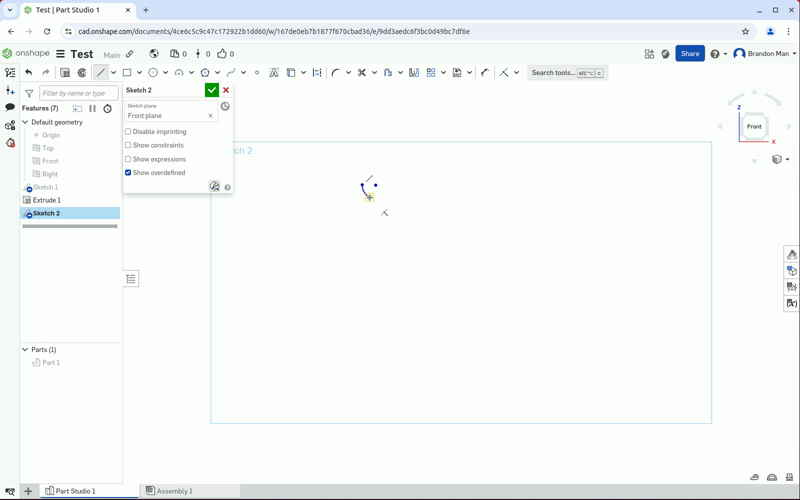
mouse_move(399, 197)
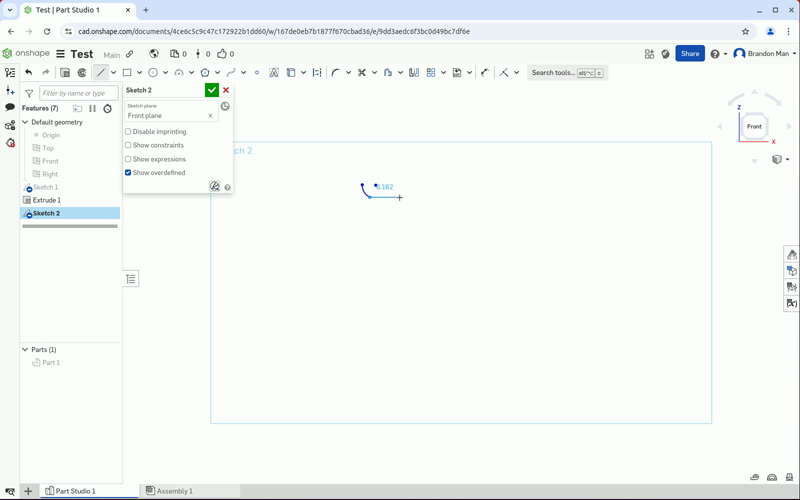
mouse_move(369, 184)
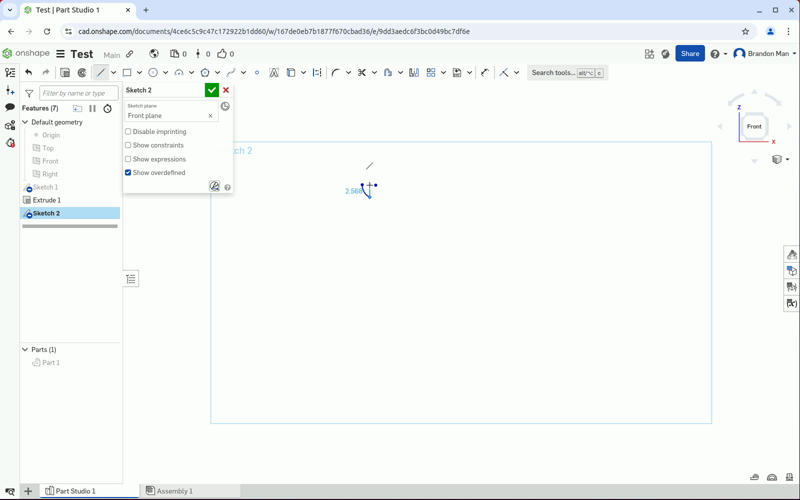
click(369, 184)
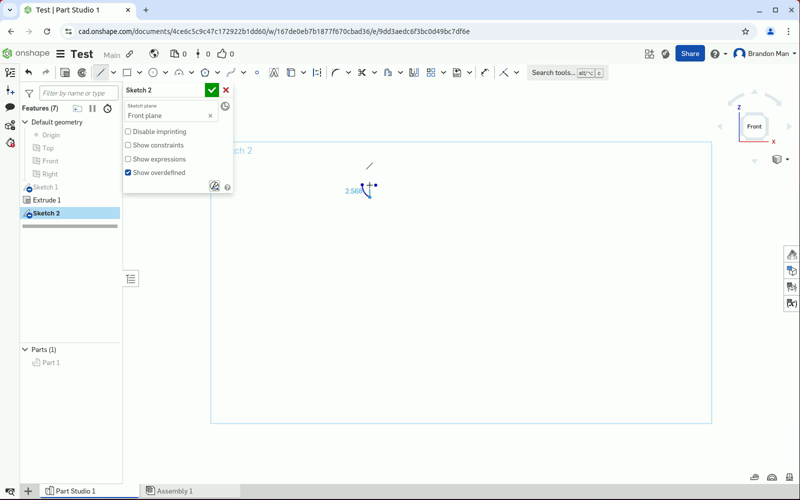
key_up(shift)
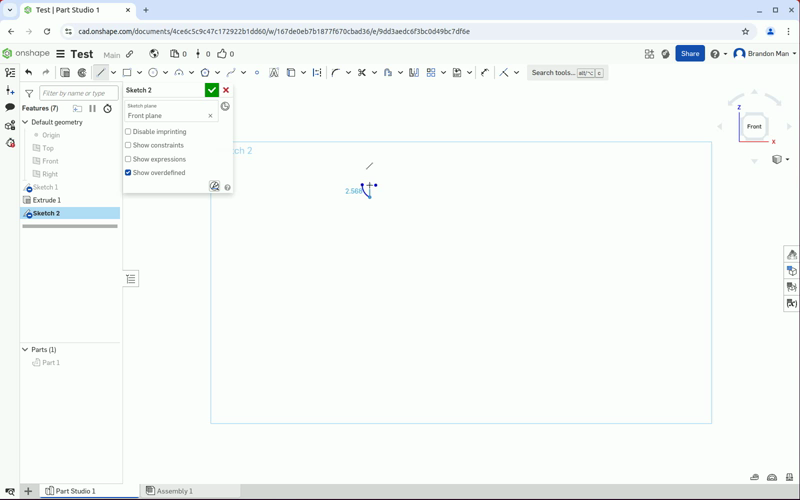
mouse_move(399, 184)
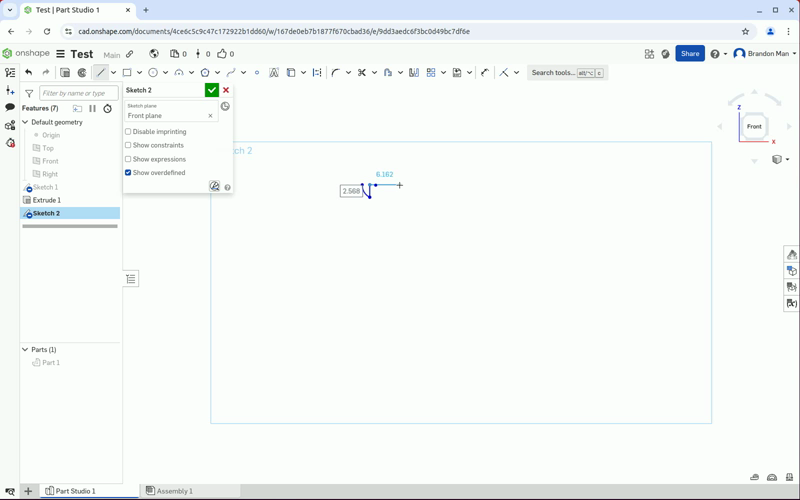
key_down(shift)
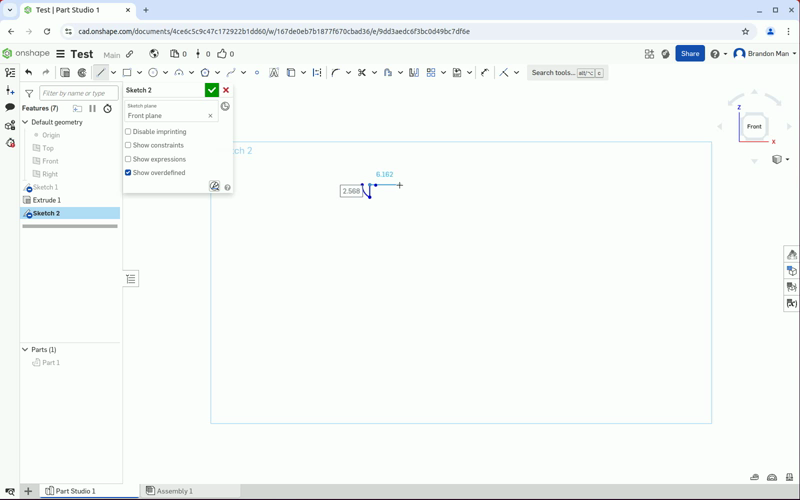
mouse_move(362, 184)
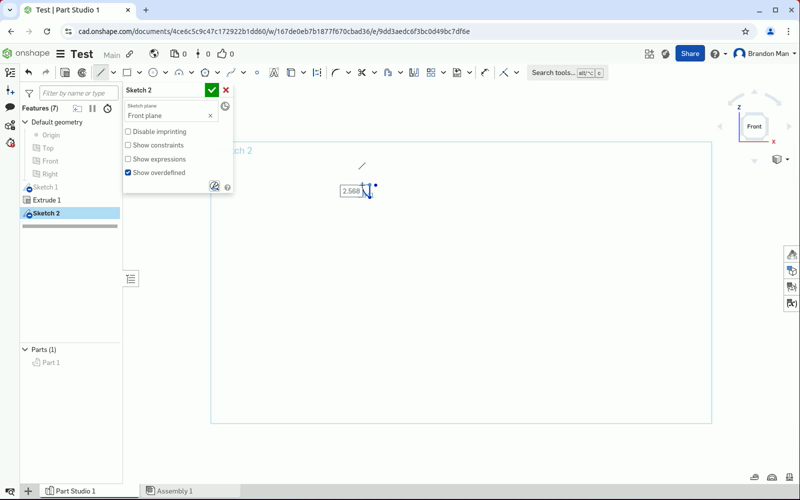
key_up(shift)
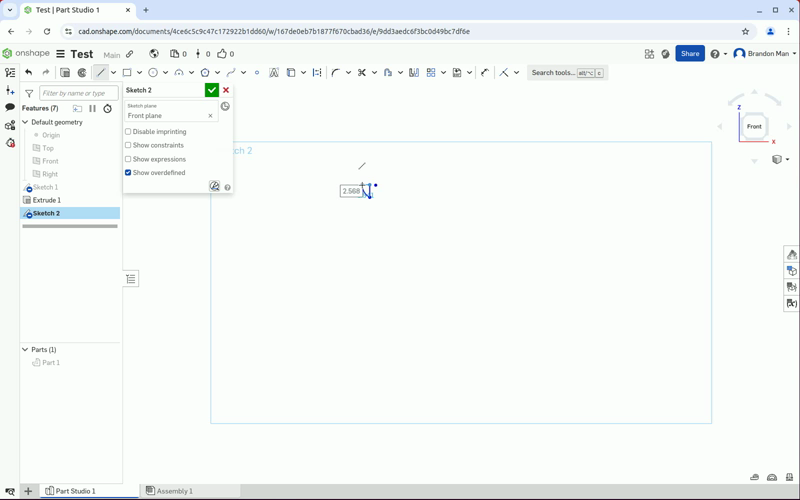
click(362, 184)
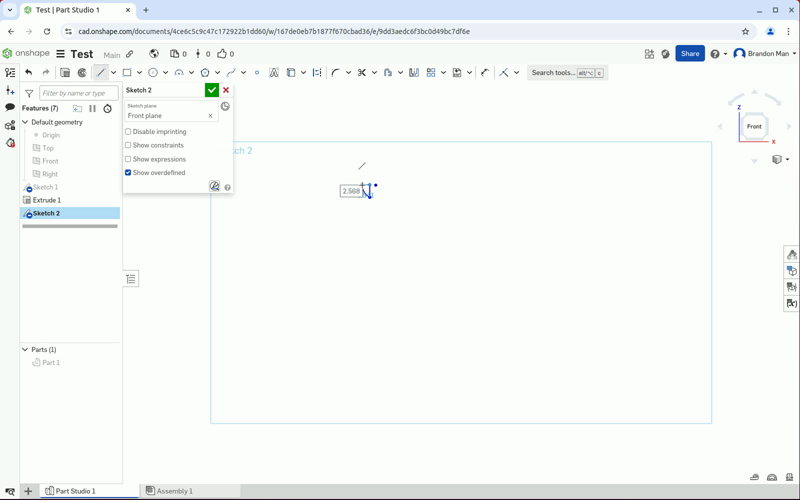
key(esc)
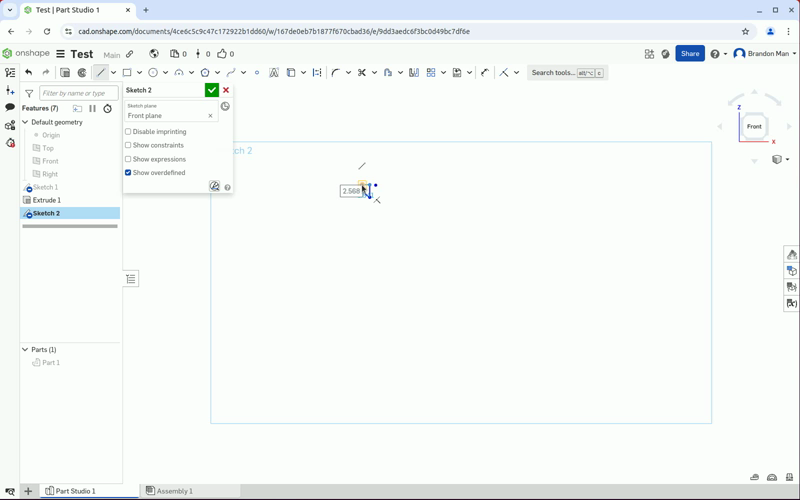
mouse_move(368, 191)
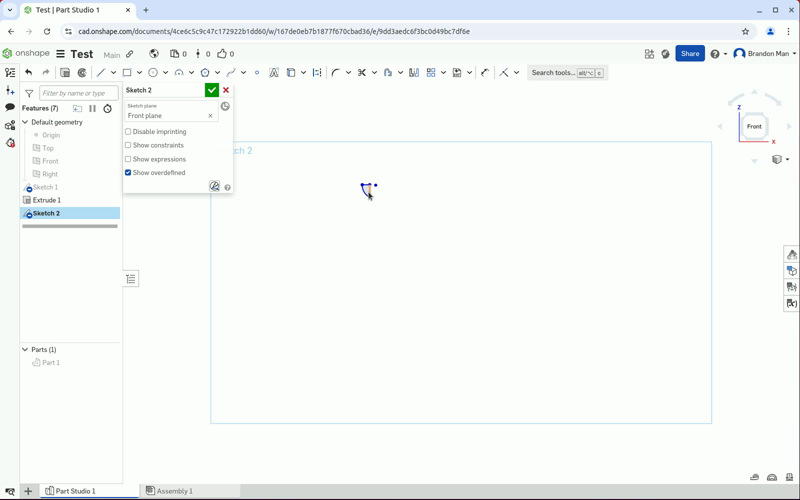
scroll(6)
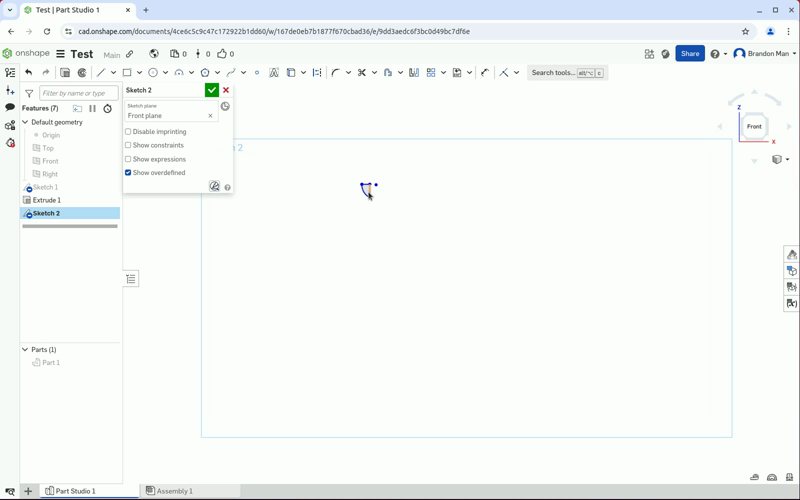
scroll(6)
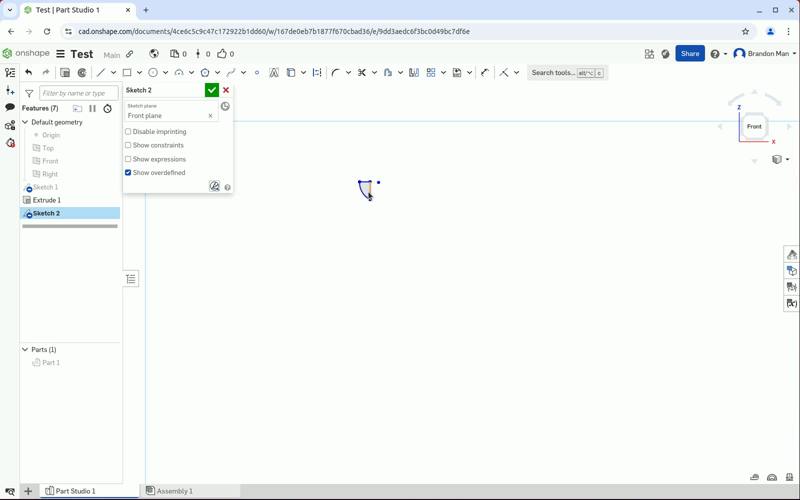
scroll(6)
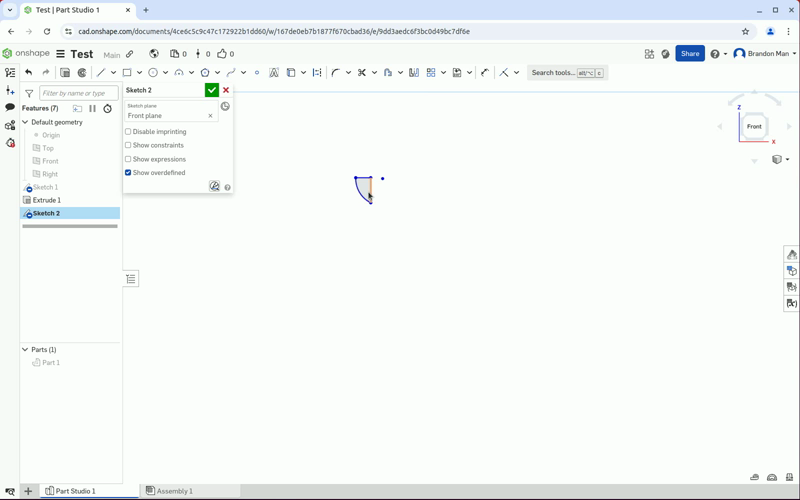
scroll(6)
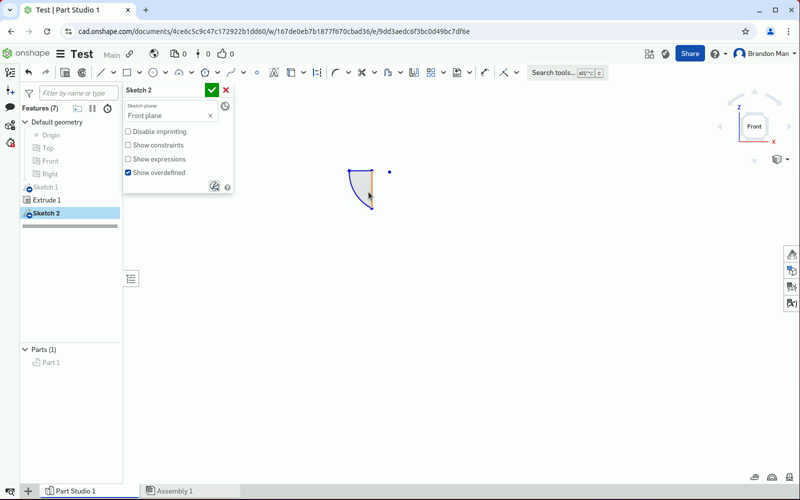
scroll(6)
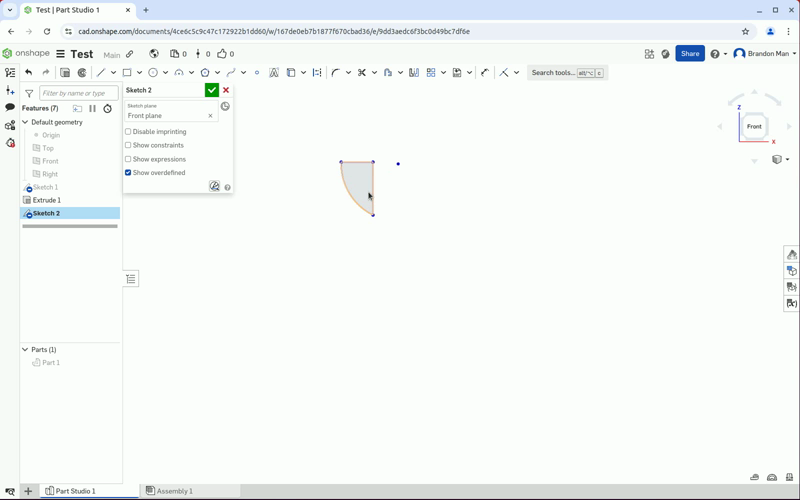
scroll(6)
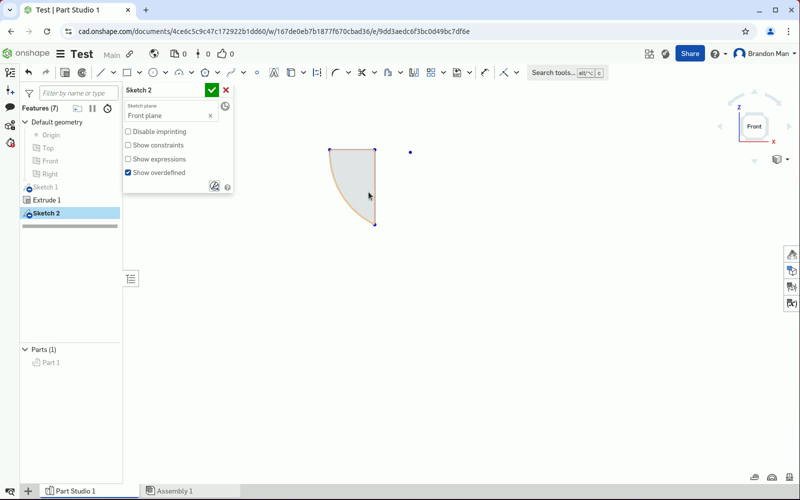
scroll(6)
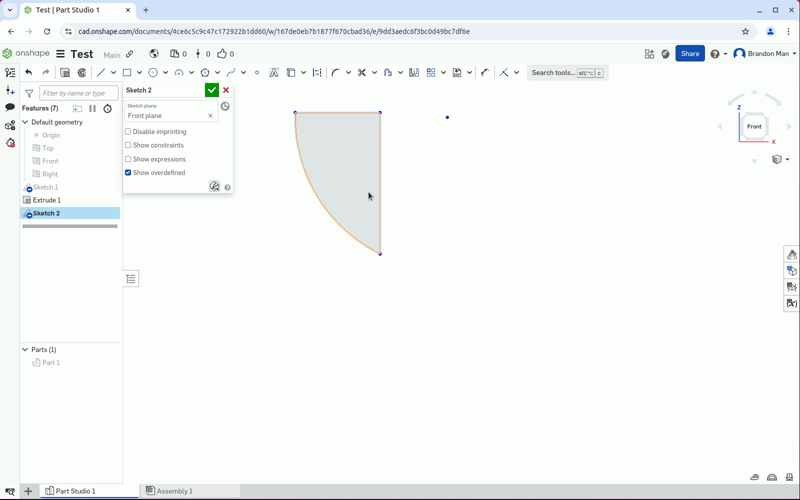
click(368, 191)
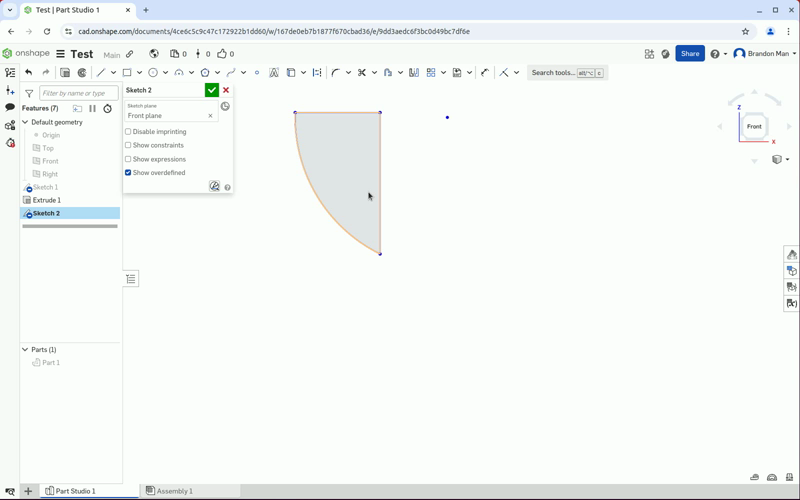
scroll(-6)
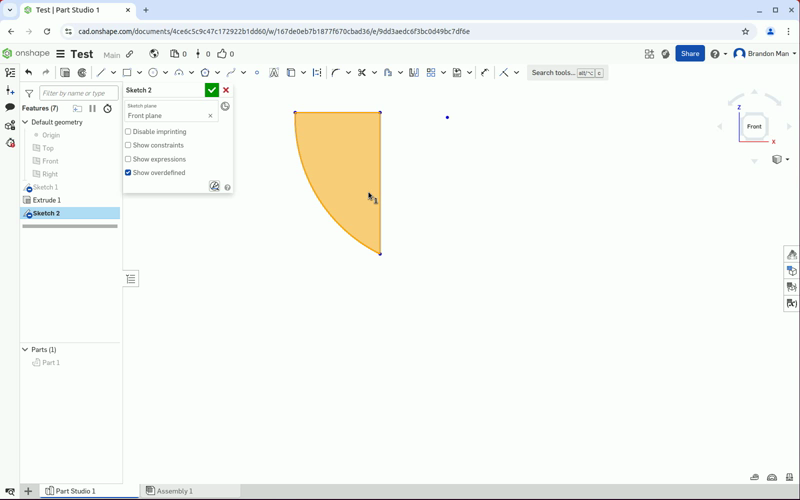
scroll(-6)
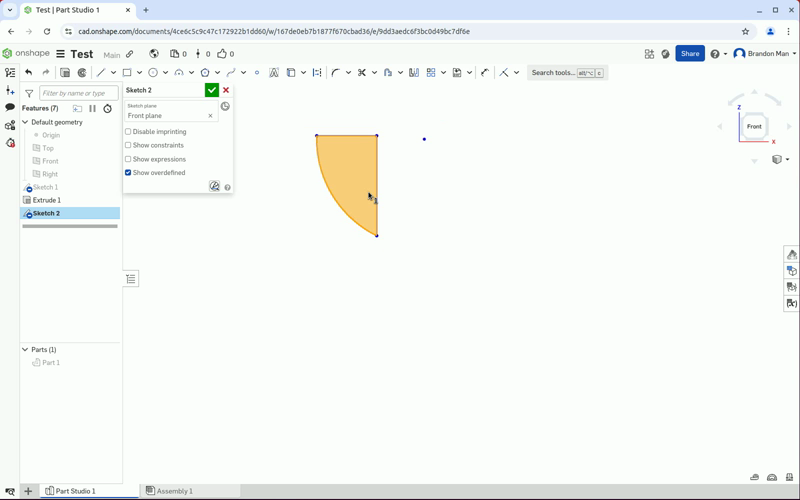
scroll(-6)
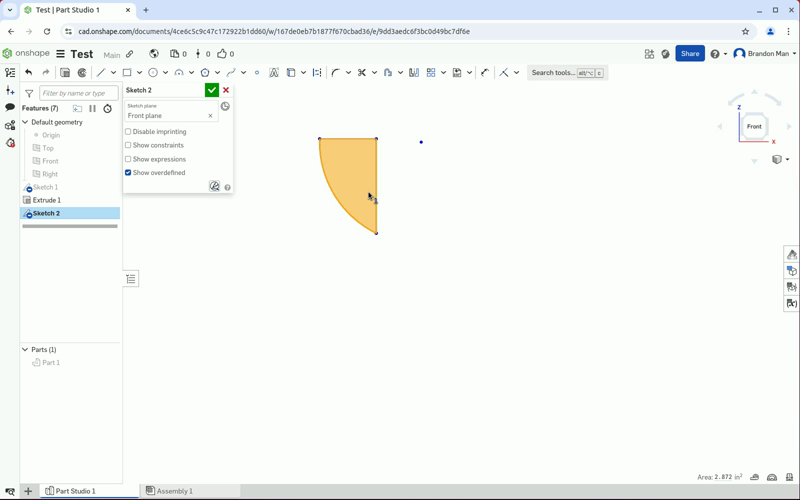
scroll(-6)
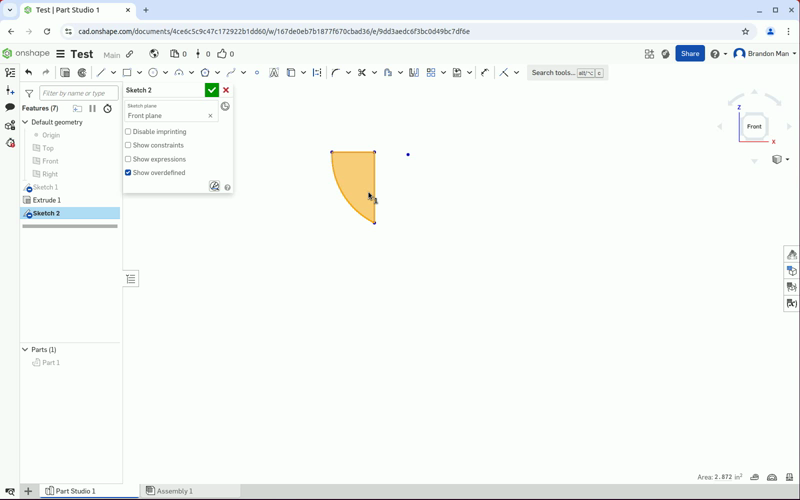
scroll(-6)
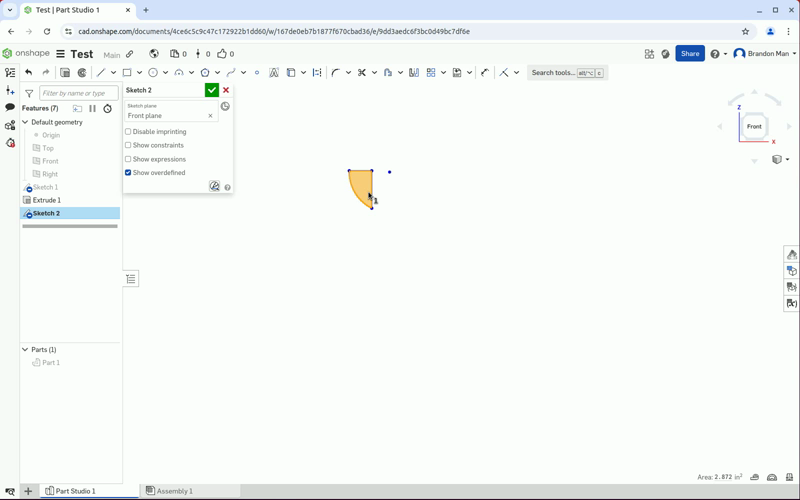
scroll(-6)
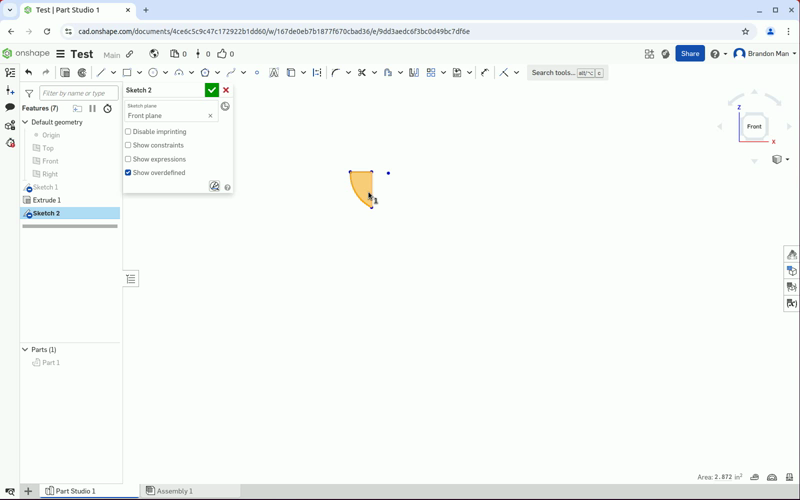
scroll(-6)
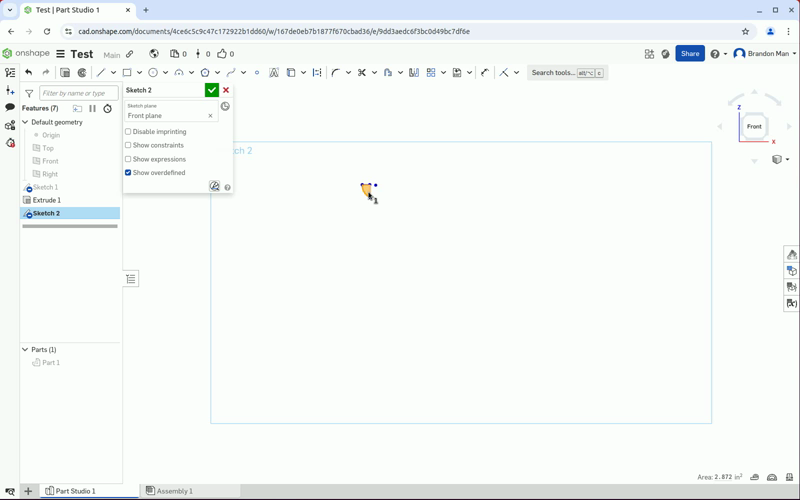
mouse_move(73, 352)
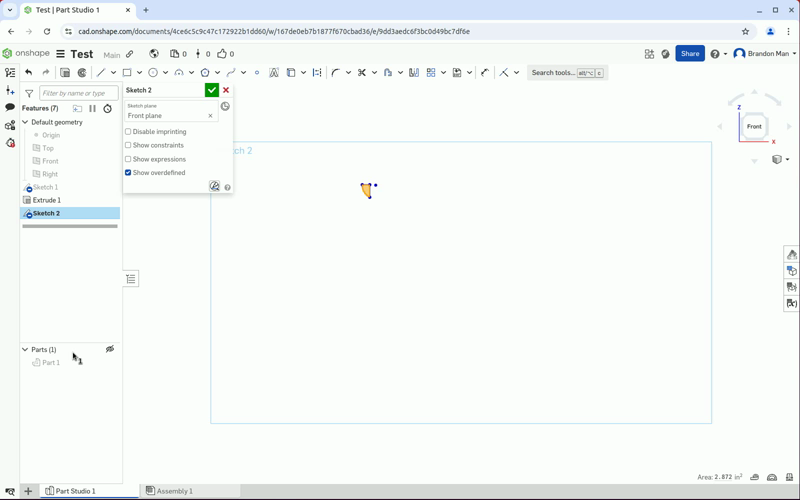
key(shift+y)
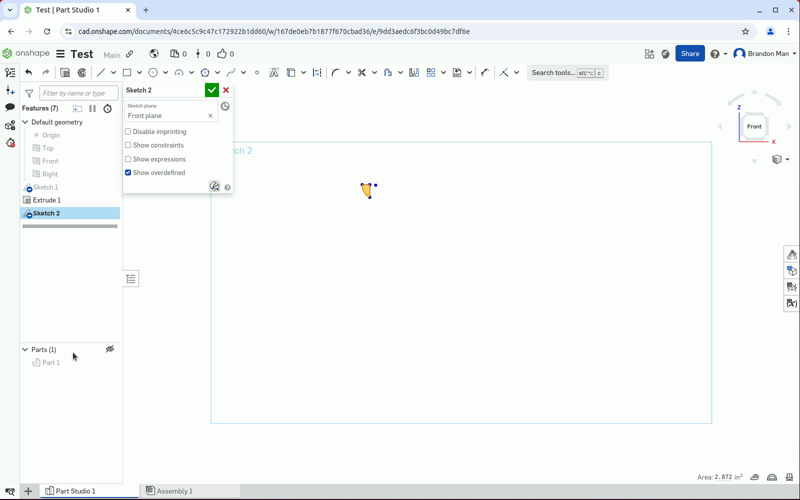
key(shift+e)
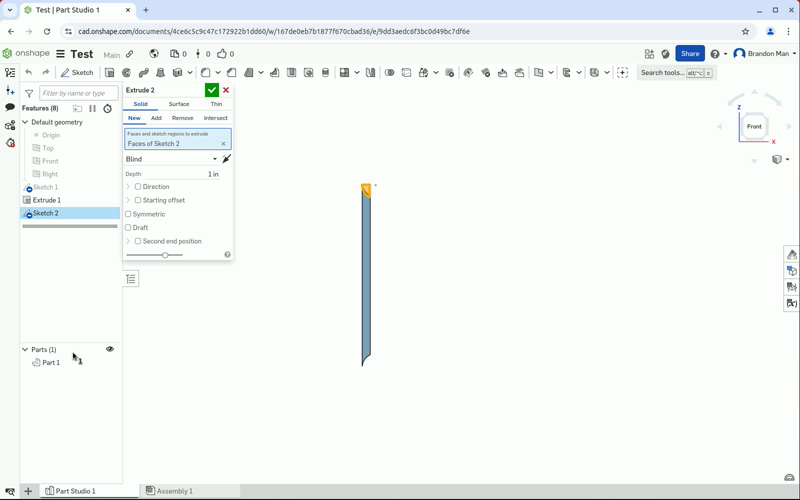
mouse_move(143, 106)
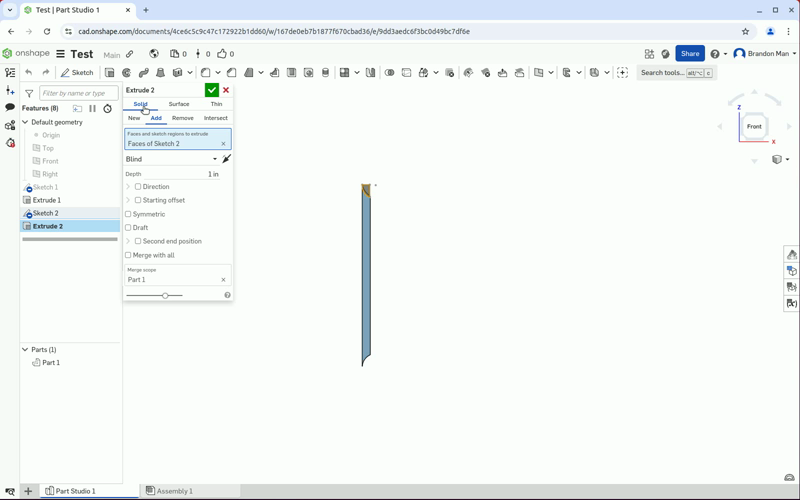
click(143, 106)
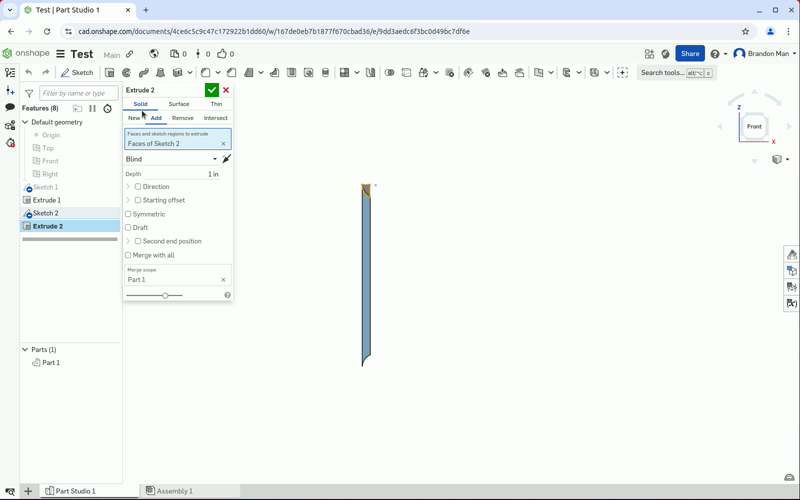
mouse_move(137, 120)
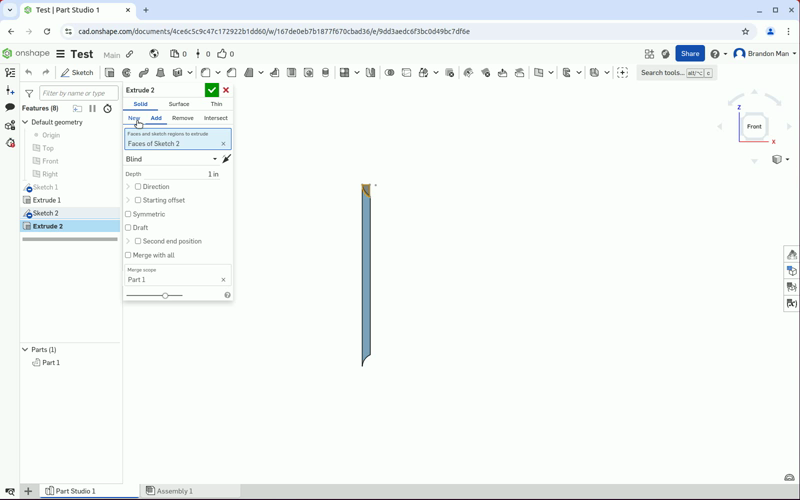
click(137, 120)
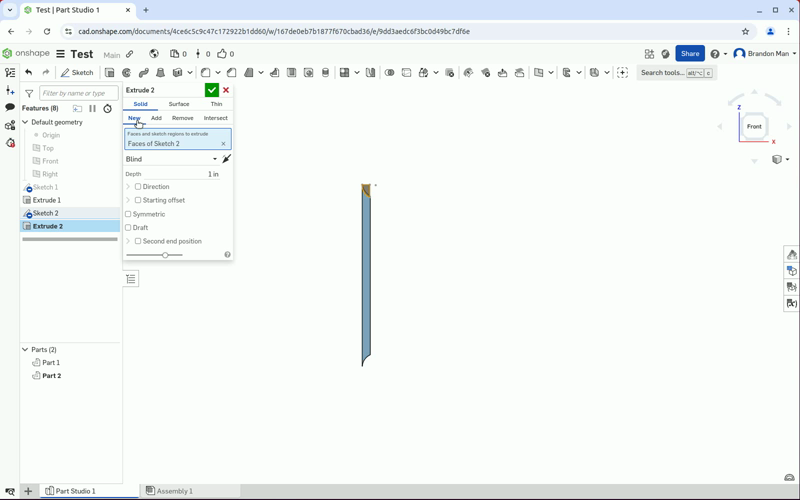
key(tab, 4)
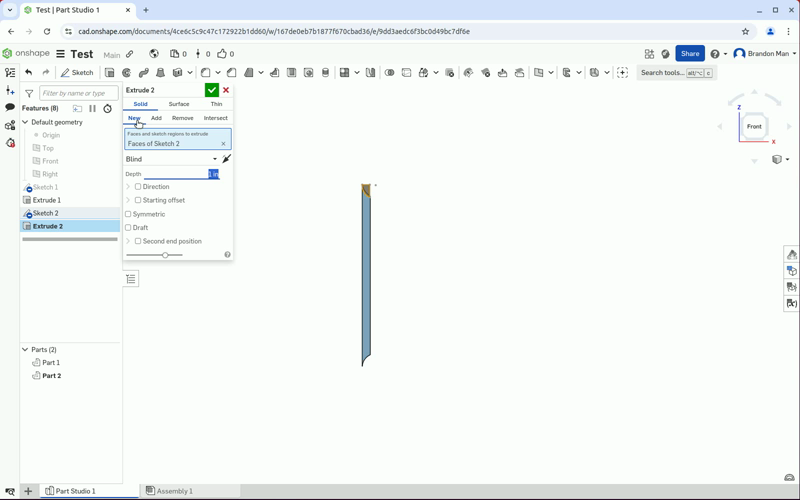
text(1.926)
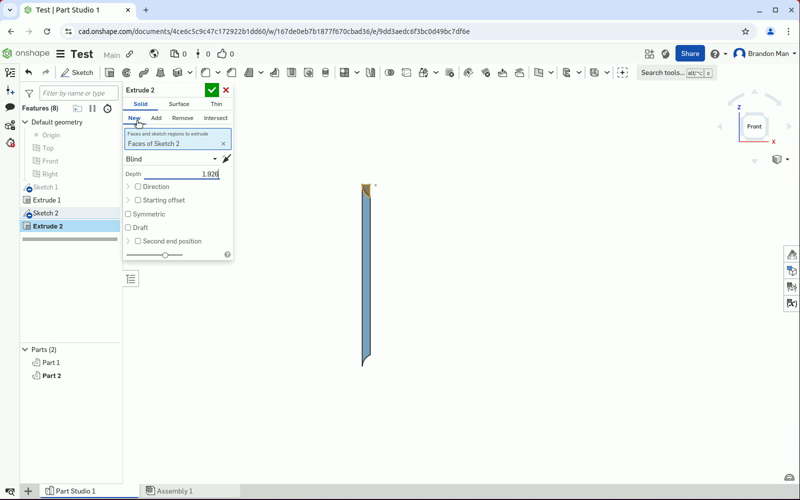
key(enter)
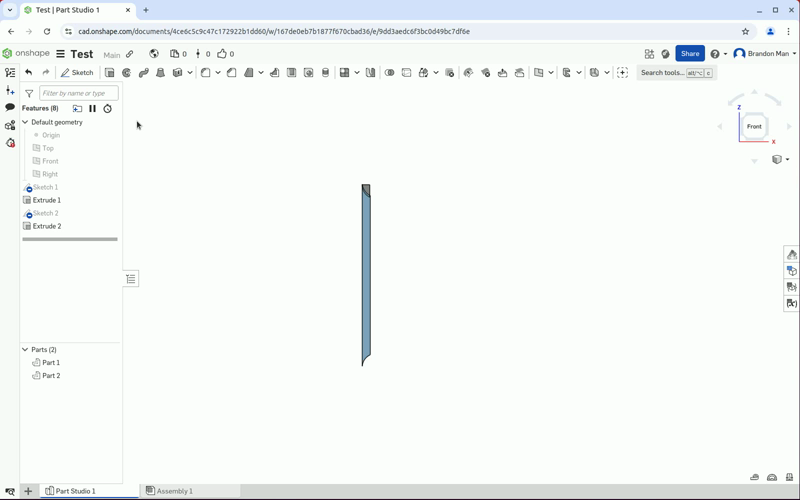
key(shift+h)
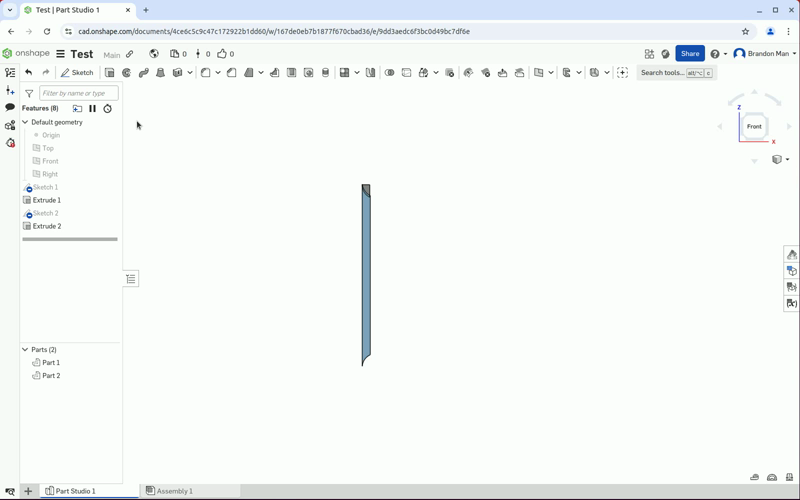
key(shift+h)
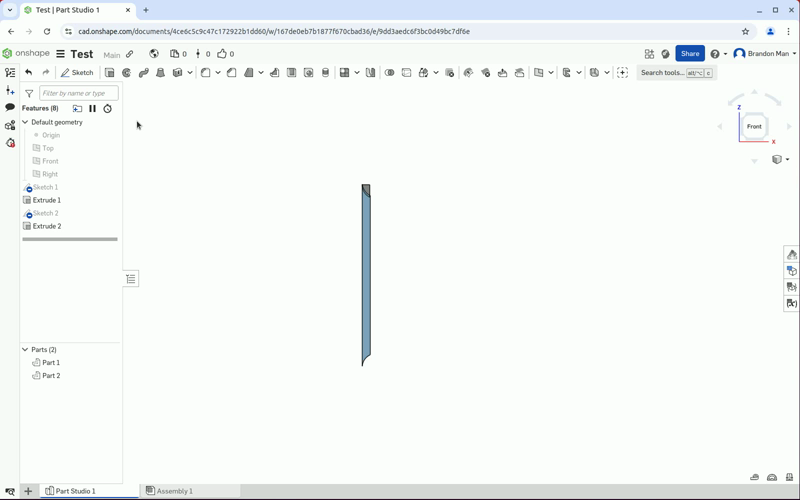
mouse_move(73, 189)
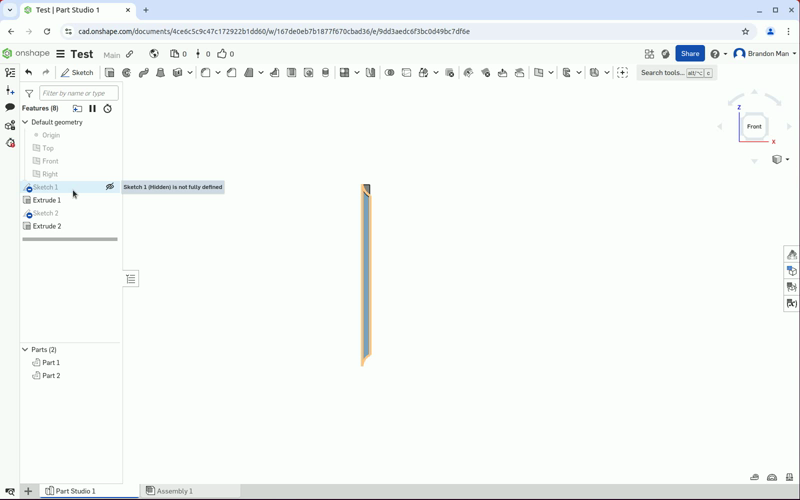
click(73, 189)
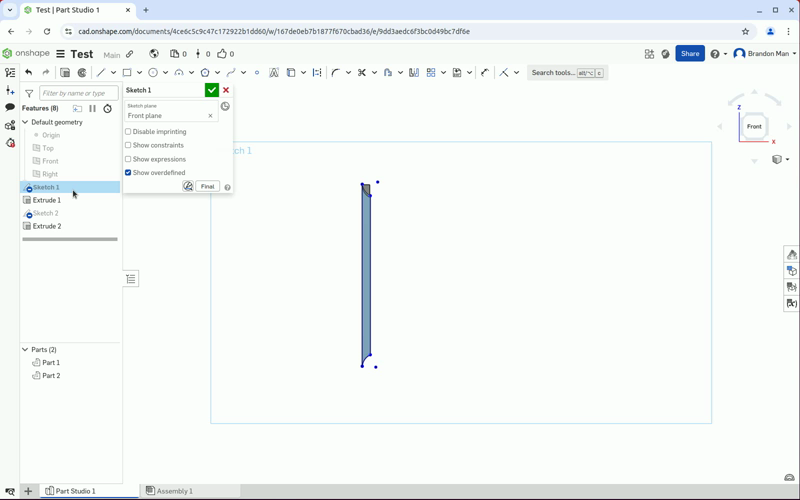
mouse_move(229, 92)
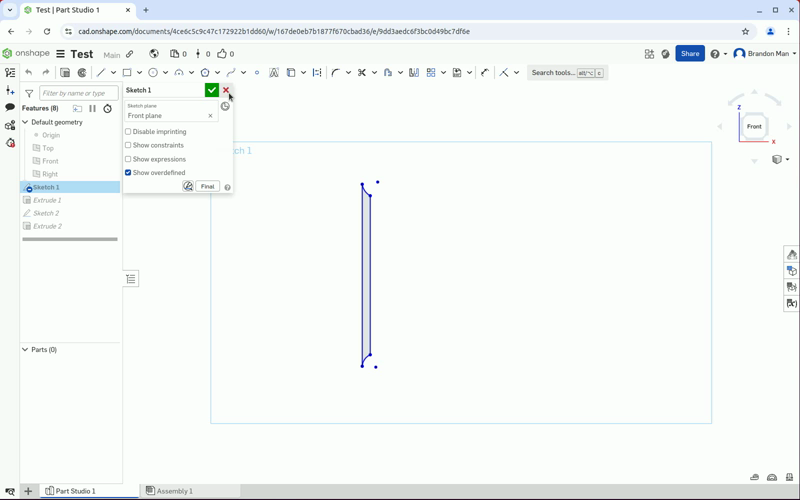
click(229, 92)
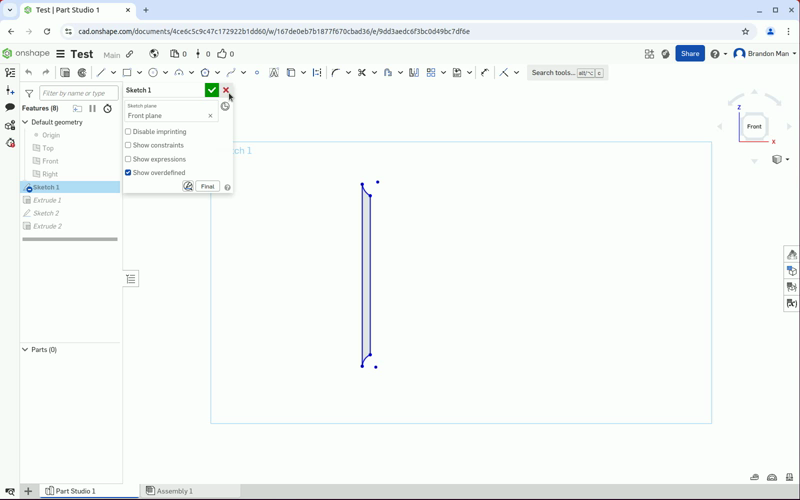
key(shift+s)
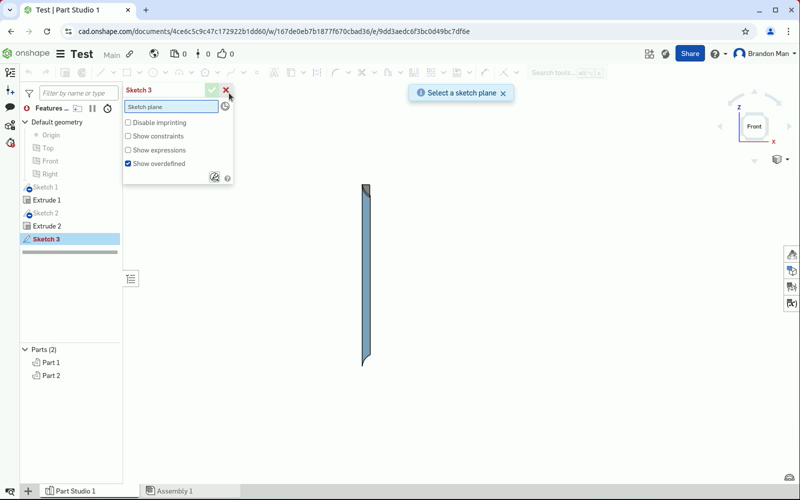
mouse_move(73, 163)
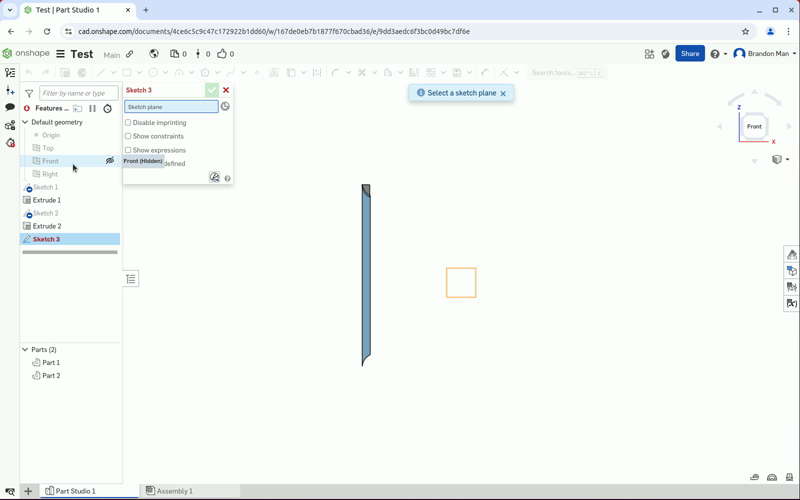
click(73, 163)
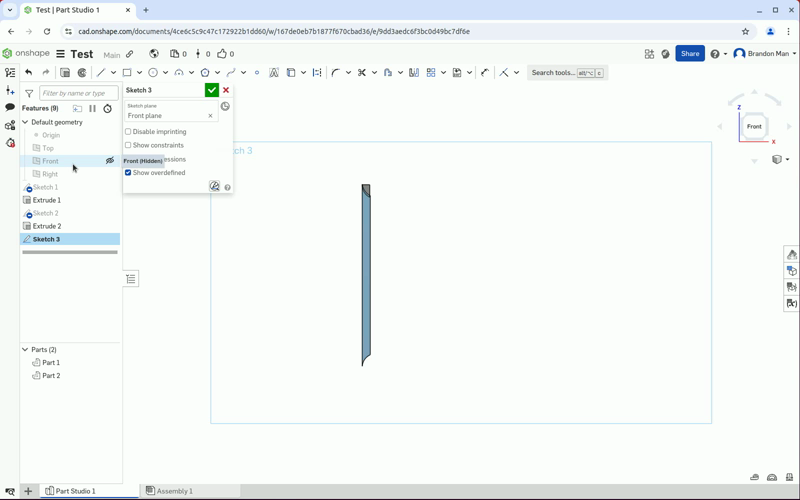
mouse_move(73, 352)
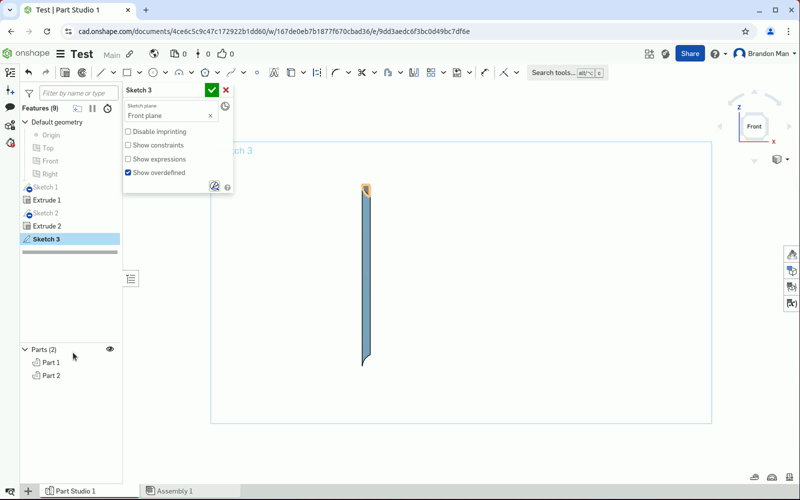
key(y)
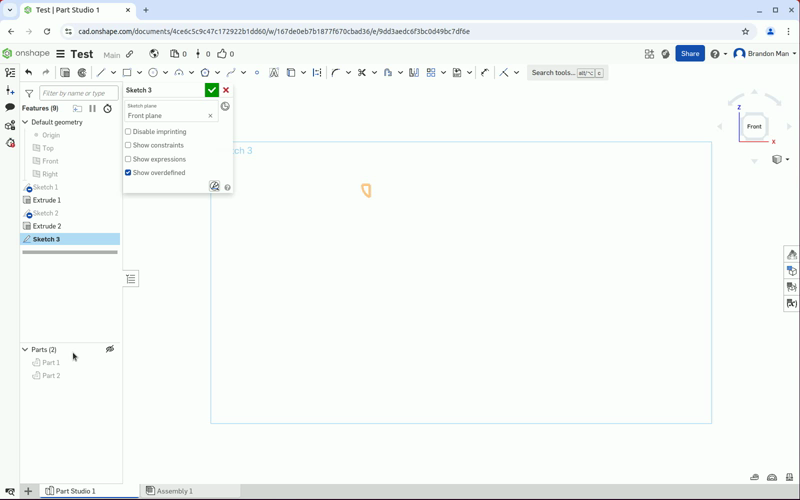
key(a)
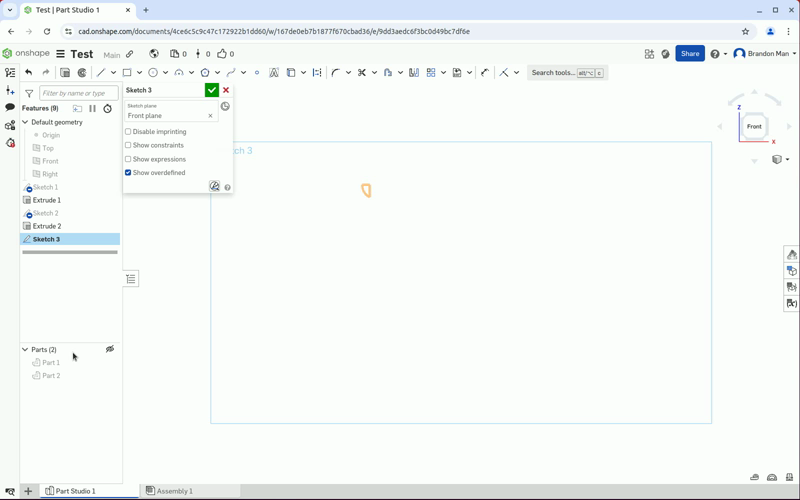
key_down(shift)
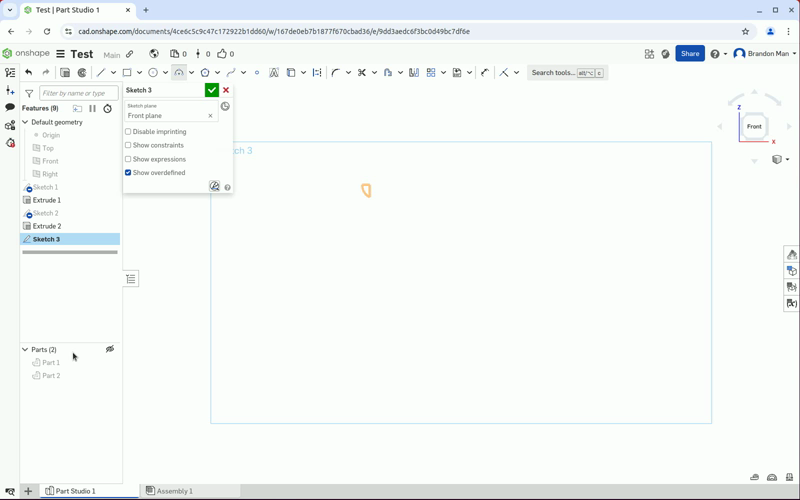
mouse_move(362, 184)
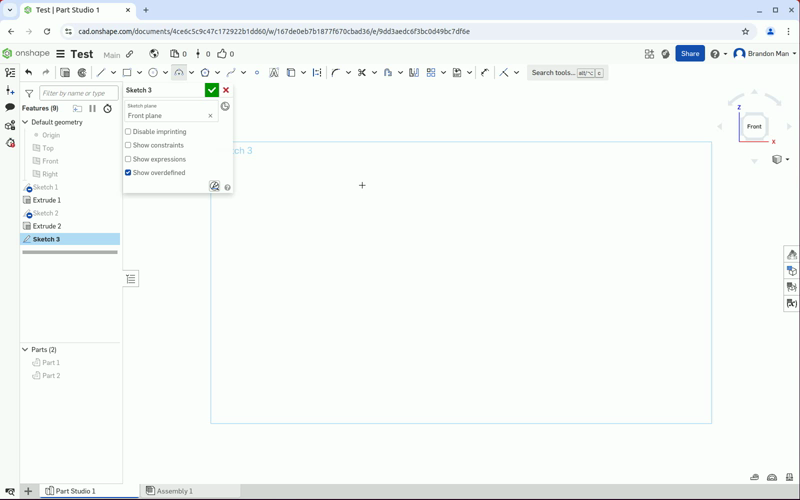
click(362, 184)
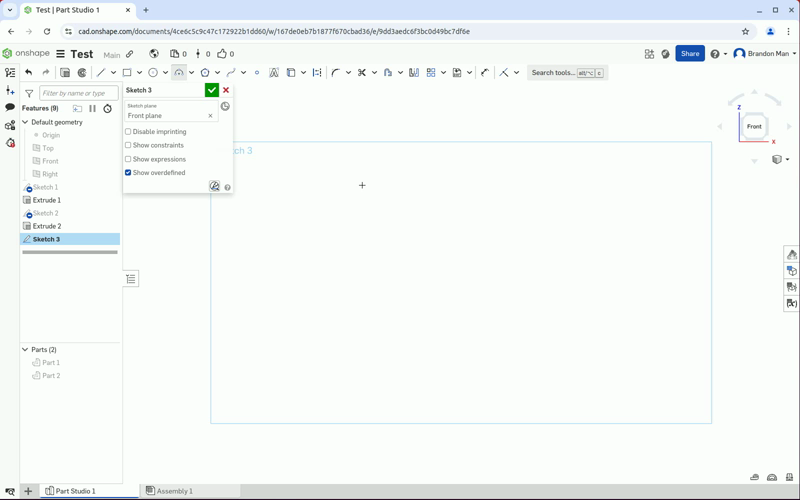
key_up(shift)
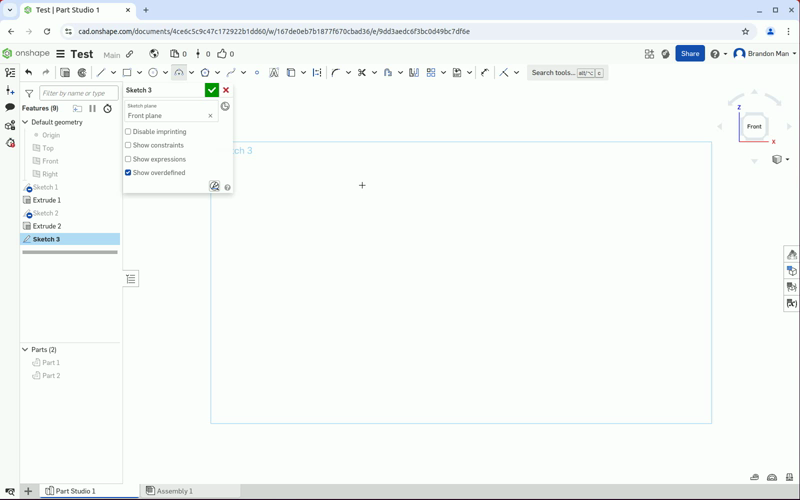
key_down(shift)
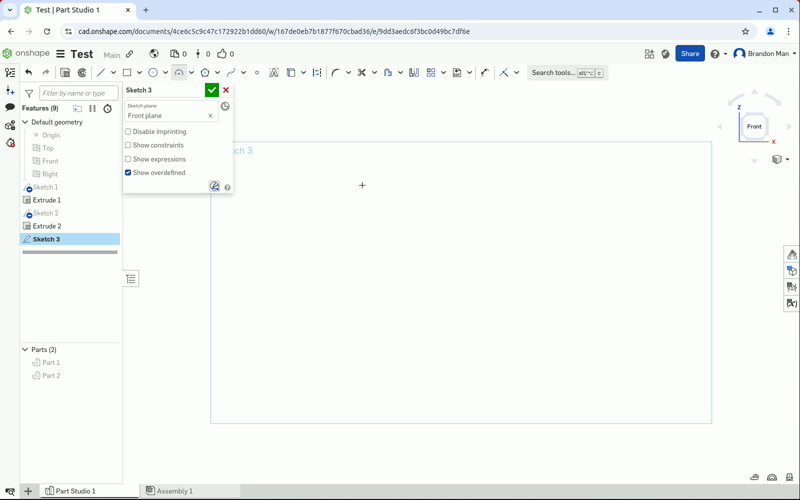
mouse_move(390, 184)
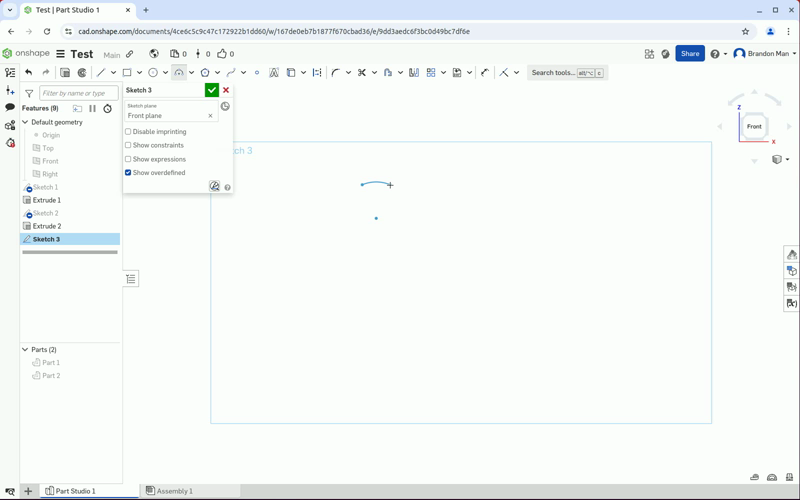
click(390, 184)
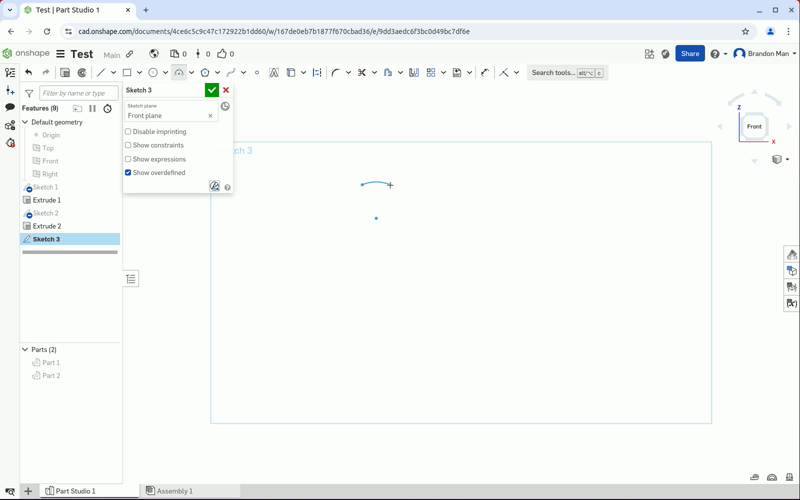
mouse_move(376, 198)
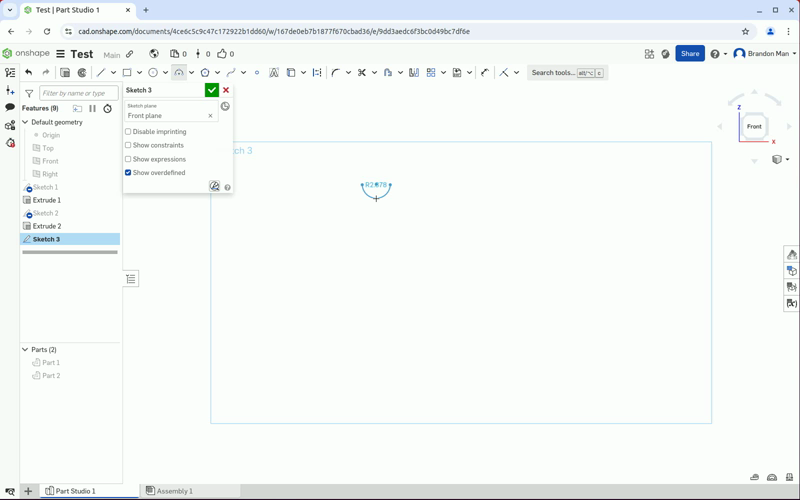
click(376, 198)
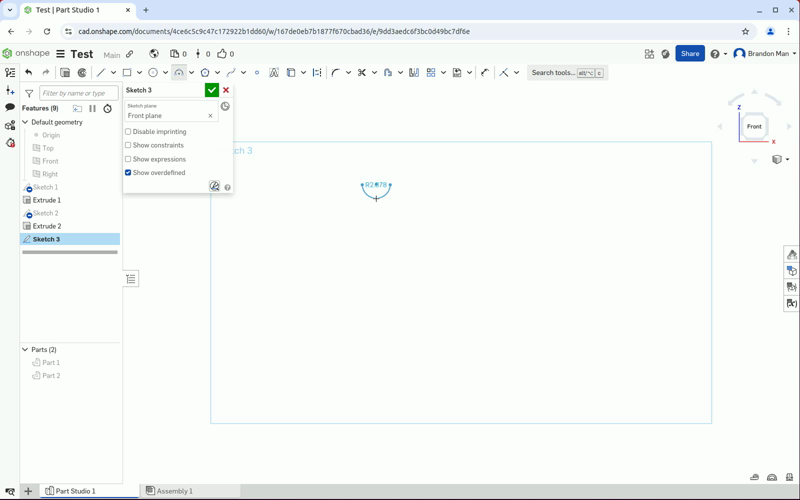
key_up(shift)
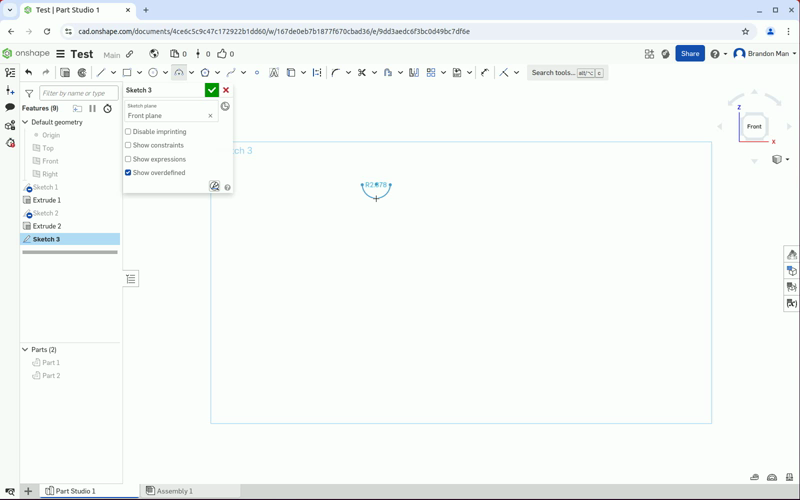
key(esc)
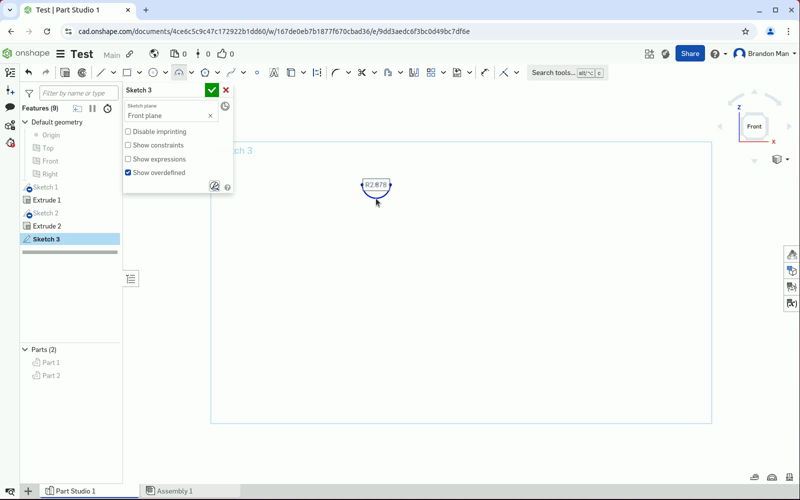
key(l)
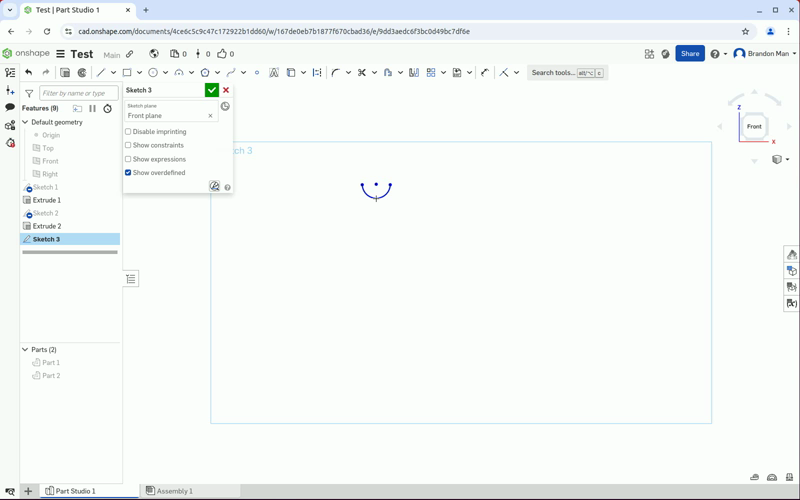
mouse_move(390, 184)
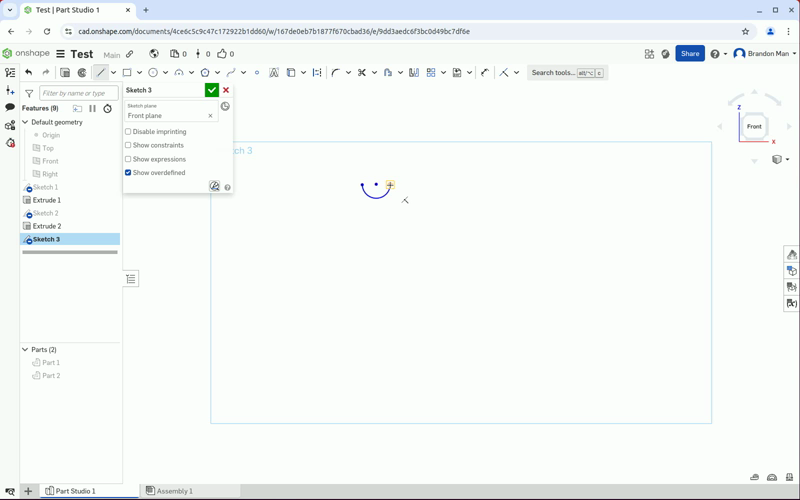
click(390, 184)
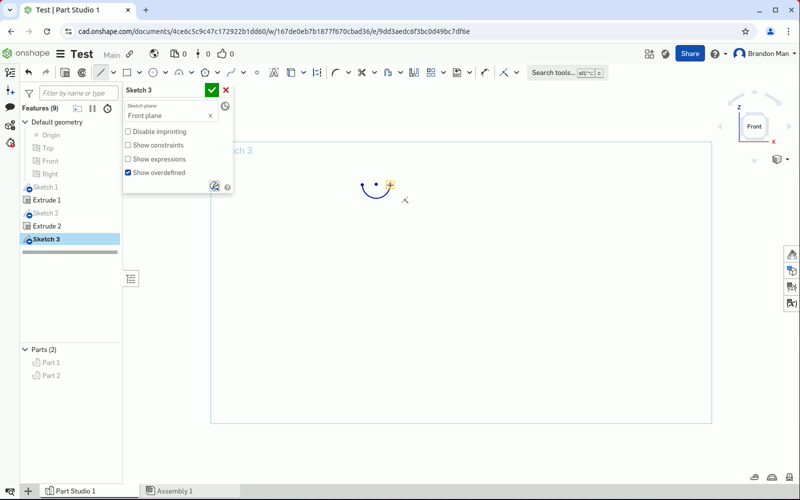
key_down(shift)
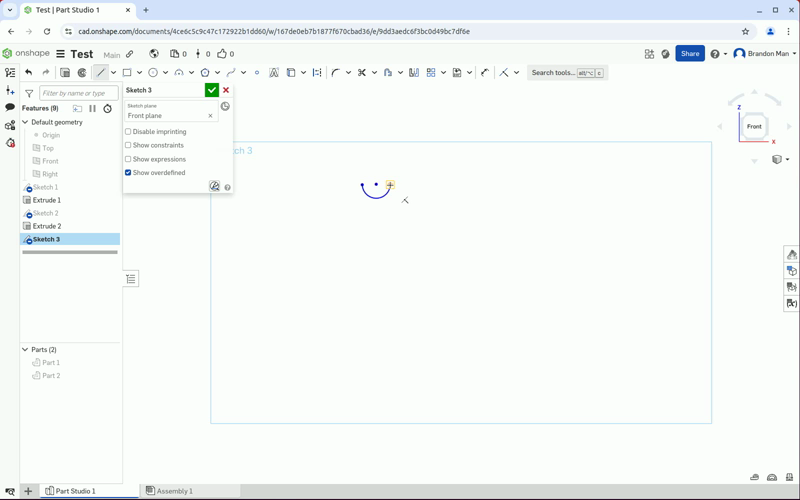
mouse_move(420, 184)
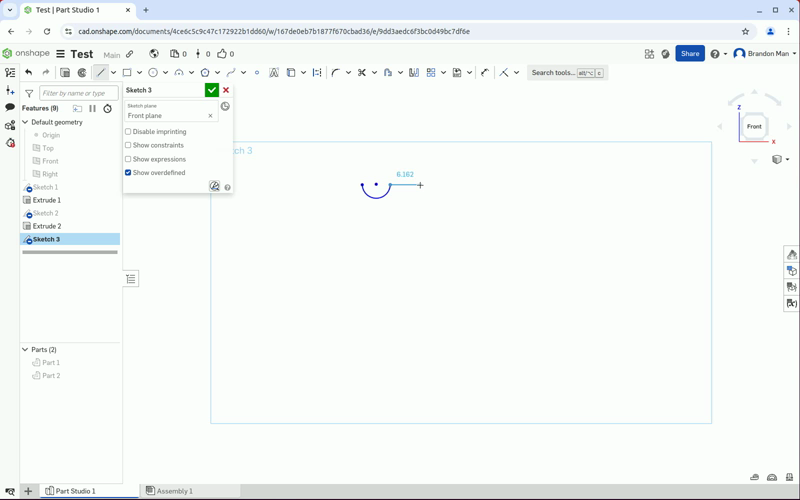
mouse_move(383, 184)
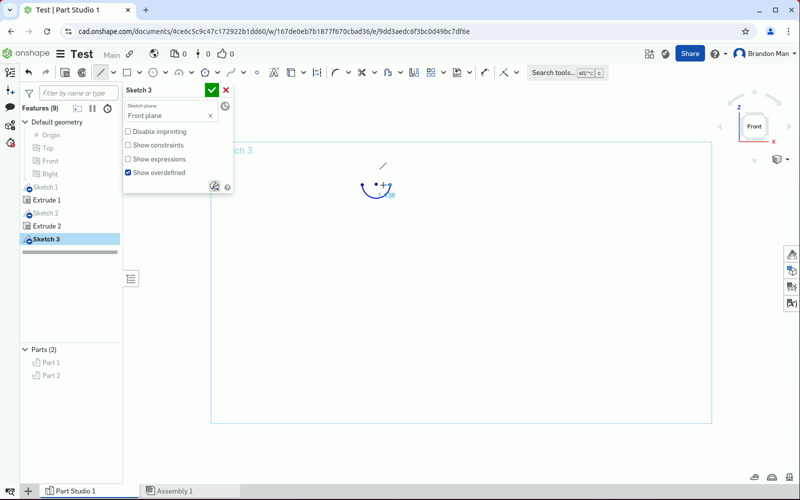
scroll(6)
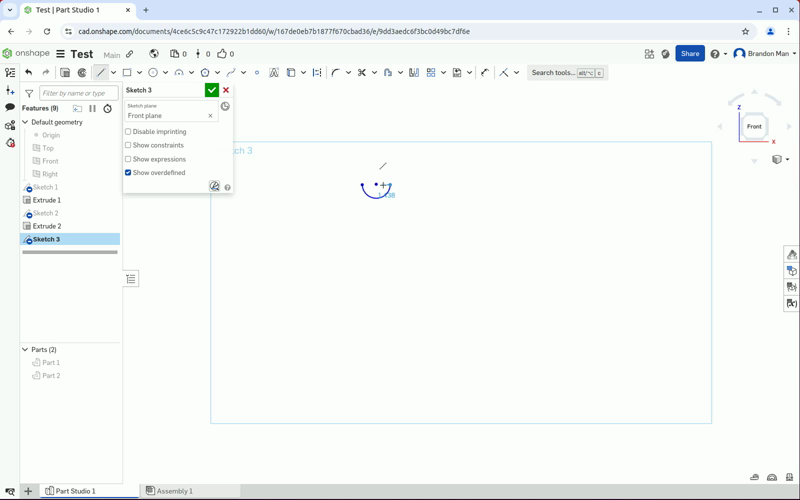
scroll(6)
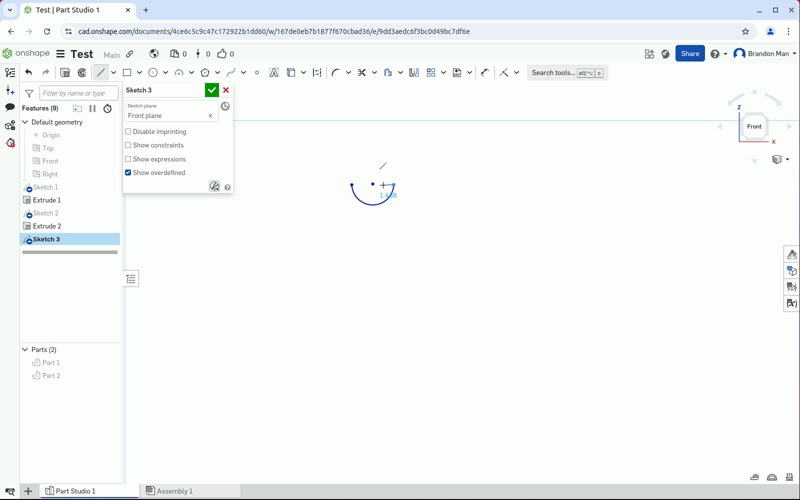
scroll(6)
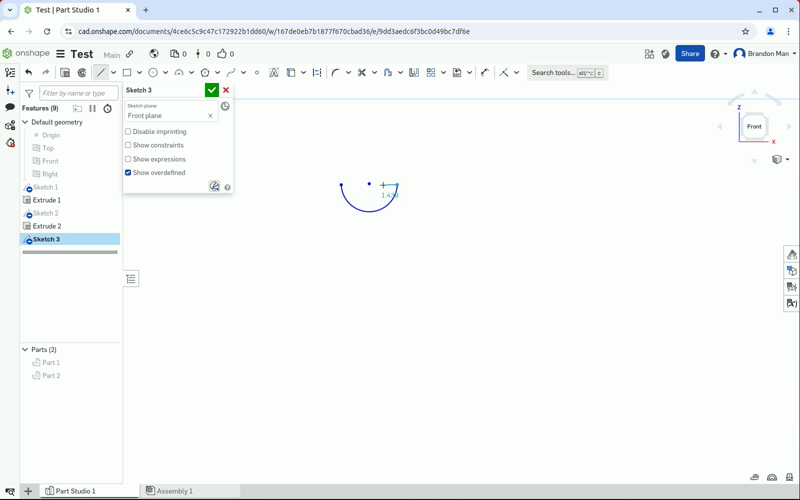
scroll(6)
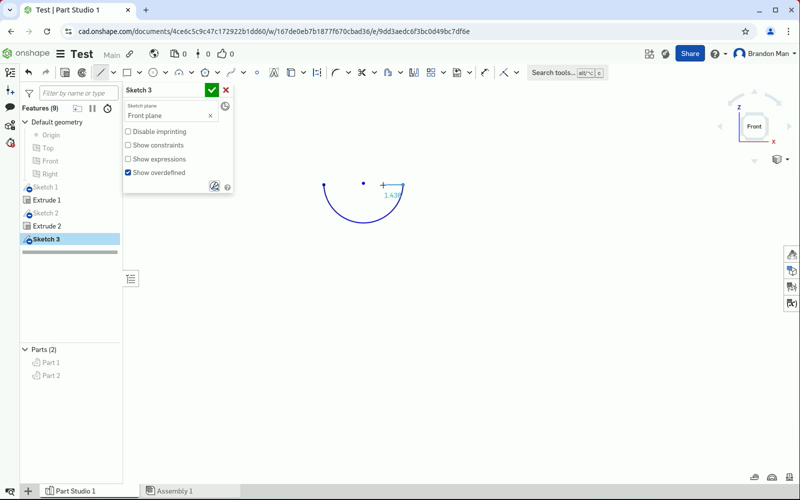
scroll(6)
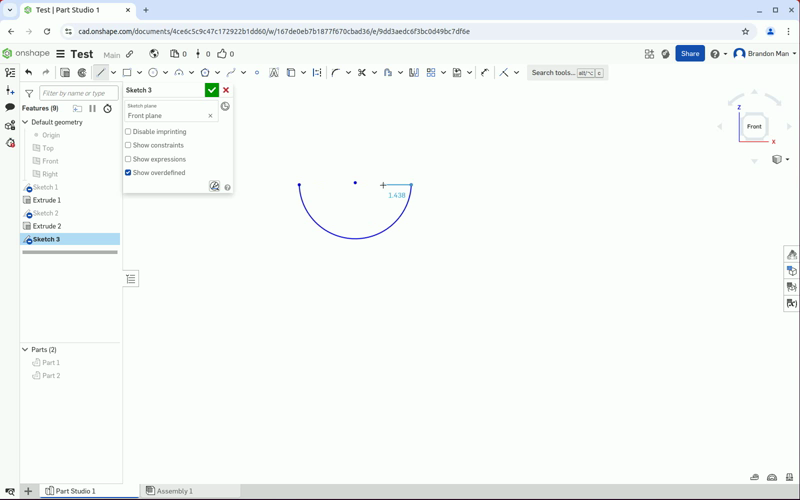
scroll(6)
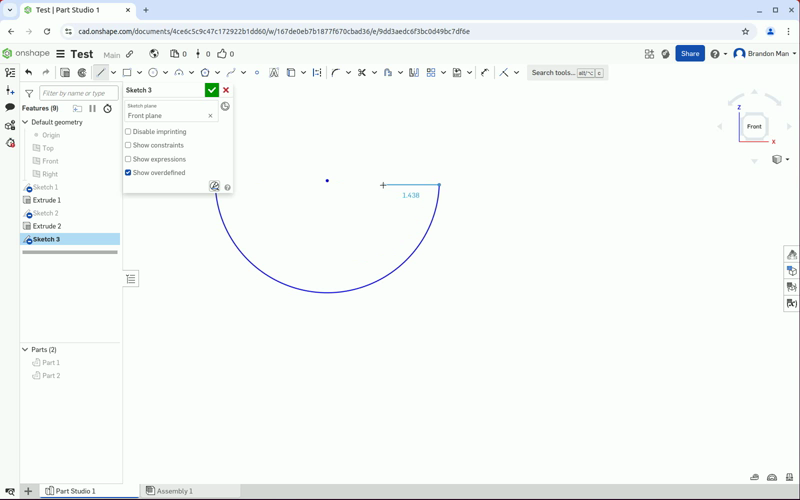
scroll(6)
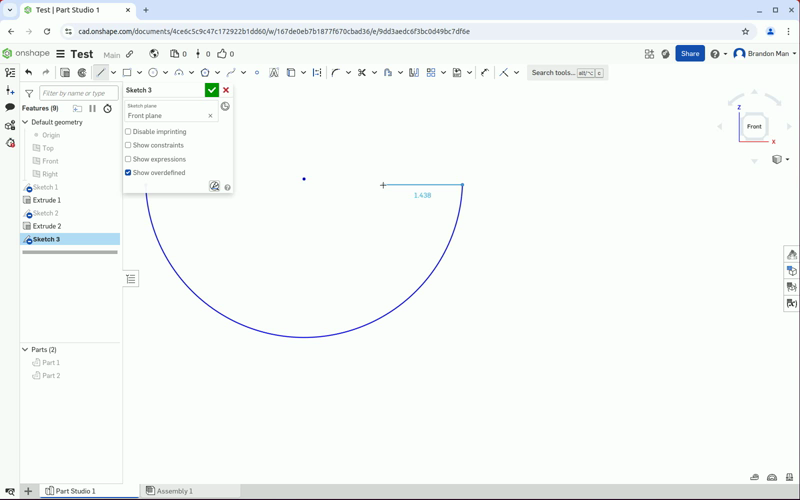
click(383, 184)
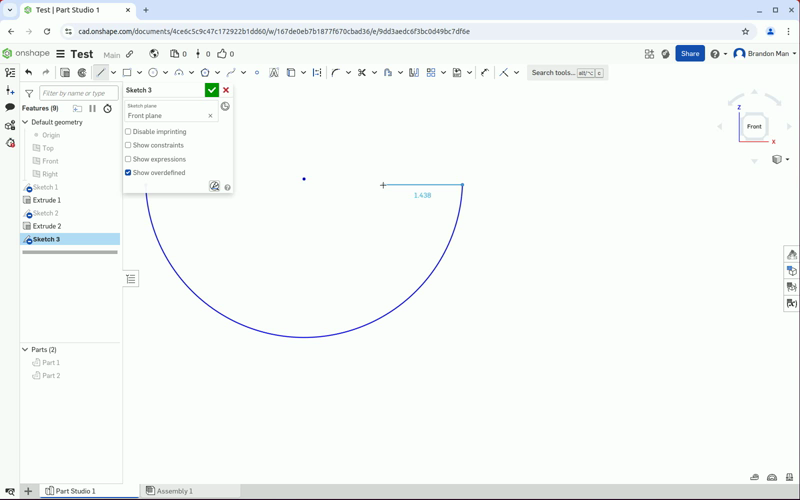
scroll(-6)
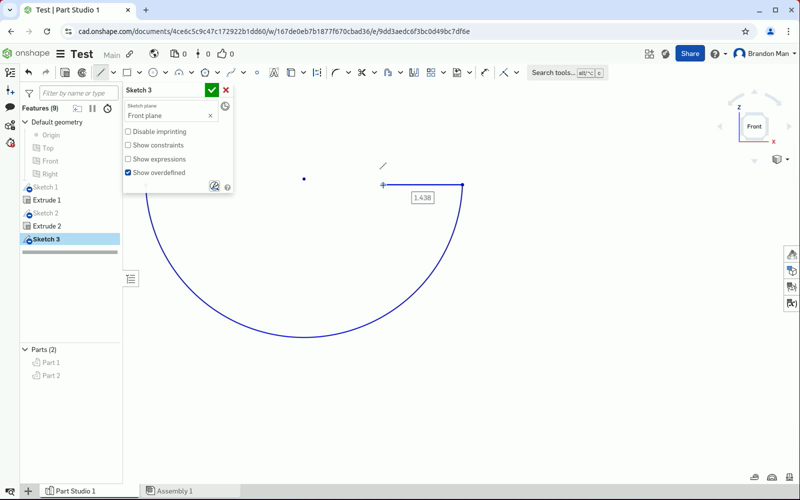
scroll(-6)
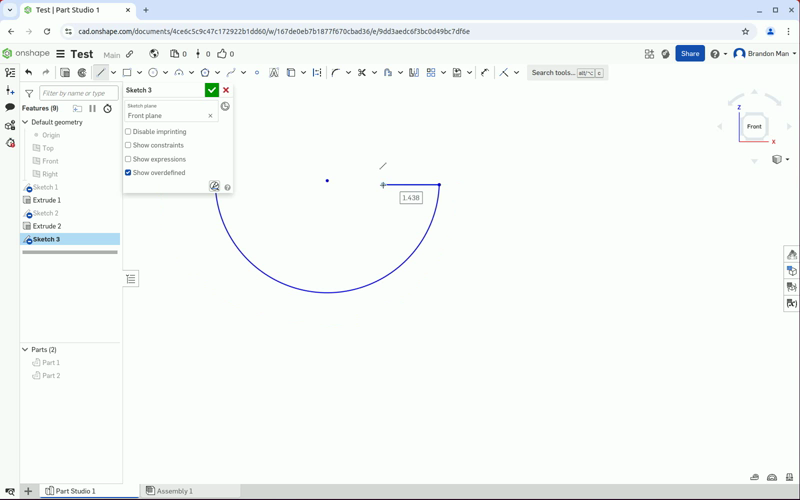
scroll(-6)
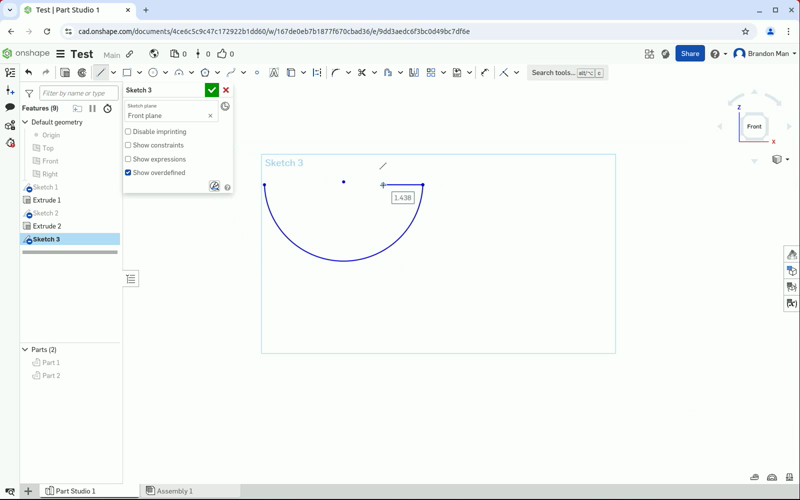
scroll(-6)
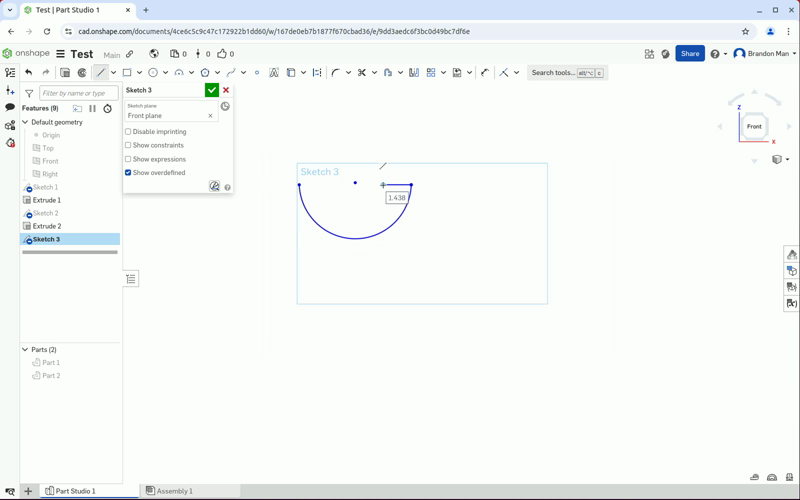
scroll(-6)
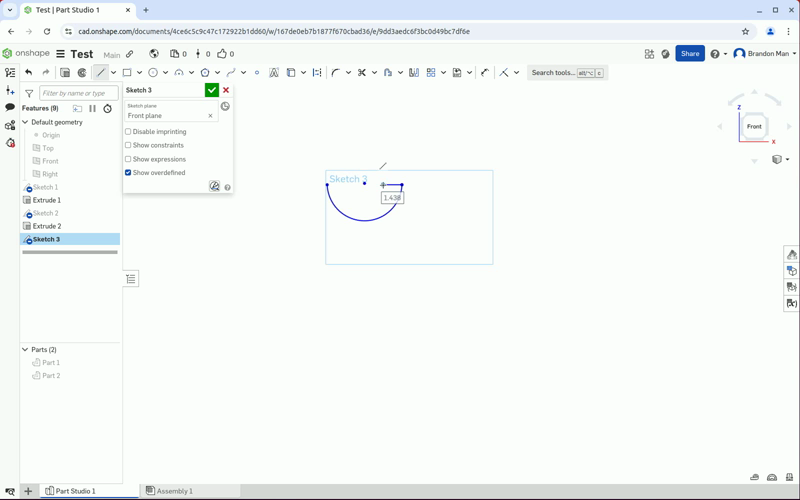
scroll(-6)
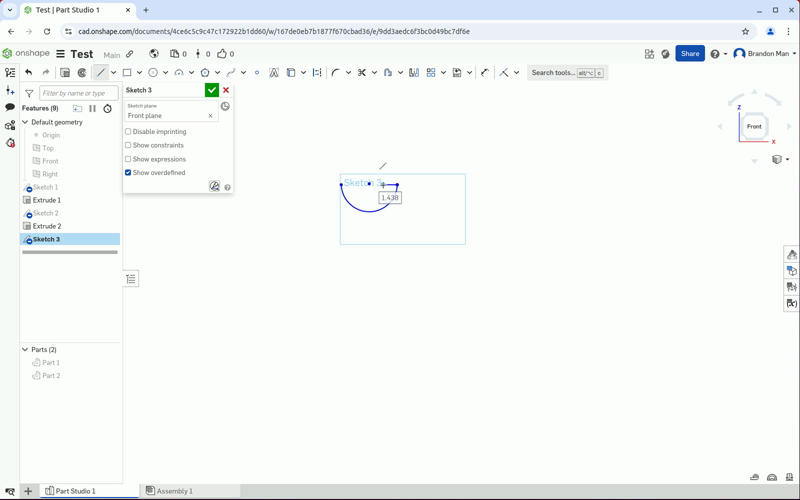
scroll(-6)
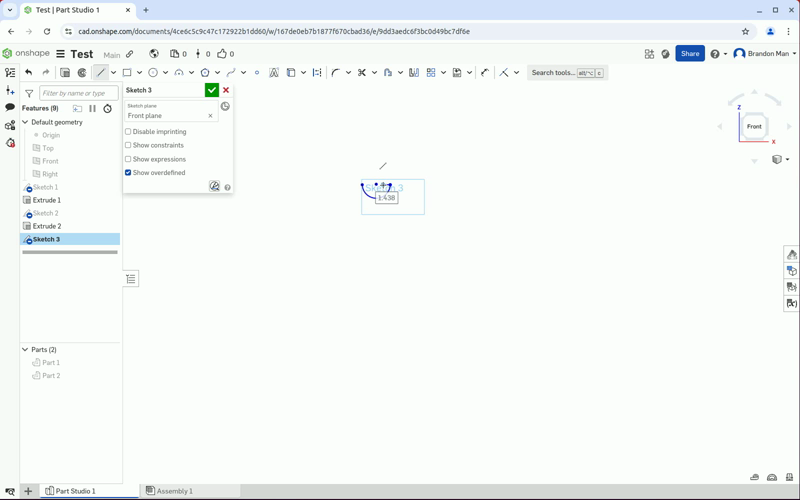
key_up(shift)
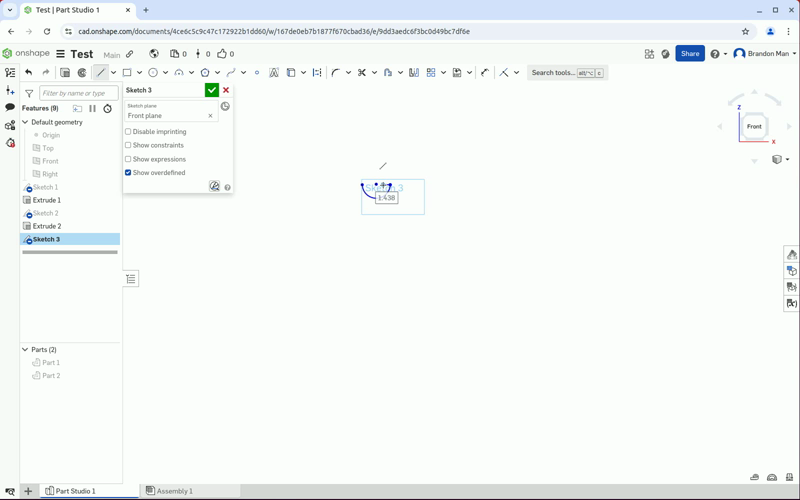
key(esc)
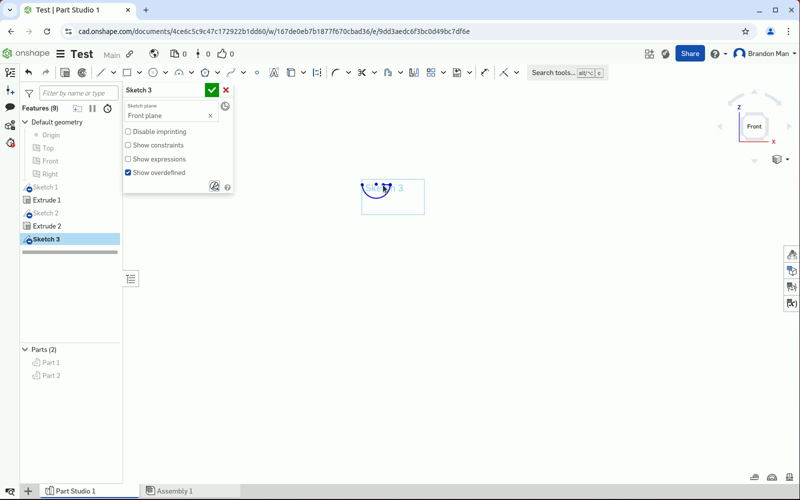
key(a)
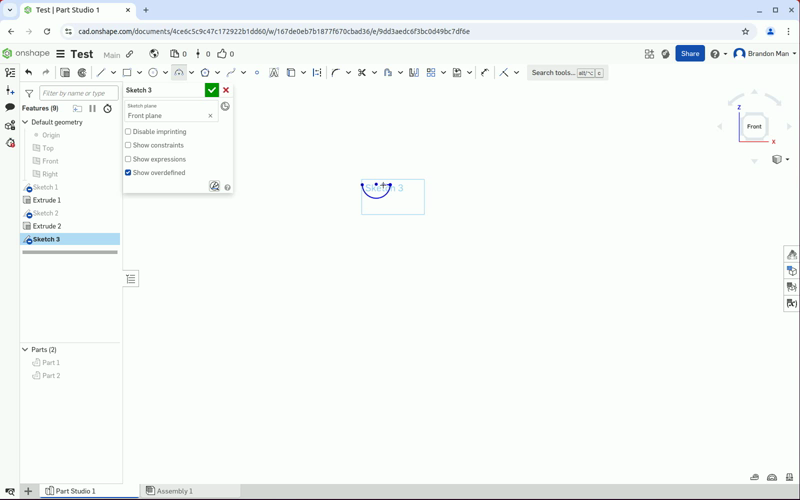
mouse_move(383, 184)
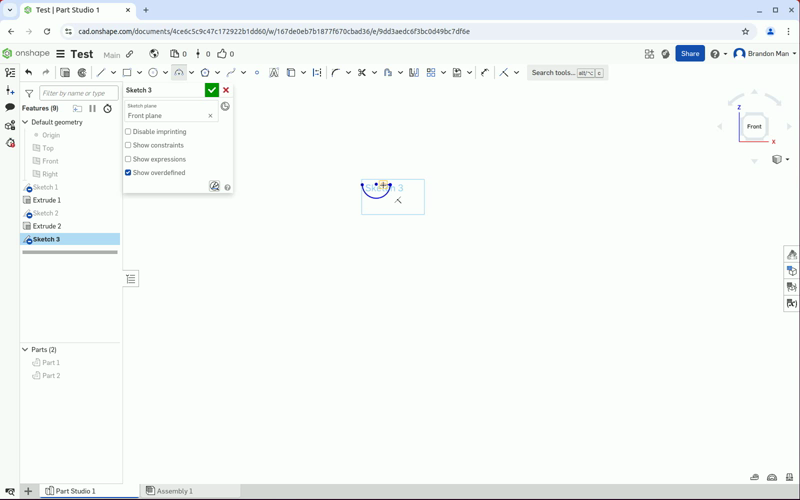
click(383, 184)
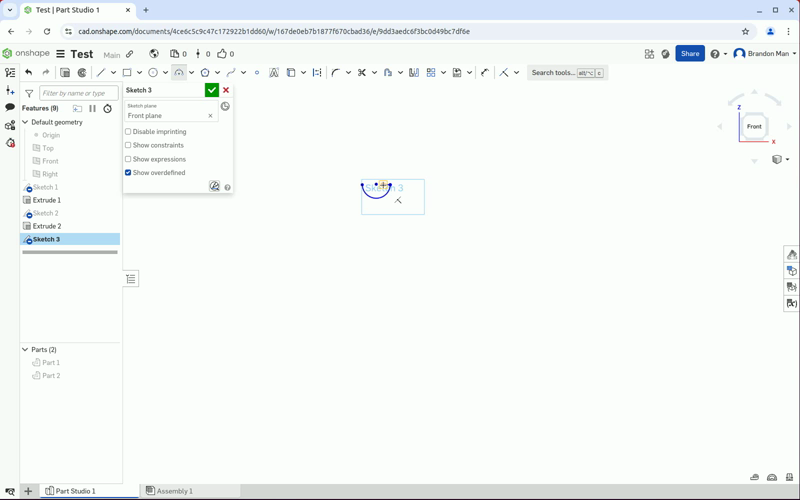
key_down(shift)
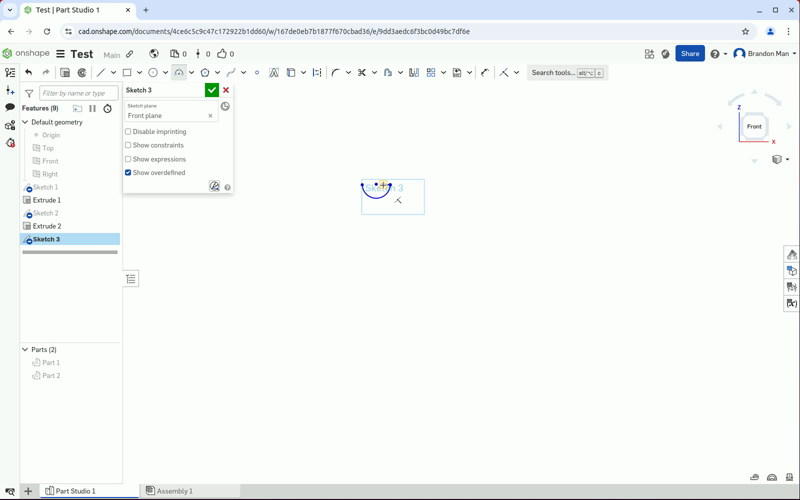
mouse_move(369, 184)
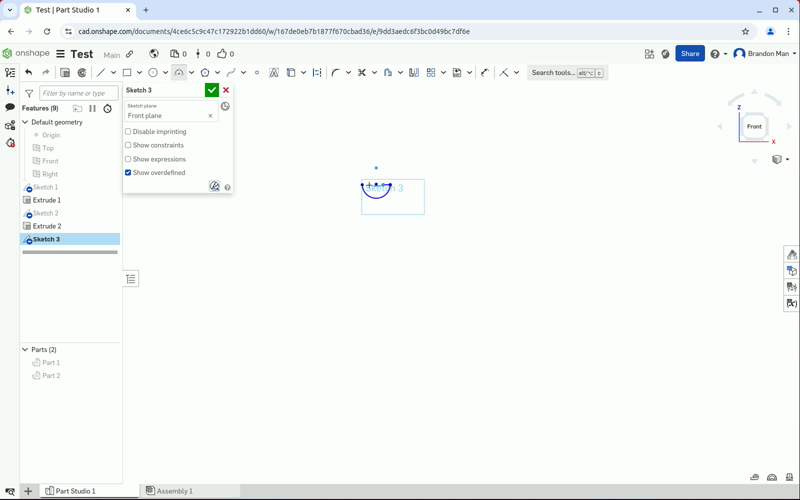
click(369, 184)
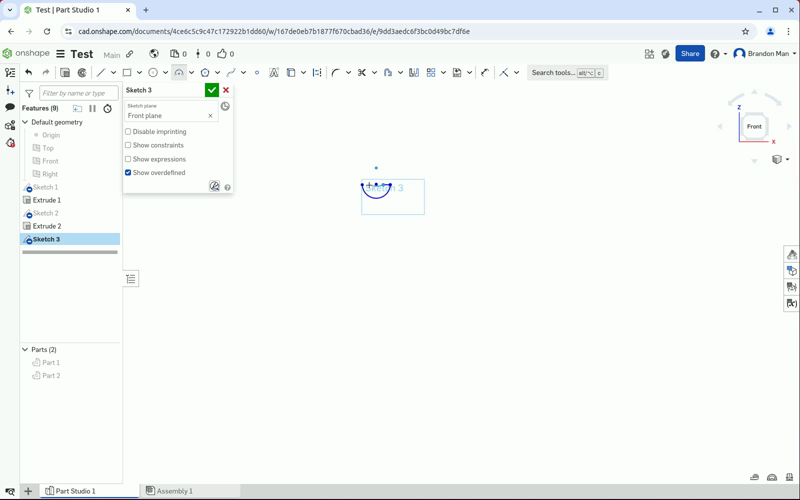
mouse_move(376, 191)
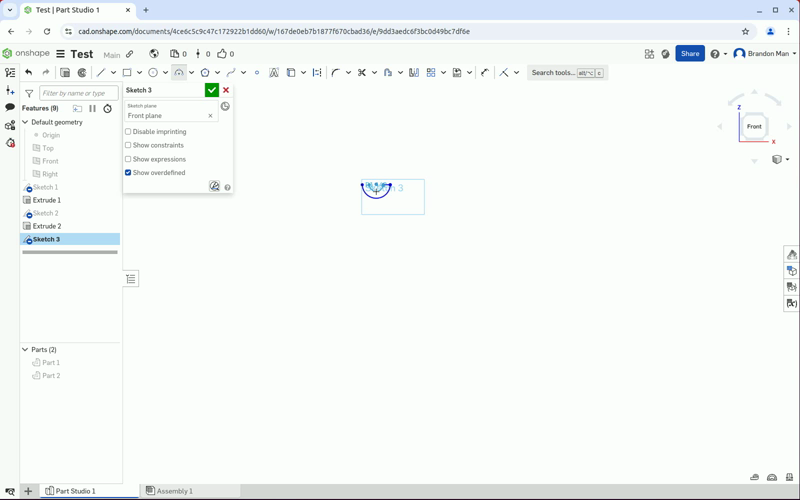
click(376, 191)
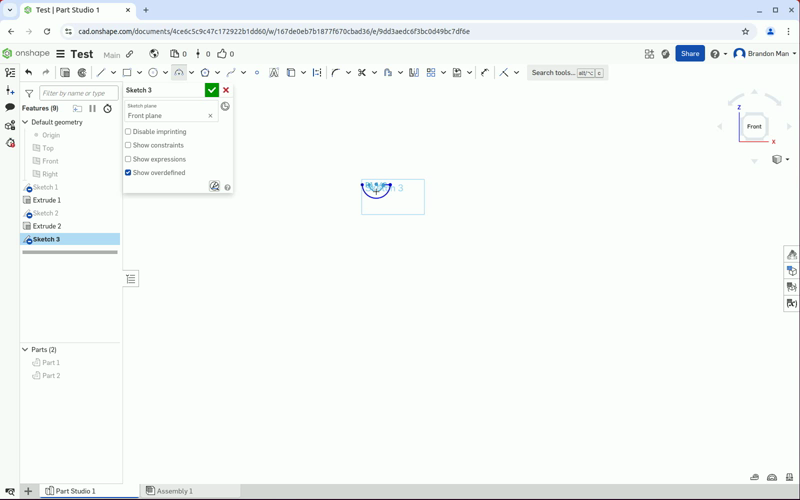
key_up(shift)
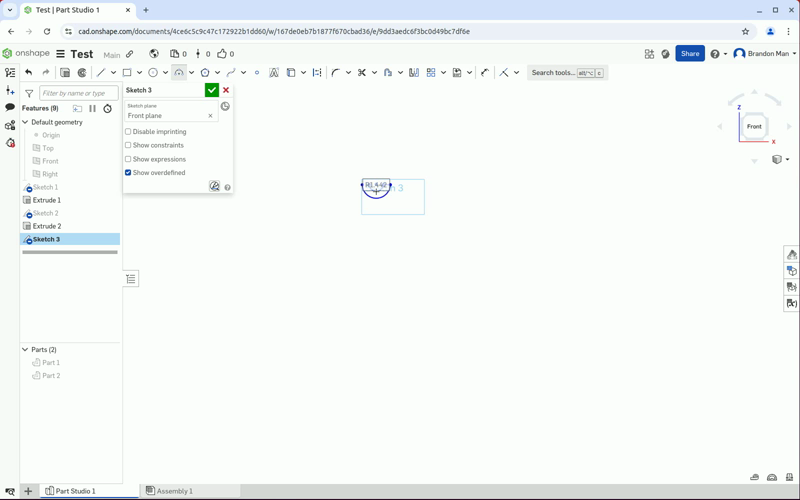
key(esc)
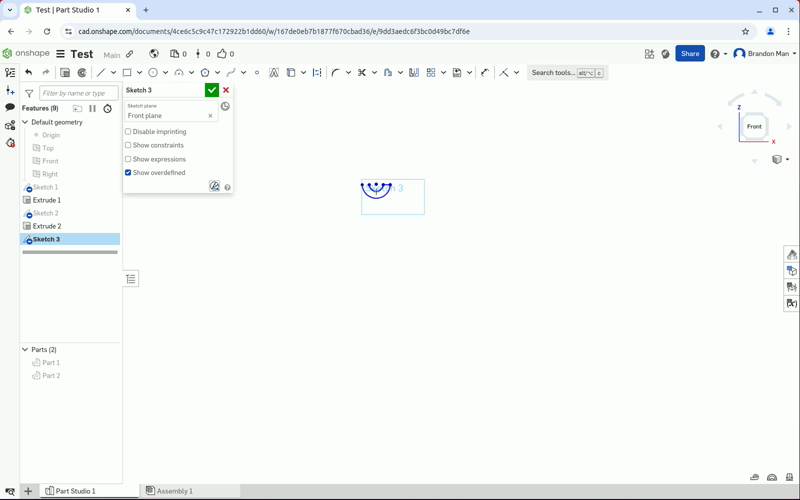
key(l)
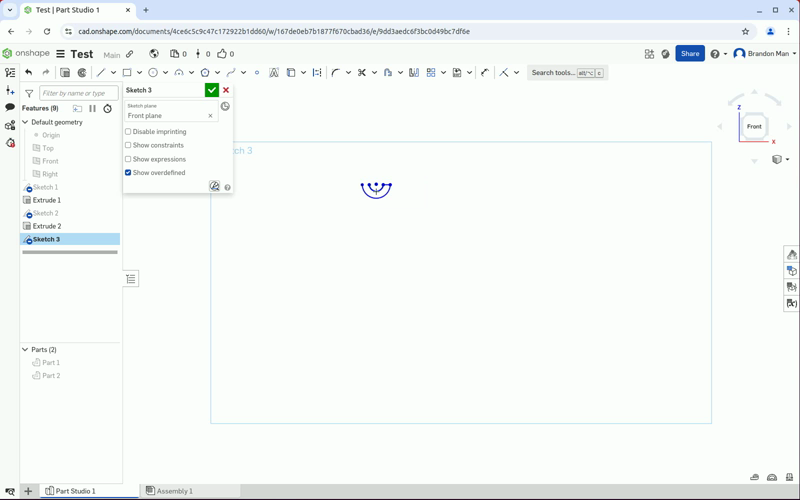
mouse_move(369, 184)
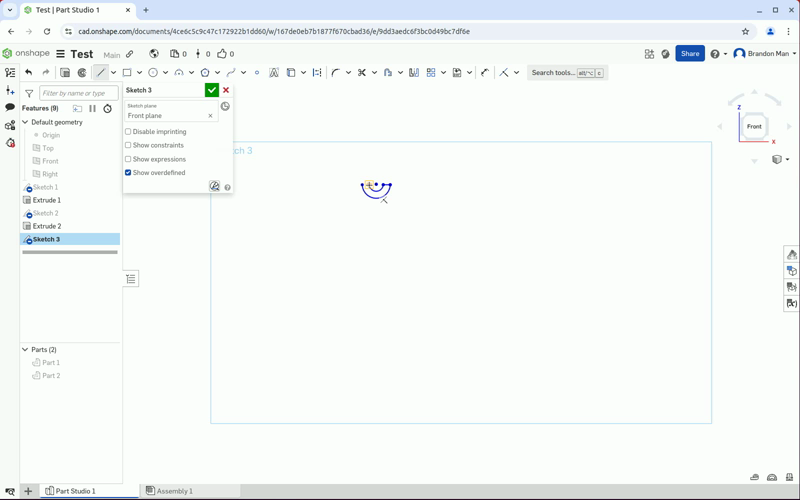
click(369, 184)
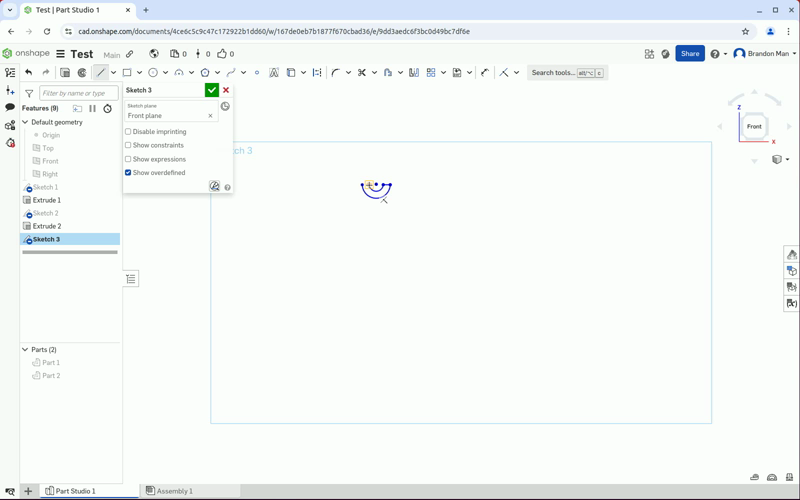
mouse_move(399, 184)
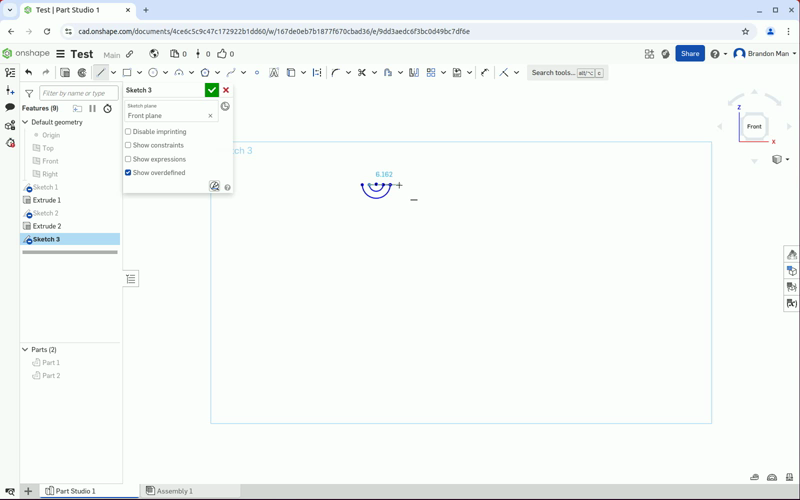
key_down(shift)
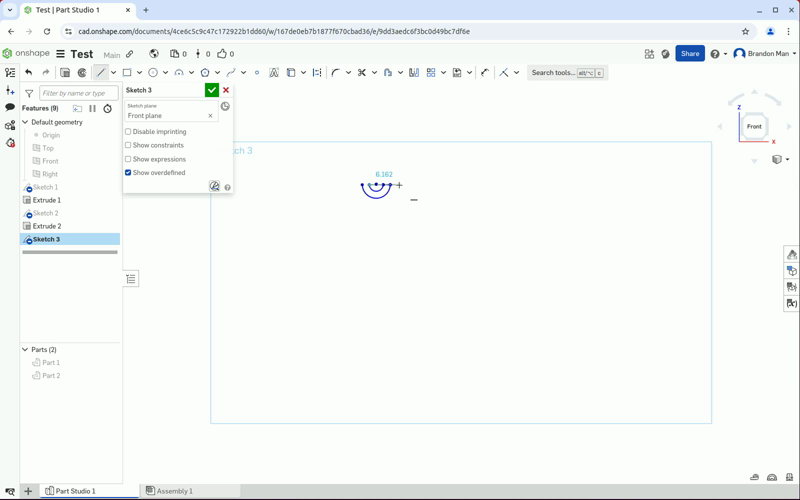
mouse_move(362, 184)
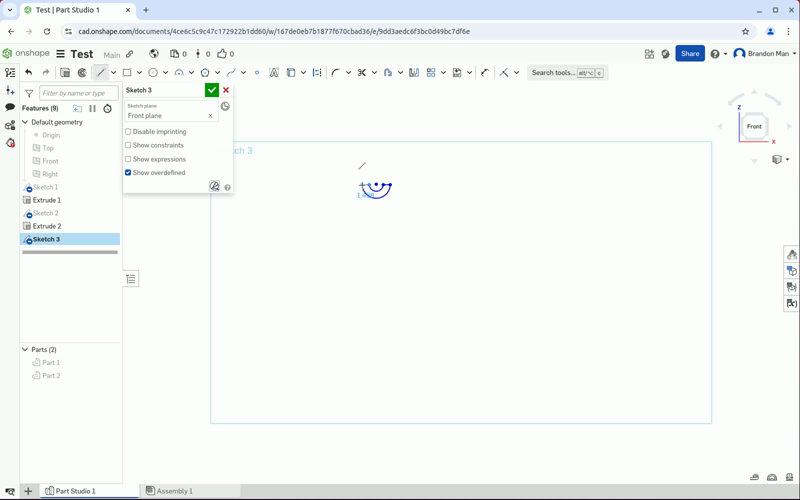
scroll(6)
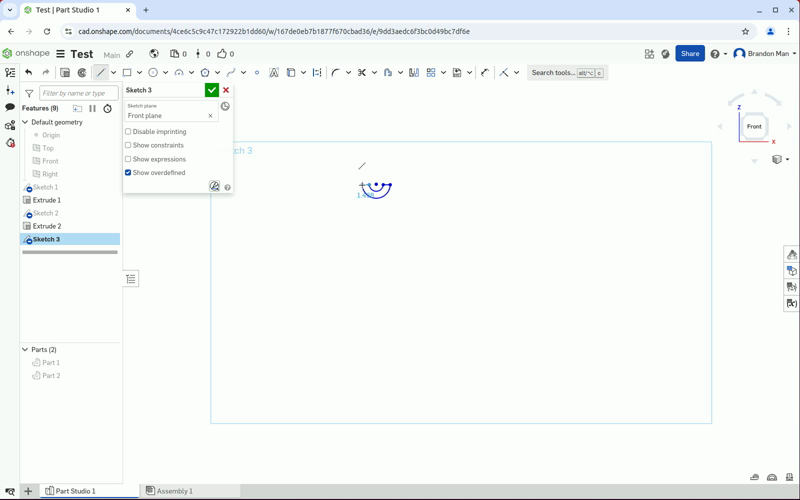
scroll(6)
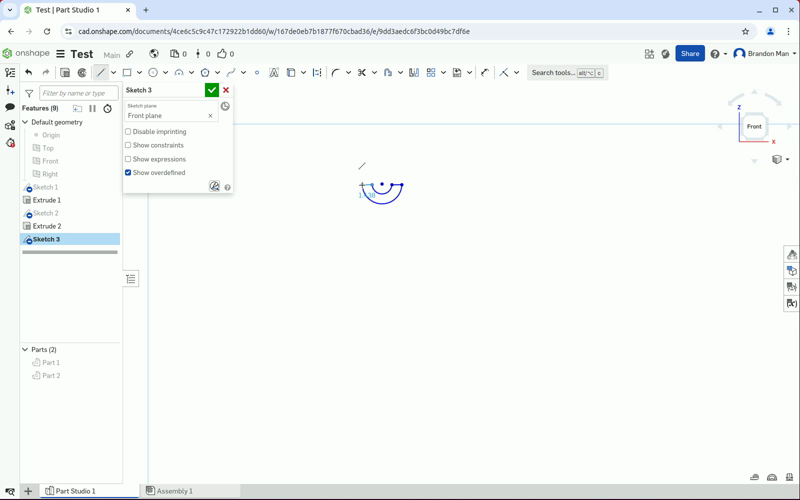
scroll(6)
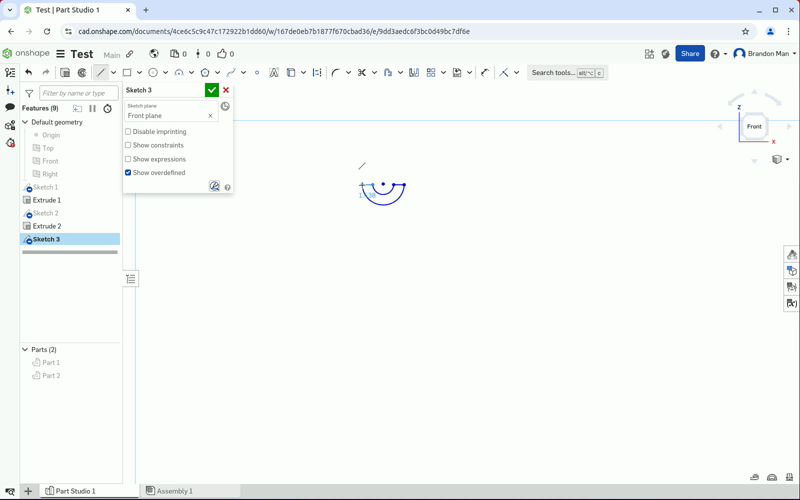
scroll(6)
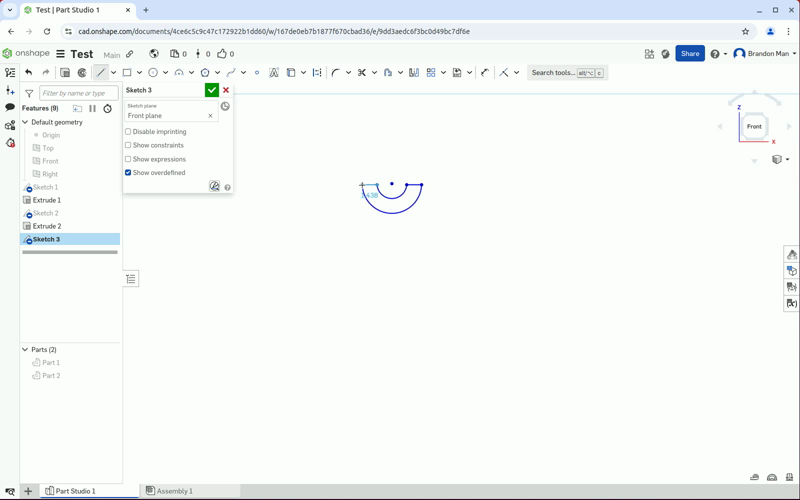
scroll(6)
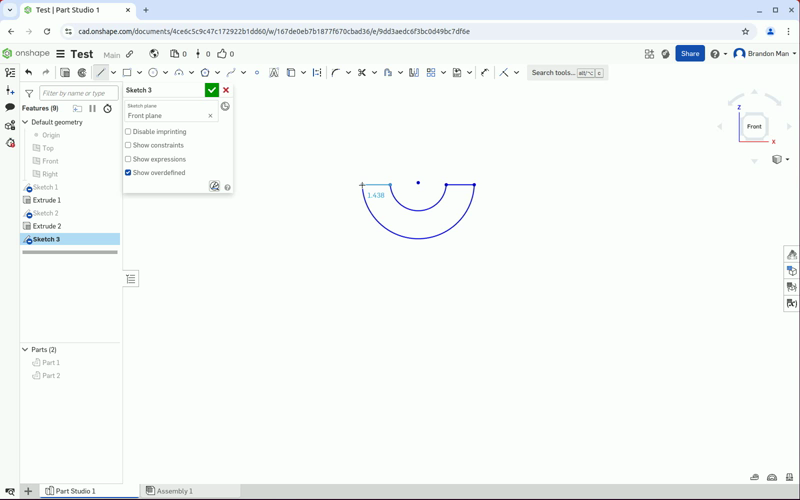
scroll(6)
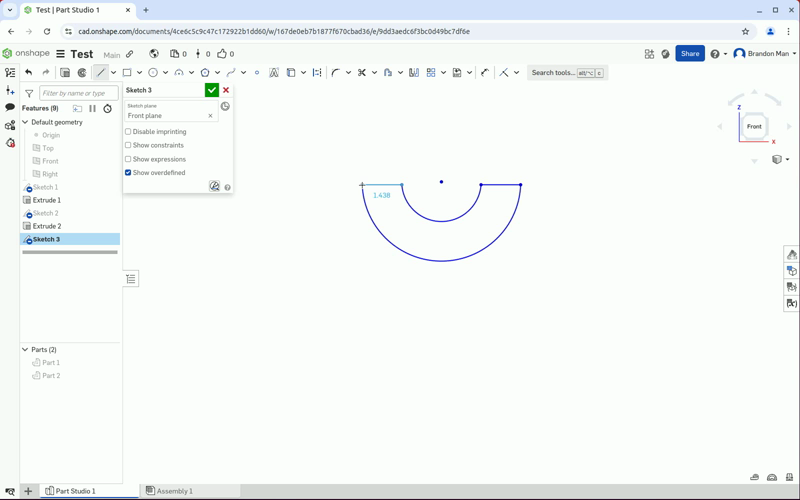
scroll(6)
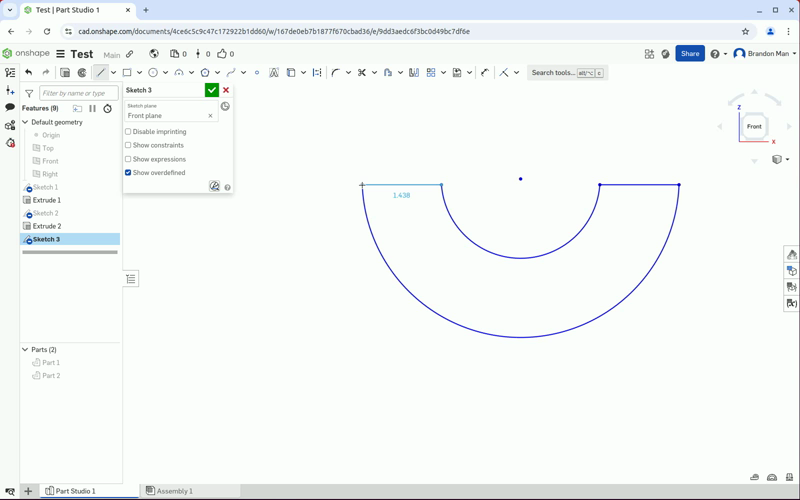
key_up(shift)
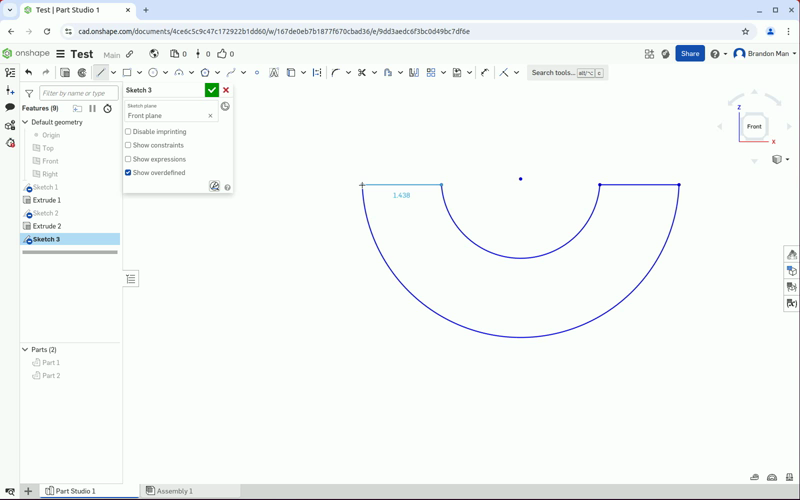
click(362, 184)
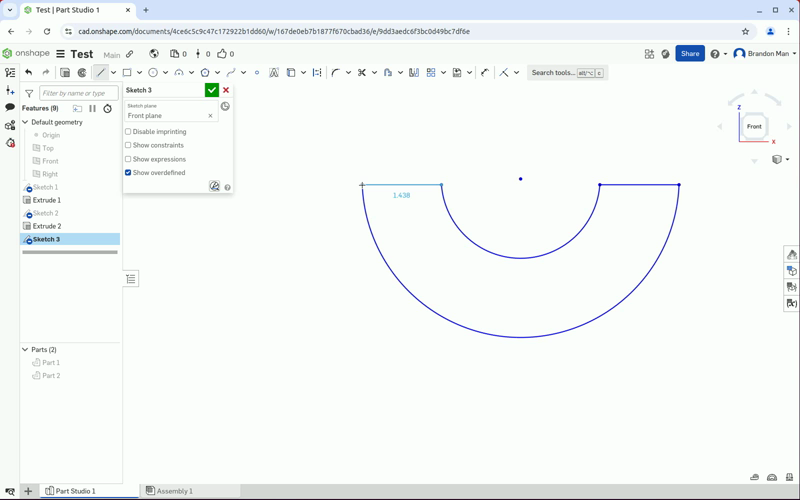
scroll(-6)
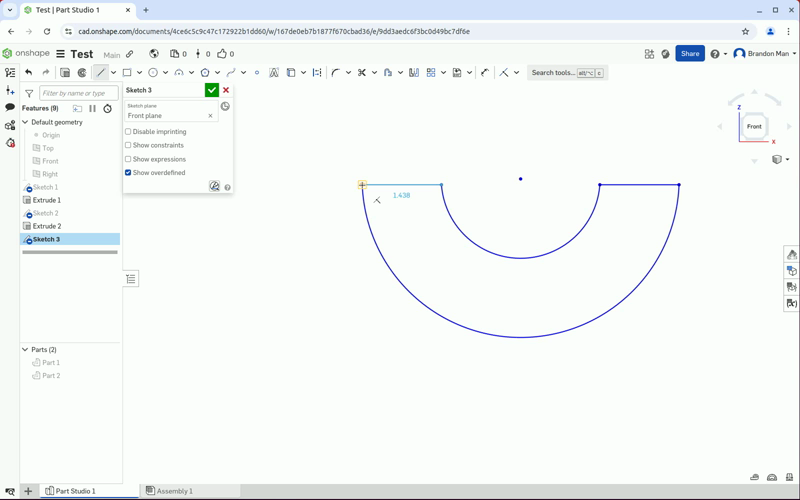
scroll(-6)
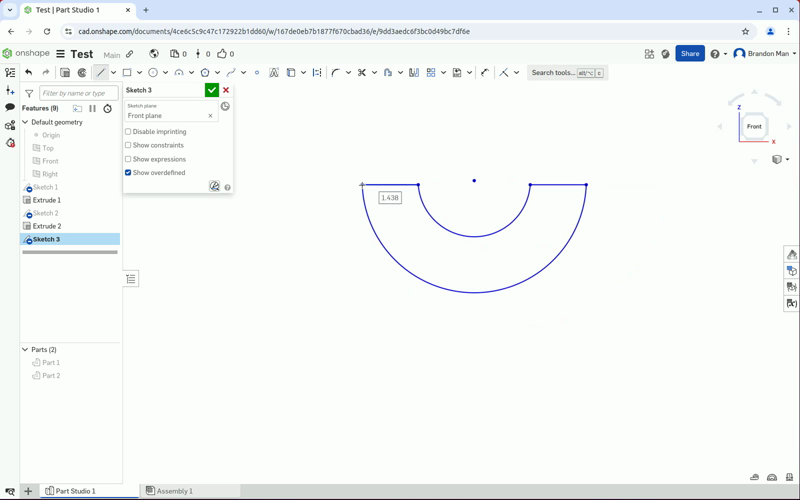
scroll(-6)
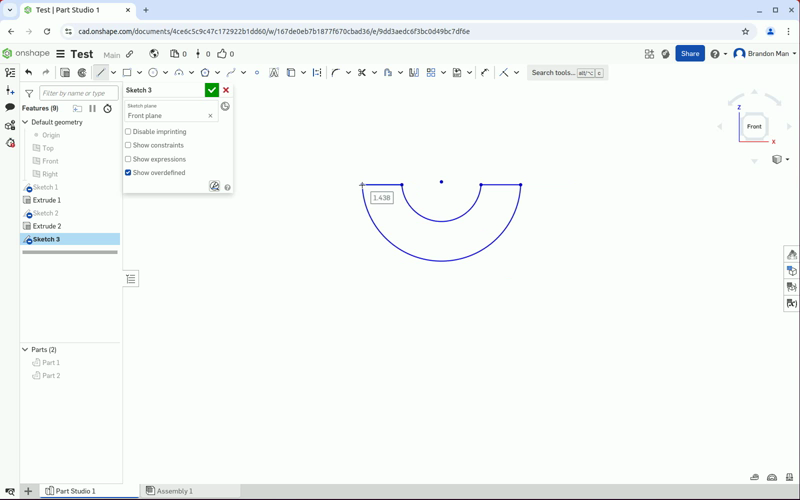
scroll(-6)
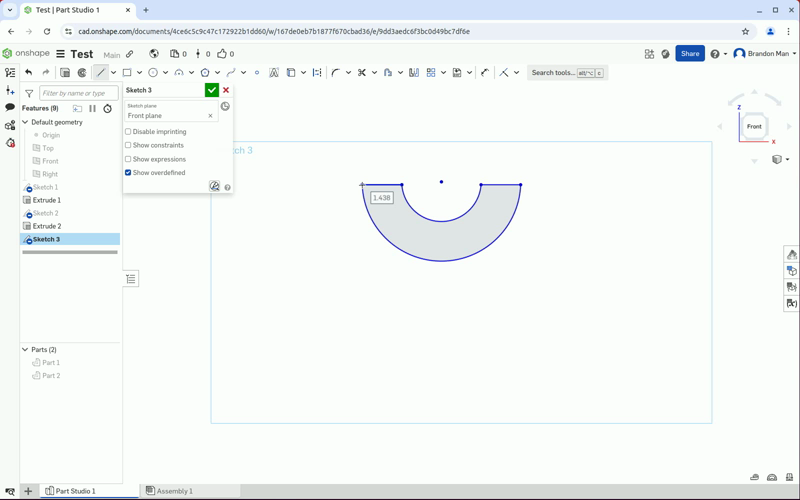
scroll(-6)
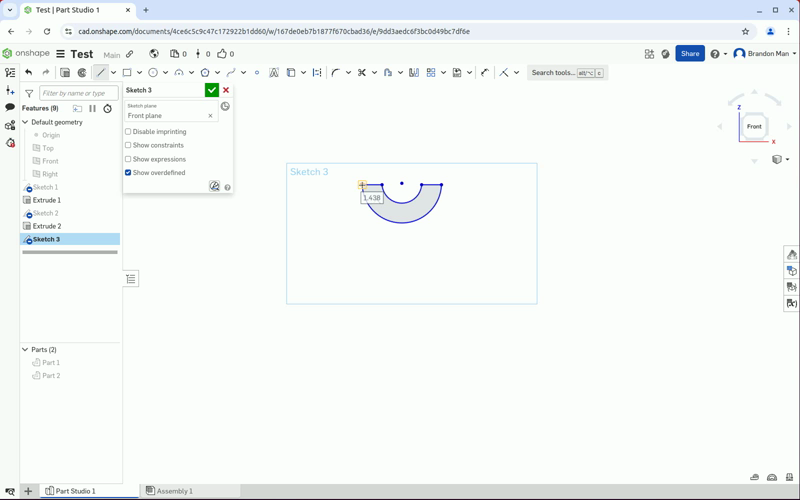
scroll(-6)
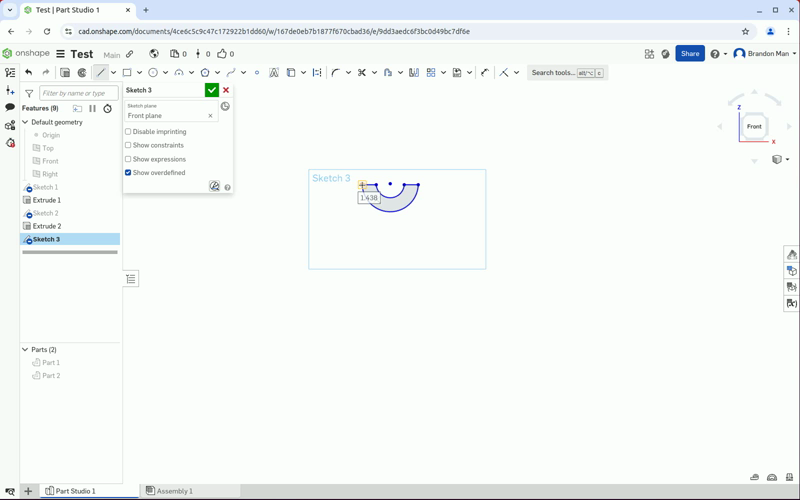
scroll(-6)
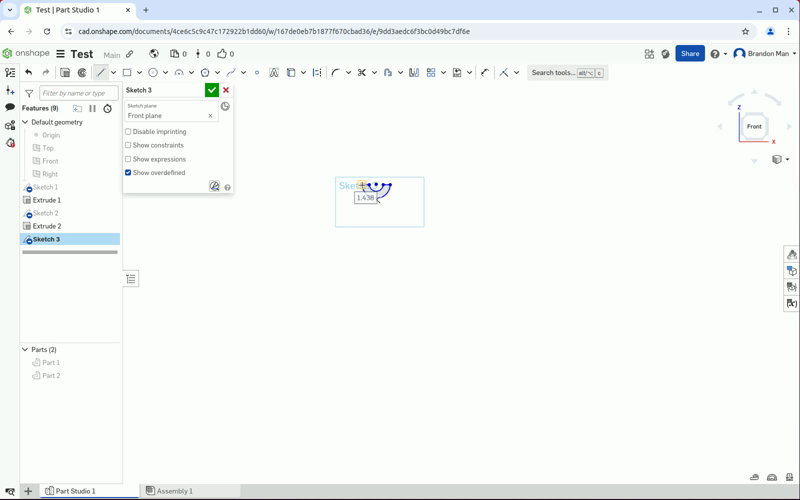
key(esc)
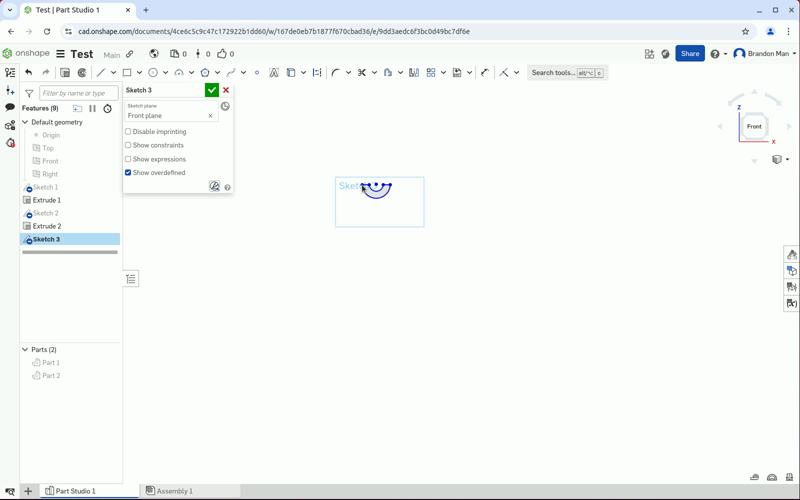
mouse_move(365, 184)
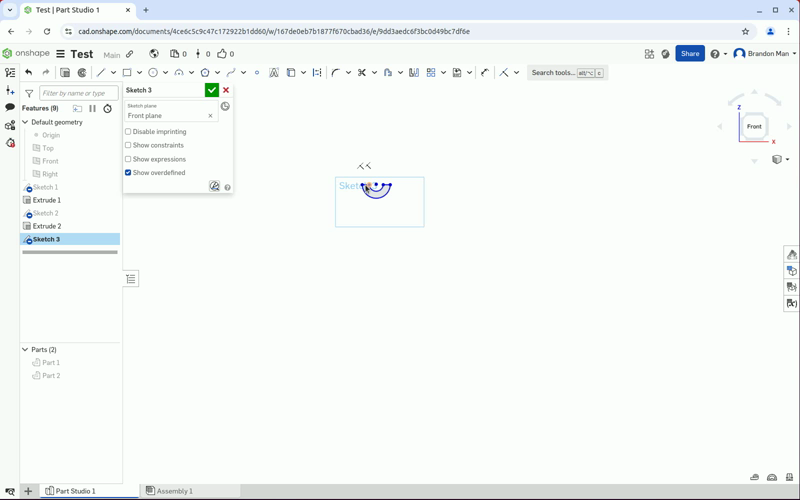
scroll(6)
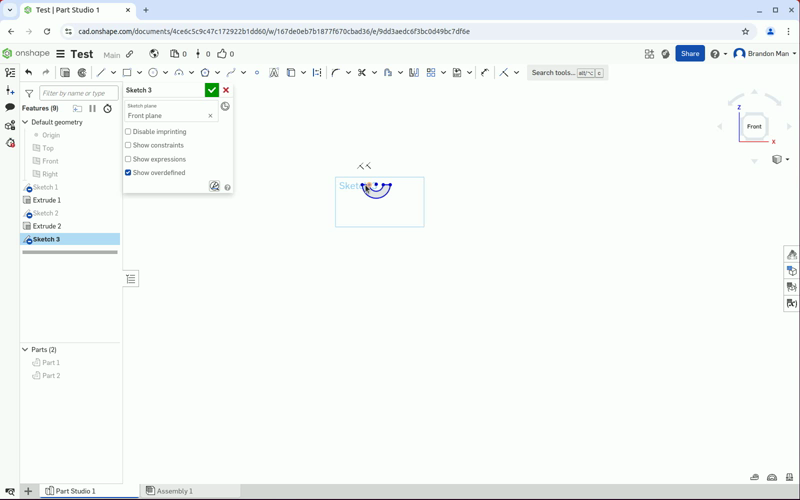
scroll(6)
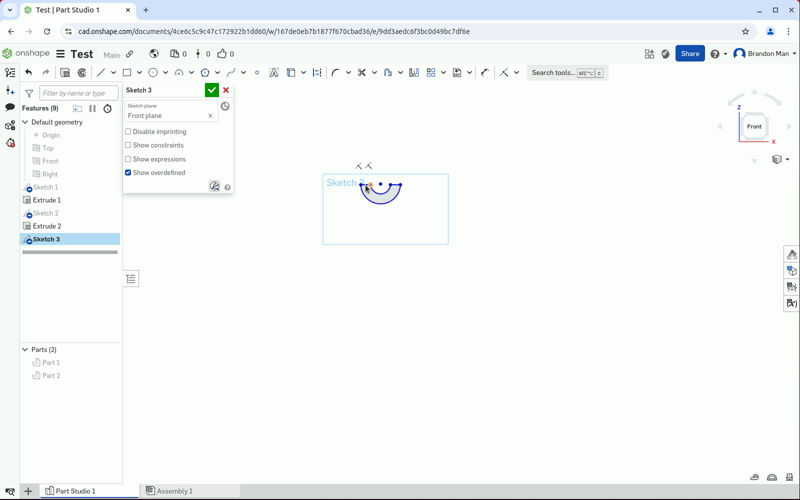
scroll(6)
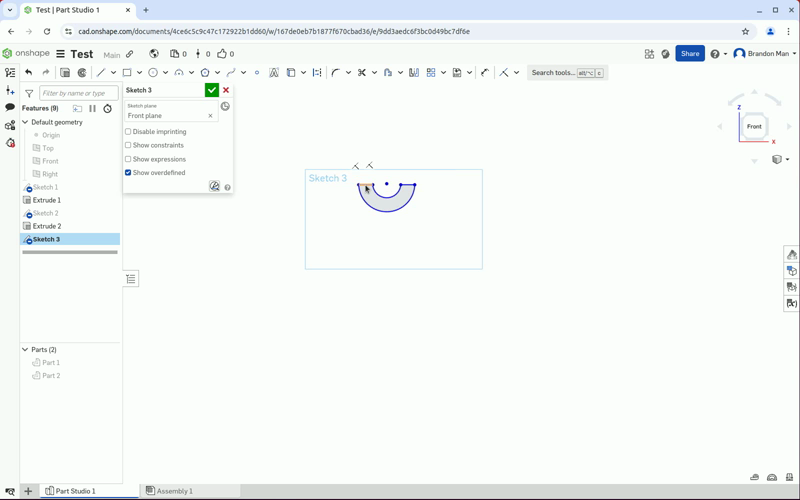
scroll(6)
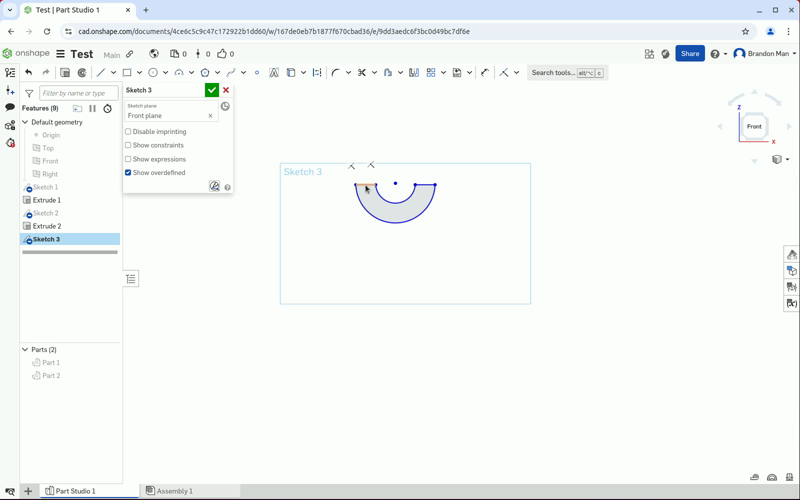
scroll(6)
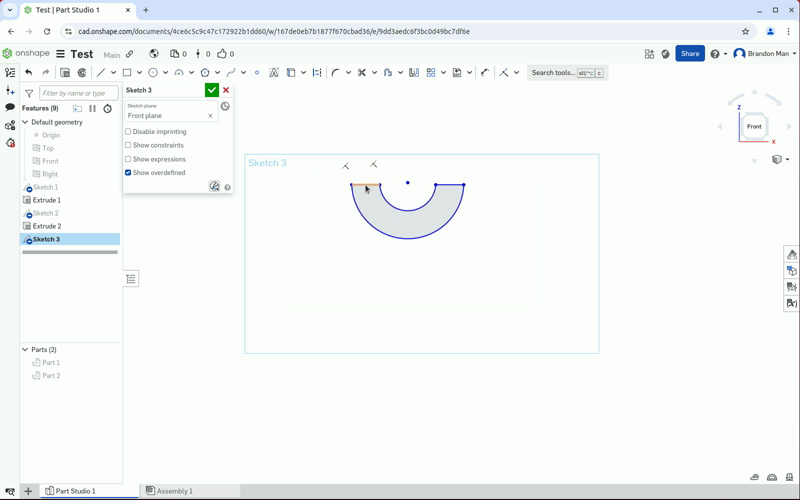
scroll(6)
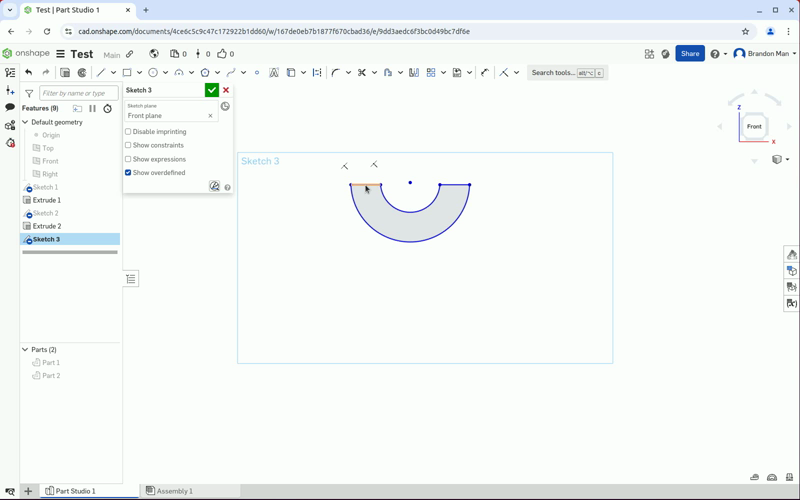
scroll(6)
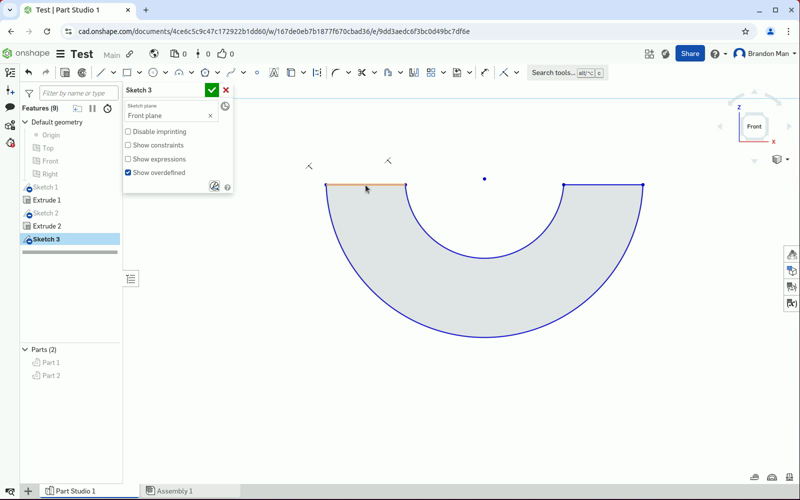
click(365, 184)
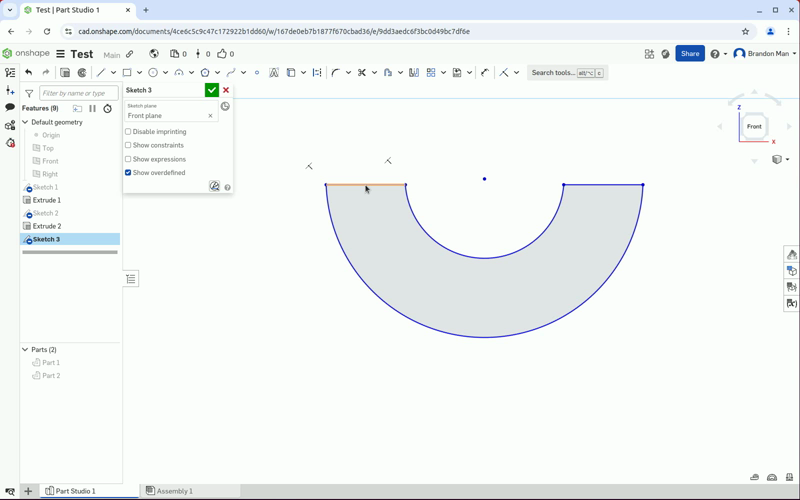
scroll(-6)
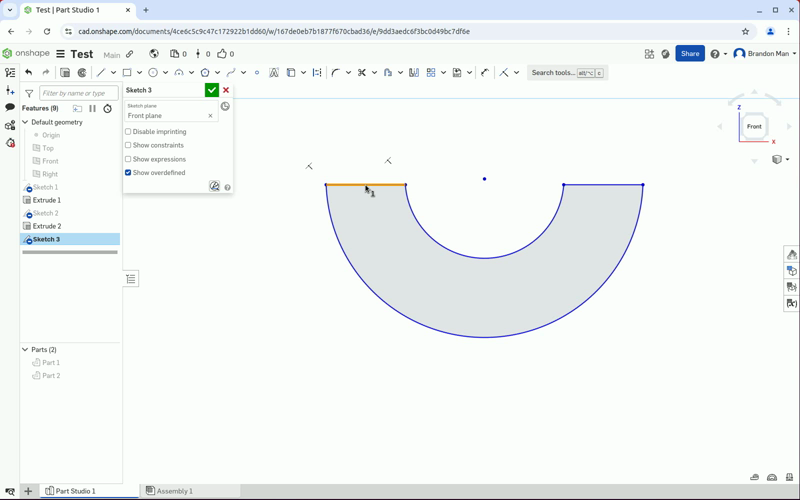
scroll(-6)
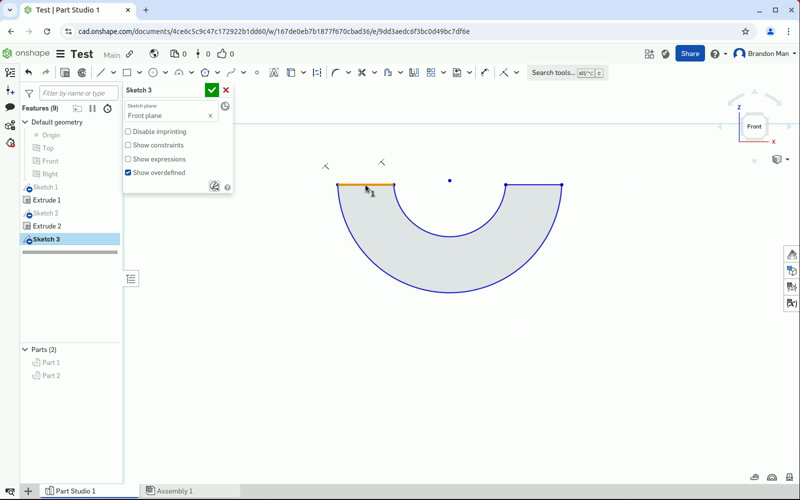
scroll(-6)
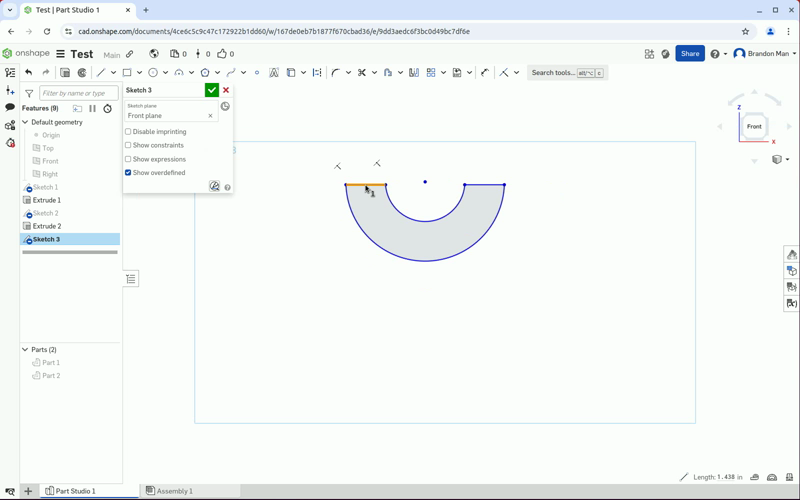
scroll(-6)
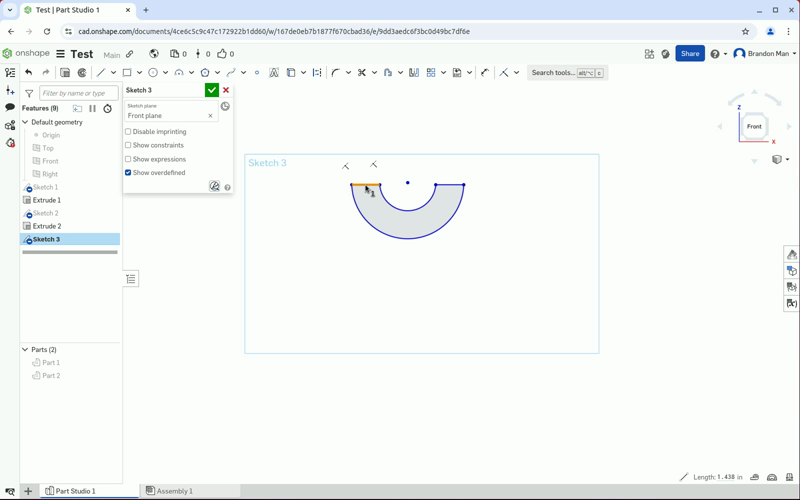
scroll(-6)
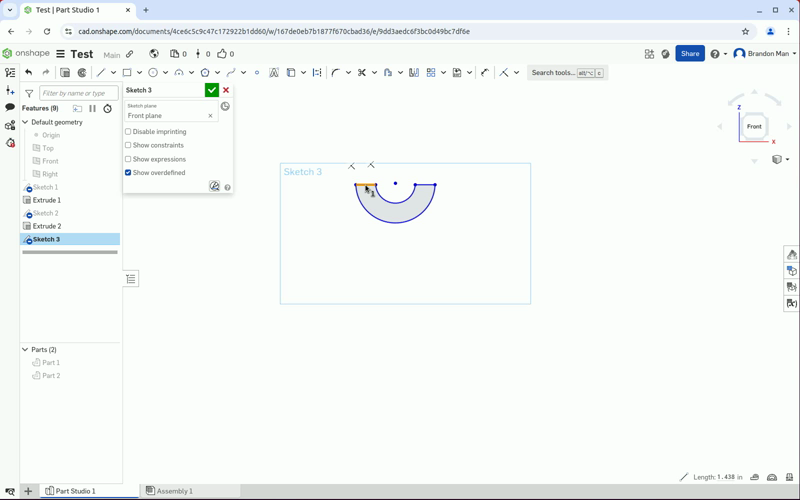
scroll(-6)
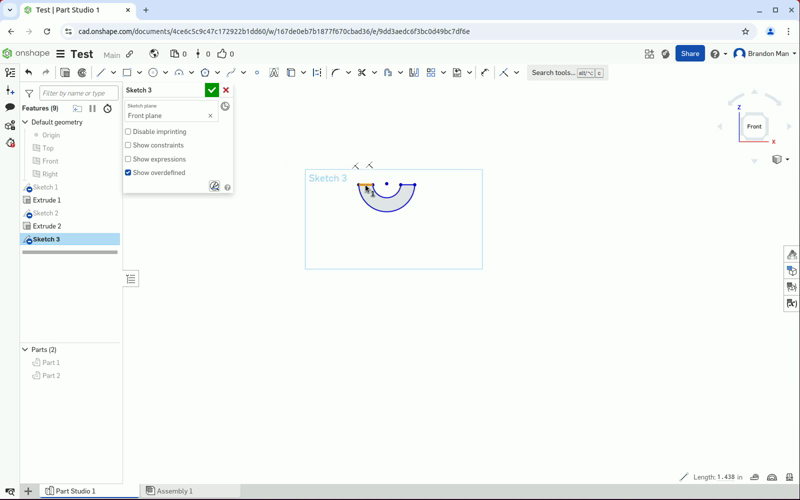
scroll(-6)
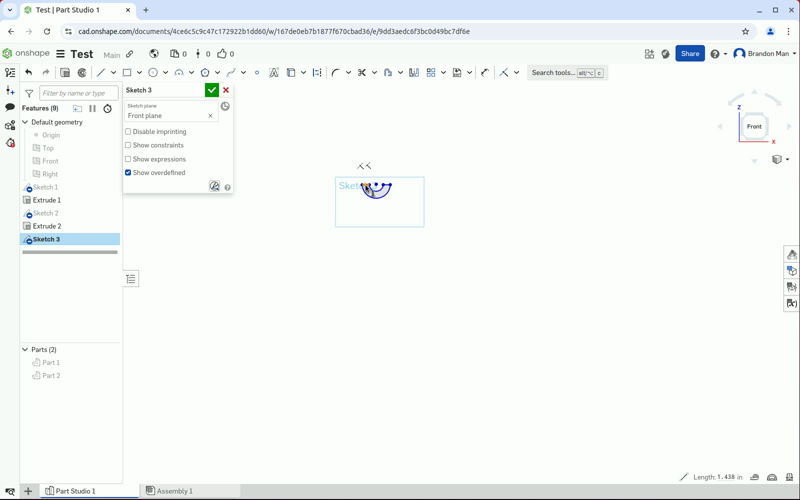
mouse_move(73, 352)
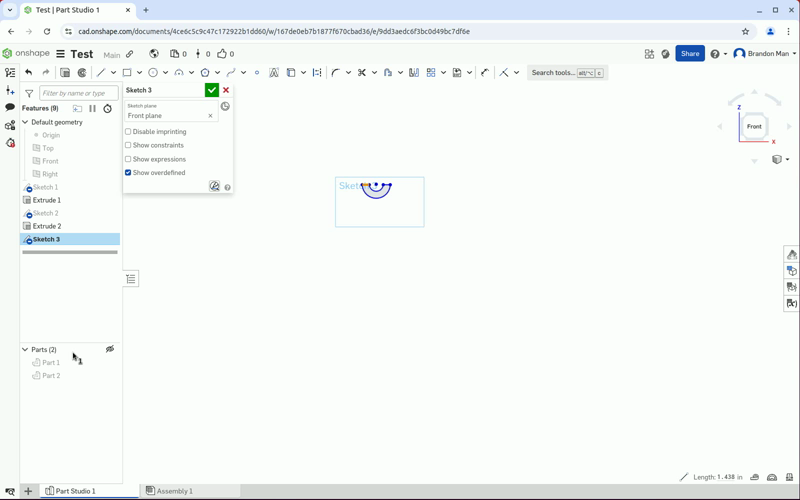
key(shift+y)
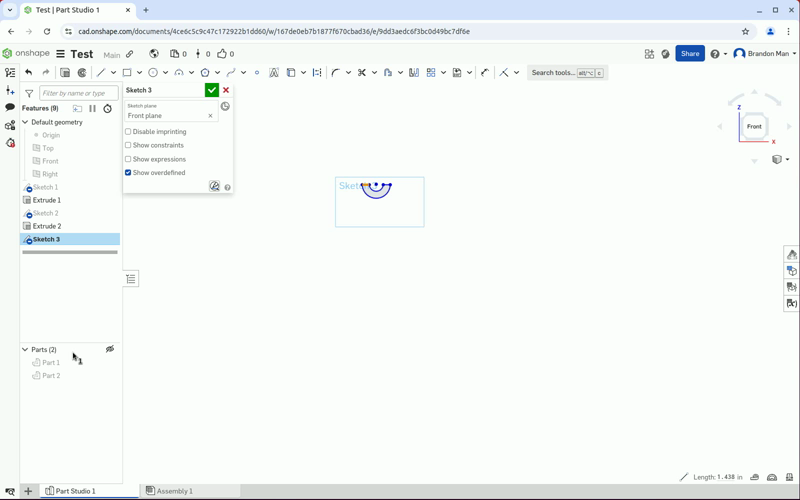
key(shift+e)
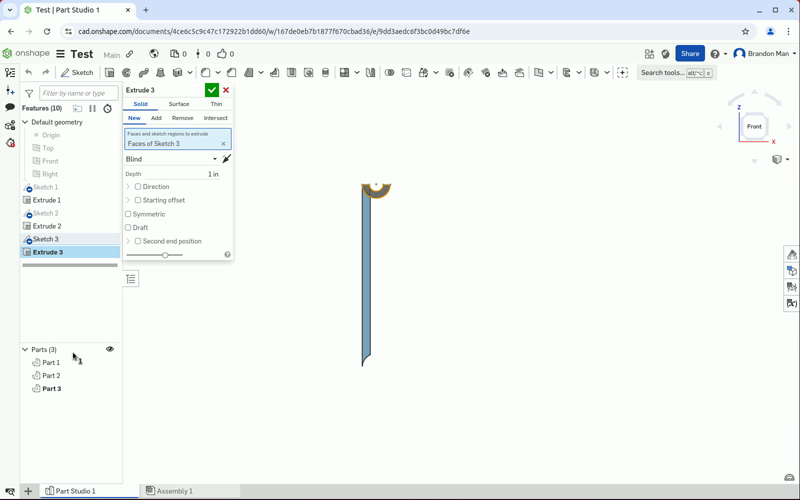
mouse_move(143, 106)
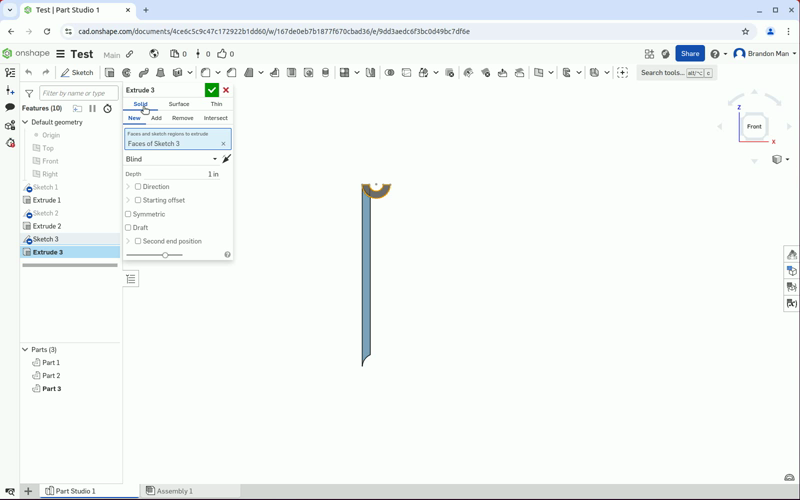
click(143, 106)
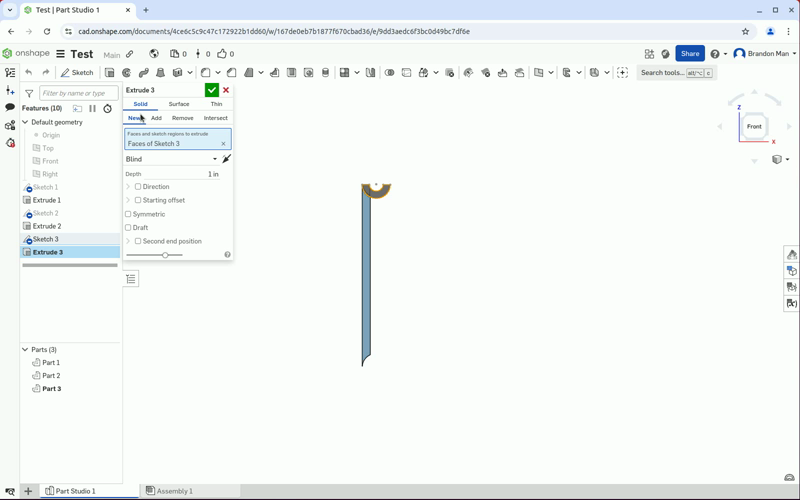
mouse_move(137, 120)
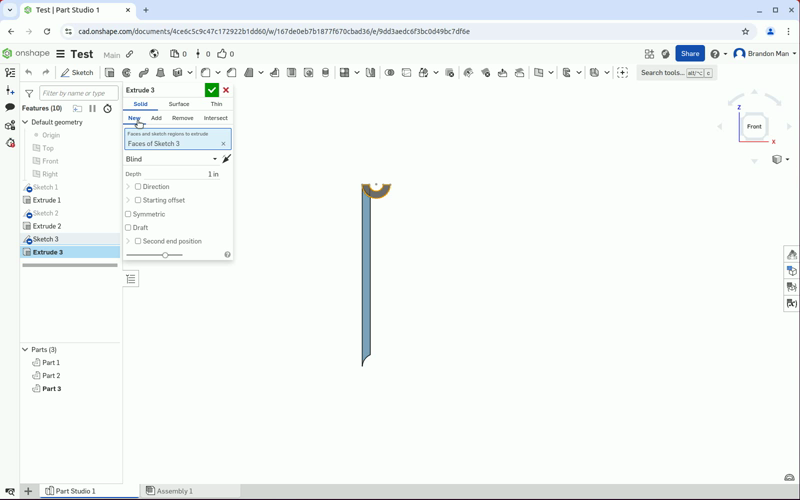
click(137, 120)
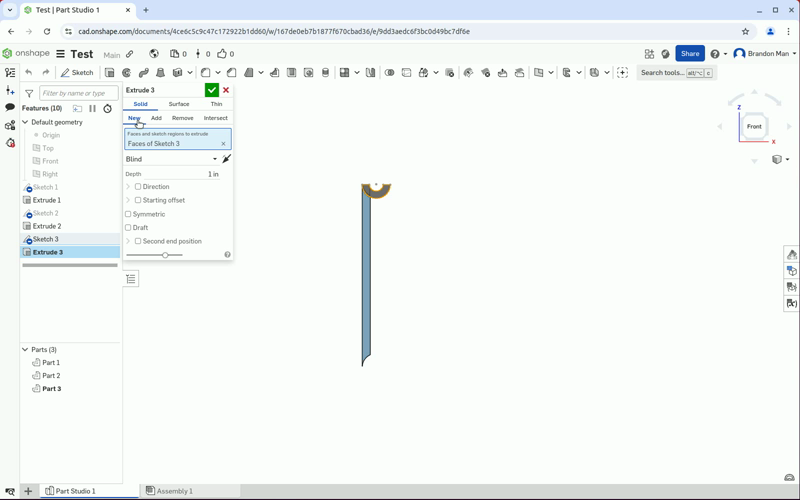
key(tab, 4)
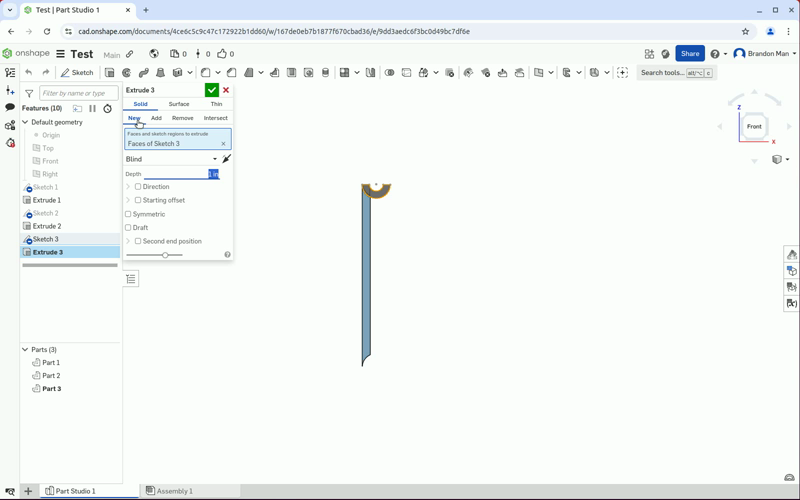
text(1.926)
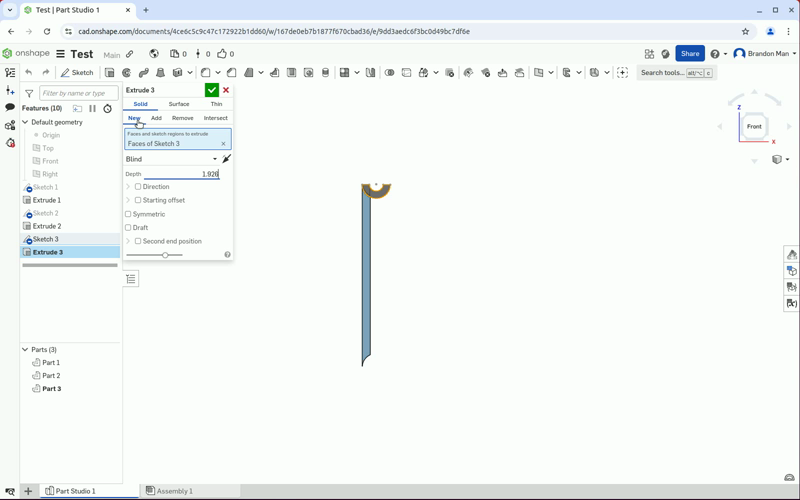
key(enter)
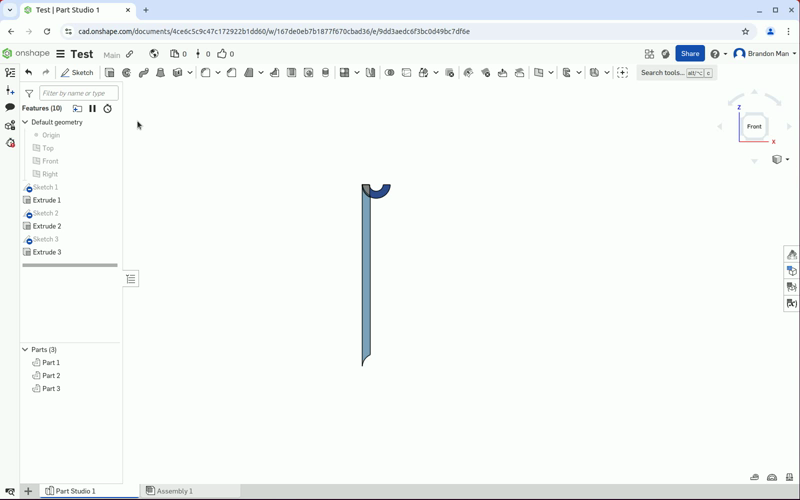
key(shift+h)
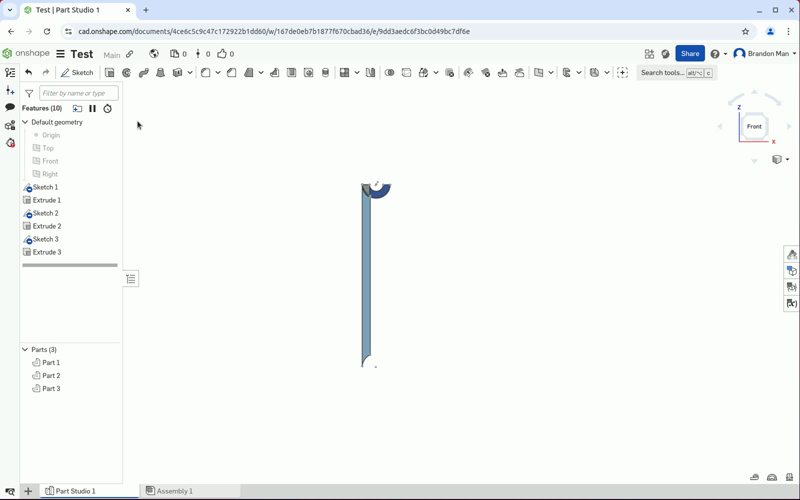
key(shift+h)
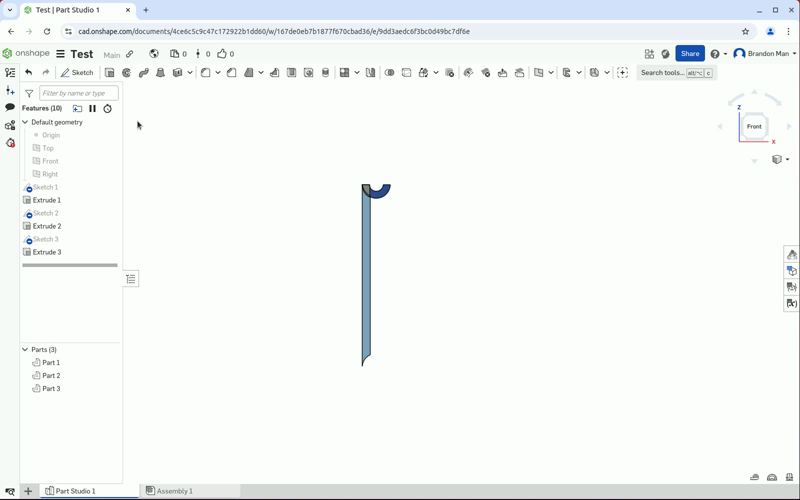
mouse_move(73, 189)
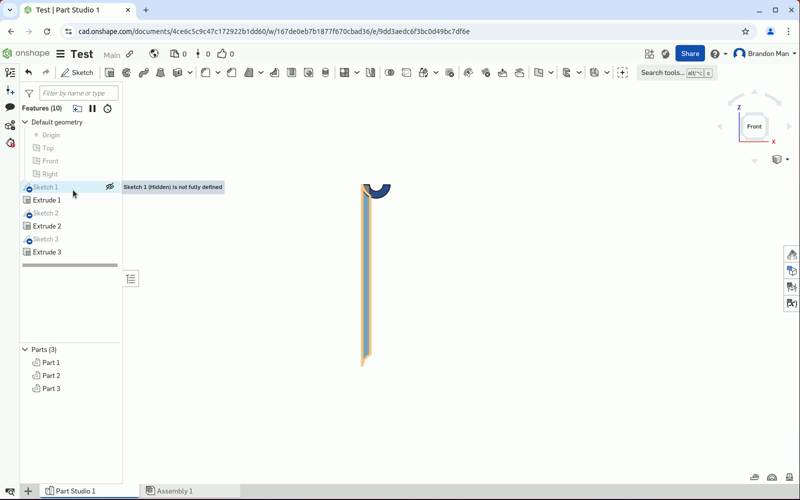
click(73, 189)
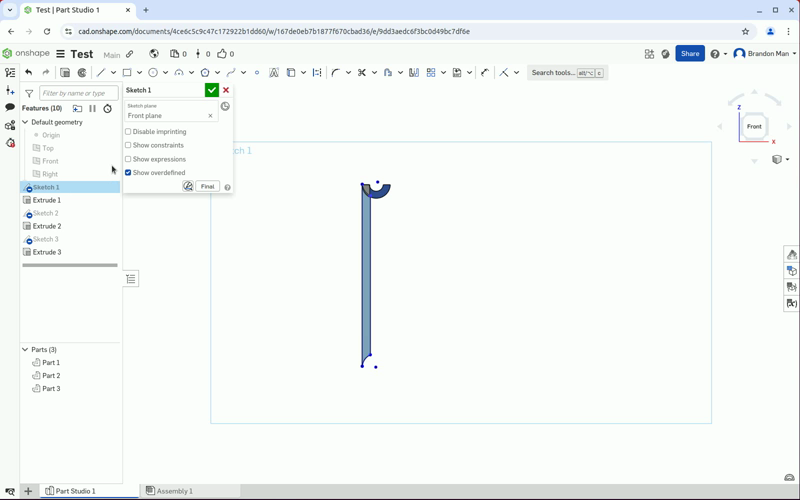
mouse_move(229, 92)
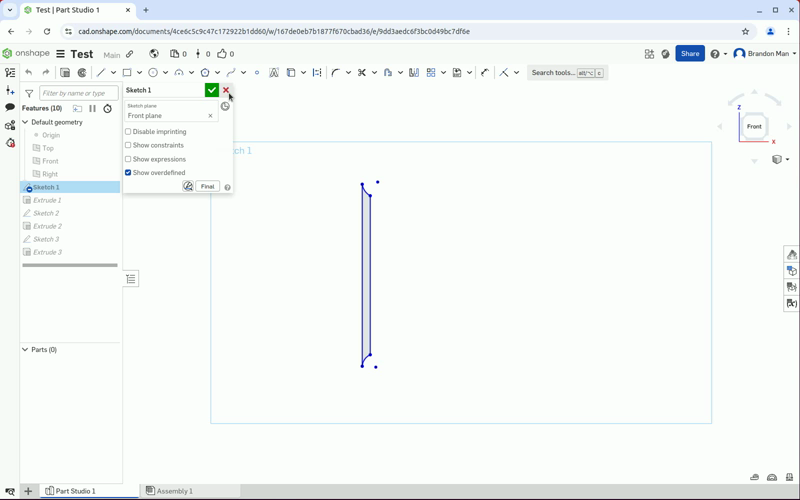
click(229, 92)
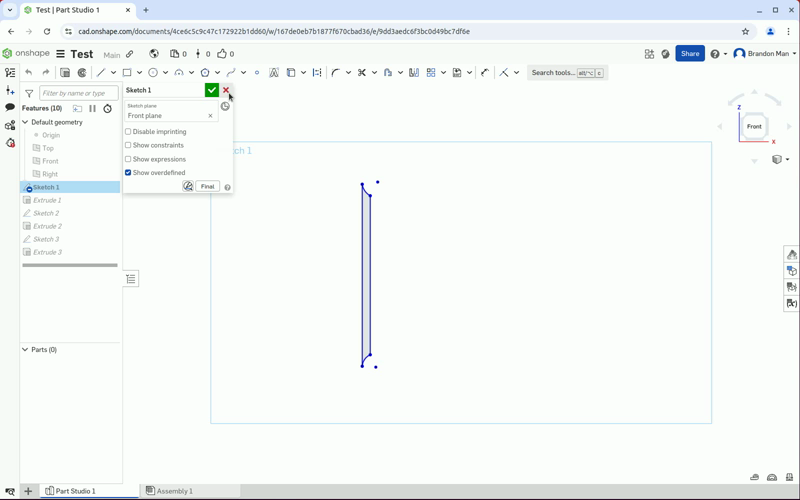
key(shift+s)
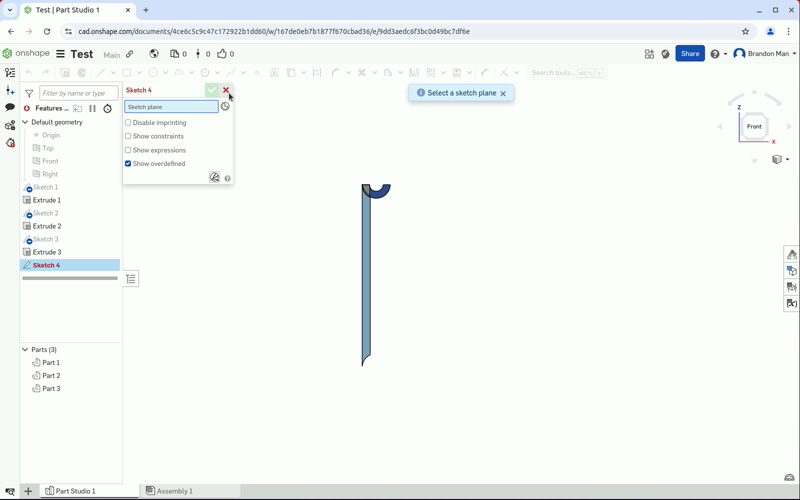
mouse_move(73, 163)
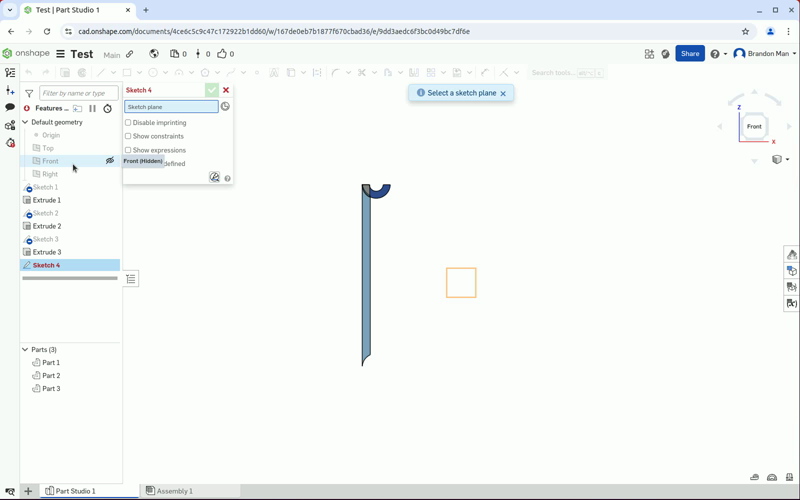
click(73, 163)
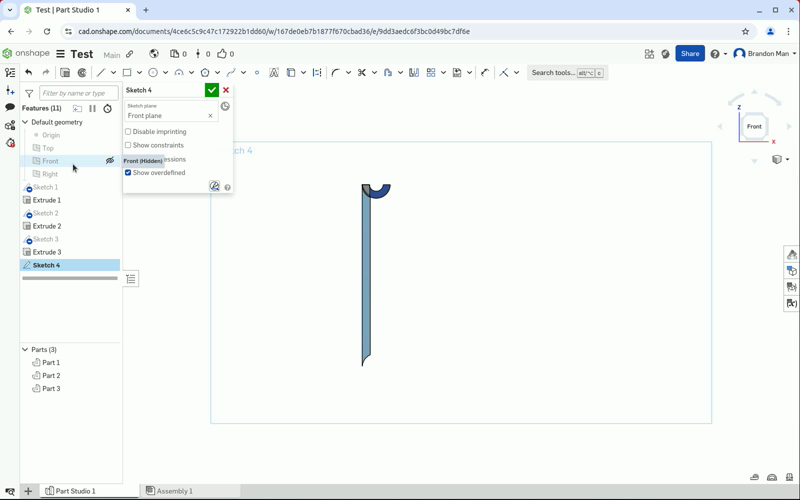
mouse_move(73, 352)
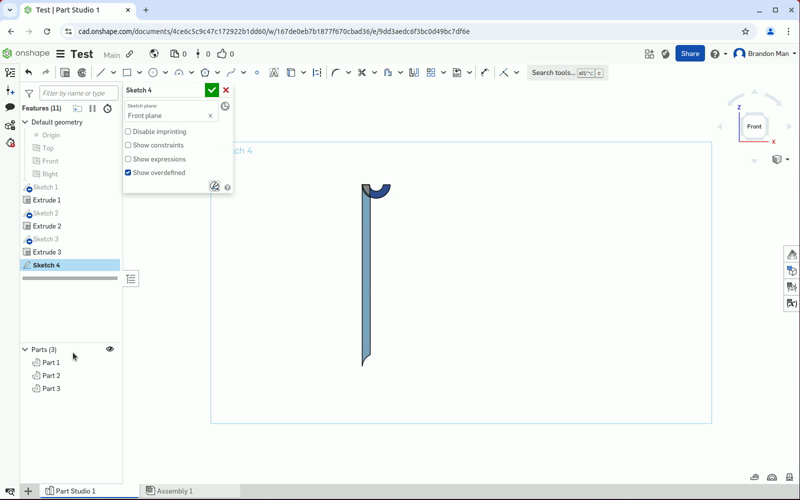
key(y)
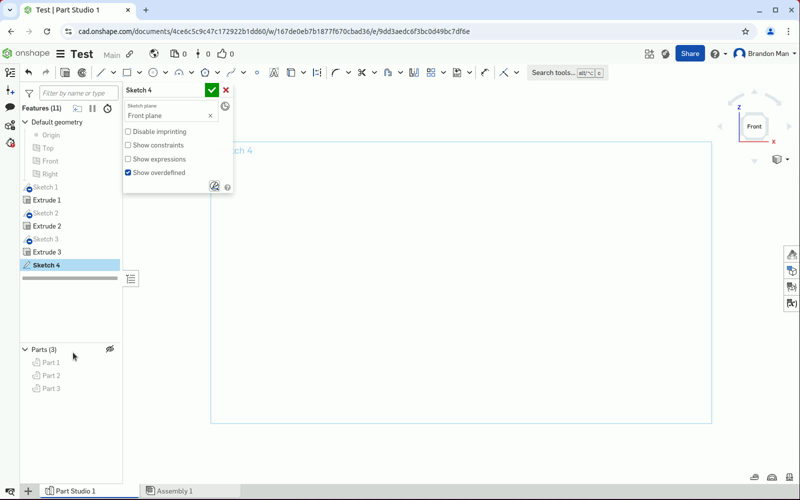
key(a)
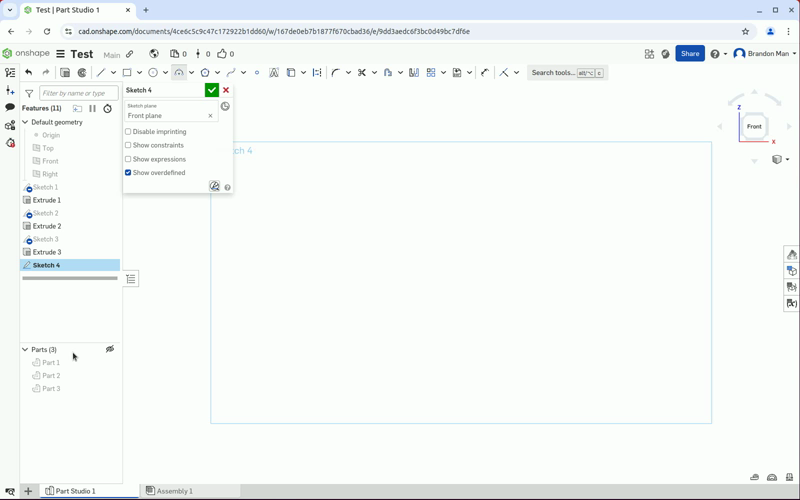
key_down(shift)
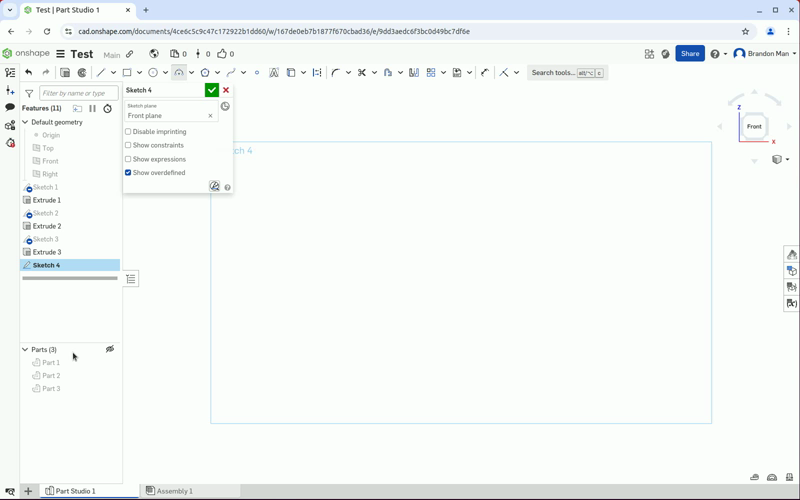
mouse_move(383, 196)
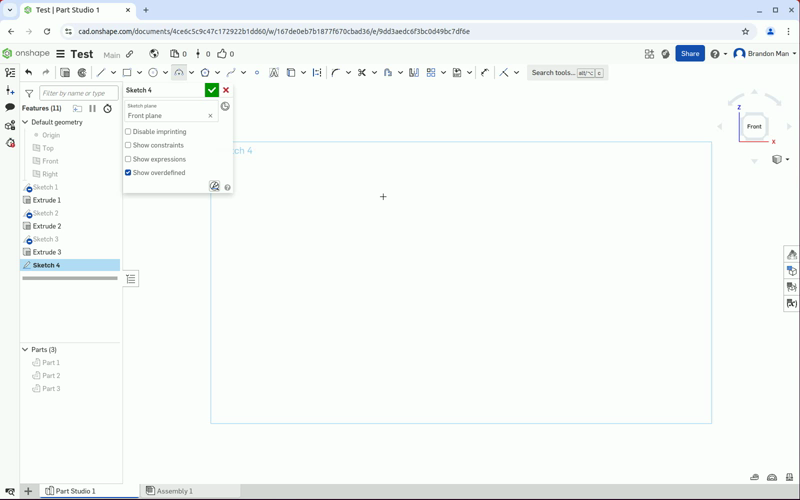
click(383, 196)
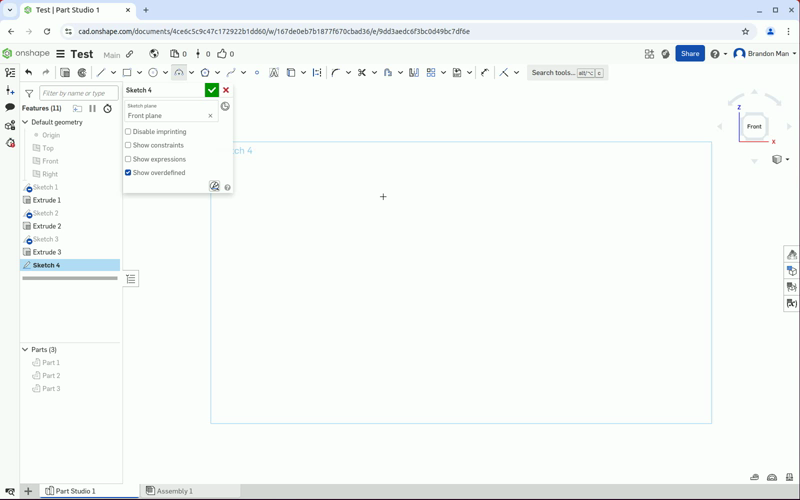
key_up(shift)
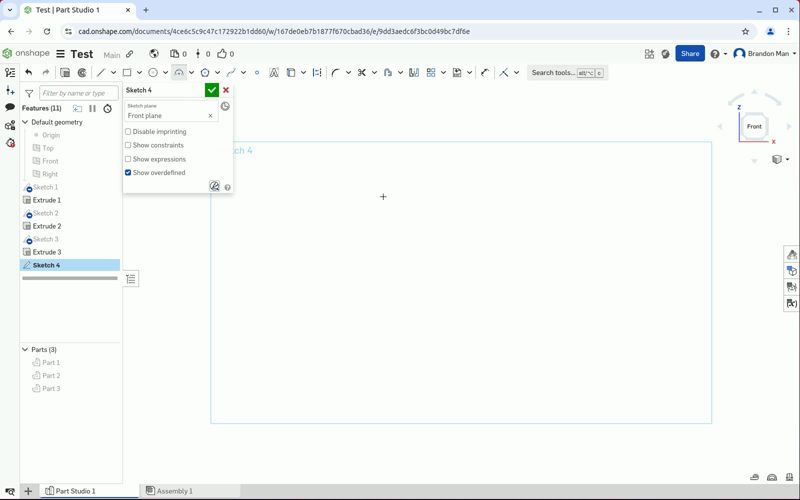
key_down(shift)
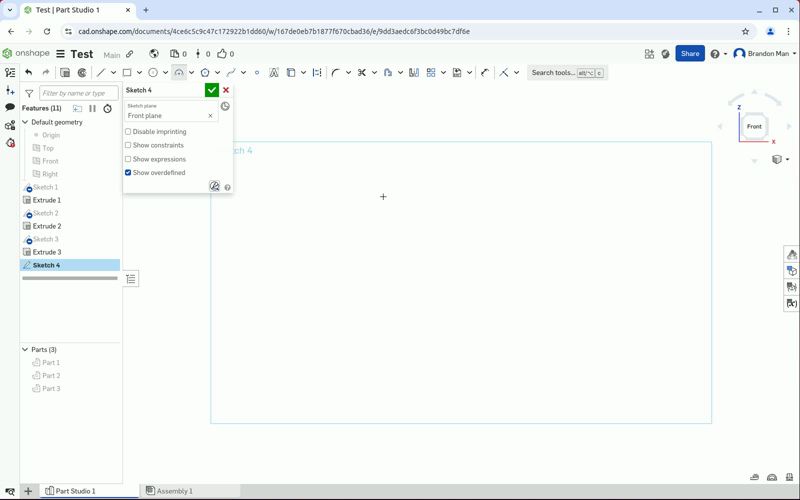
mouse_move(390, 183)
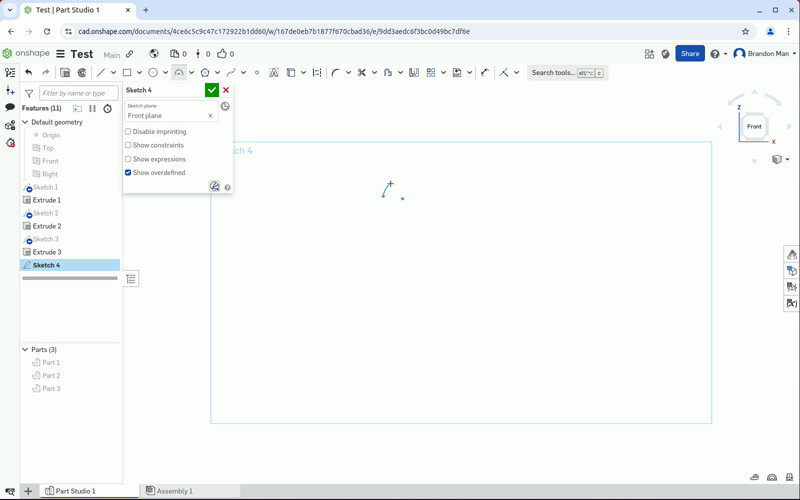
click(390, 183)
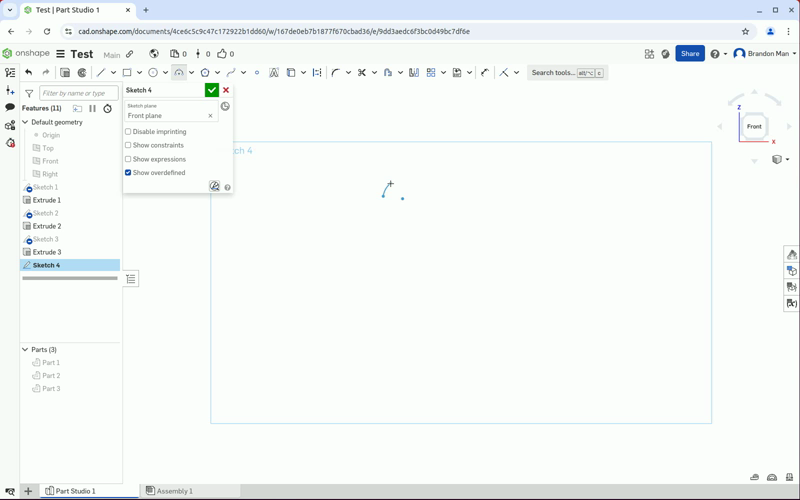
mouse_move(388, 190)
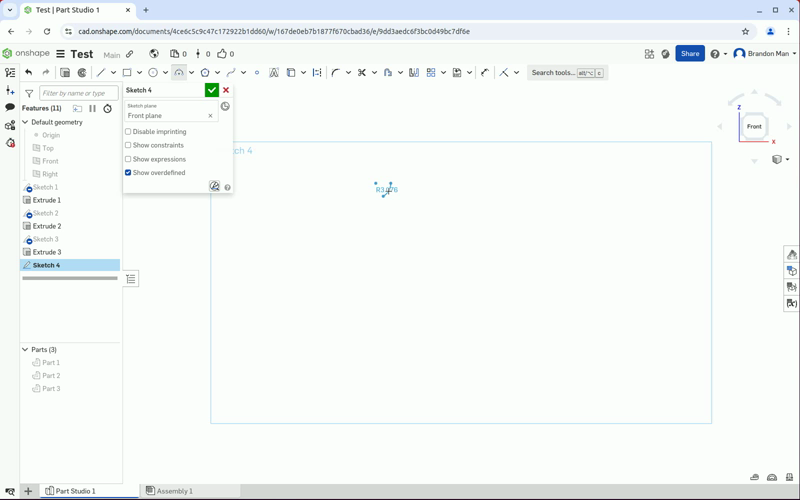
click(388, 190)
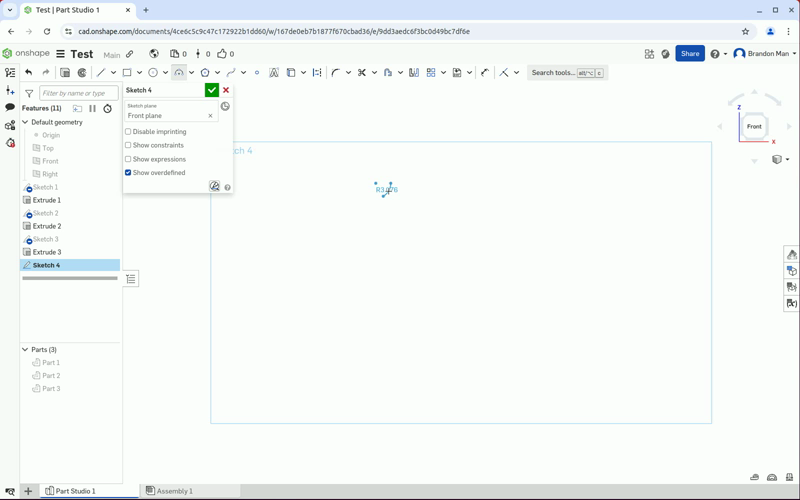
key_up(shift)
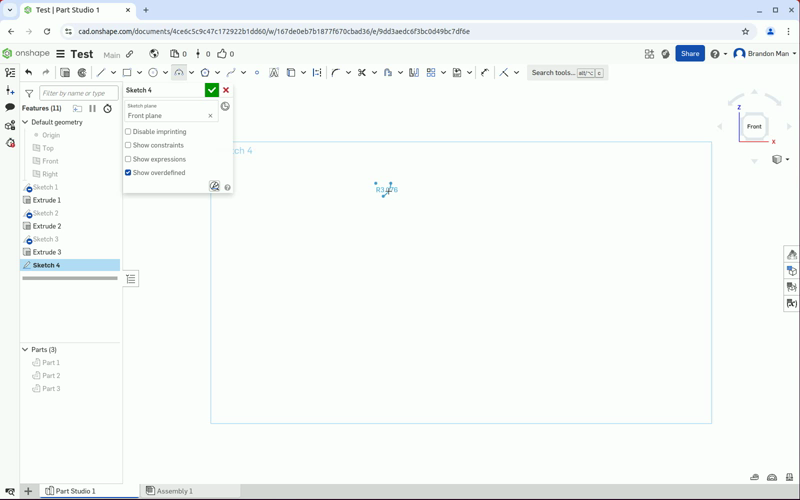
key(esc)
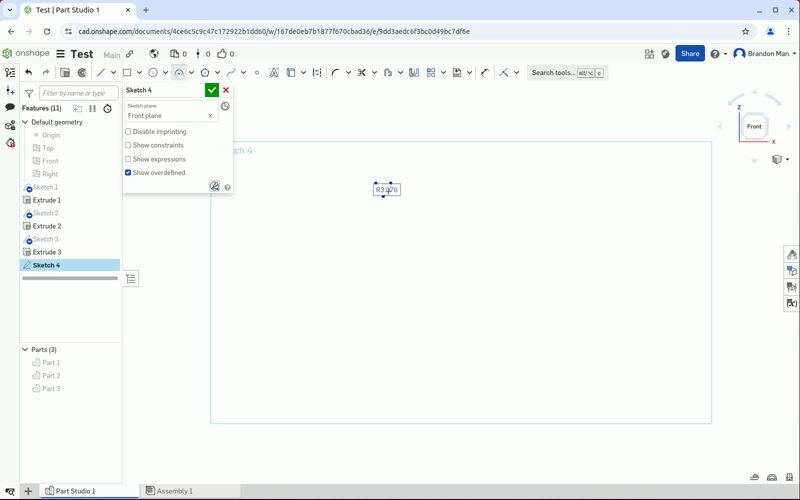
key(l)
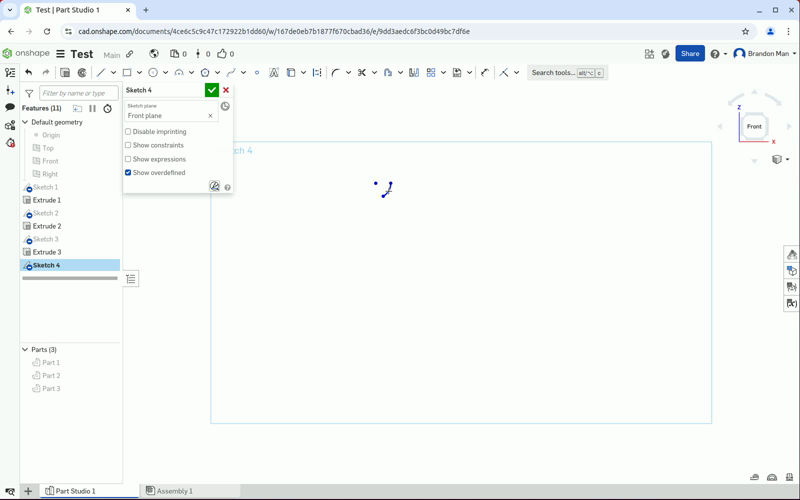
mouse_move(390, 183)
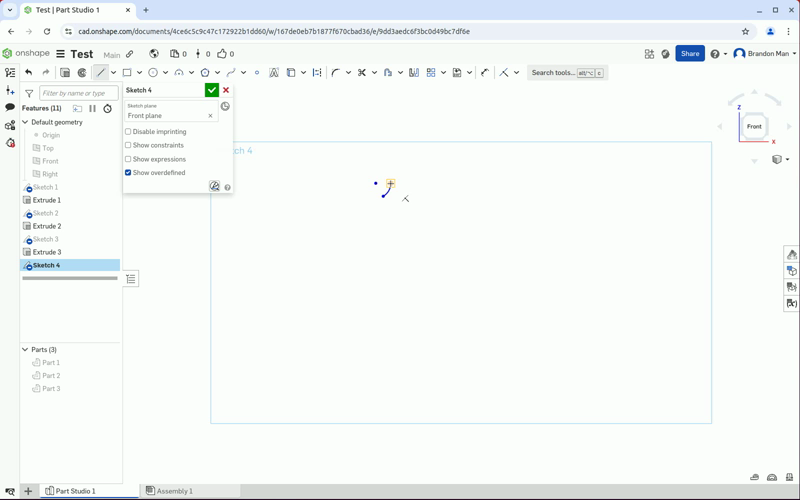
click(390, 183)
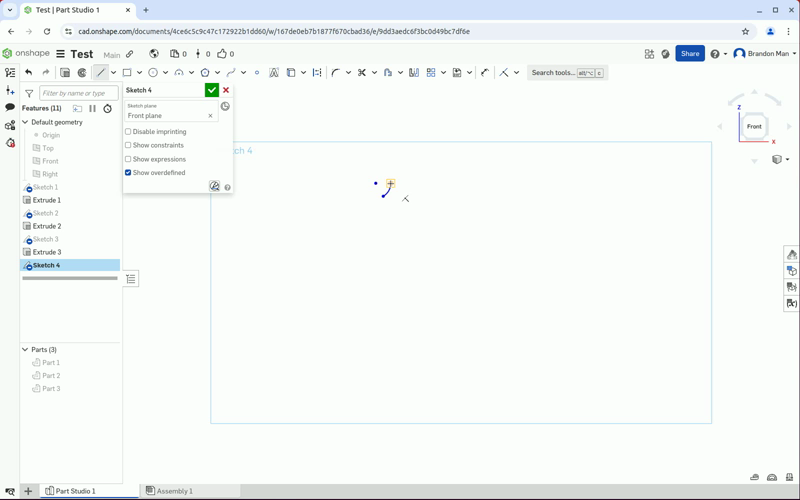
key_down(shift)
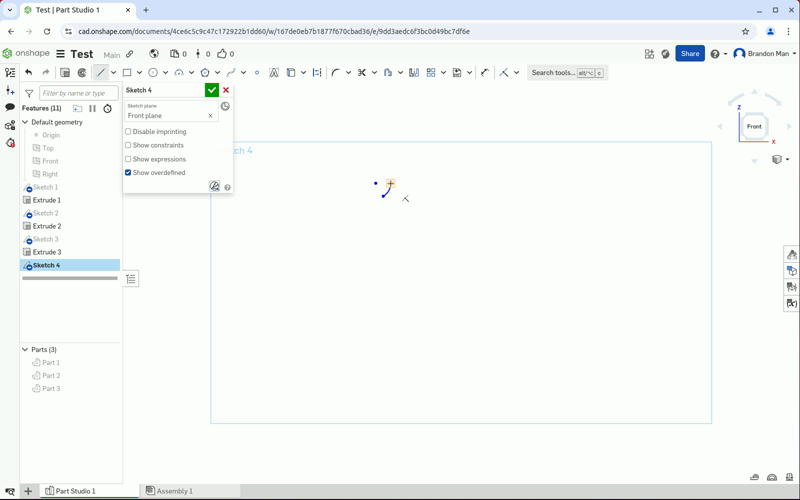
mouse_move(420, 183)
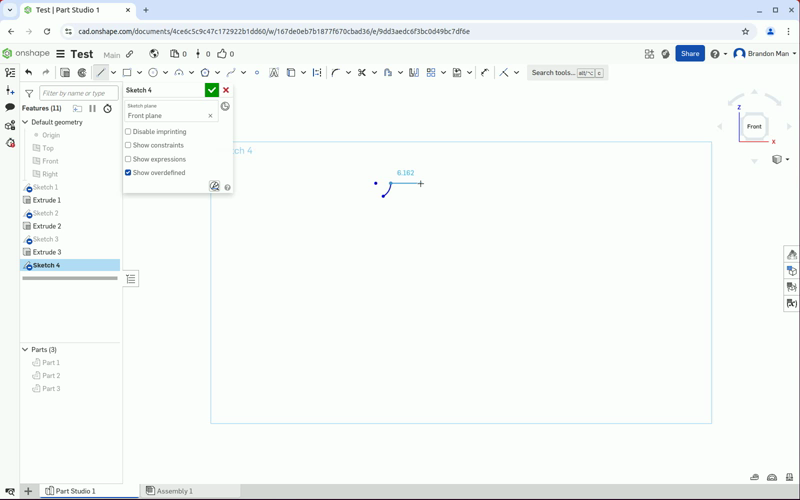
mouse_move(383, 183)
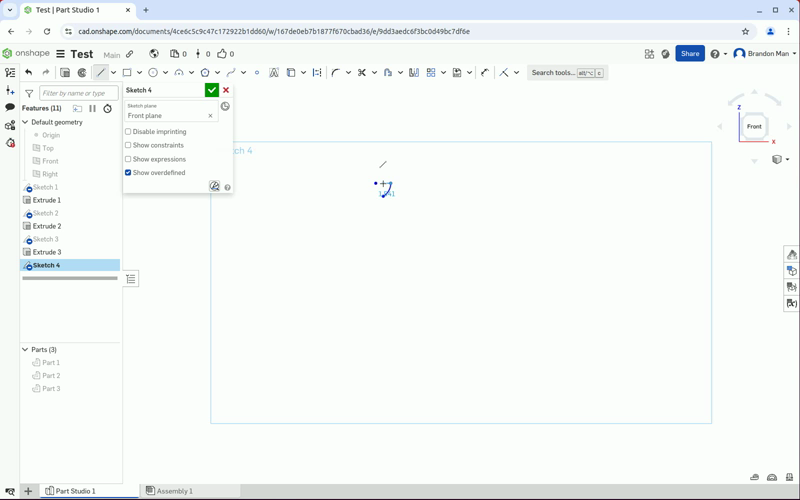
click(383, 183)
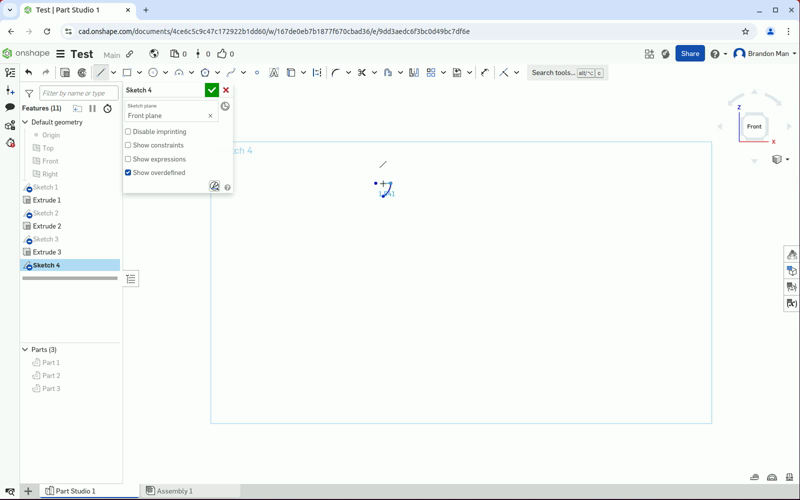
key_up(shift)
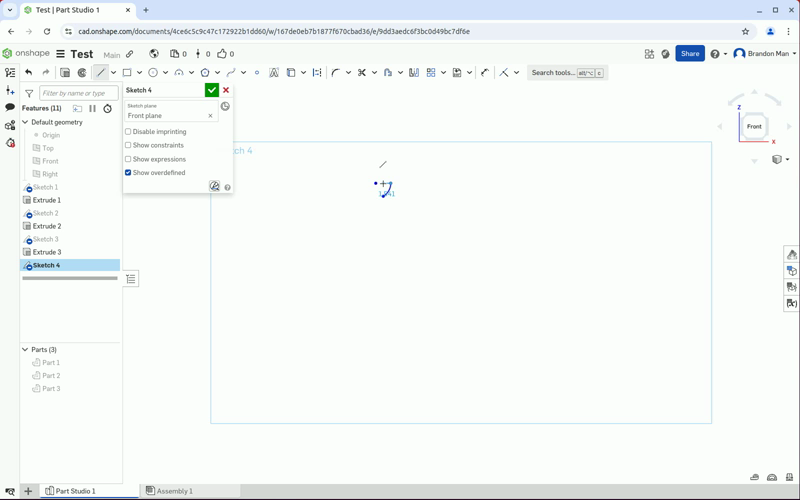
mouse_move(413, 183)
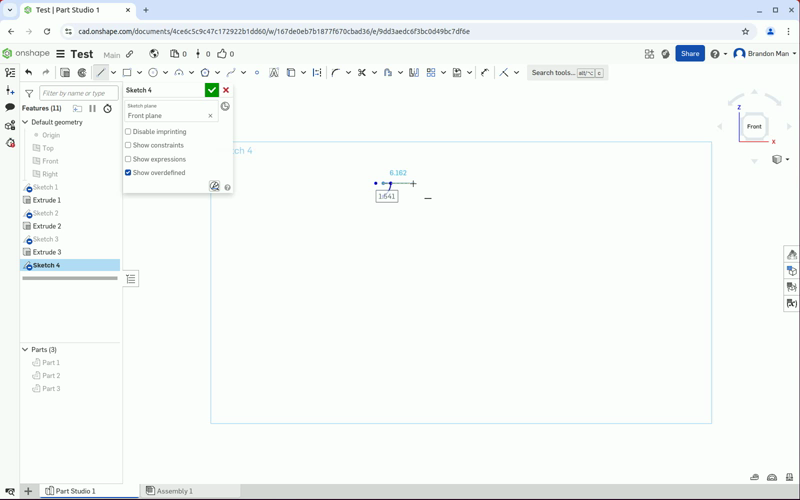
key_down(shift)
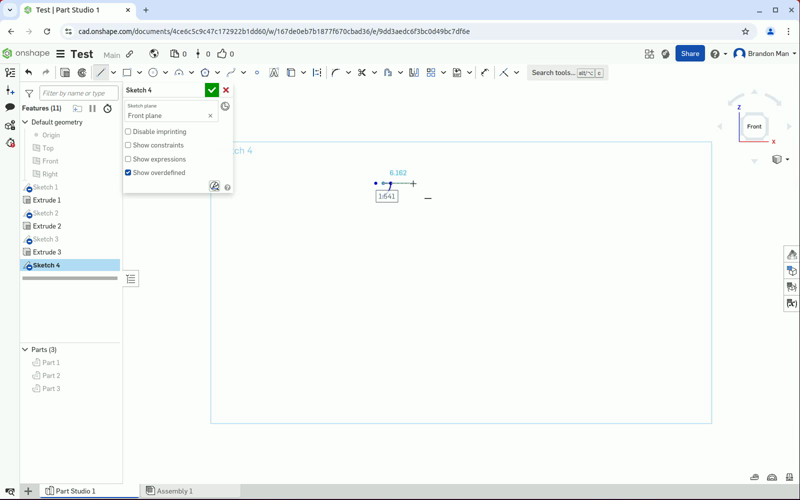
mouse_move(383, 196)
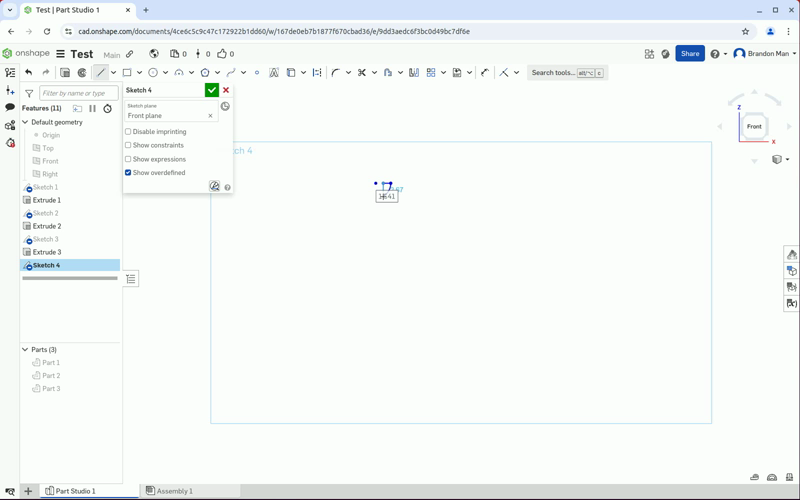
key_up(shift)
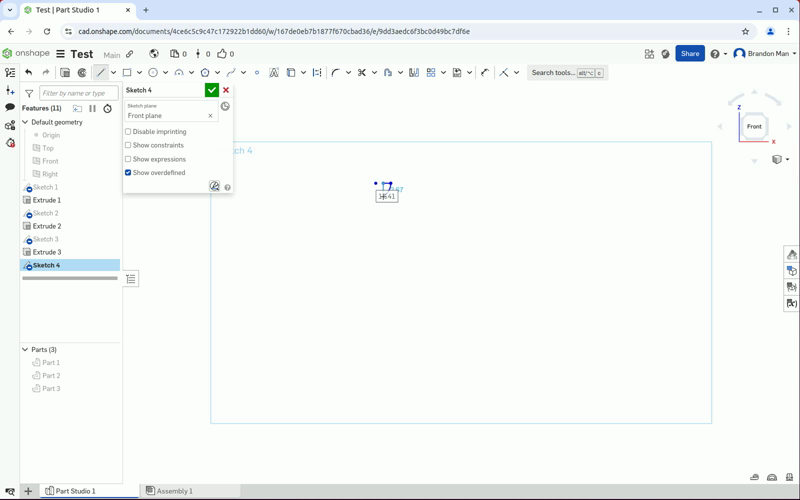
click(383, 196)
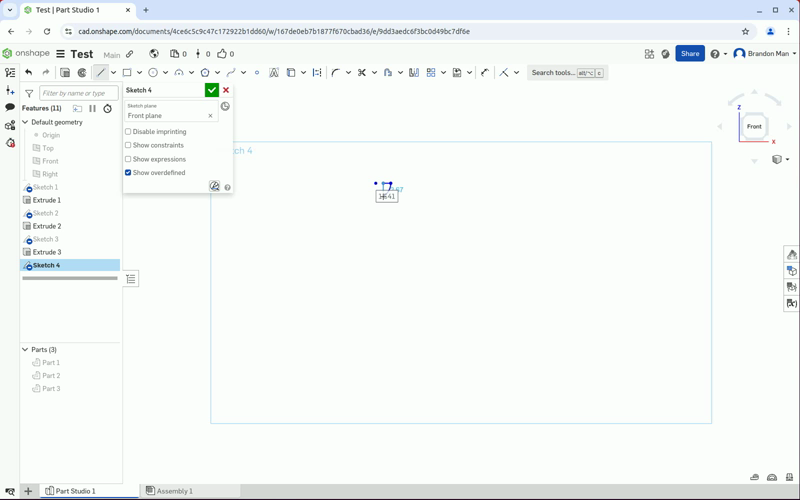
key(esc)
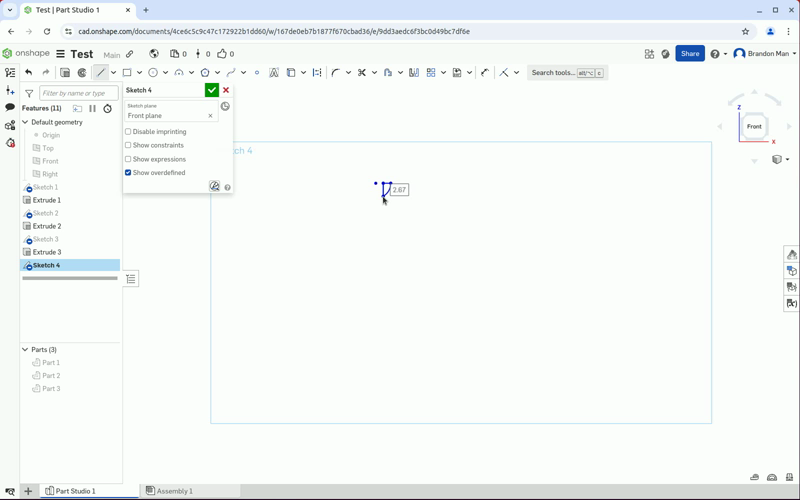
mouse_move(383, 194)
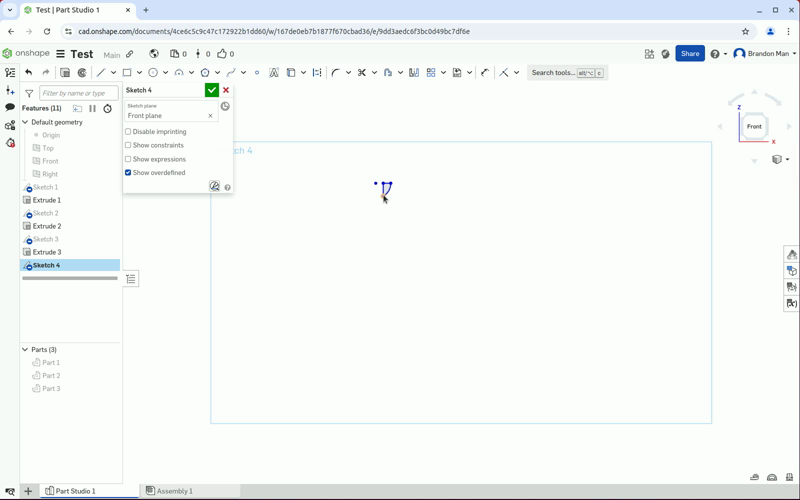
scroll(6)
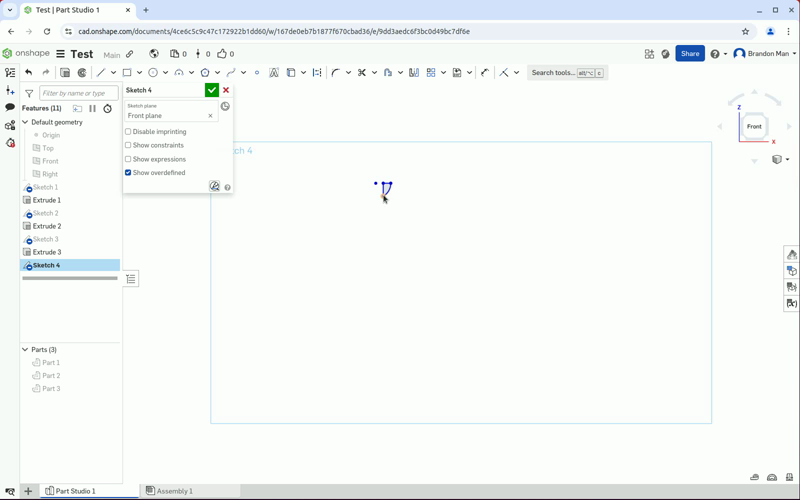
scroll(6)
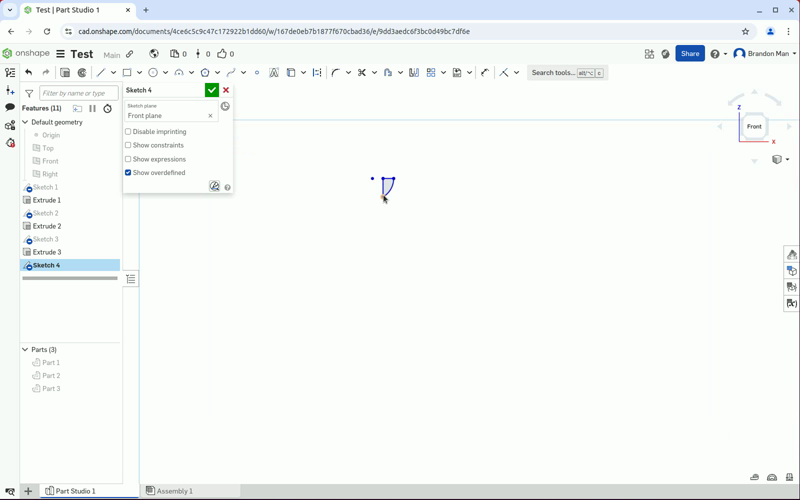
scroll(6)
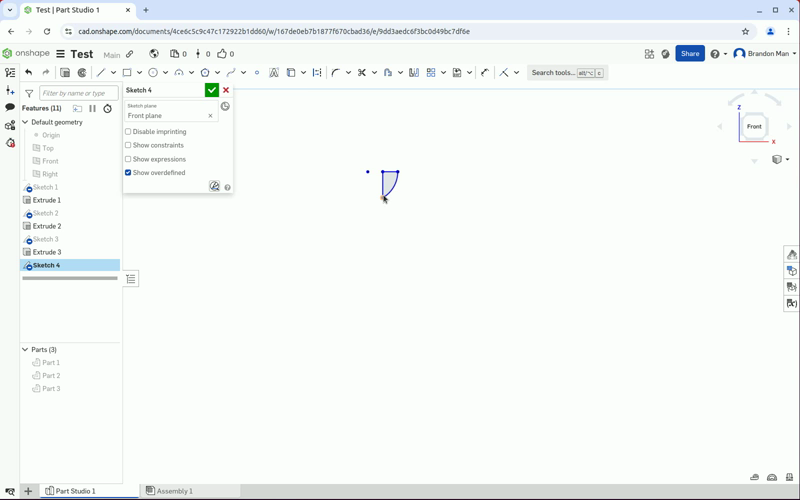
scroll(6)
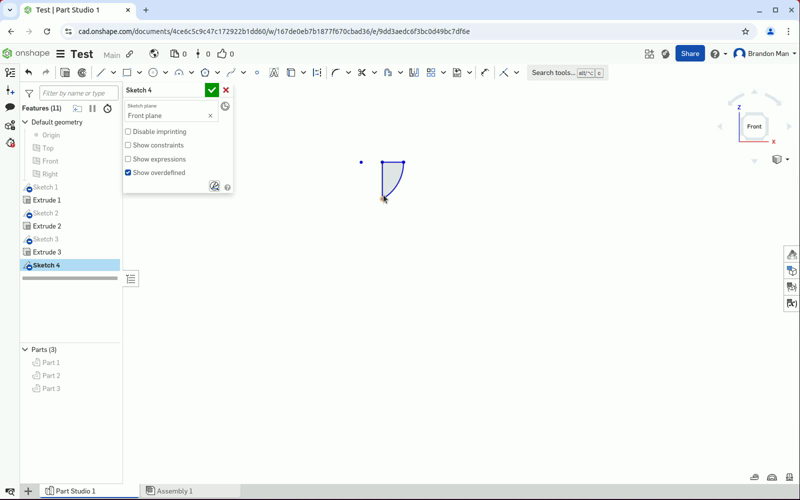
scroll(6)
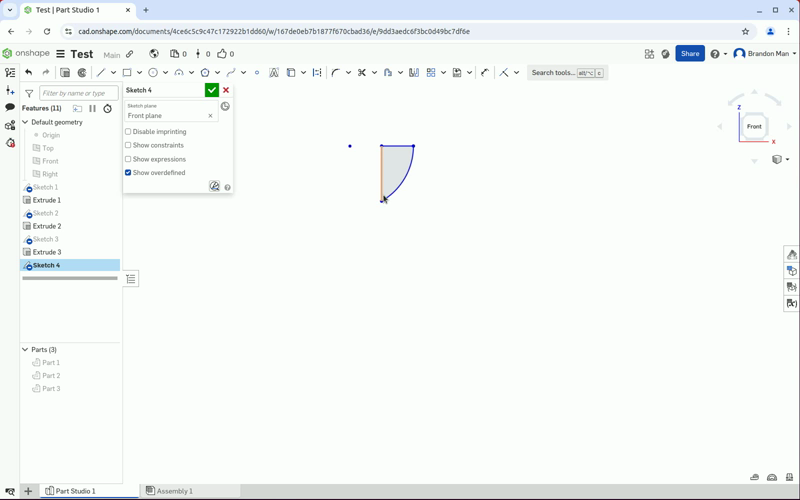
scroll(6)
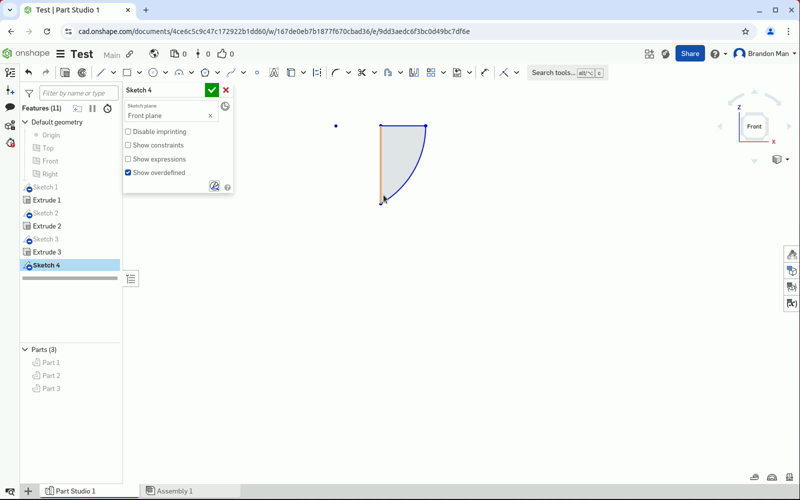
scroll(6)
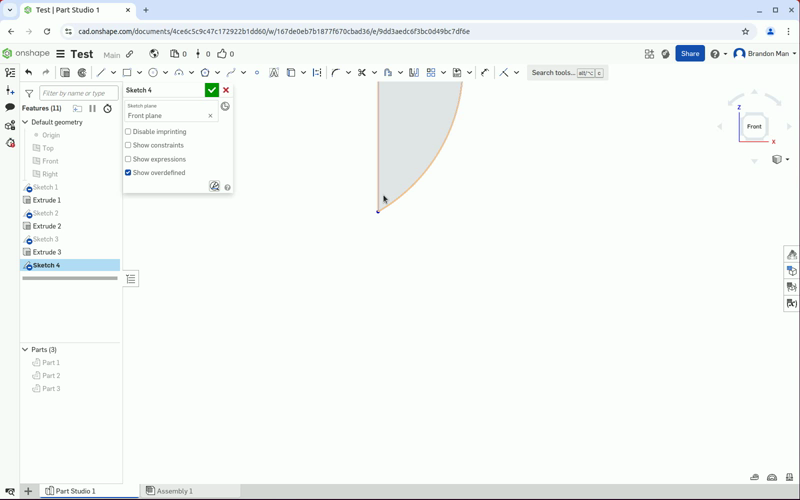
click(383, 194)
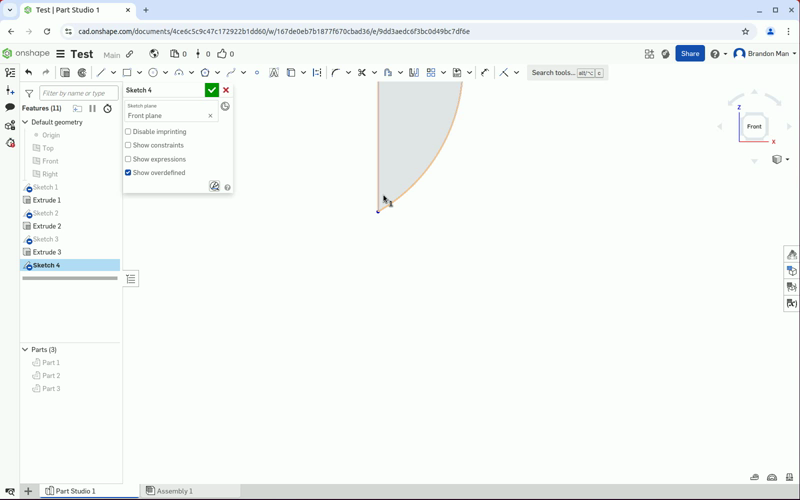
scroll(-6)
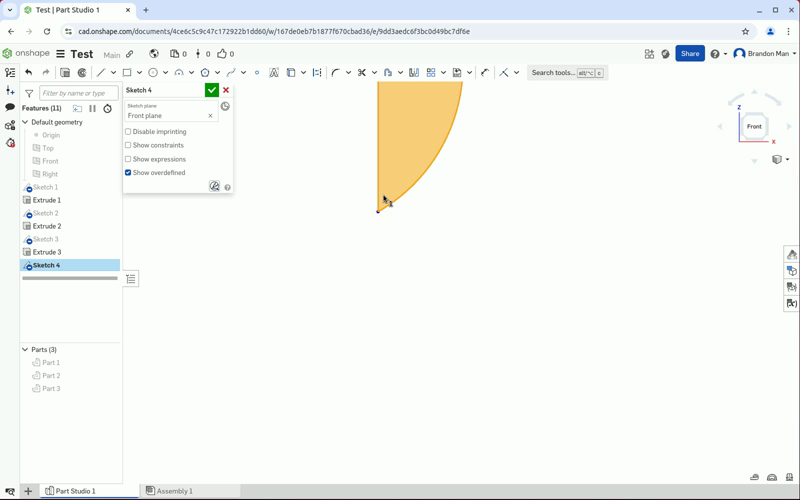
scroll(-6)
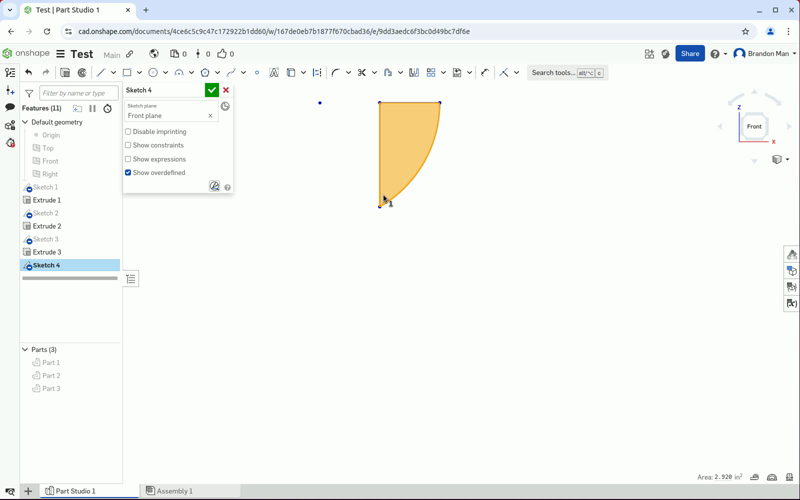
scroll(-6)
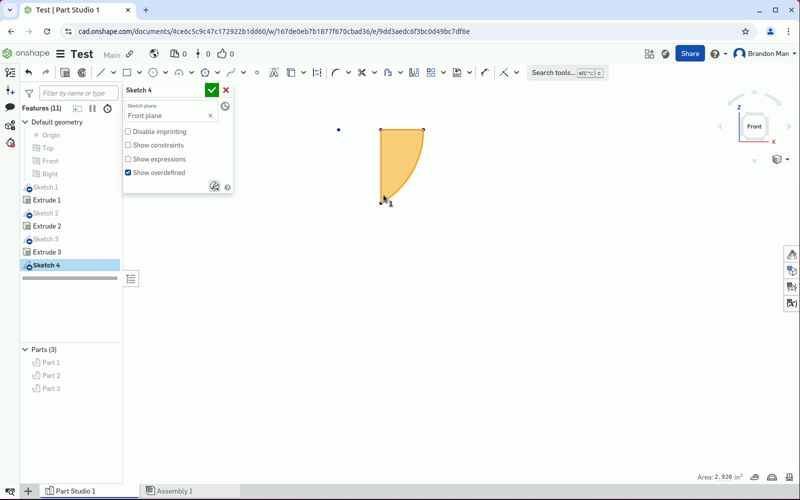
scroll(-6)
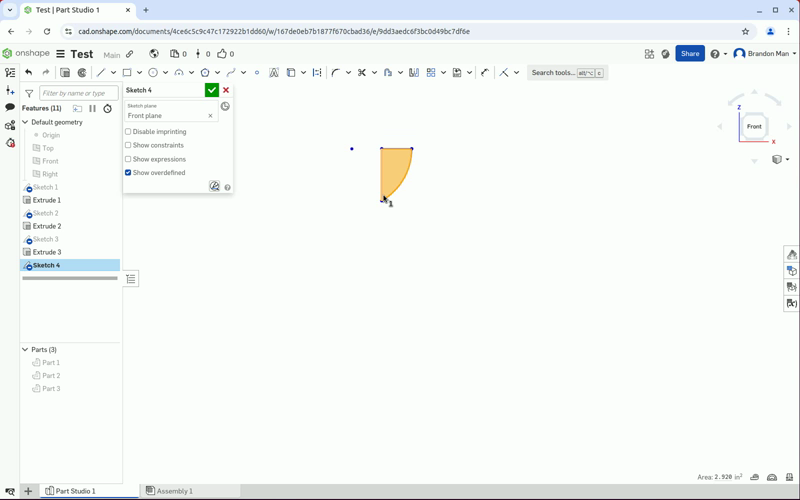
scroll(-6)
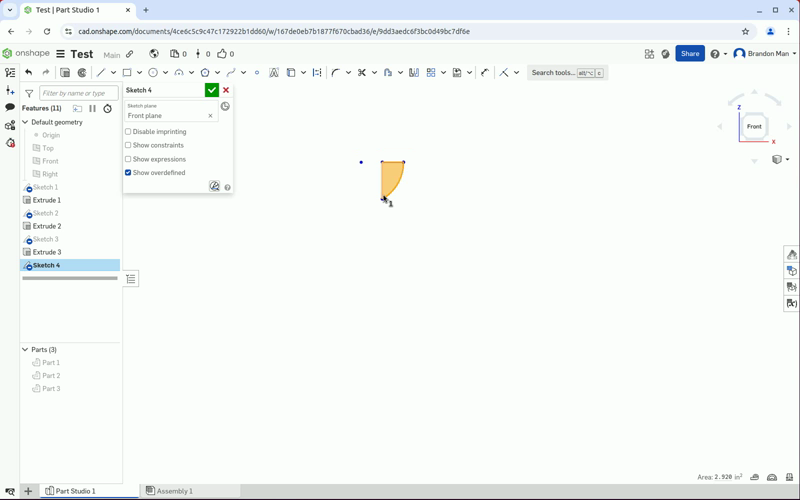
scroll(-6)
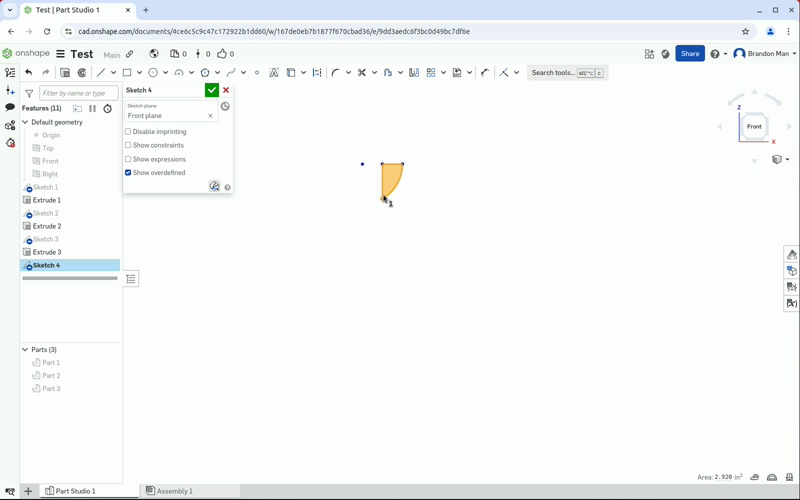
scroll(-6)
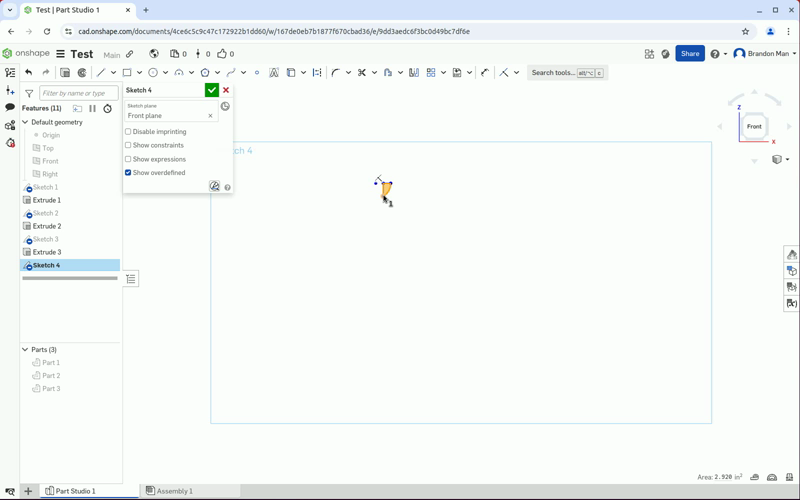
mouse_move(73, 352)
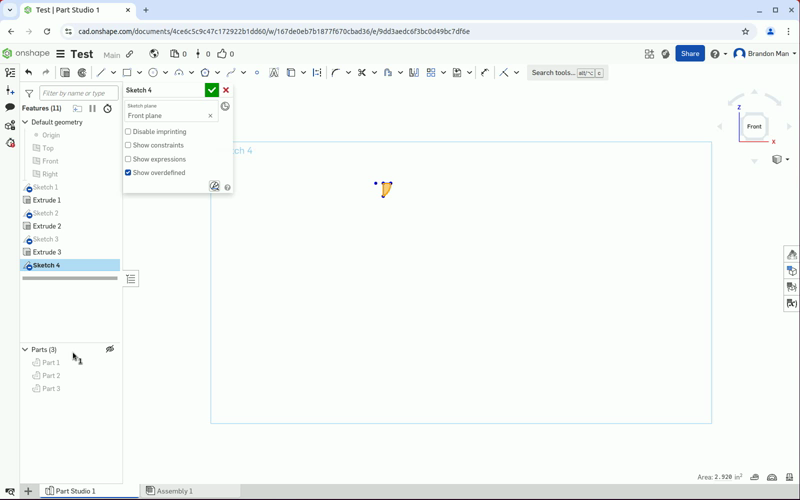
key(shift+y)
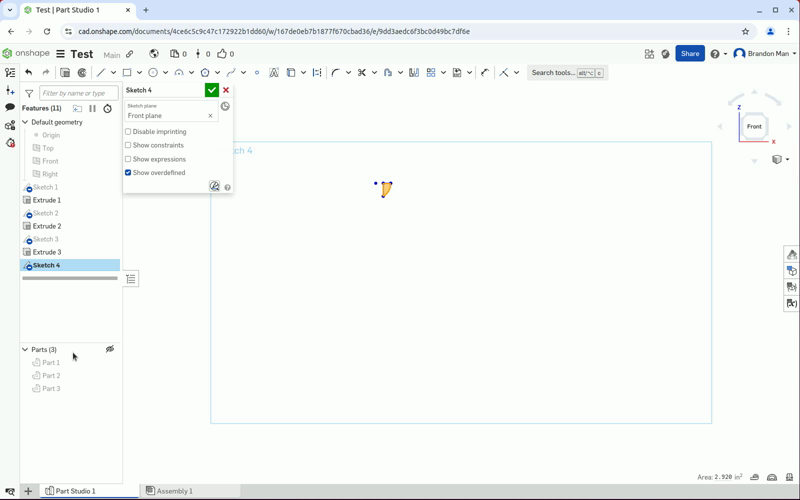
key(shift+e)
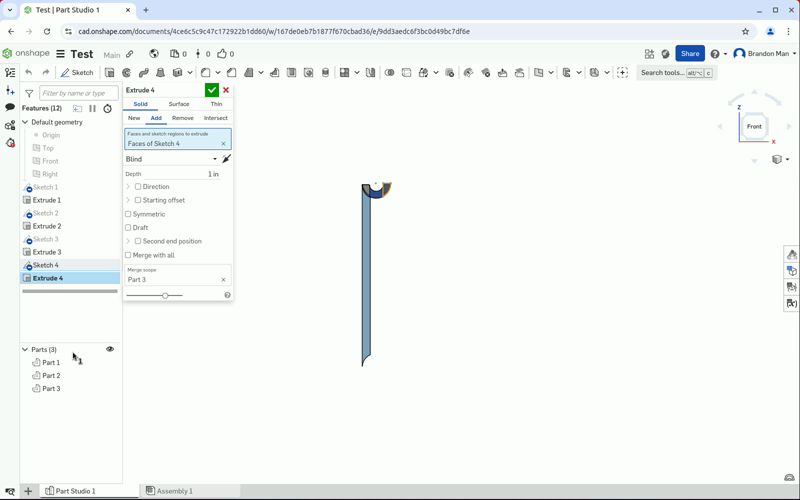
mouse_move(143, 106)
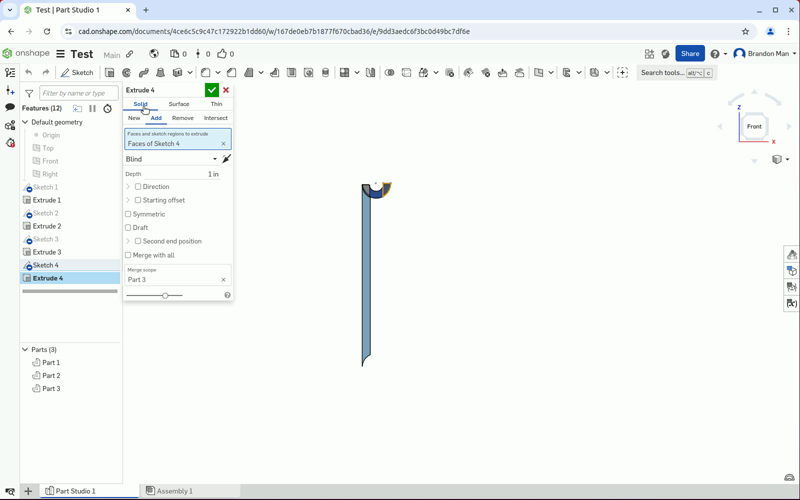
click(143, 106)
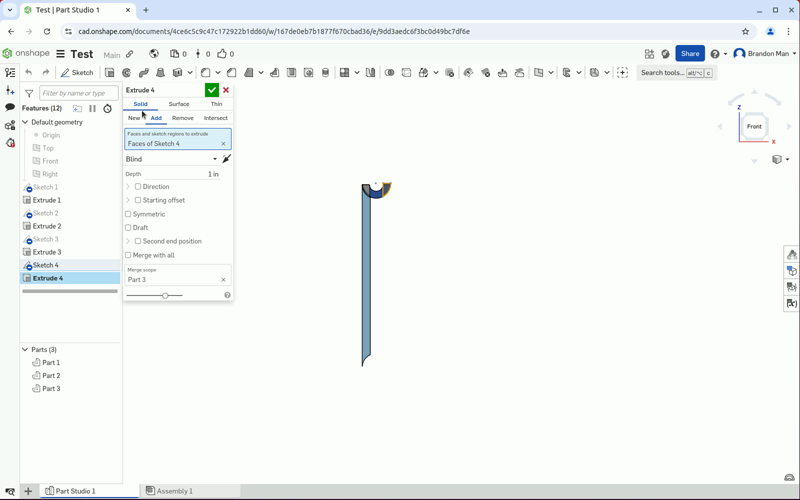
mouse_move(137, 120)
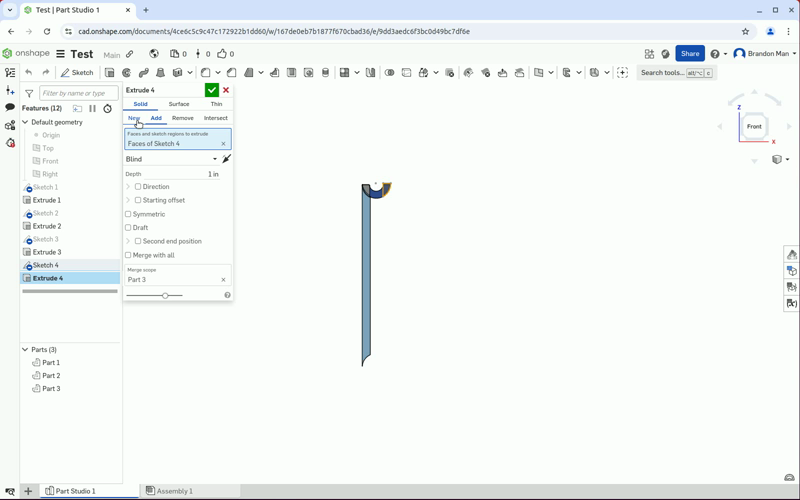
click(137, 120)
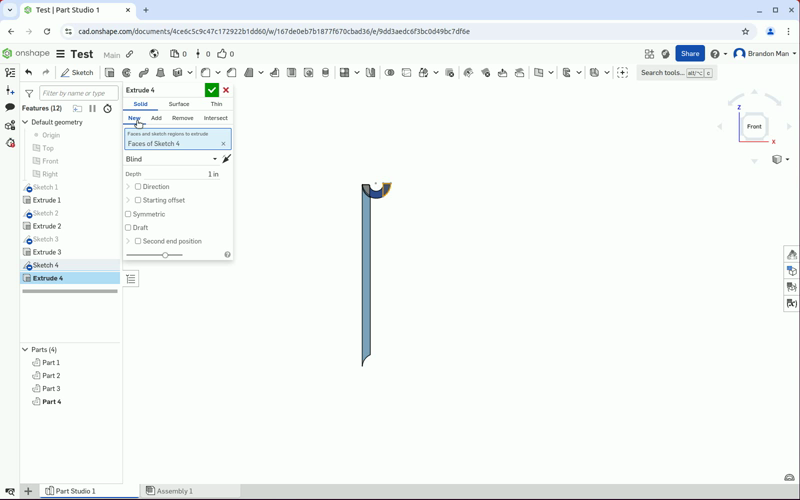
key(tab, 4)
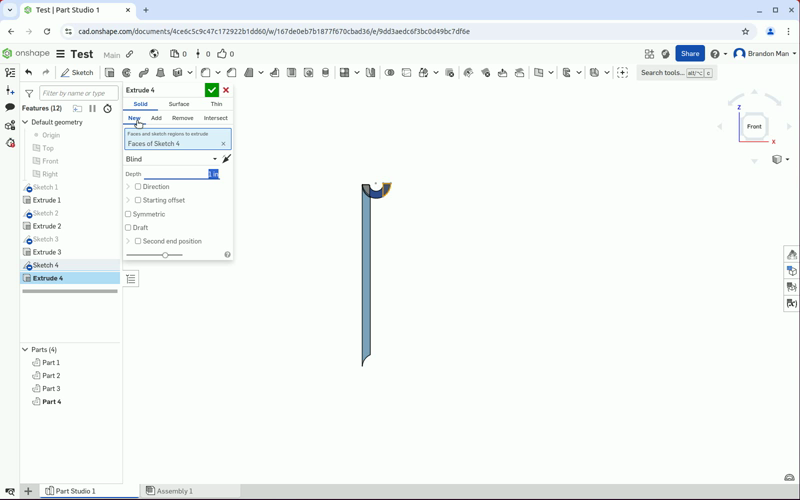
text(1.926)
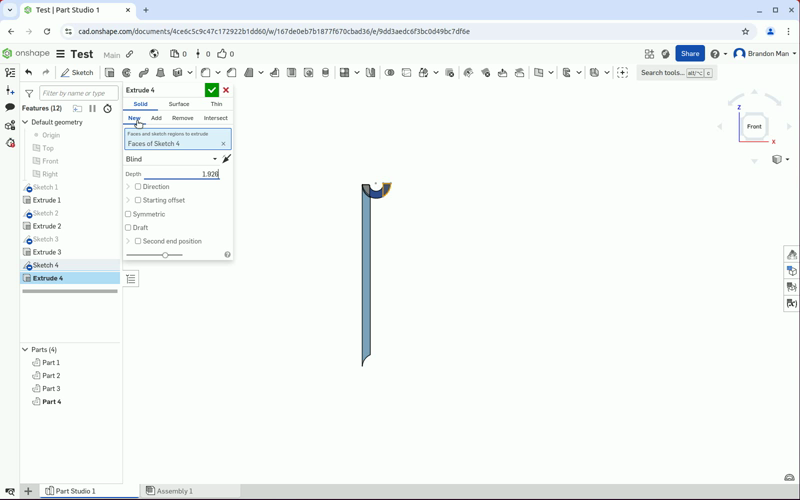
key(enter)
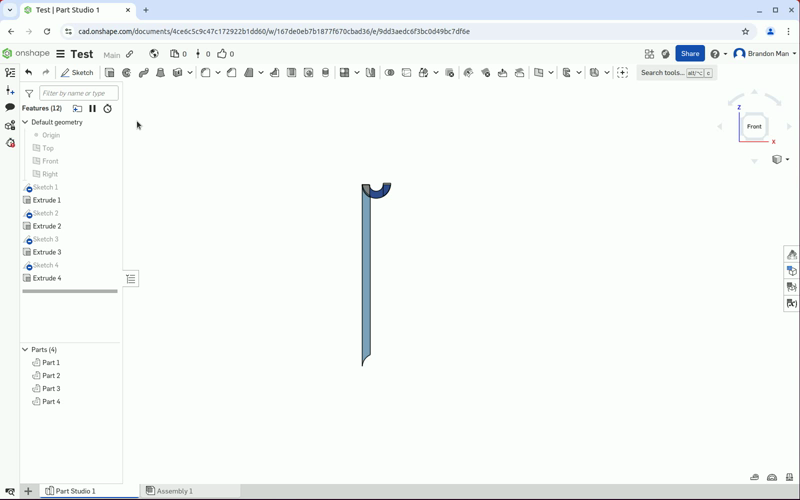
key(shift+h)
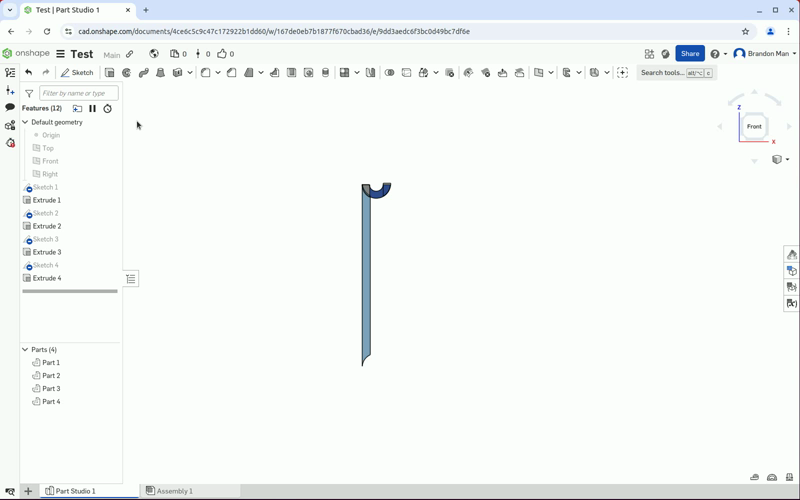
key(shift+h)
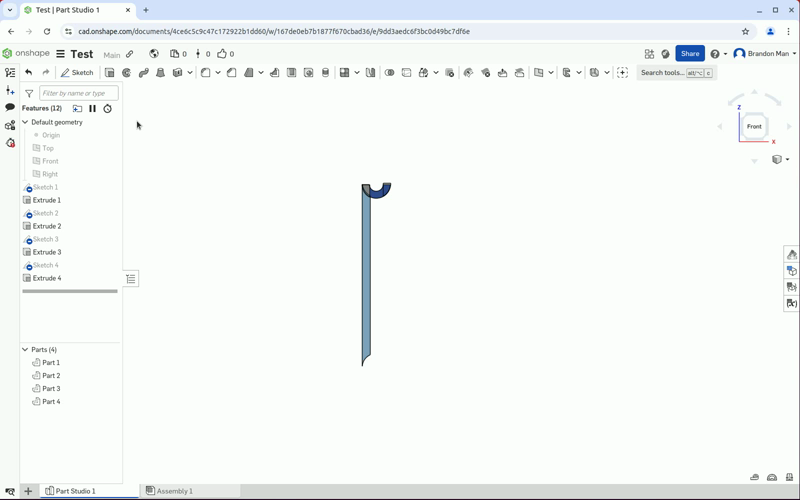
mouse_move(73, 189)
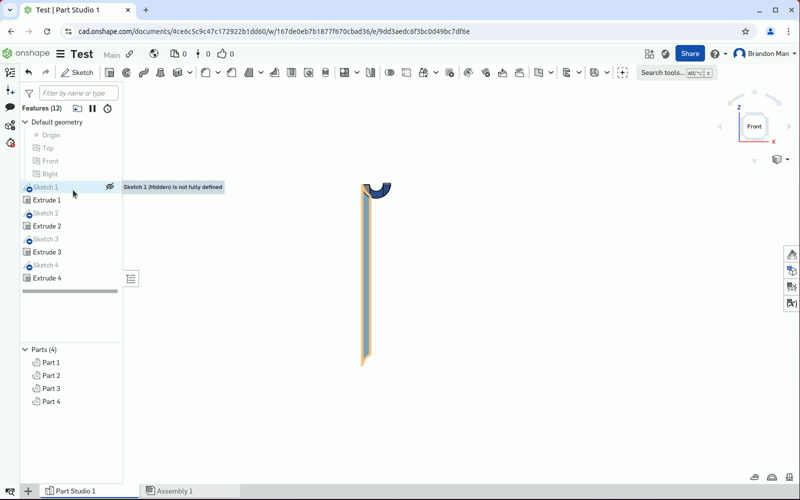
click(73, 189)
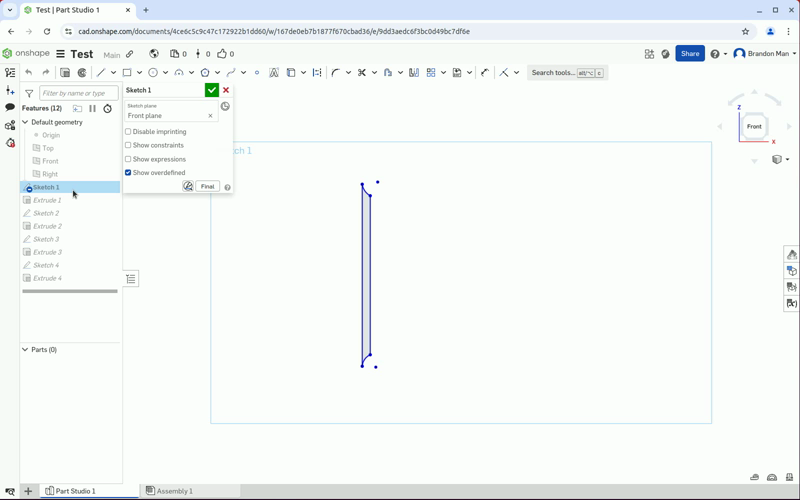
mouse_move(229, 92)
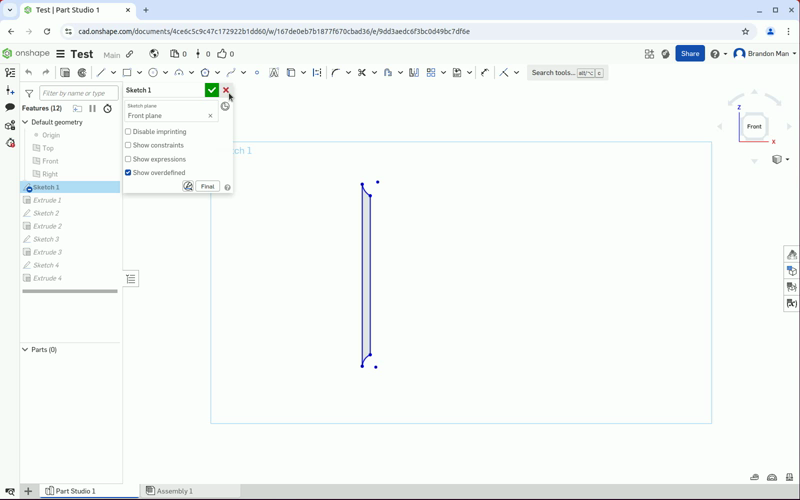
click(229, 92)
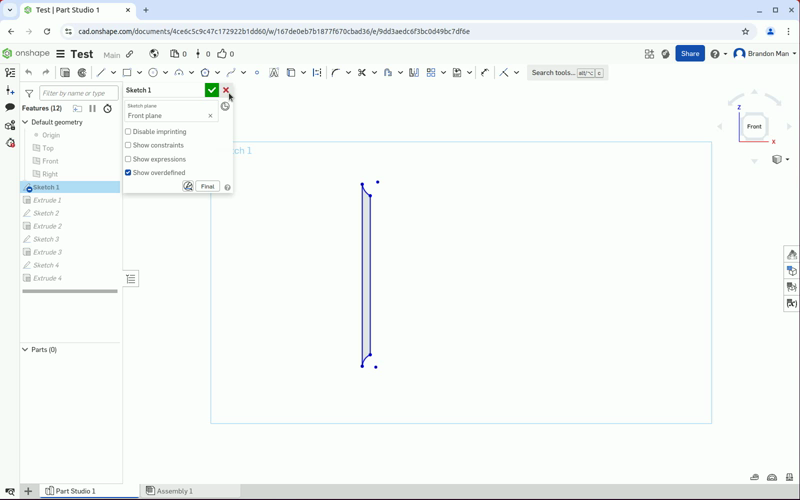
key(shift+s)
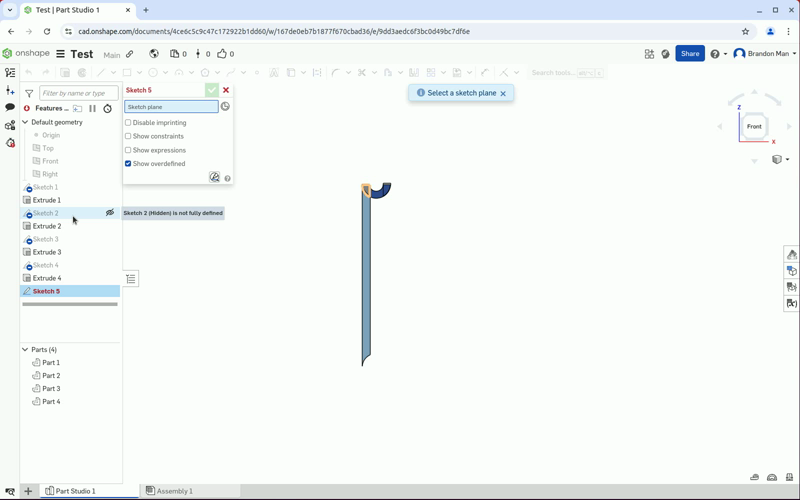
scroll(3)
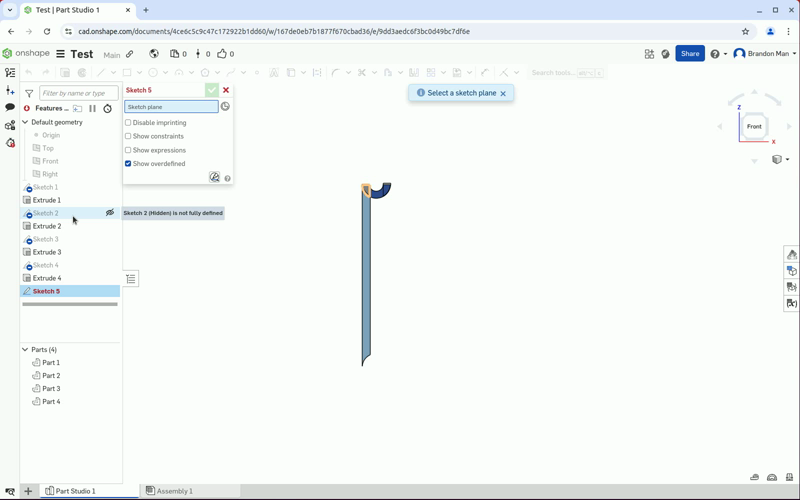
mouse_move(73, 163)
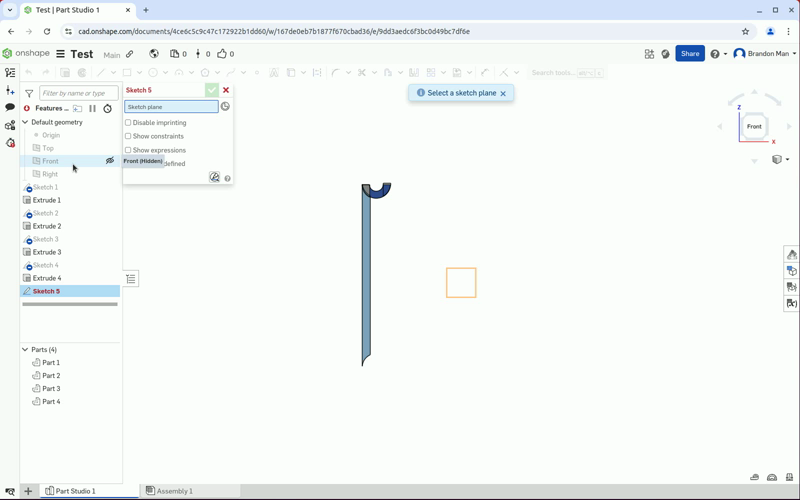
click(73, 163)
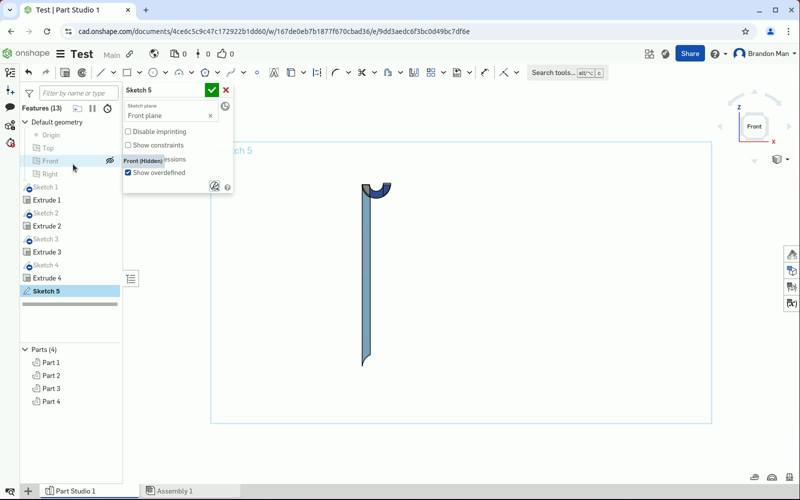
mouse_move(73, 352)
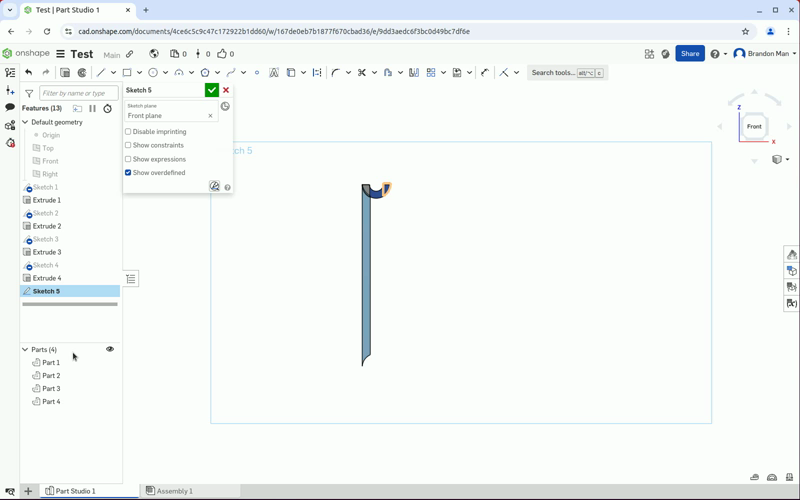
key(y)
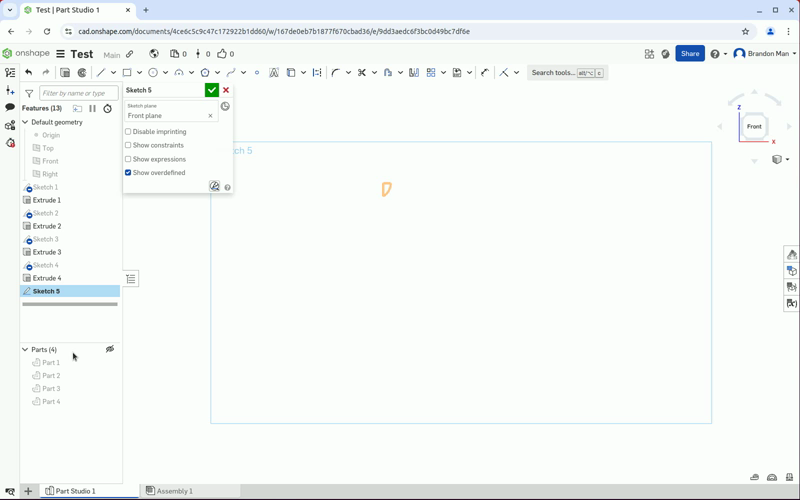
key(a)
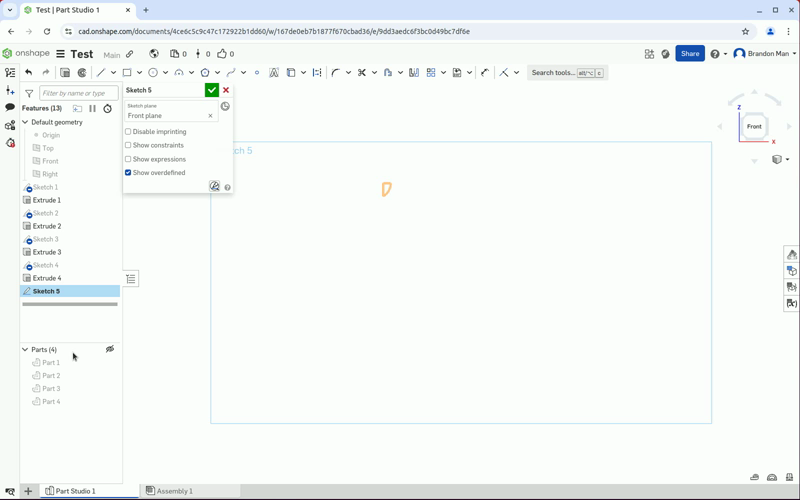
key_down(shift)
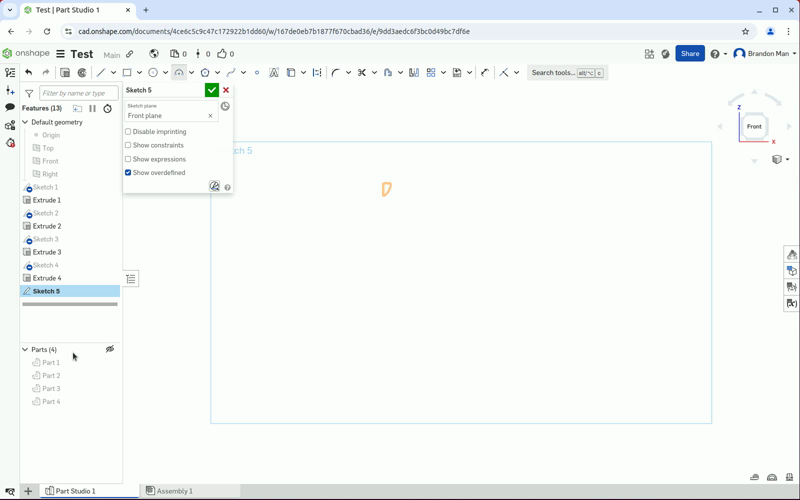
mouse_move(383, 354)
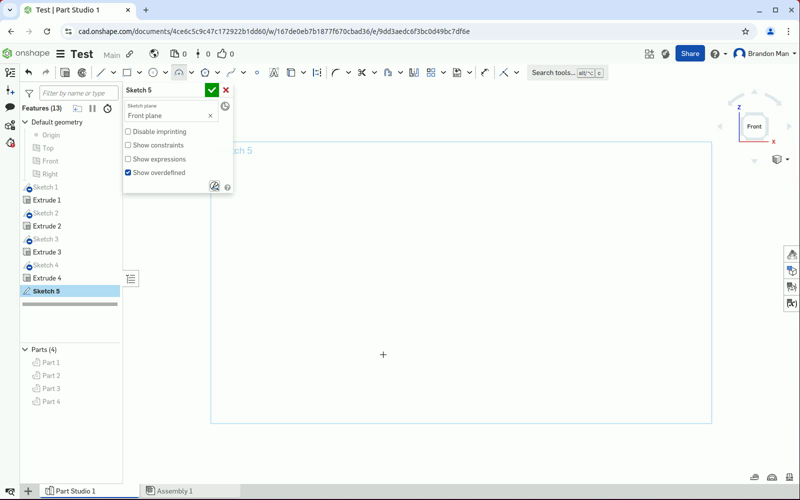
click(383, 354)
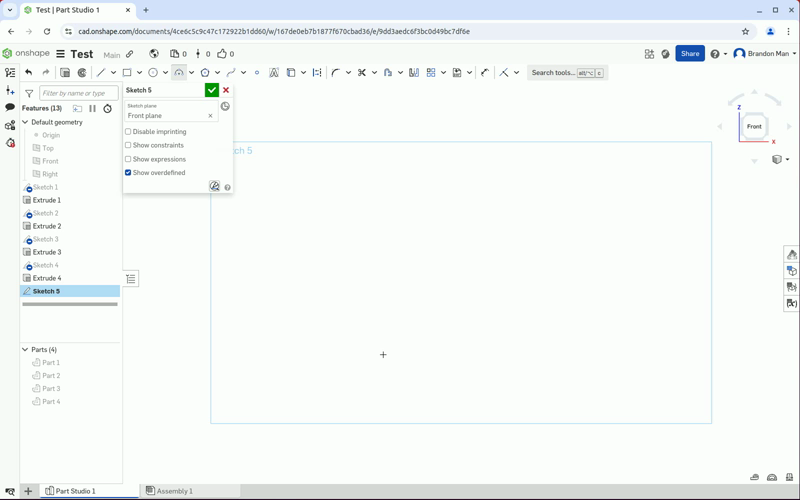
key_up(shift)
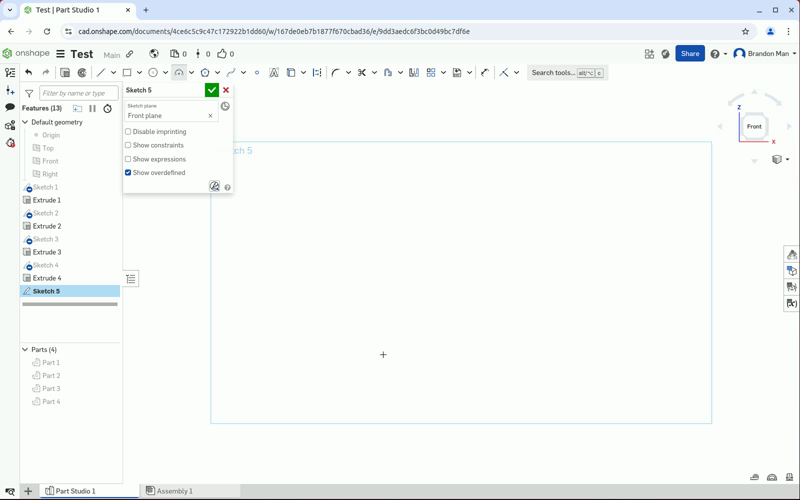
key_down(shift)
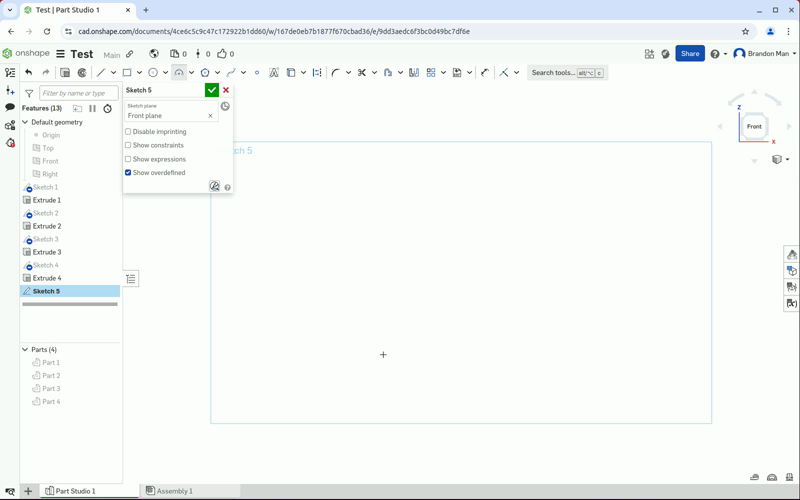
mouse_move(390, 366)
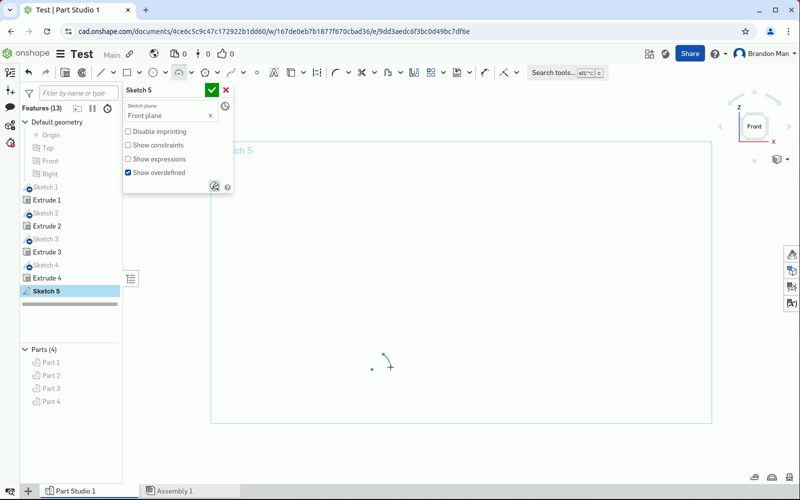
click(390, 366)
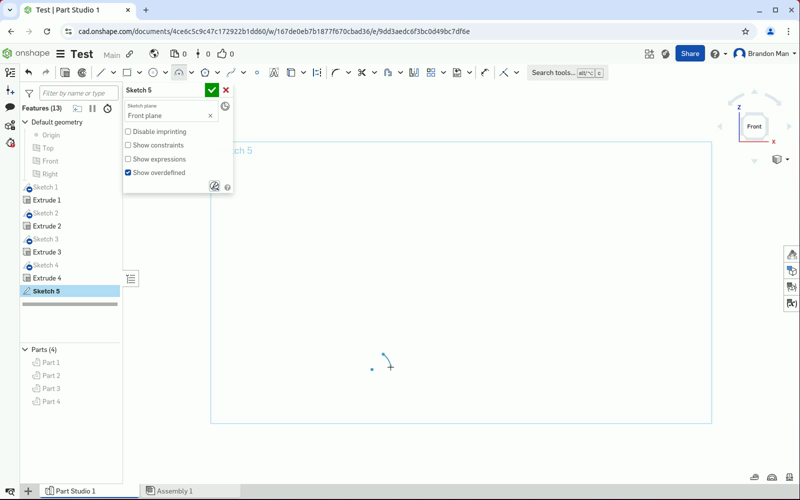
mouse_move(388, 359)
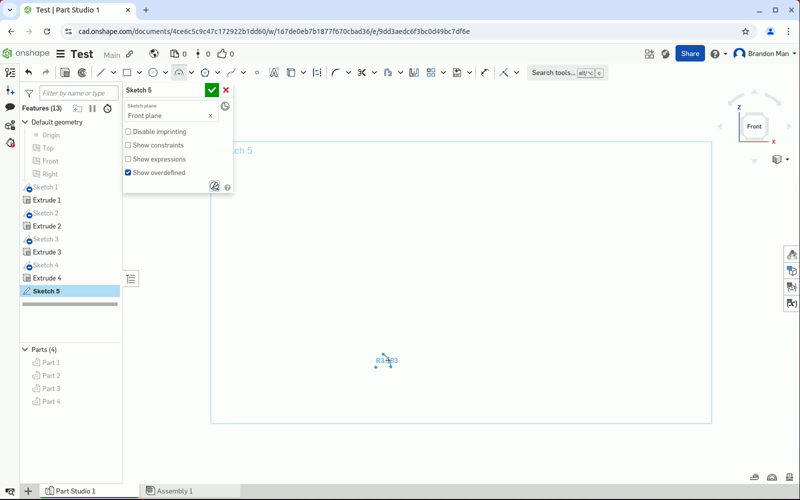
click(388, 359)
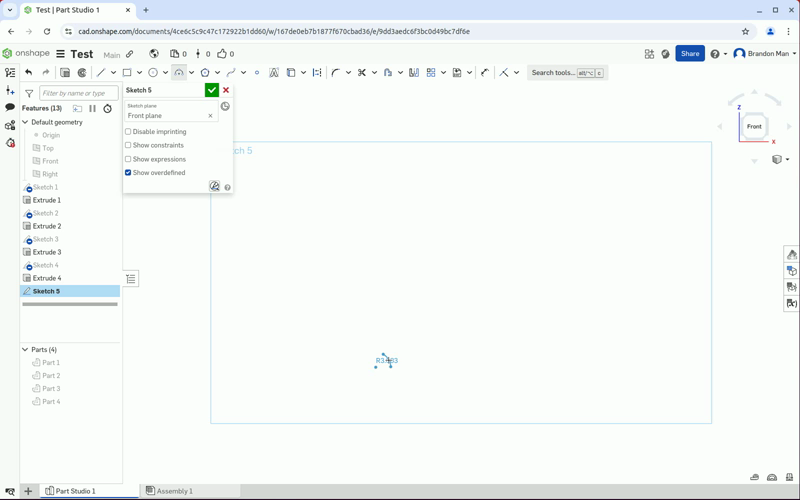
key_up(shift)
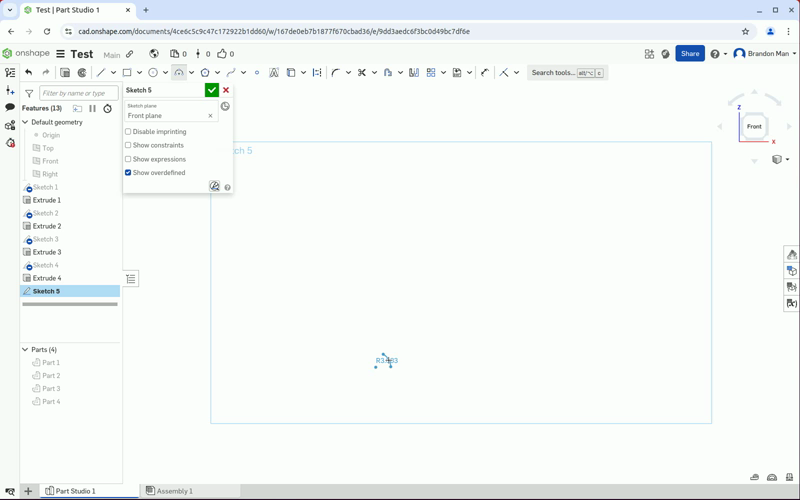
key(esc)
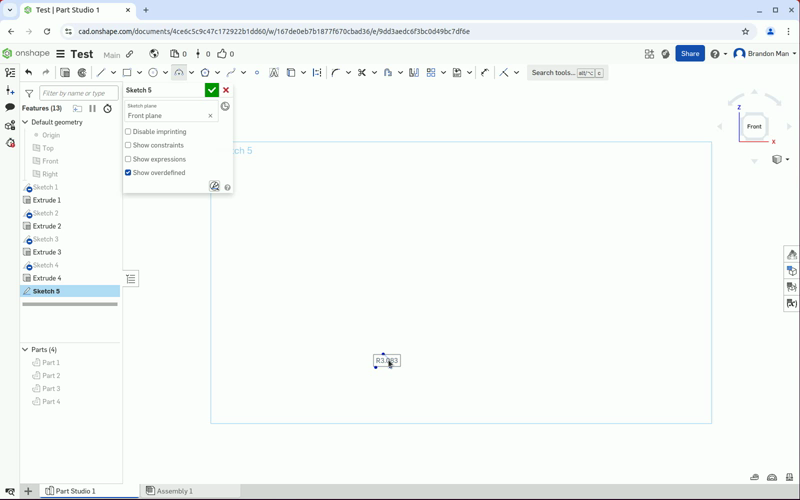
key(l)
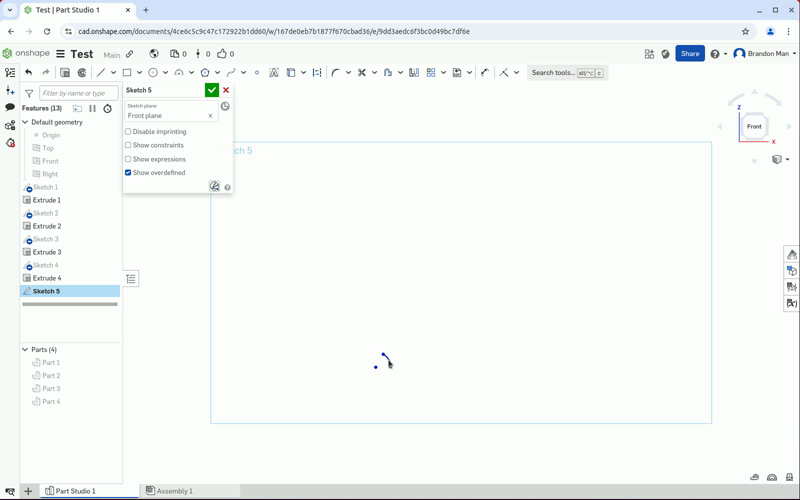
mouse_move(390, 366)
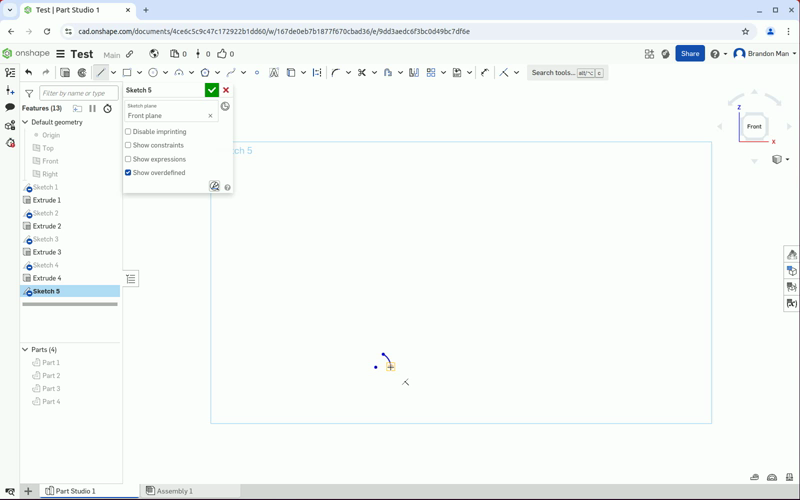
click(390, 366)
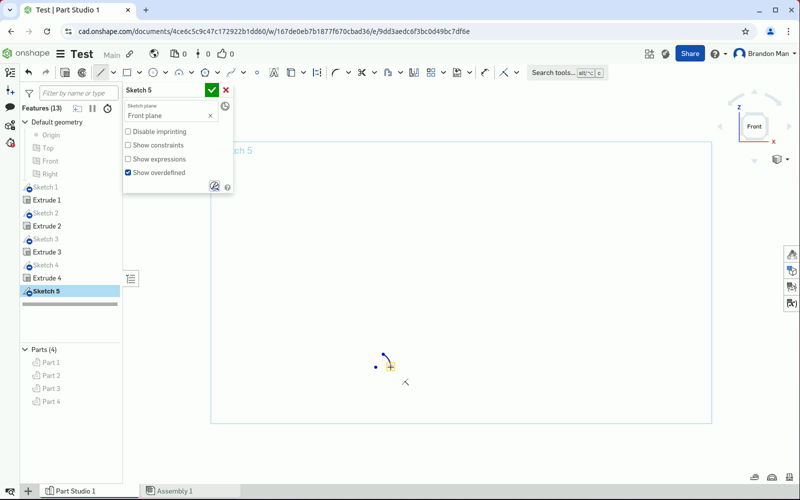
key_down(shift)
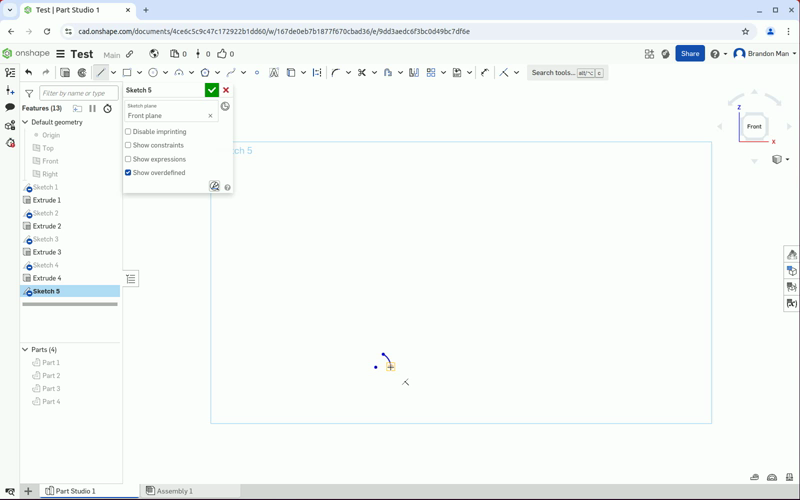
mouse_move(390, 183)
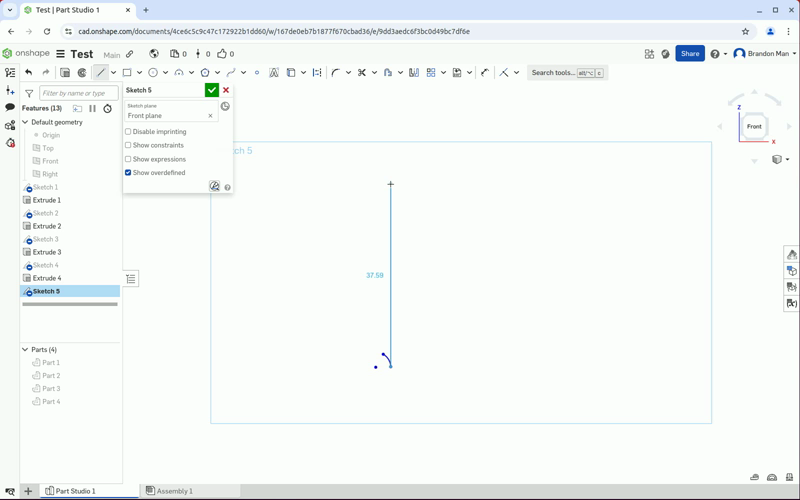
click(390, 183)
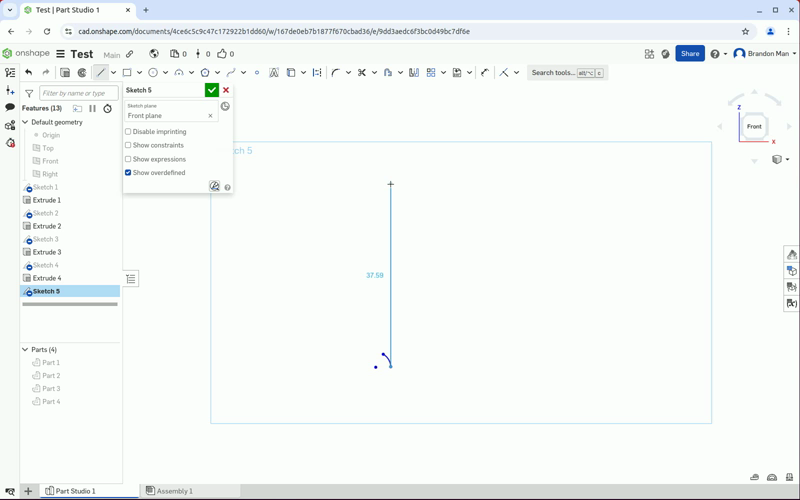
key_up(shift)
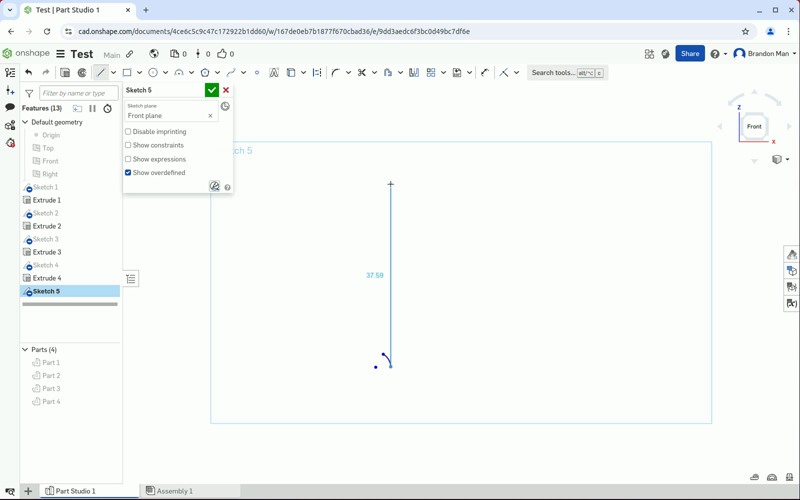
key(esc)
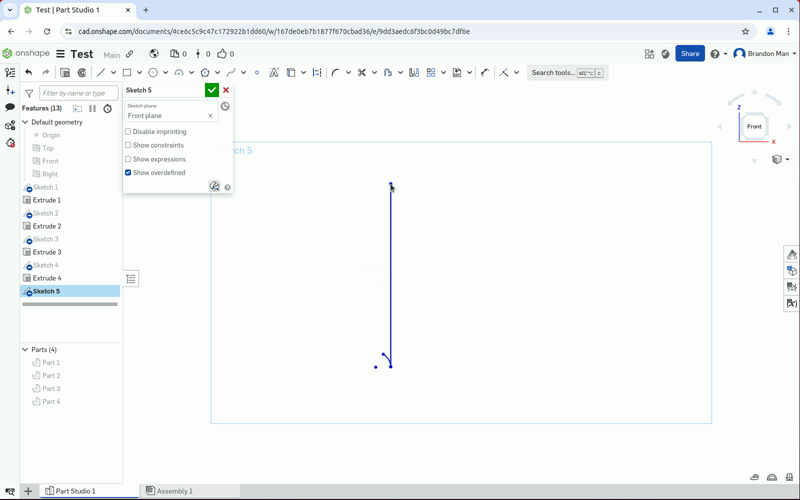
key(a)
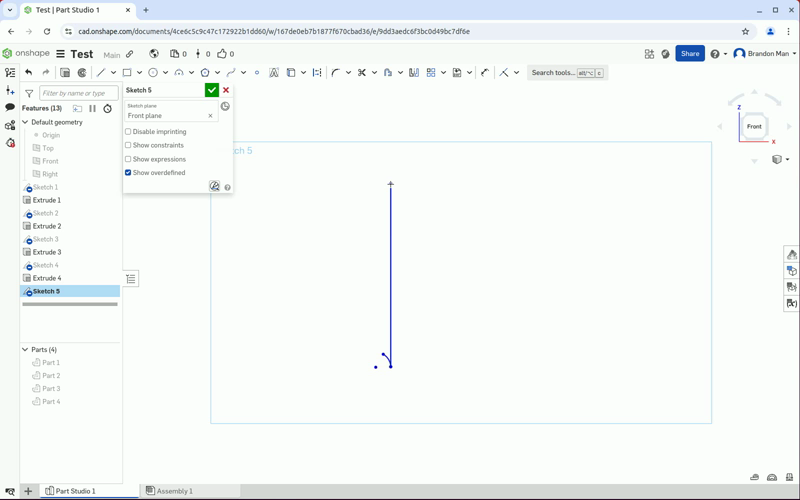
mouse_move(390, 183)
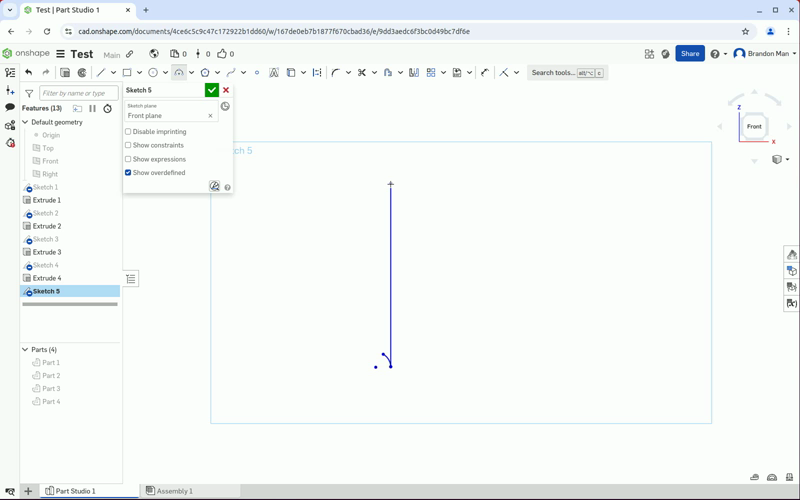
click(390, 183)
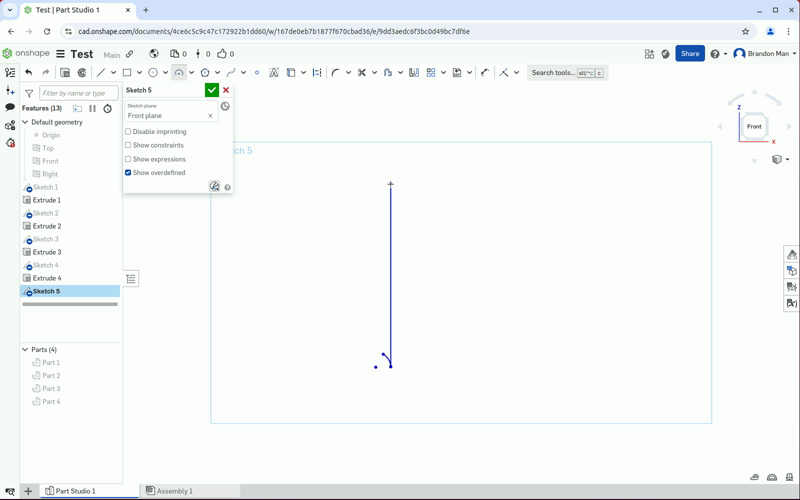
key_down(shift)
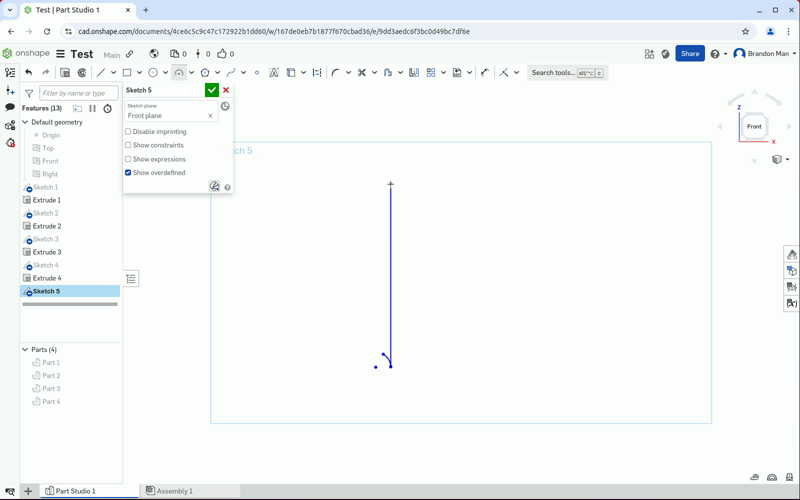
mouse_move(383, 196)
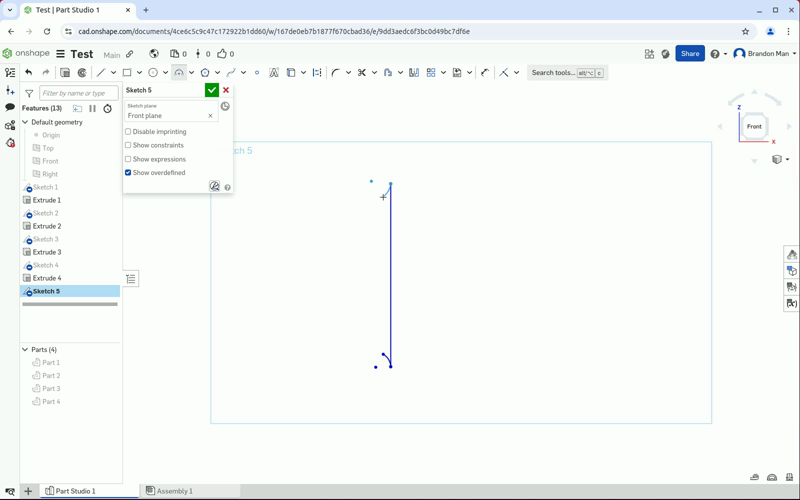
click(383, 196)
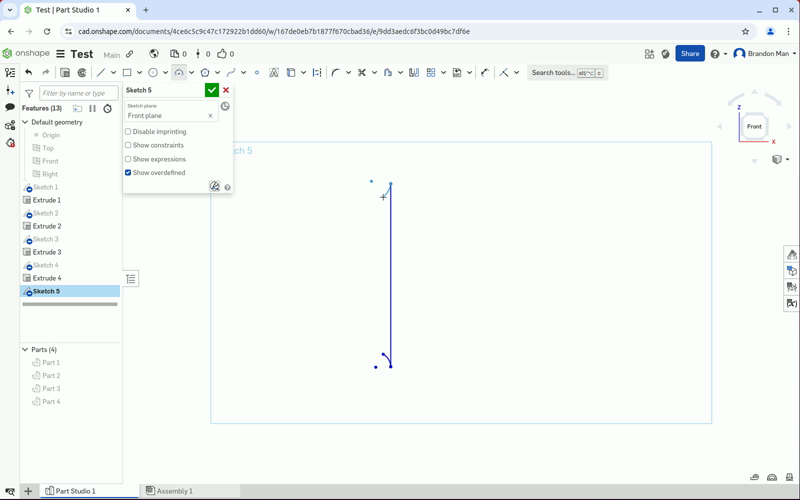
mouse_move(388, 191)
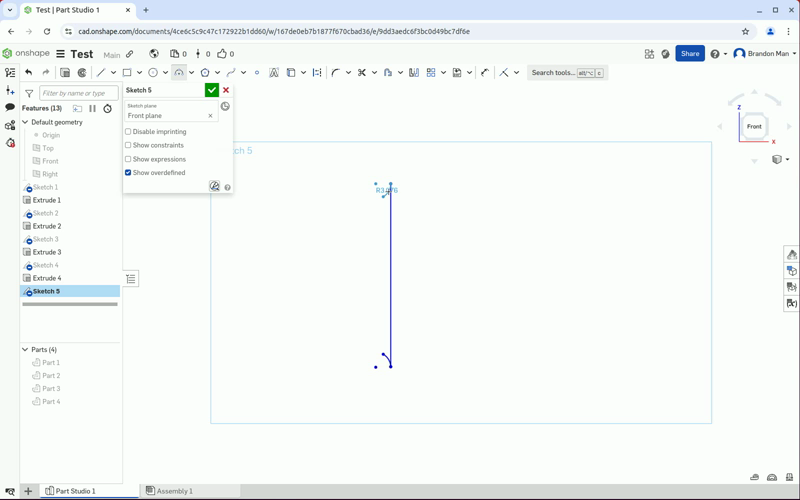
click(388, 191)
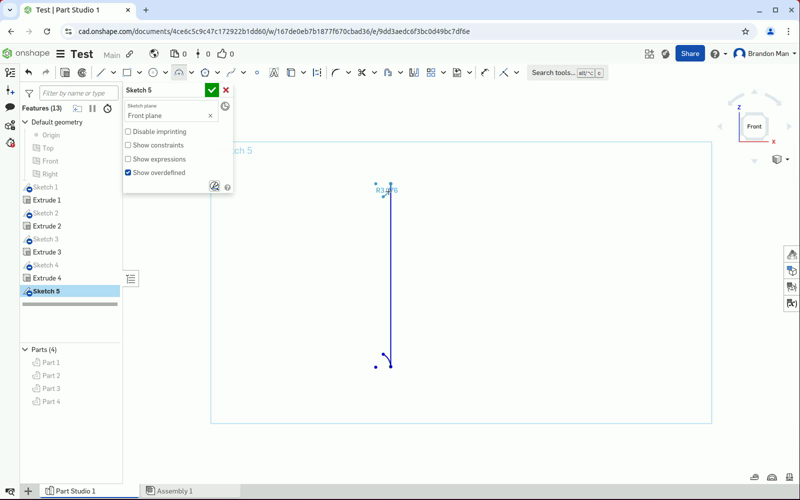
key_up(shift)
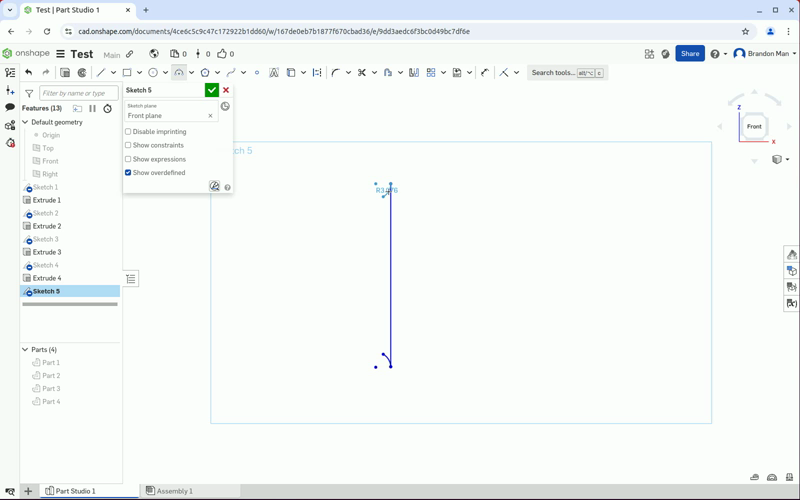
key(esc)
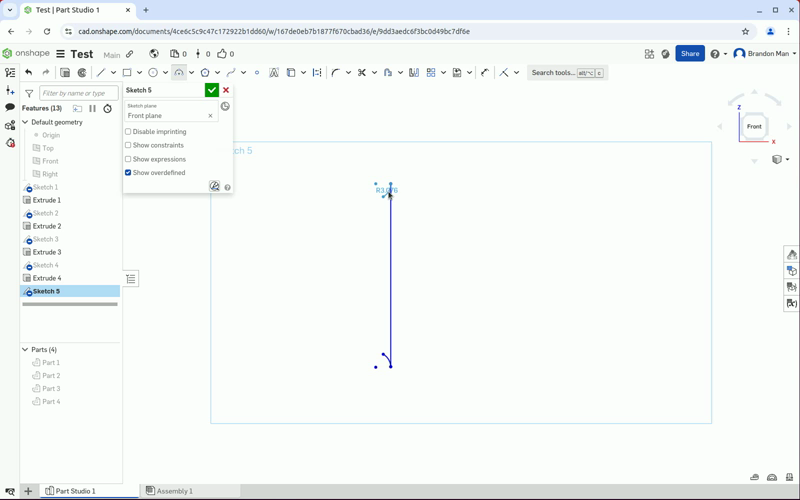
key(l)
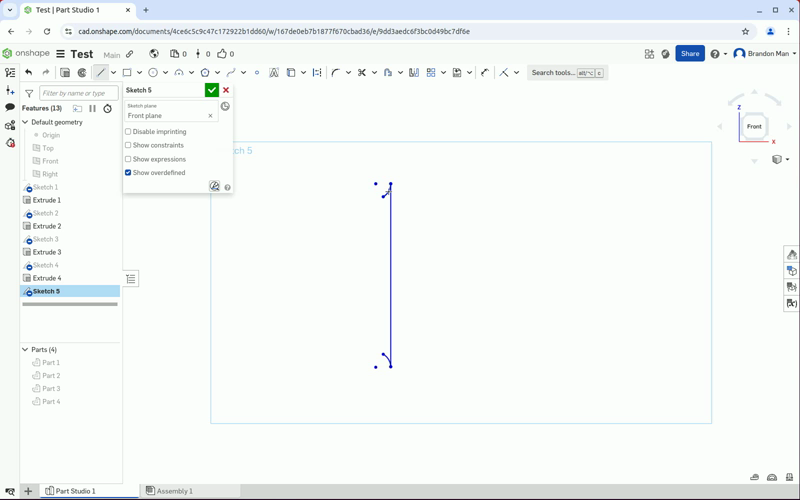
mouse_move(383, 196)
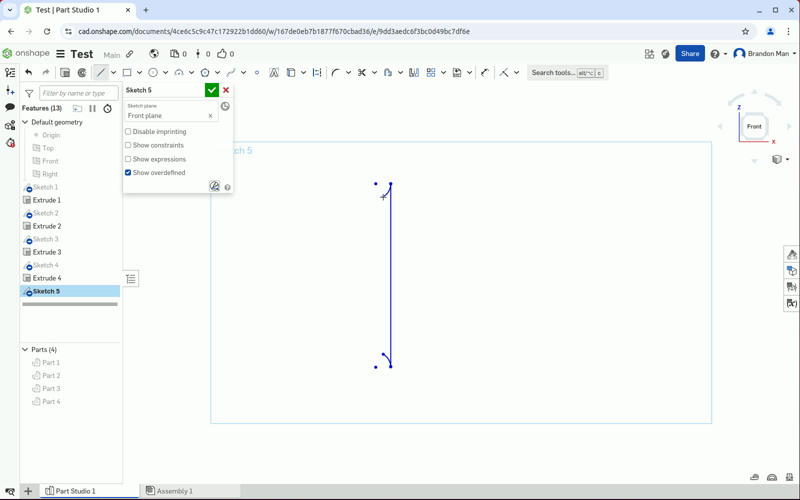
click(383, 196)
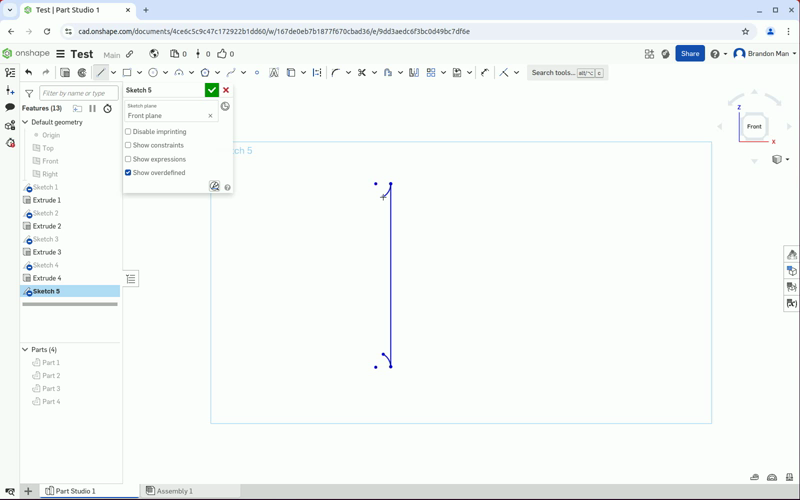
key_down(shift)
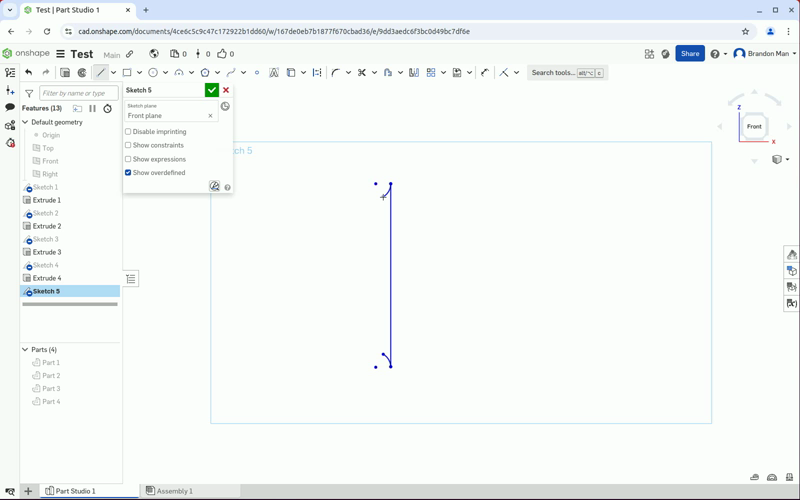
mouse_move(383, 354)
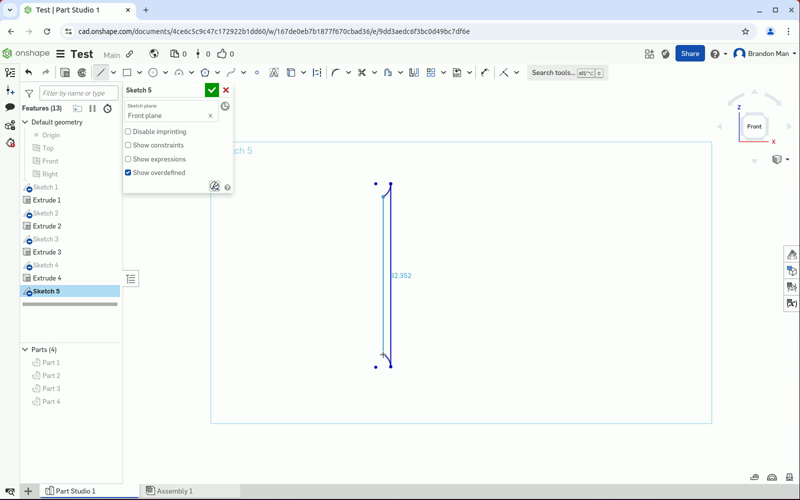
key_up(shift)
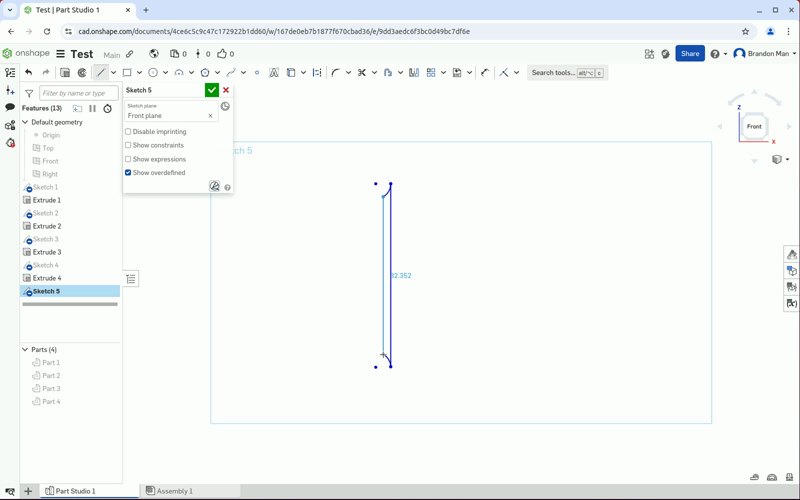
click(383, 354)
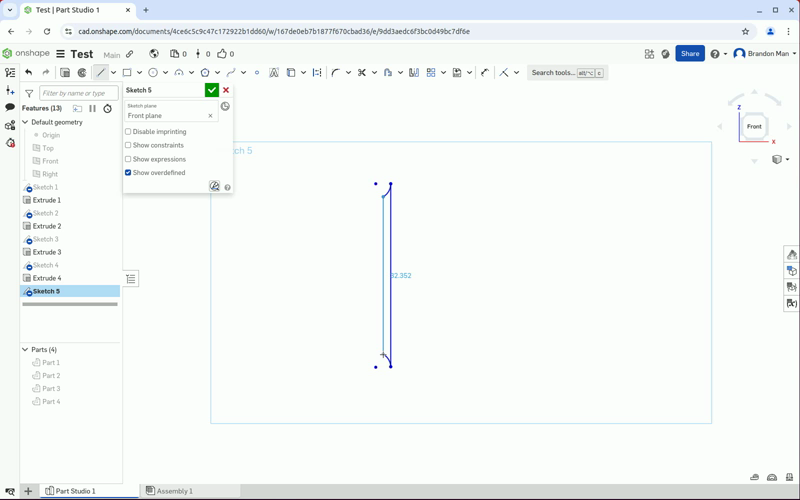
key(esc)
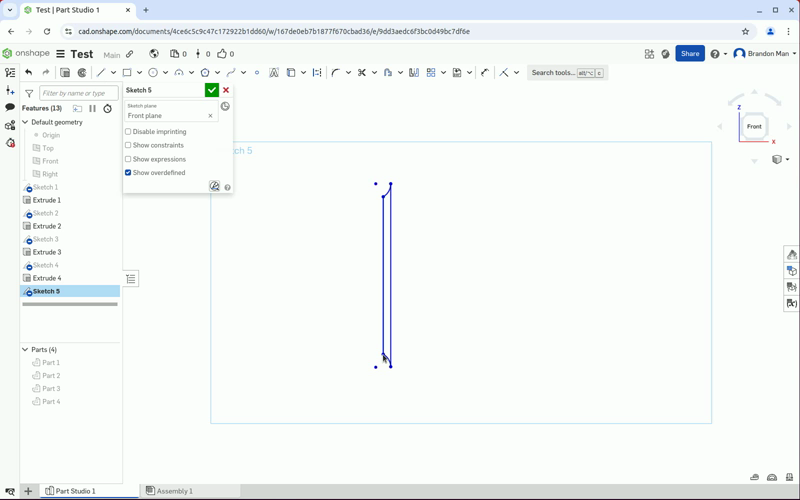
mouse_move(388, 247)
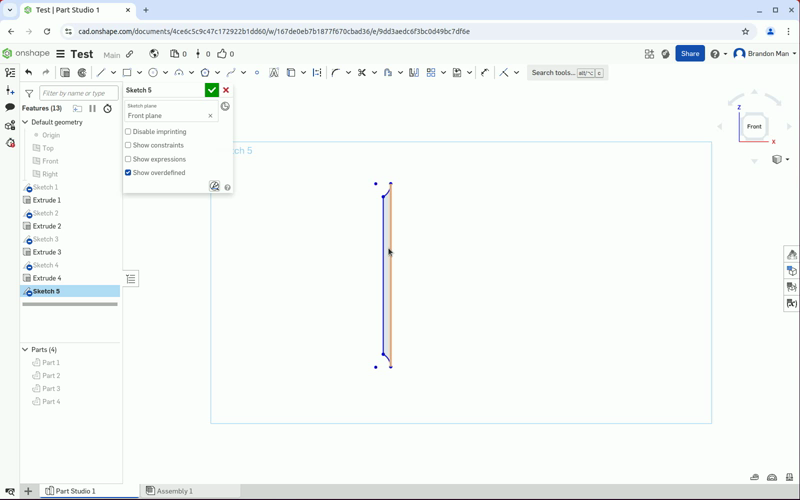
scroll(6)
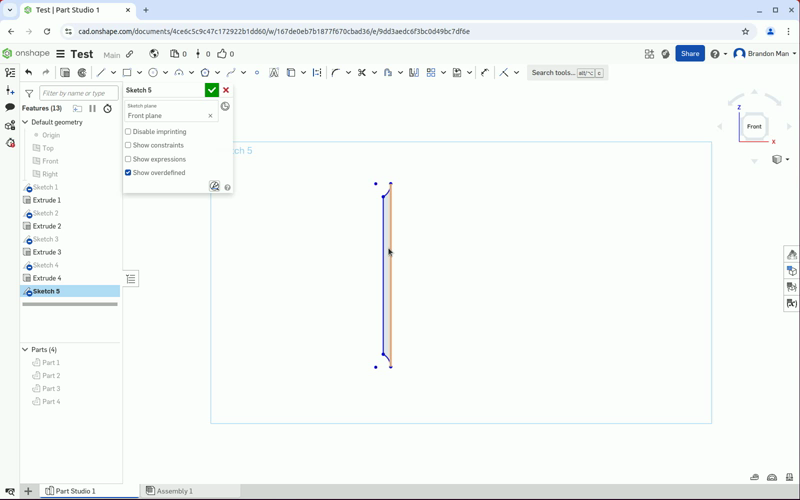
scroll(6)
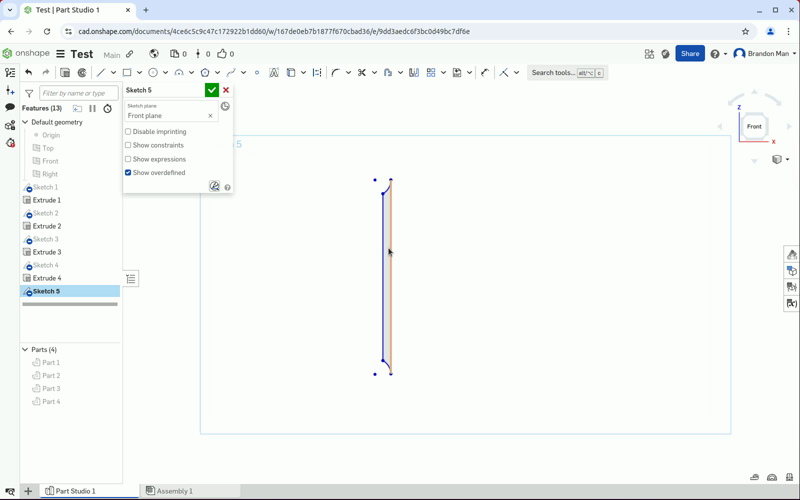
scroll(6)
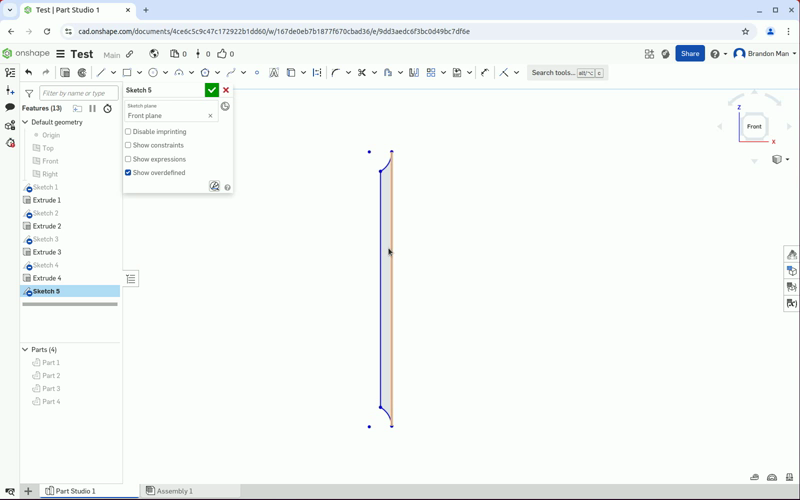
scroll(6)
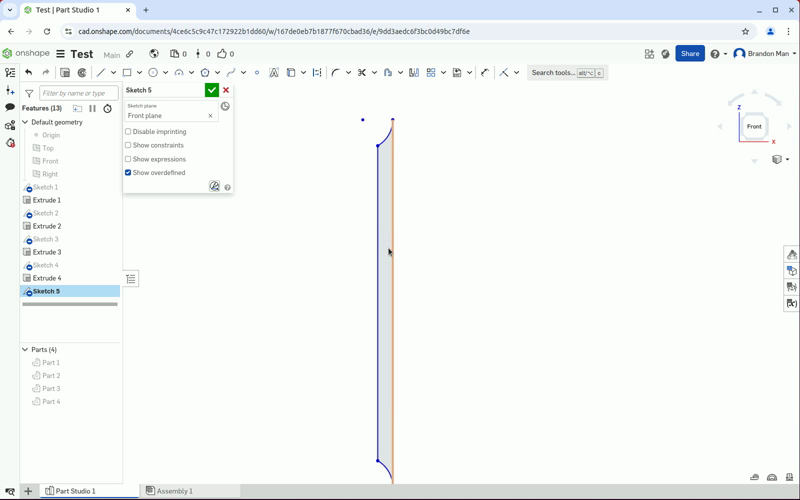
scroll(6)
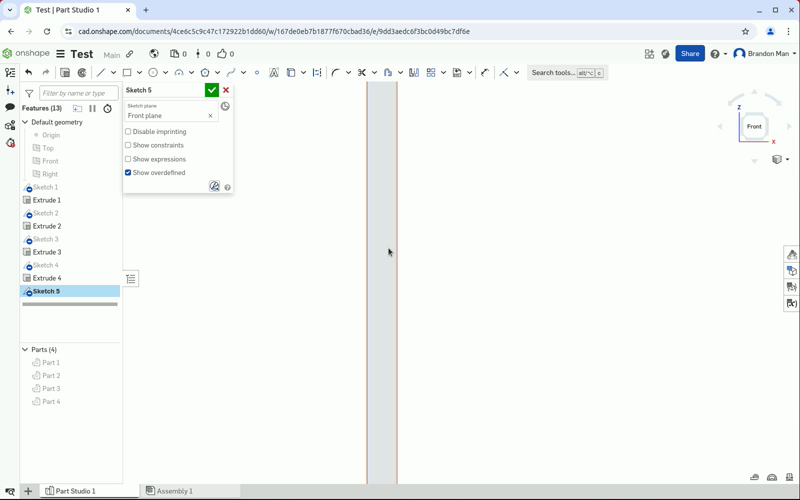
scroll(6)
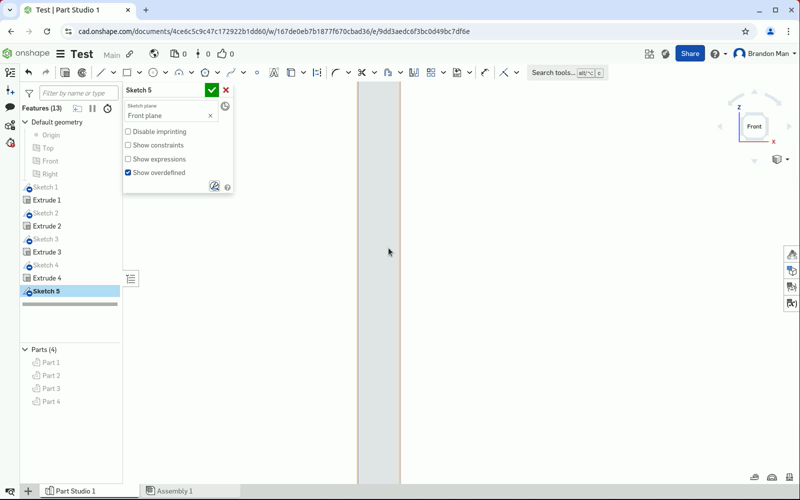
scroll(6)
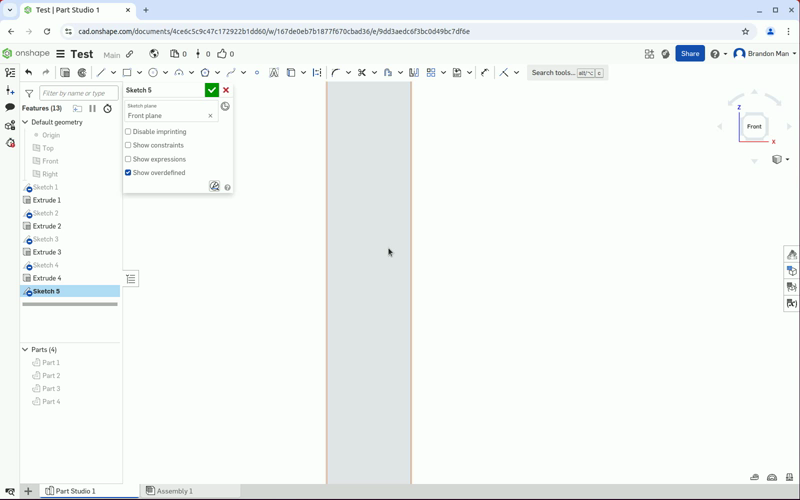
click(388, 247)
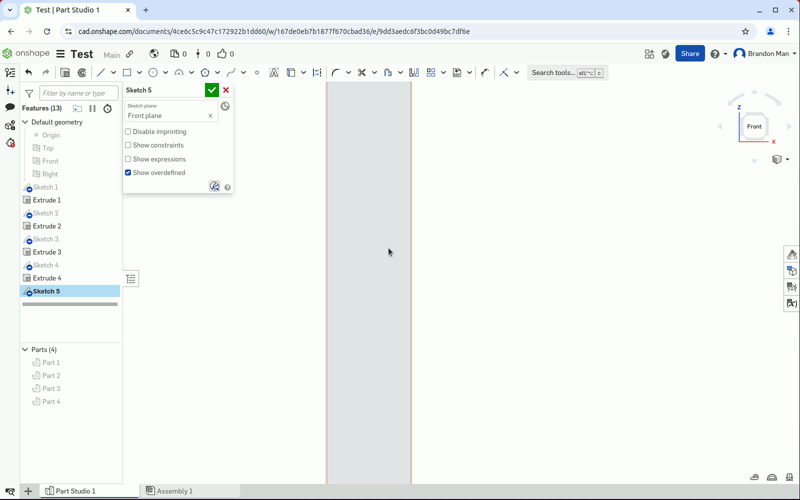
scroll(-6)
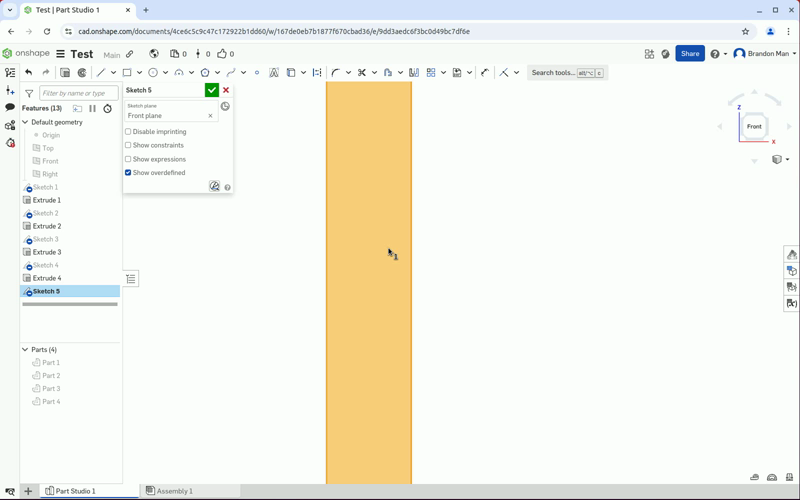
scroll(-6)
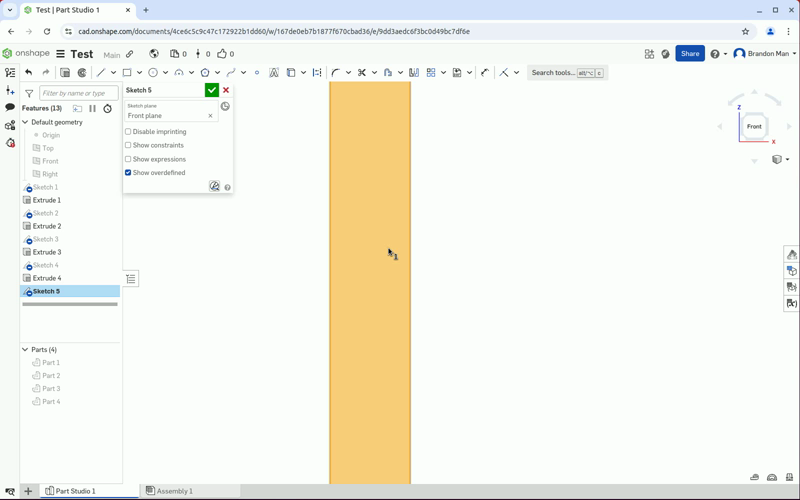
scroll(-6)
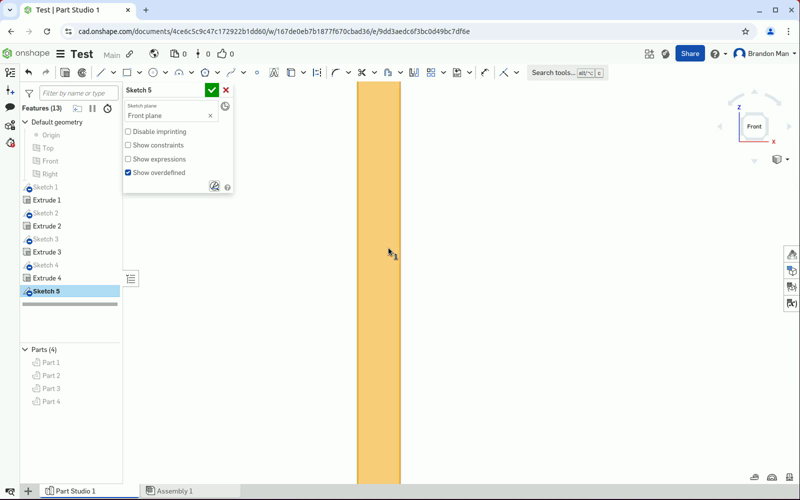
scroll(-6)
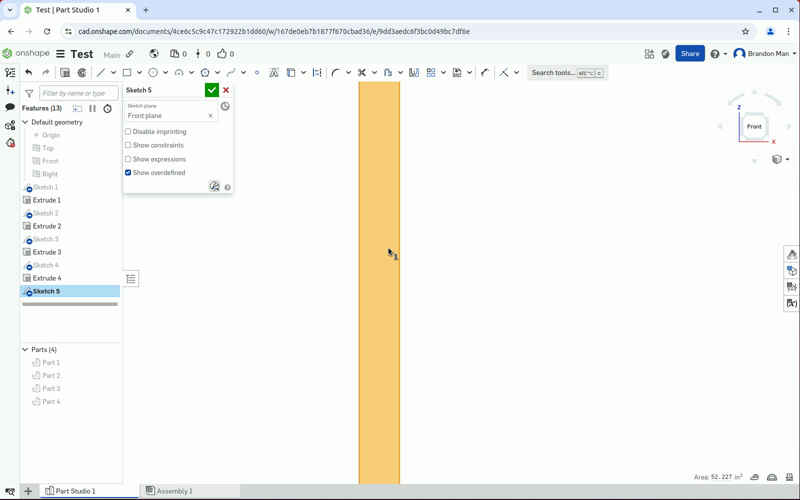
scroll(-6)
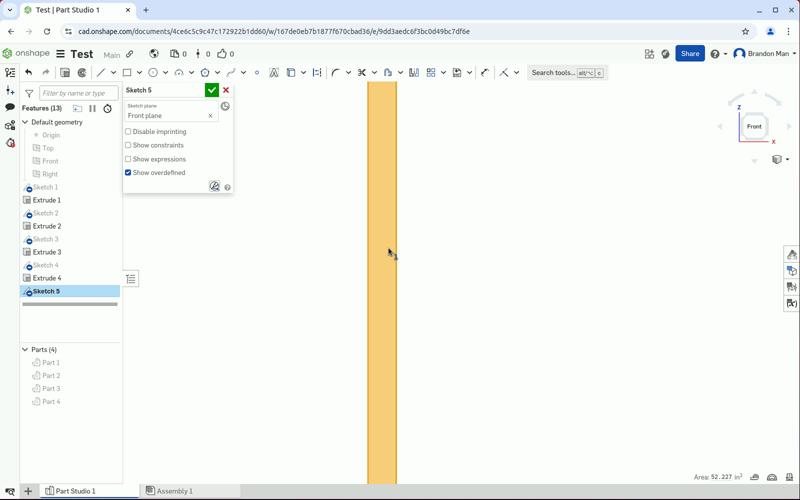
scroll(-6)
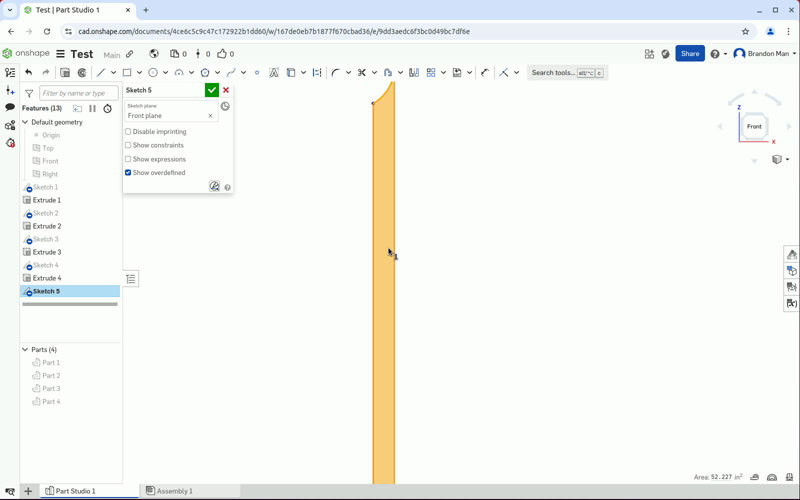
scroll(-6)
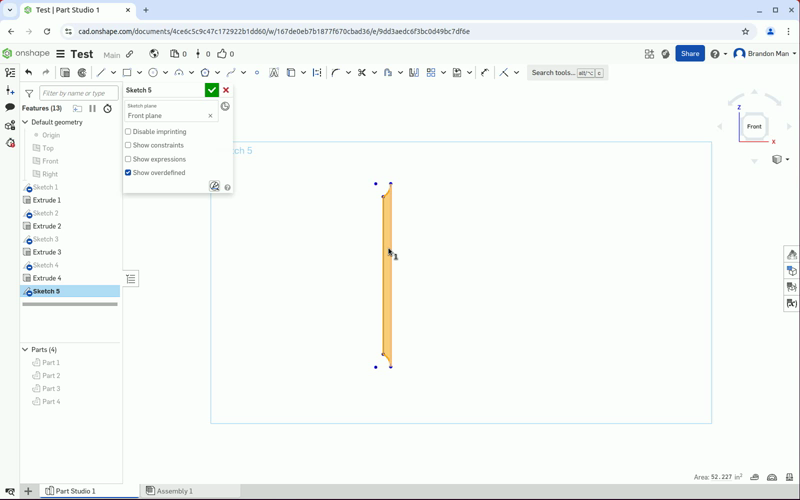
mouse_move(73, 352)
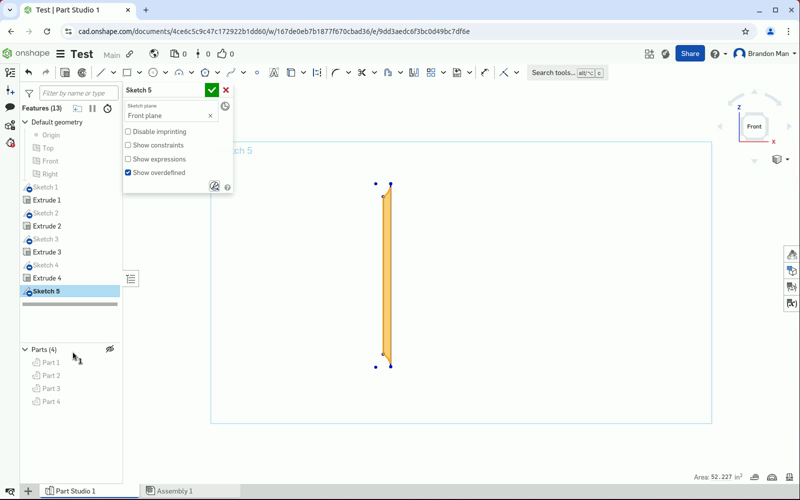
key(shift+y)
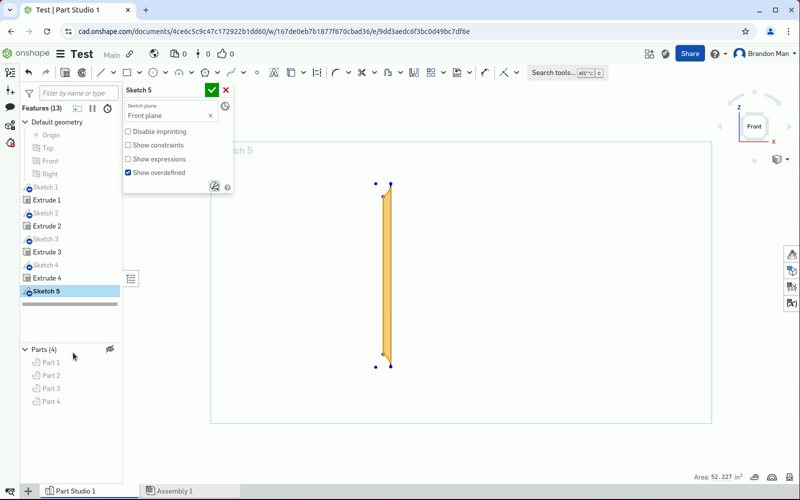
key(shift+e)
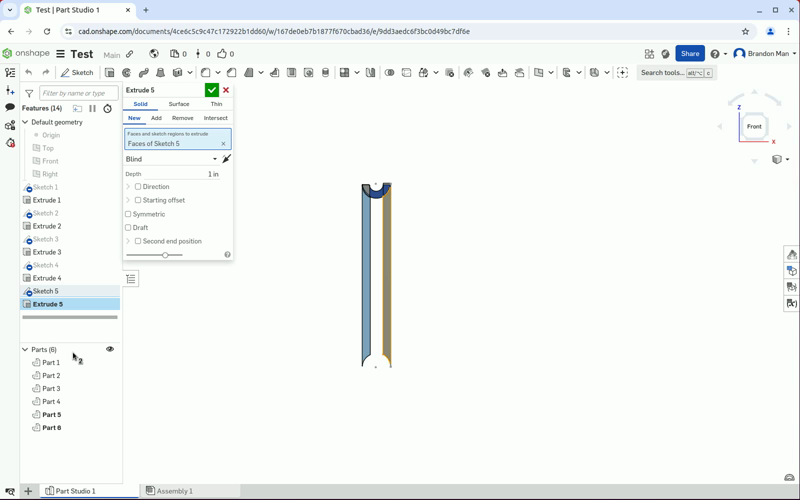
mouse_move(143, 106)
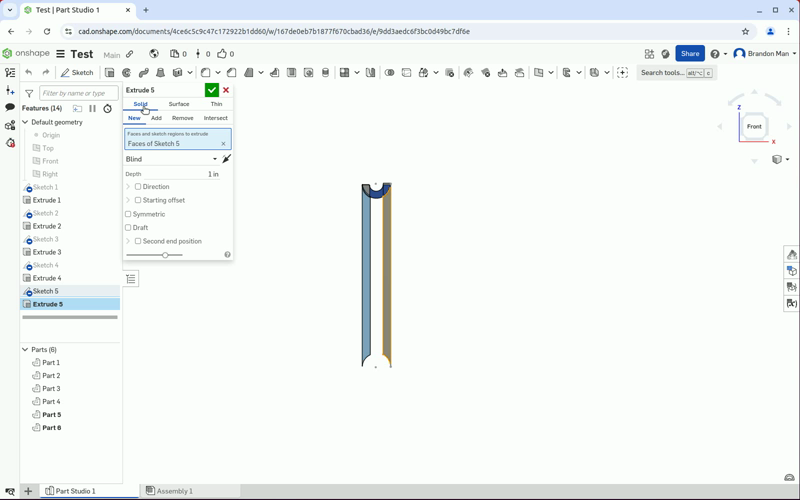
click(143, 106)
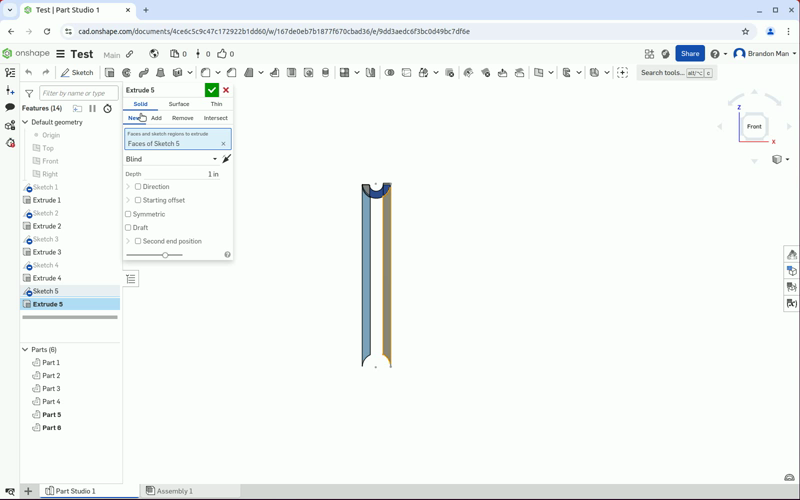
mouse_move(137, 120)
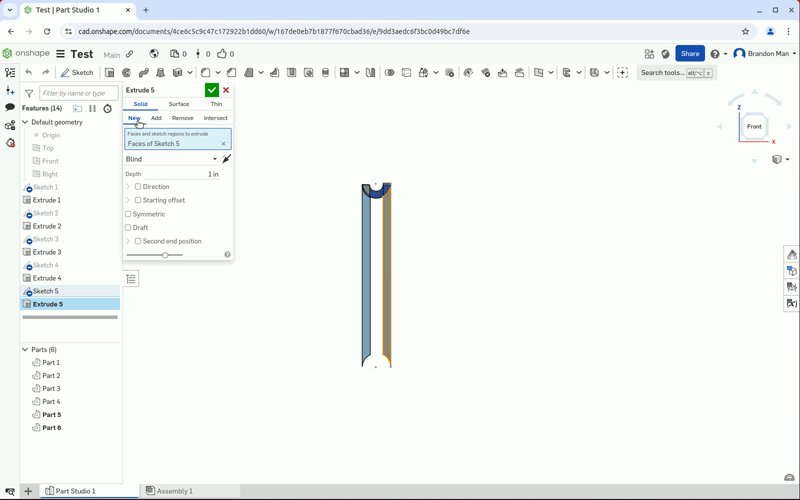
click(137, 120)
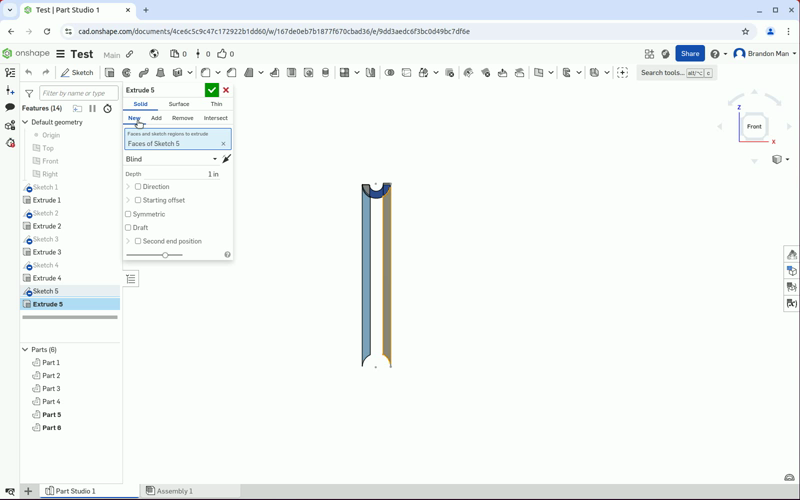
key(tab, 4)
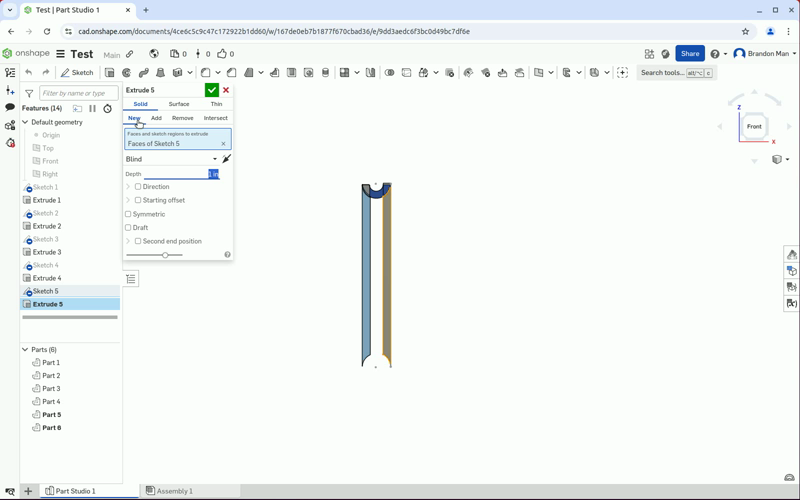
text(1.926)
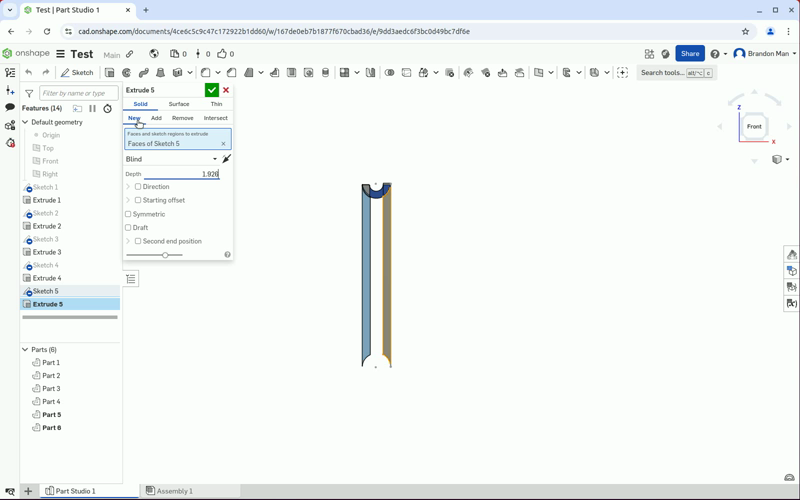
key(enter)
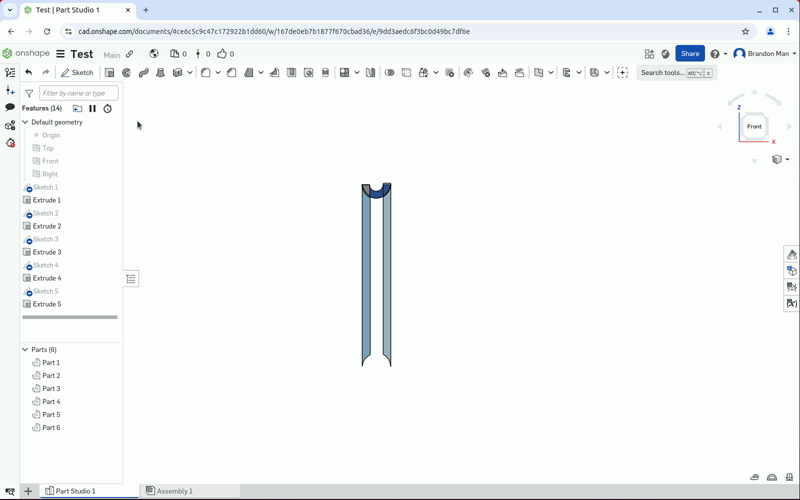
key(shift+h)
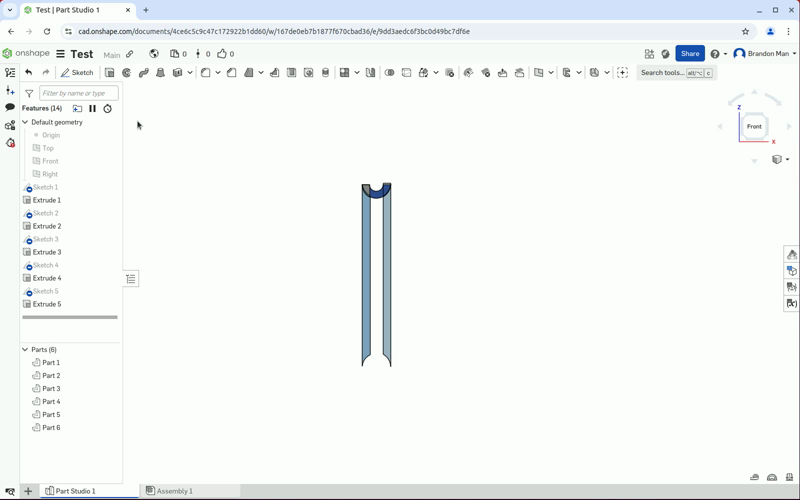
key(shift+h)
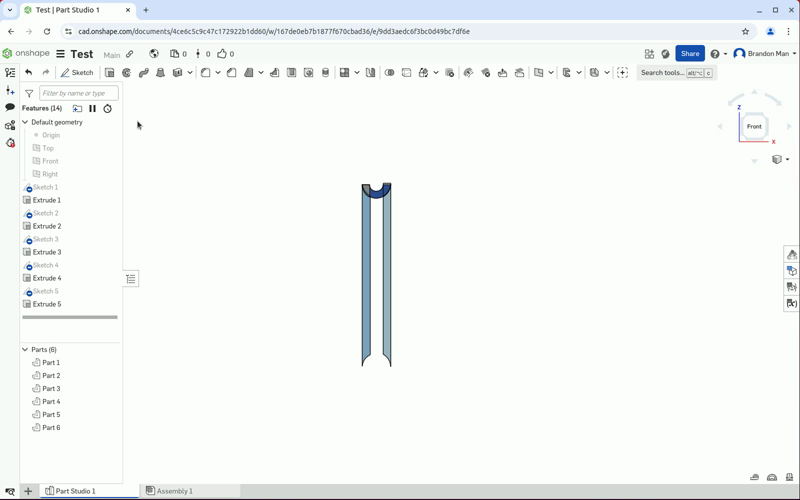
mouse_move(73, 189)
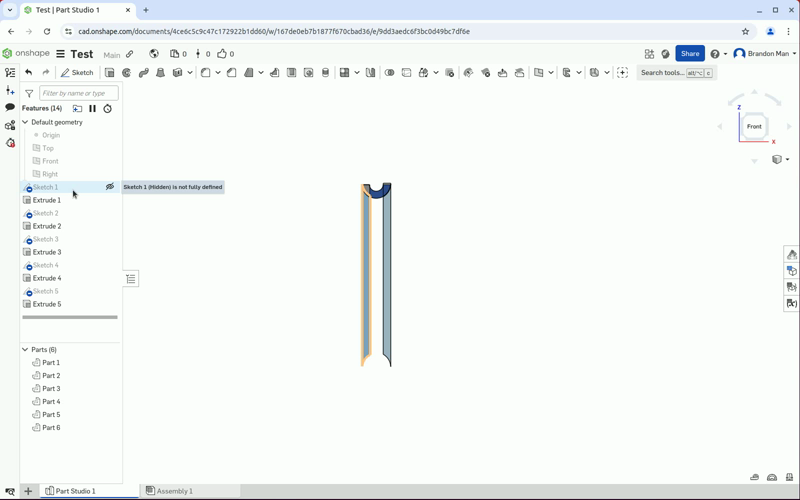
click(73, 189)
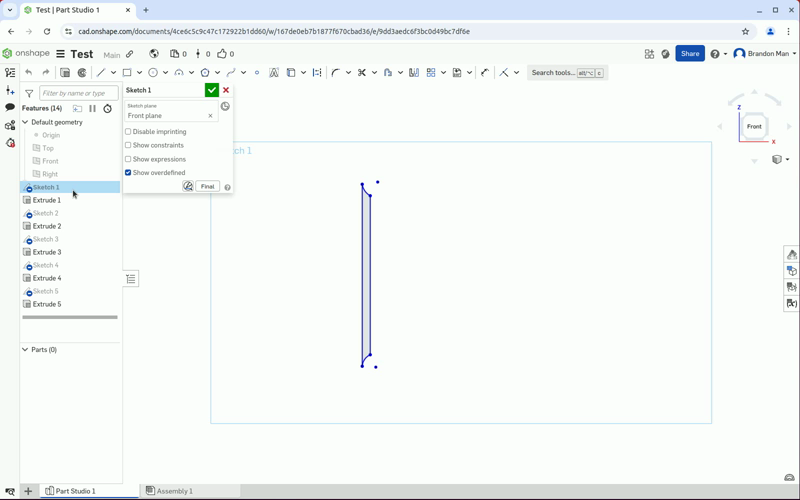
mouse_move(229, 92)
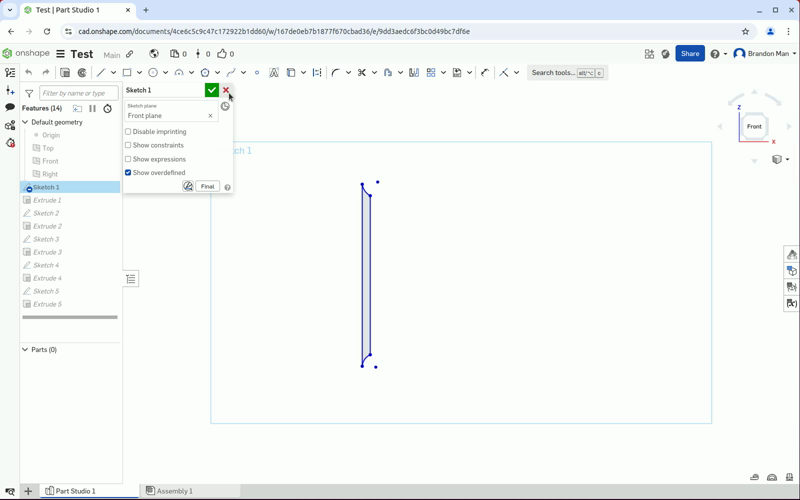
click(229, 92)
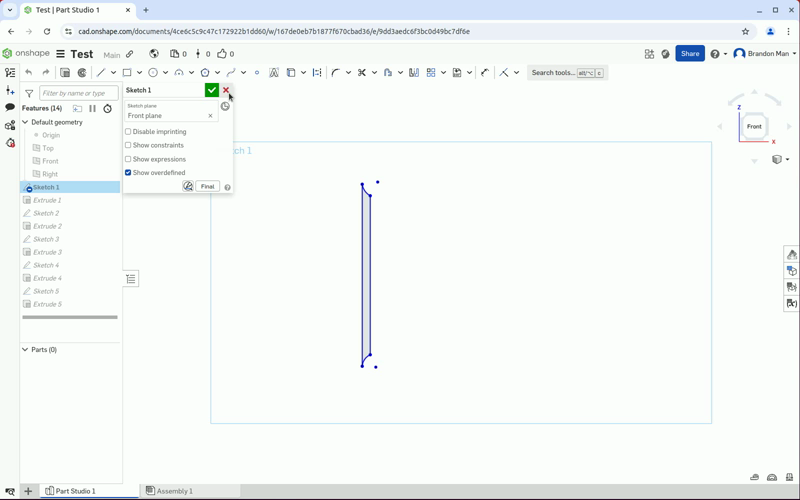
key(shift+s)
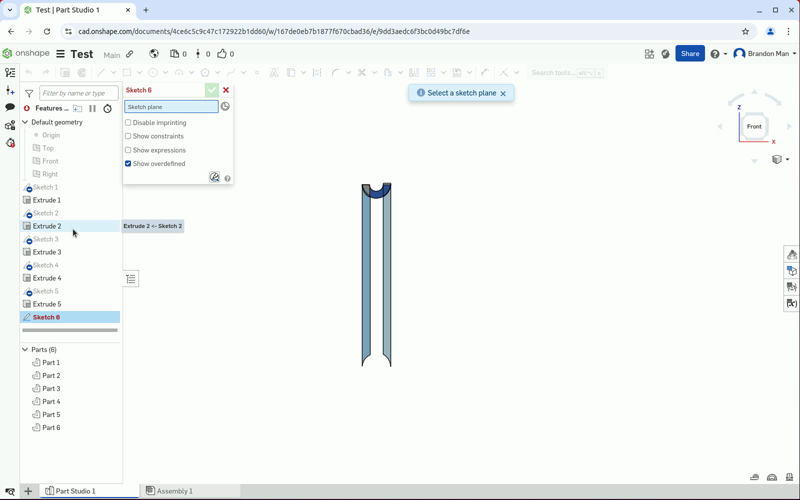
scroll(3)
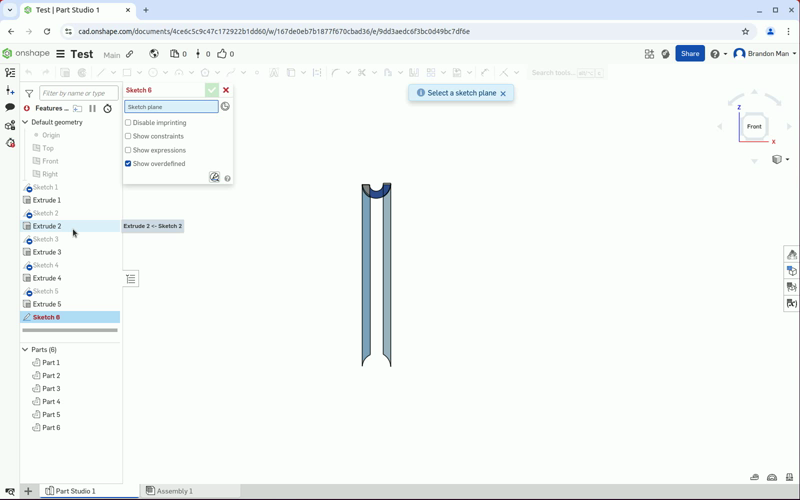
mouse_move(73, 163)
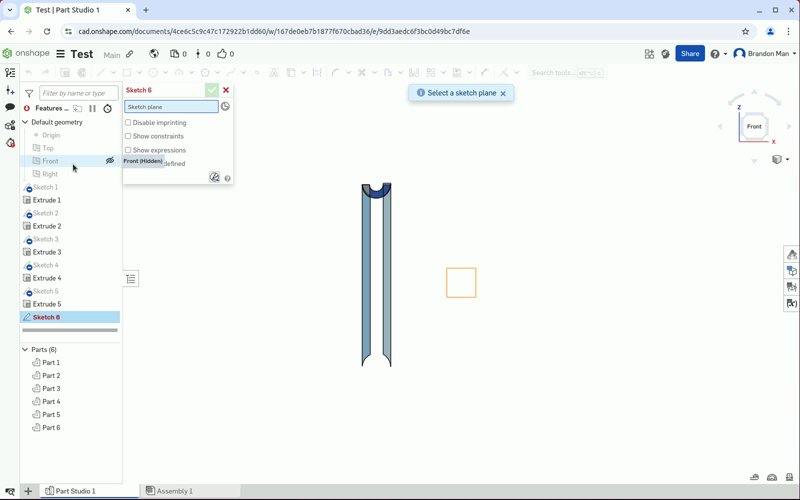
click(73, 163)
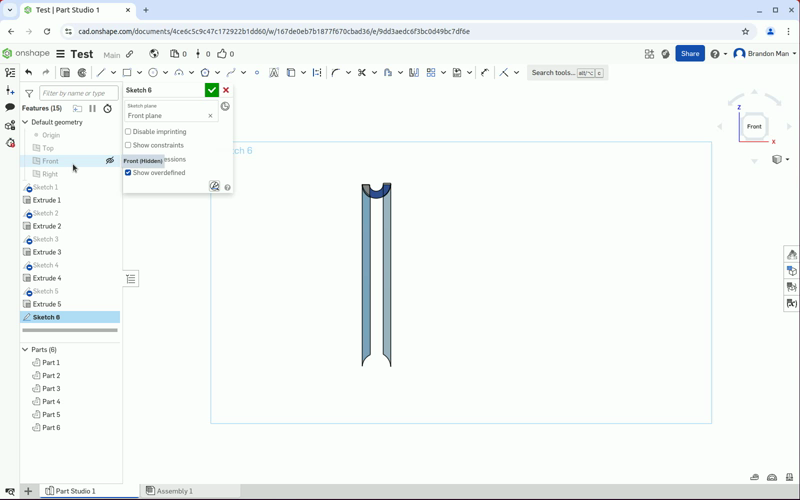
mouse_move(73, 352)
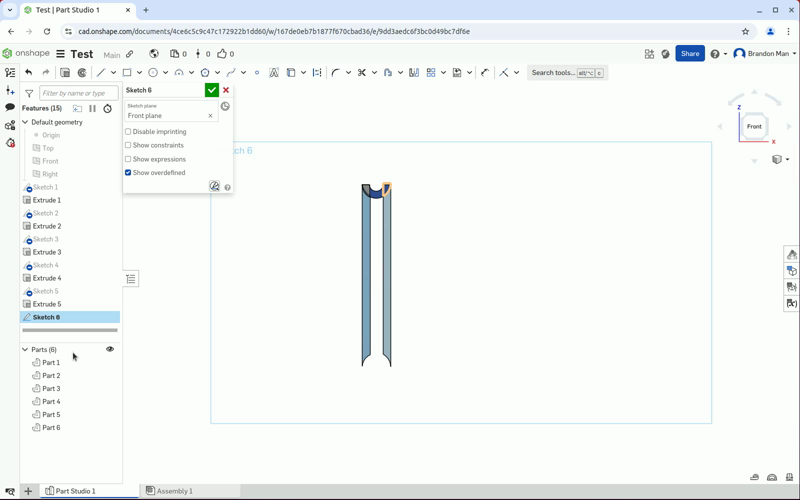
key(y)
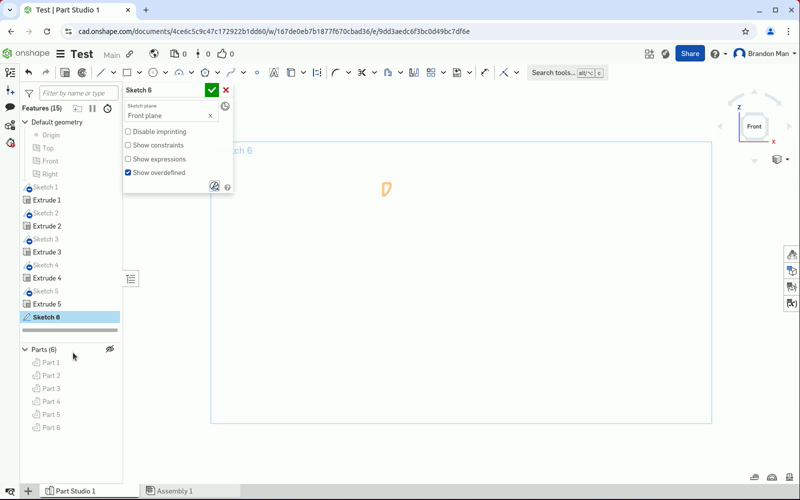
key(l)
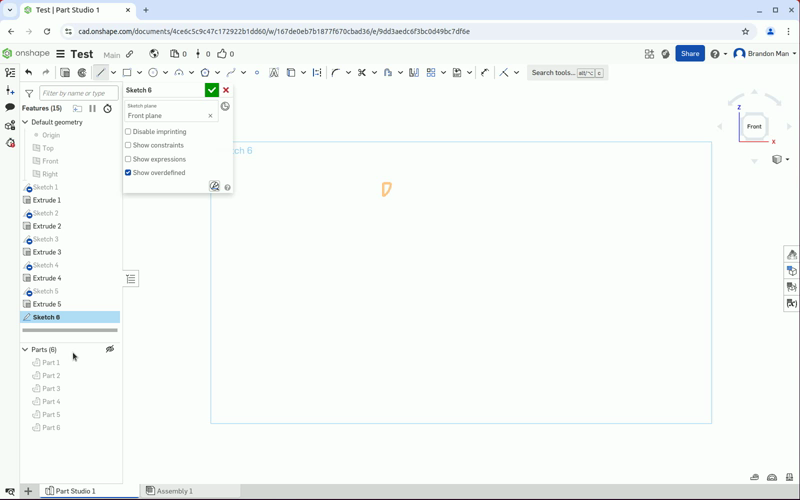
key_down(shift)
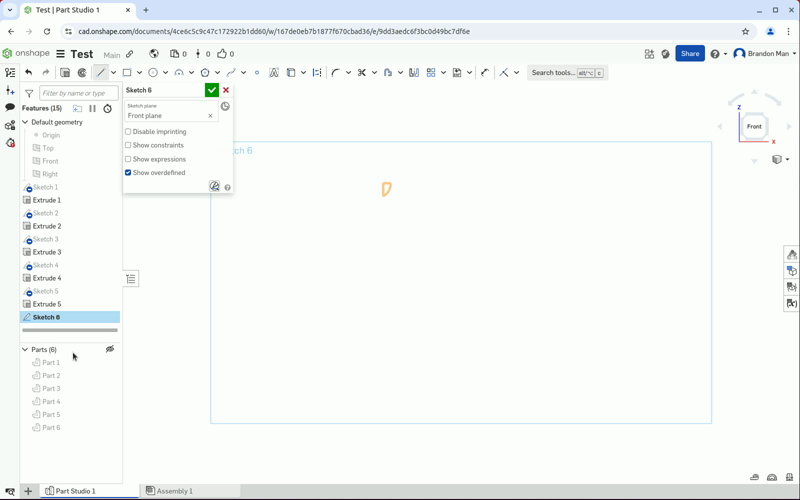
mouse_move(383, 366)
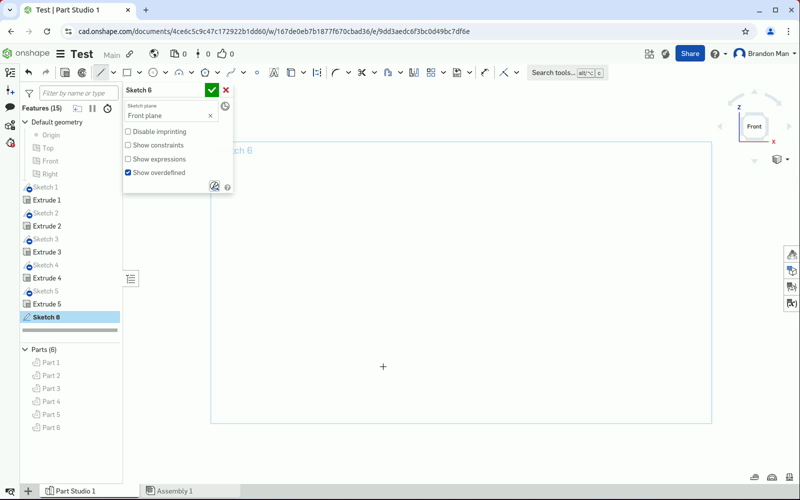
click(383, 366)
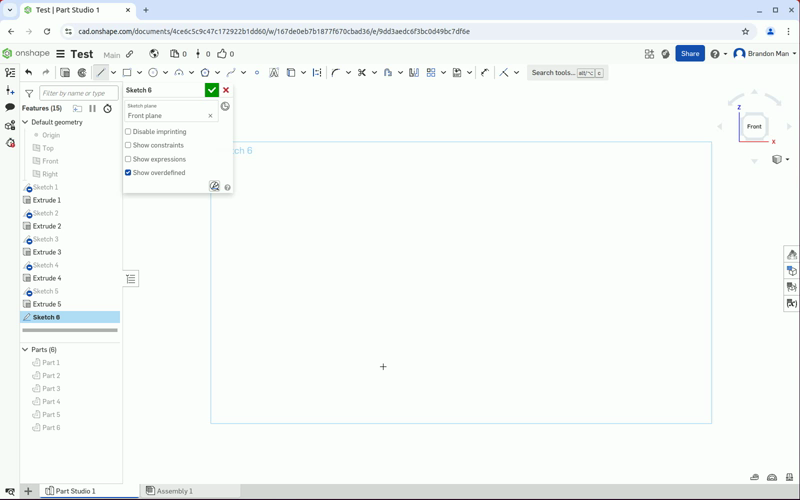
key_up(shift)
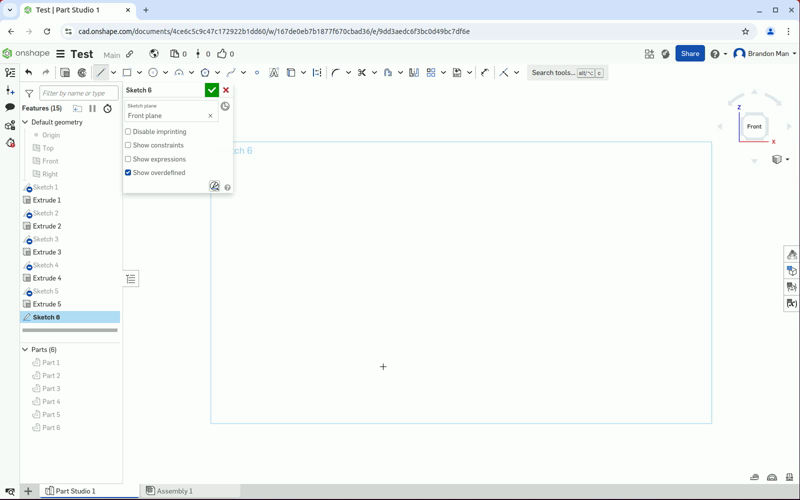
key_down(shift)
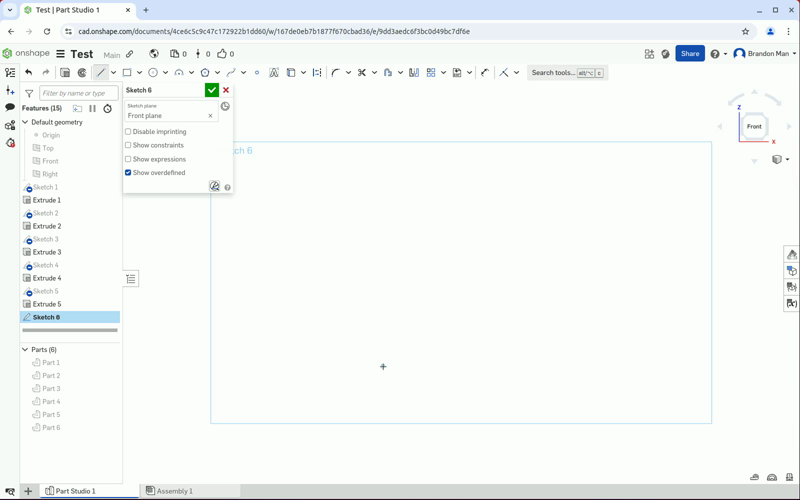
mouse_move(413, 366)
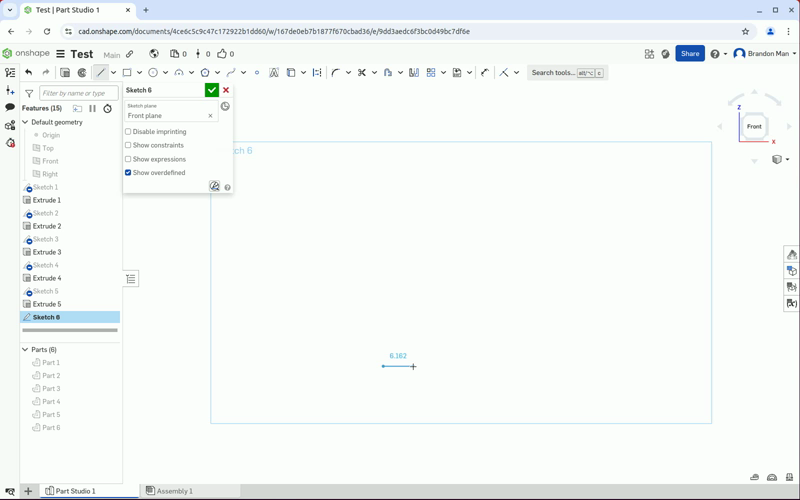
mouse_move(390, 366)
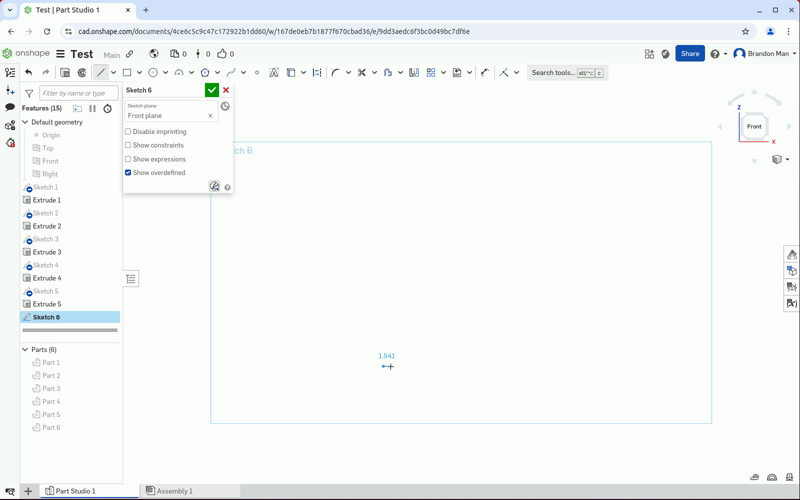
click(390, 366)
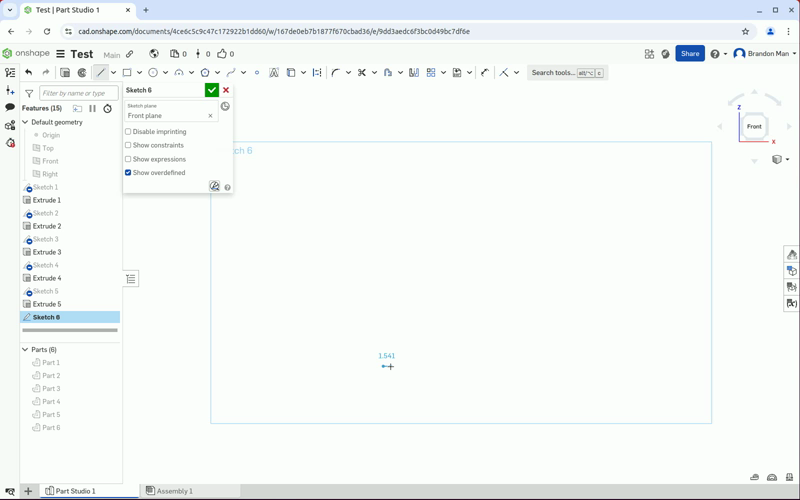
key_up(shift)
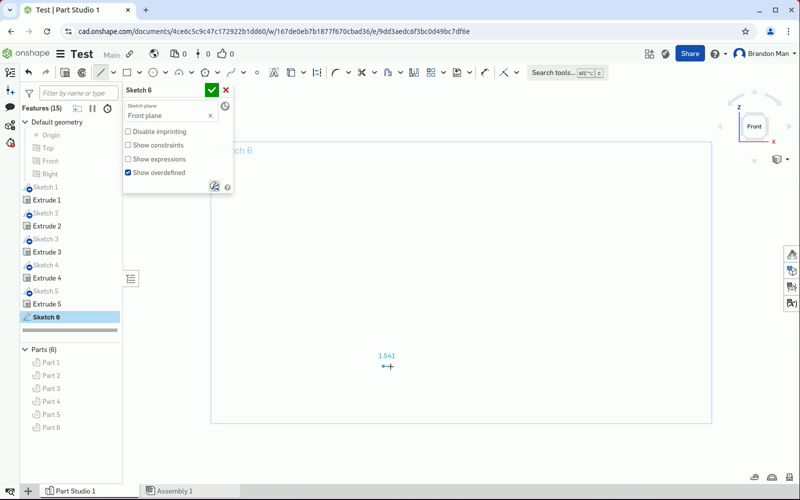
key(esc)
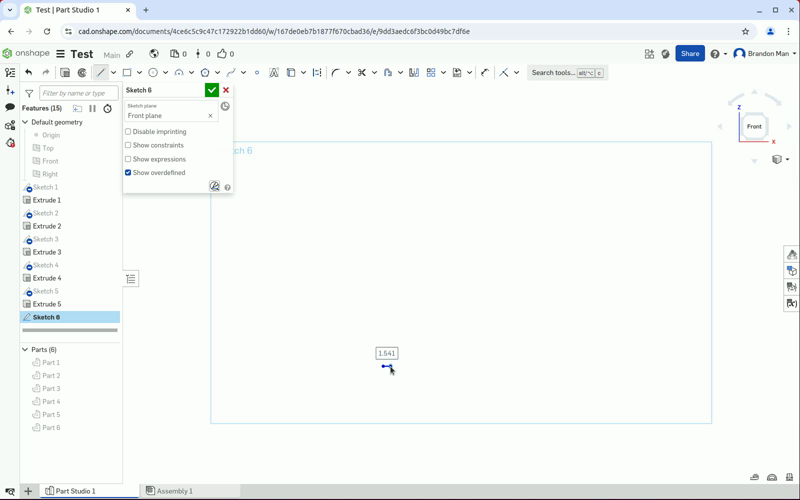
key(a)
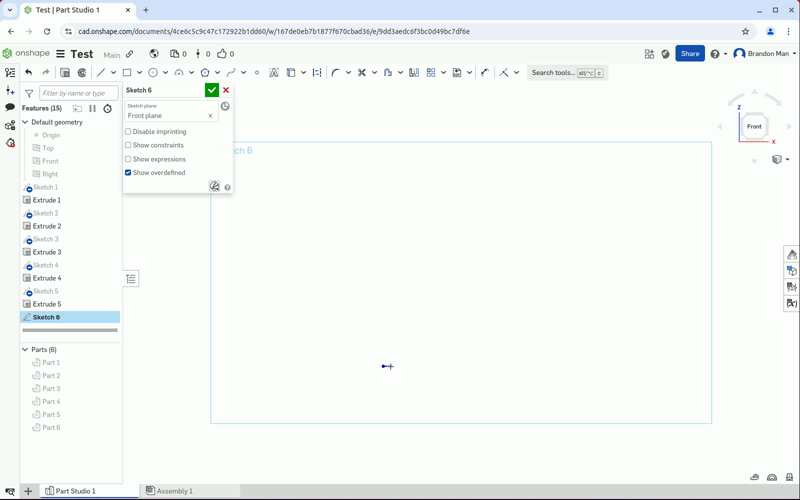
mouse_move(390, 366)
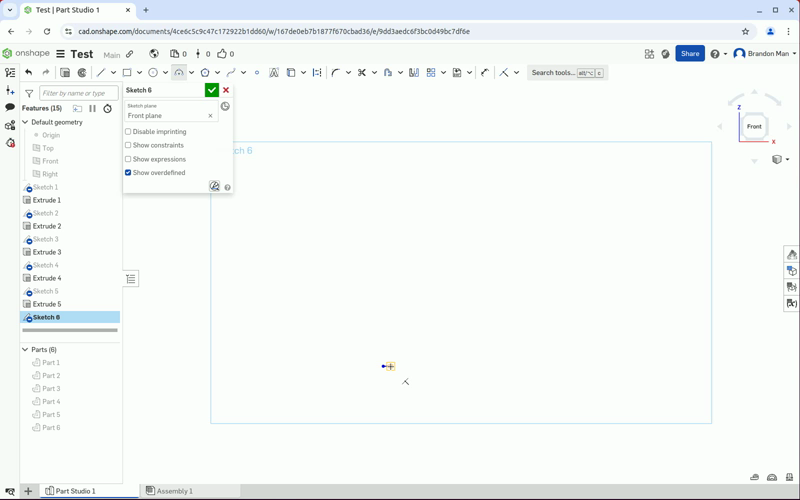
click(390, 366)
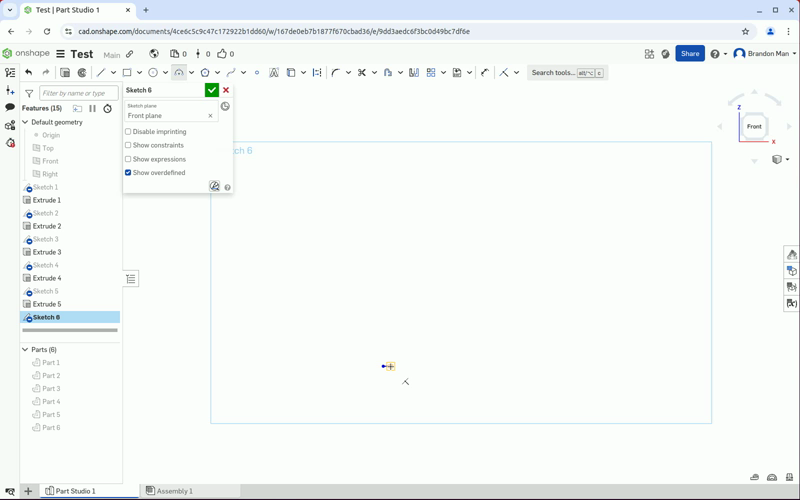
key_down(shift)
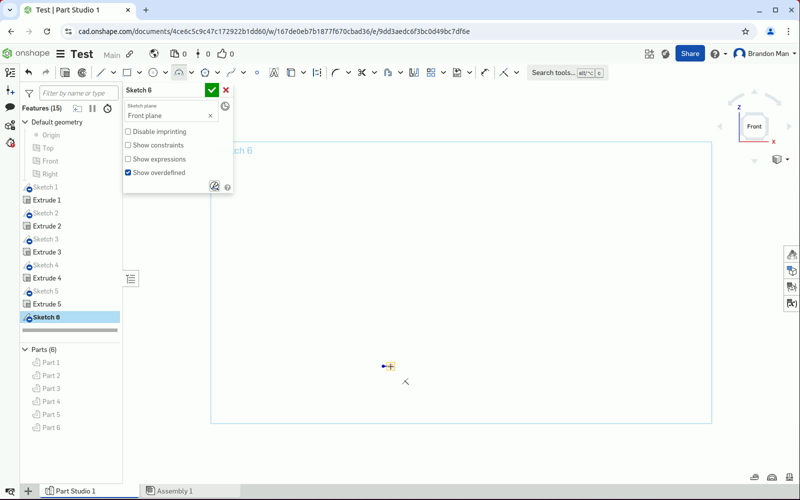
mouse_move(383, 353)
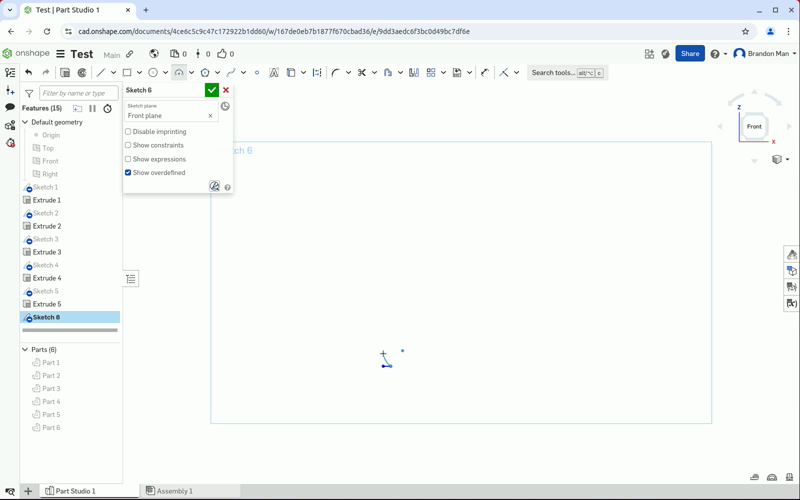
click(383, 353)
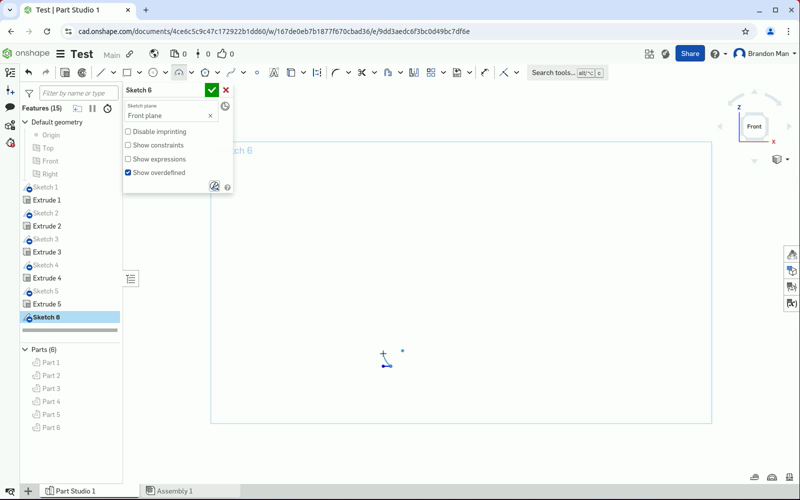
mouse_move(388, 358)
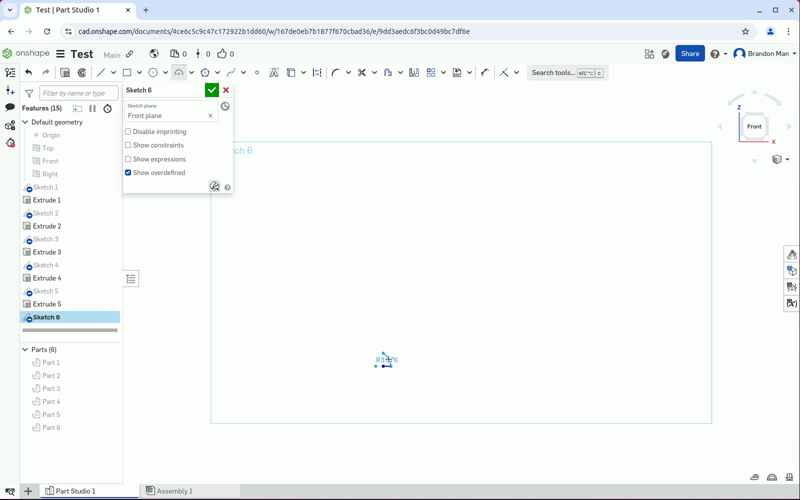
click(388, 358)
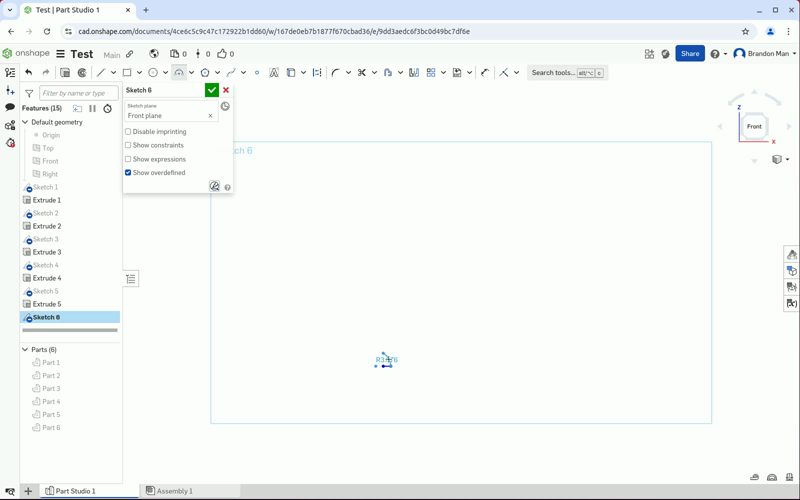
key_up(shift)
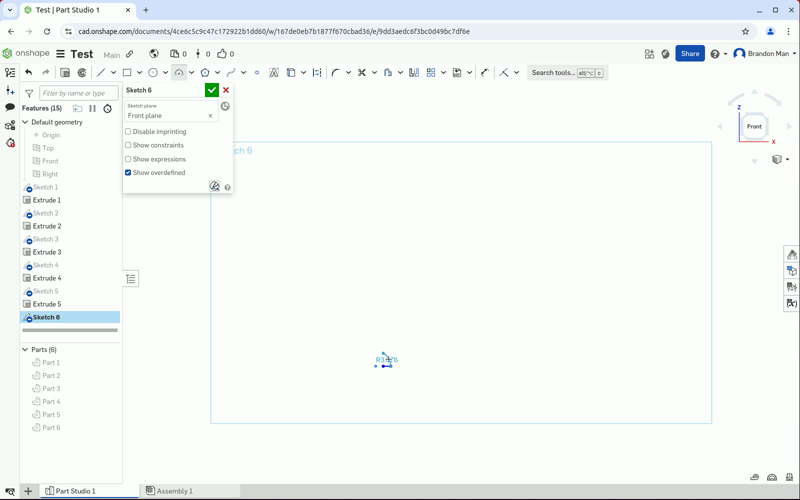
key(esc)
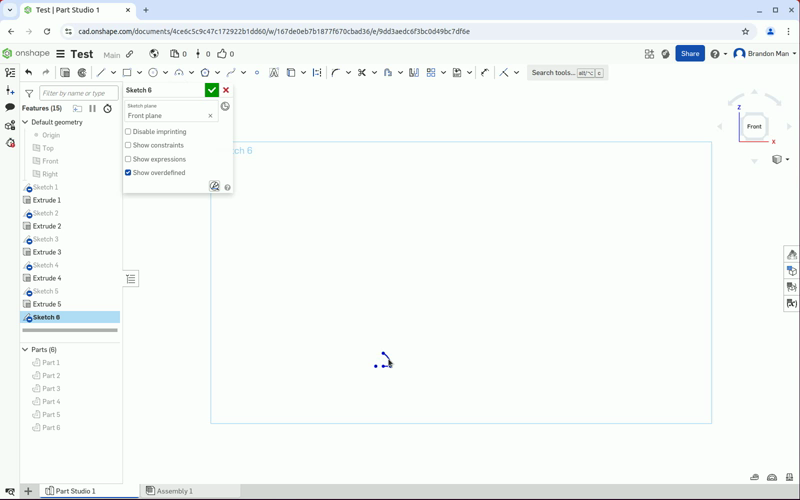
key(l)
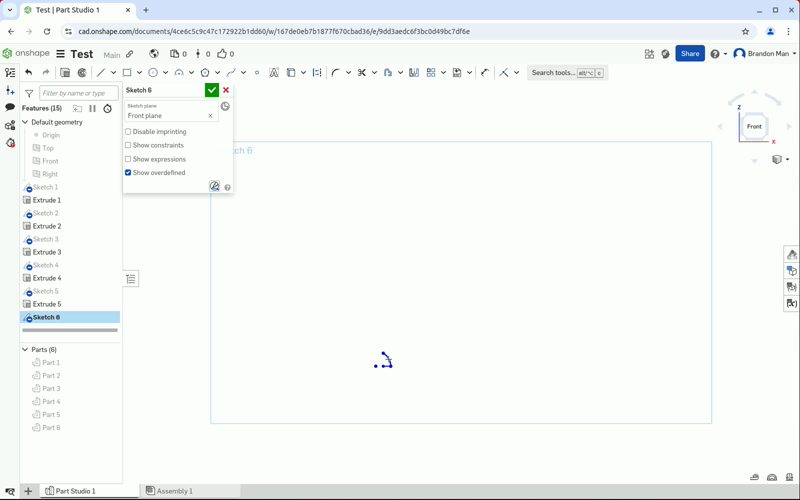
mouse_move(383, 353)
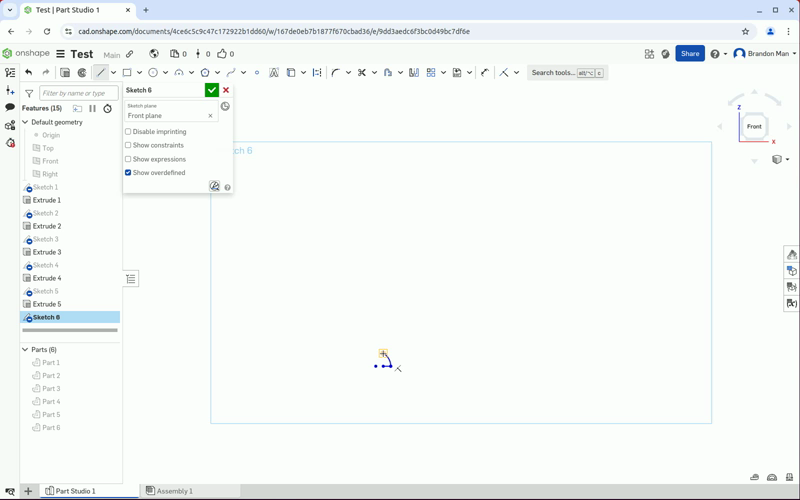
click(383, 353)
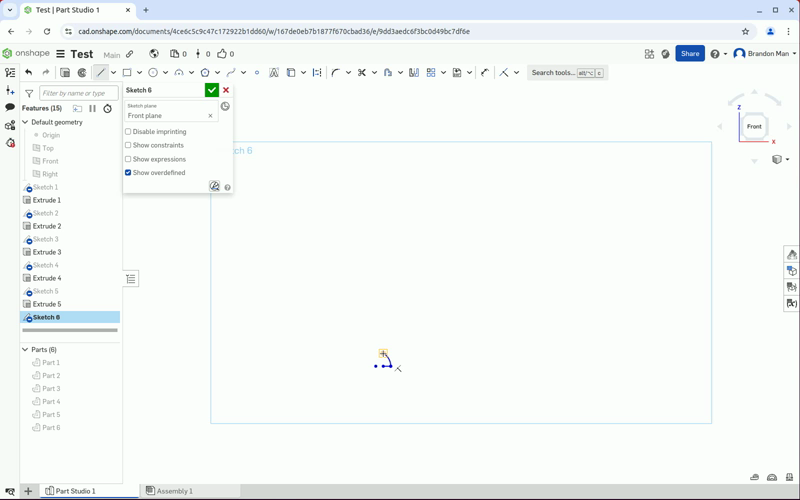
mouse_move(413, 353)
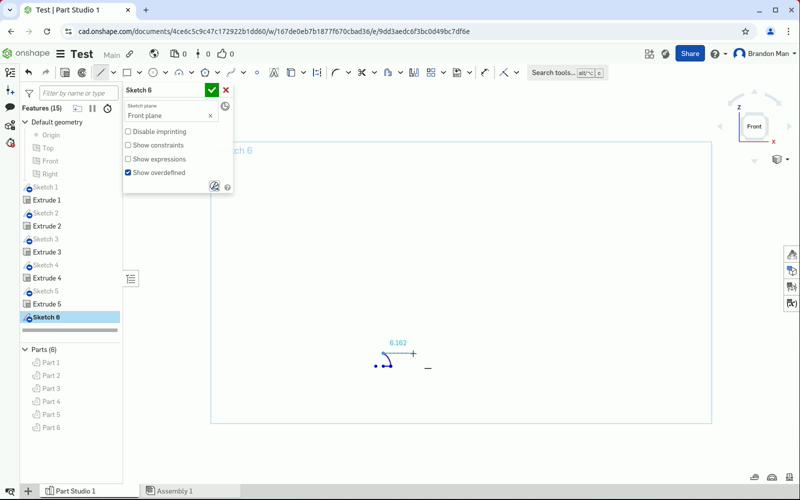
key_down(shift)
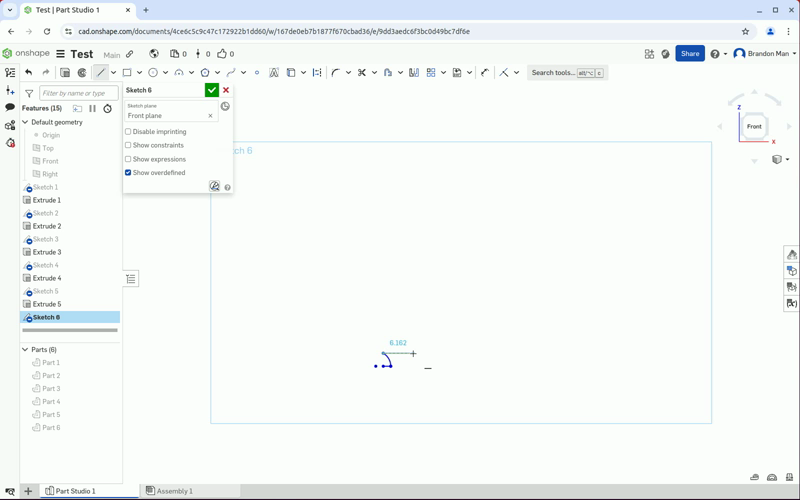
mouse_move(383, 366)
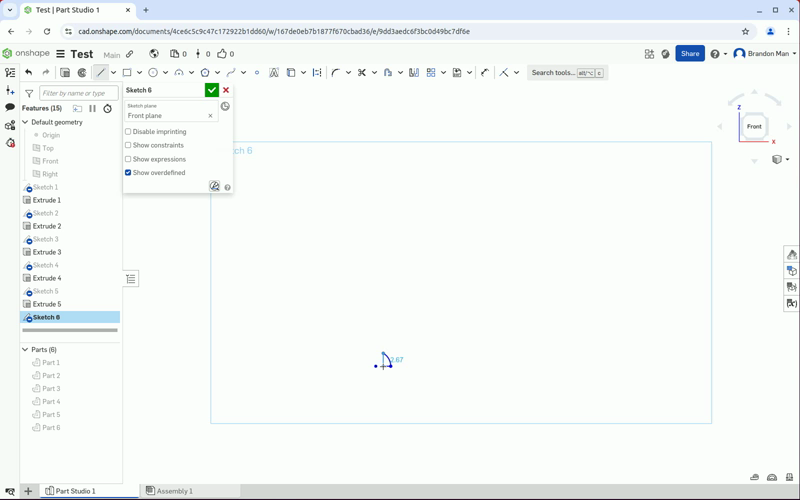
key_up(shift)
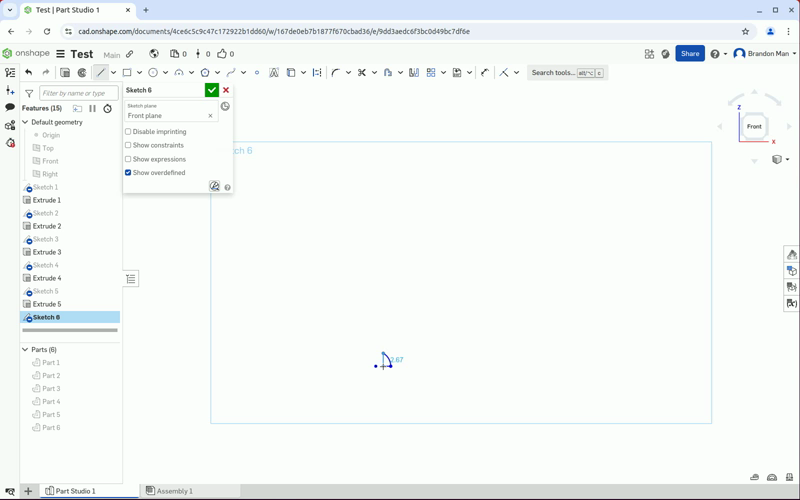
click(383, 366)
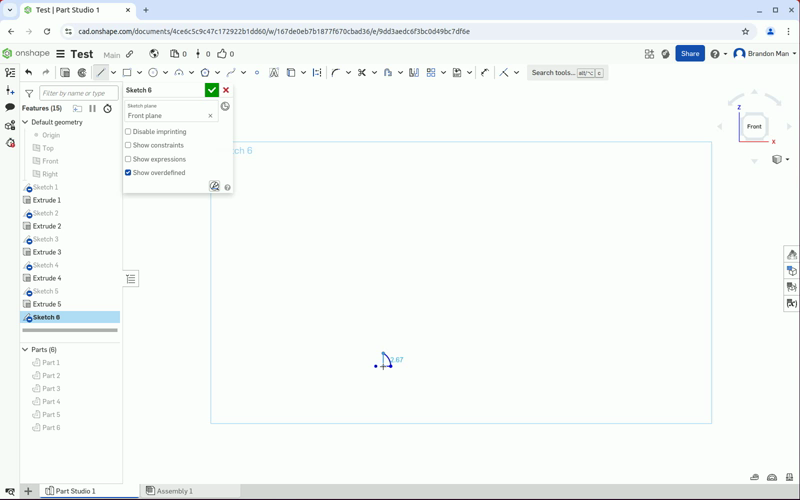
key(esc)
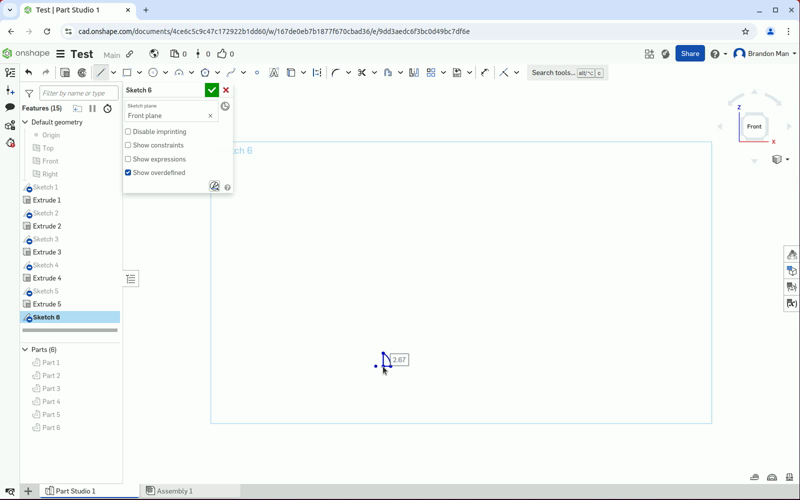
mouse_move(384, 355)
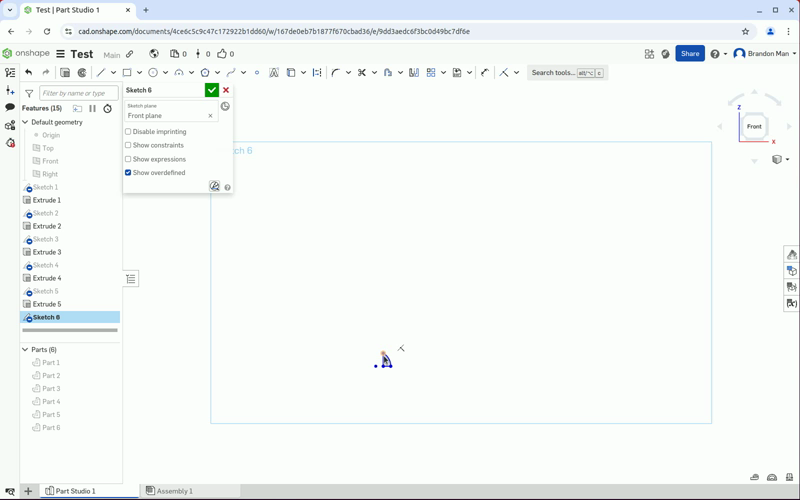
scroll(6)
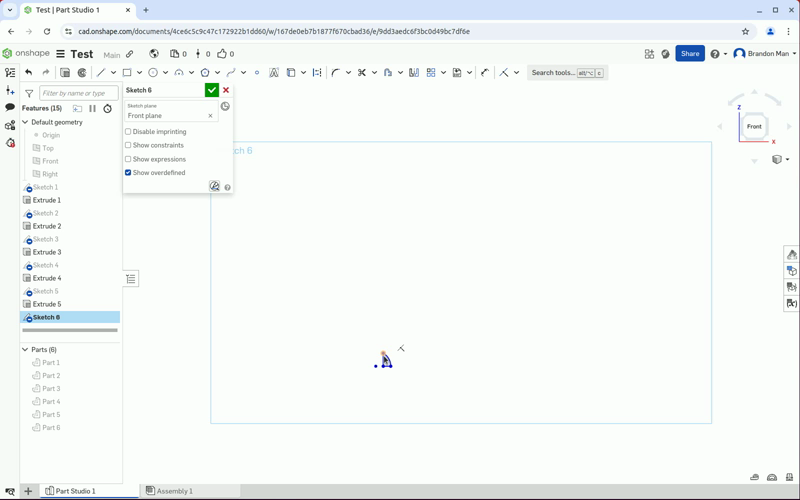
scroll(6)
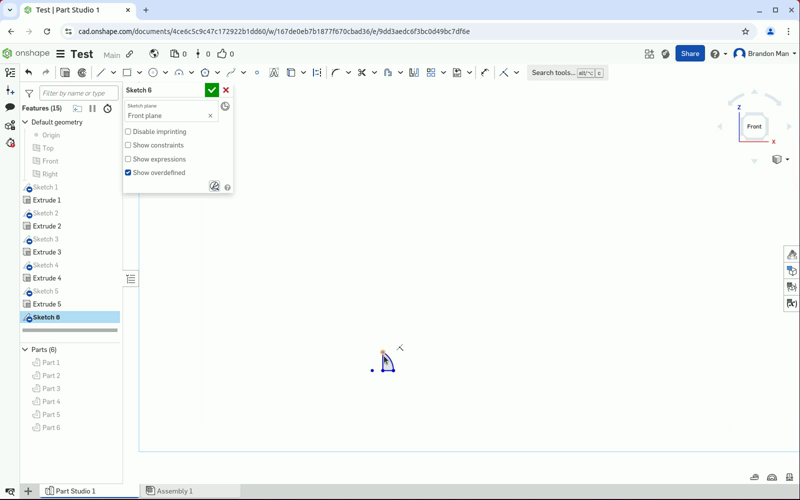
scroll(6)
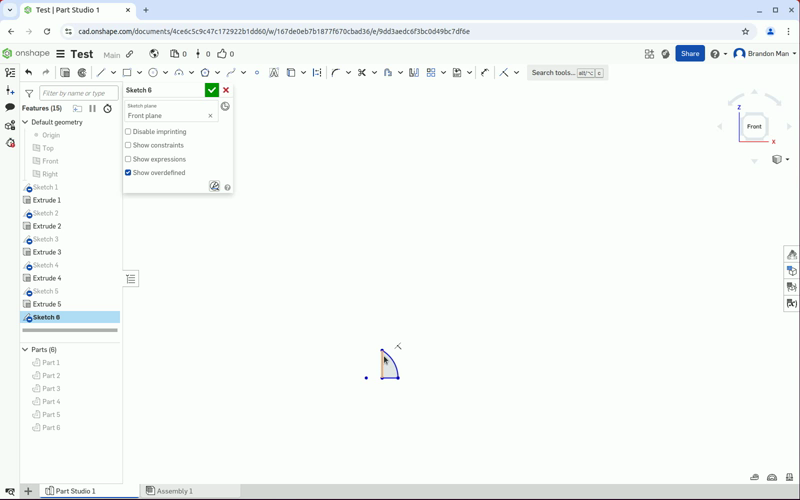
scroll(6)
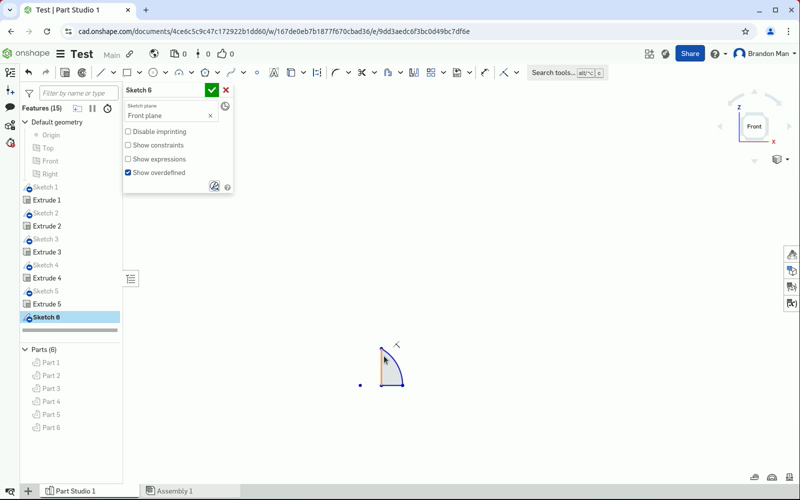
scroll(6)
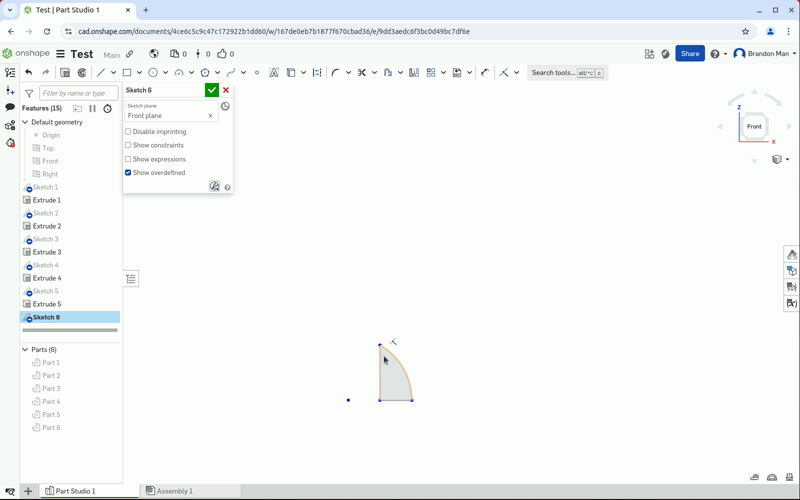
scroll(6)
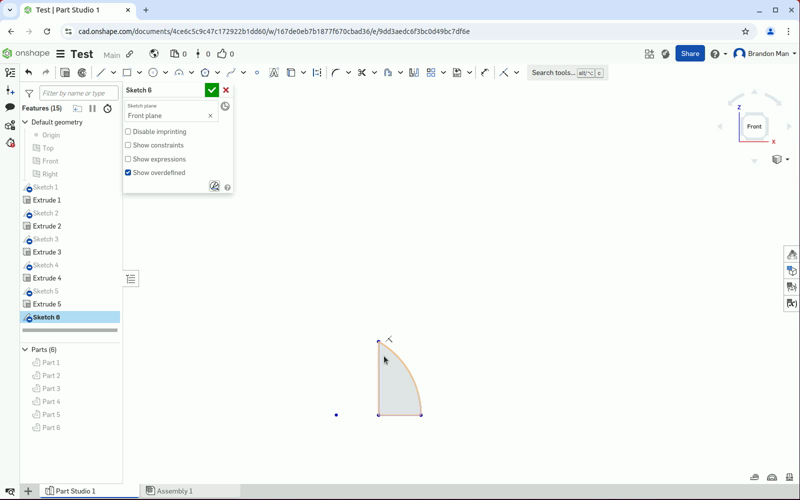
scroll(6)
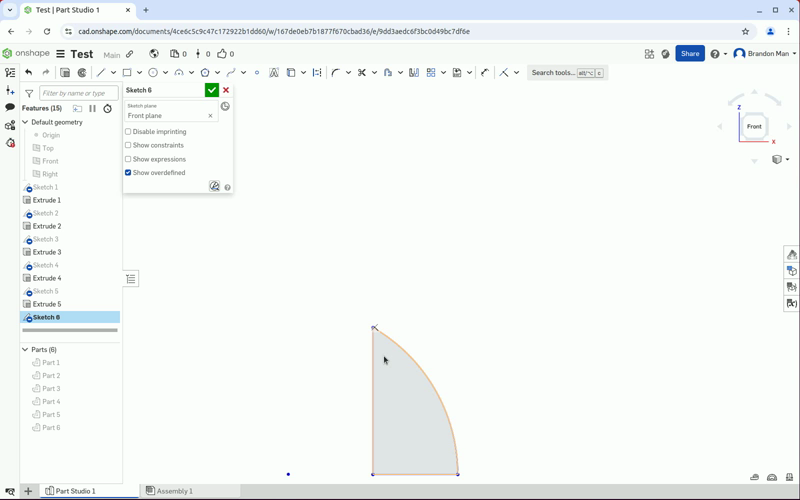
click(384, 355)
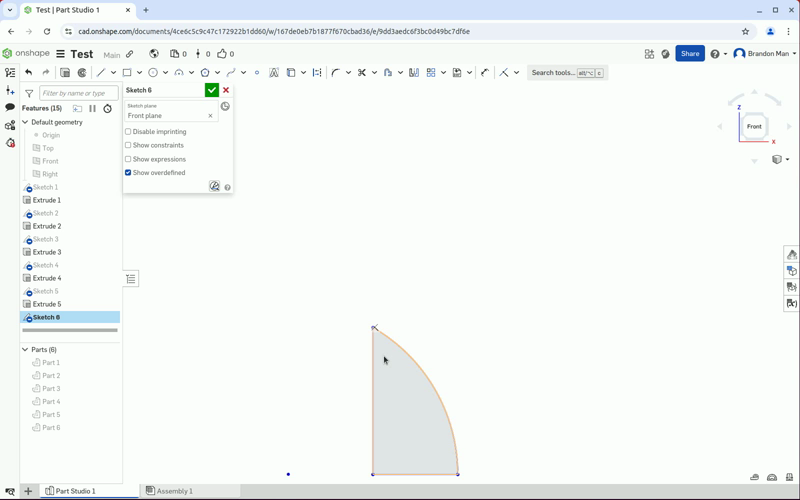
scroll(-6)
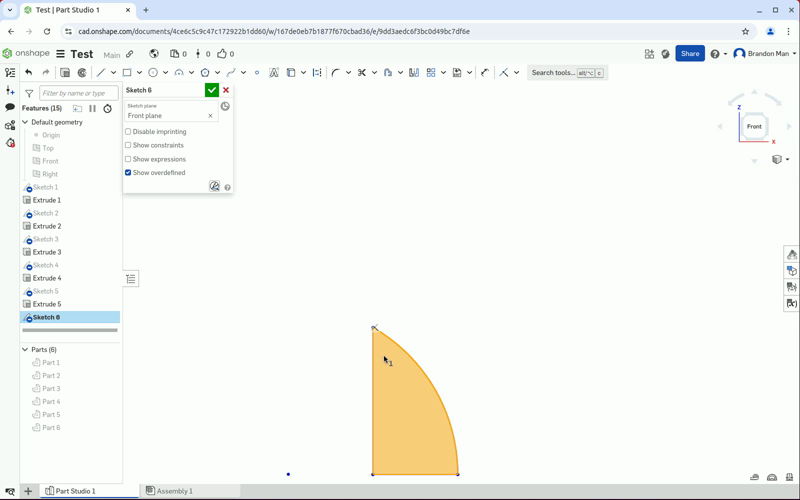
scroll(-6)
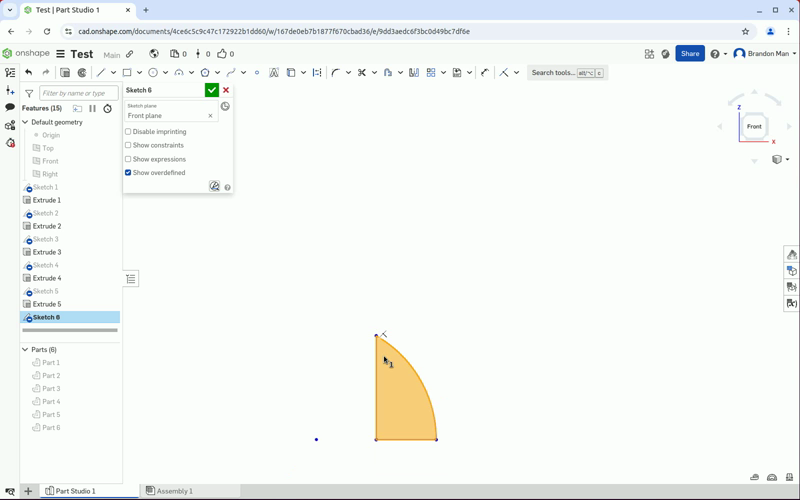
scroll(-6)
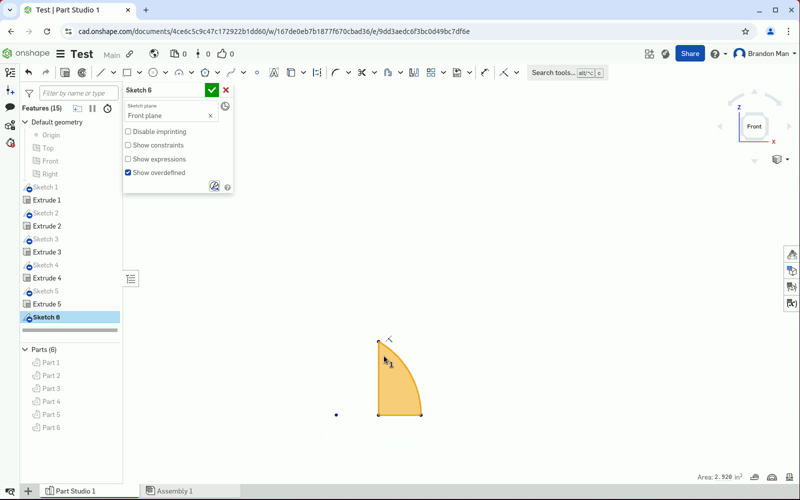
scroll(-6)
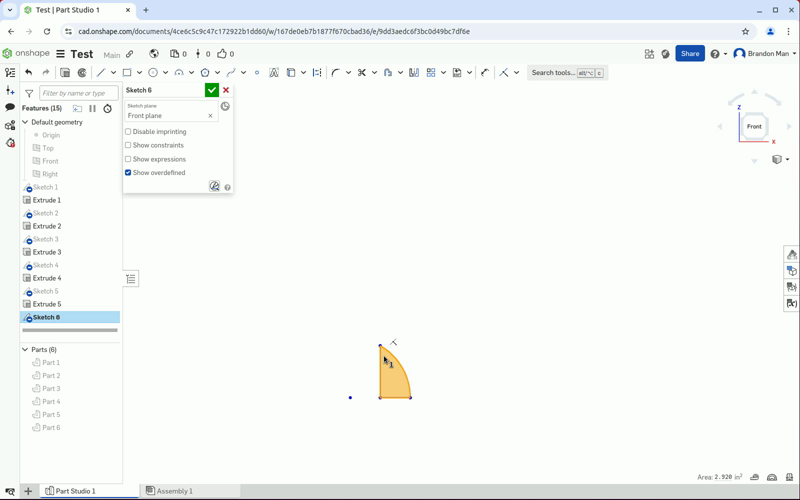
scroll(-6)
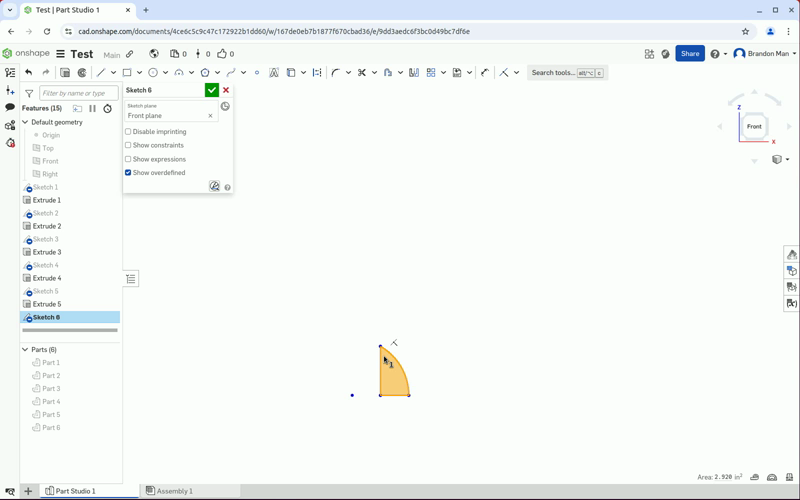
scroll(-6)
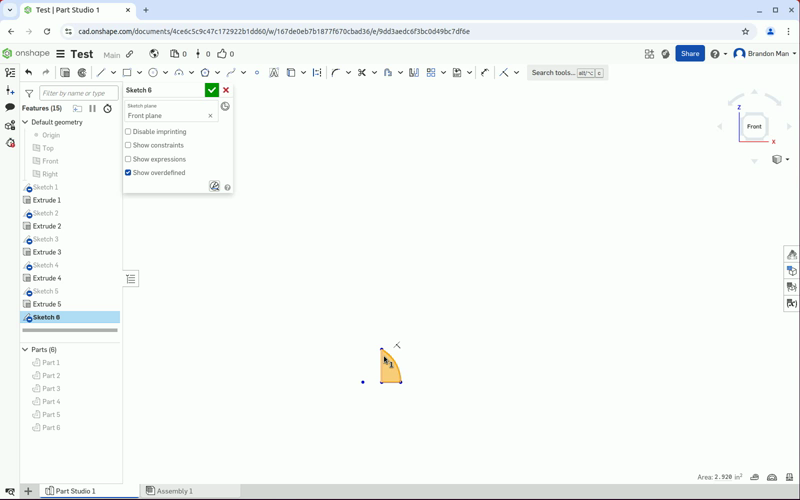
scroll(-6)
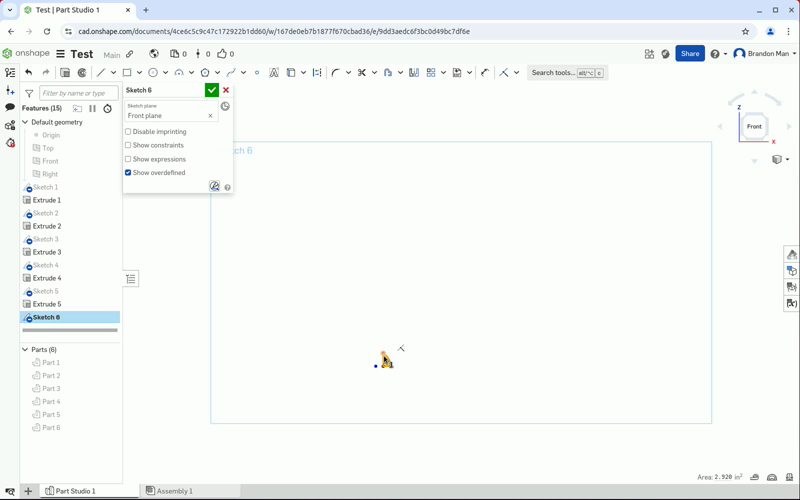
mouse_move(73, 352)
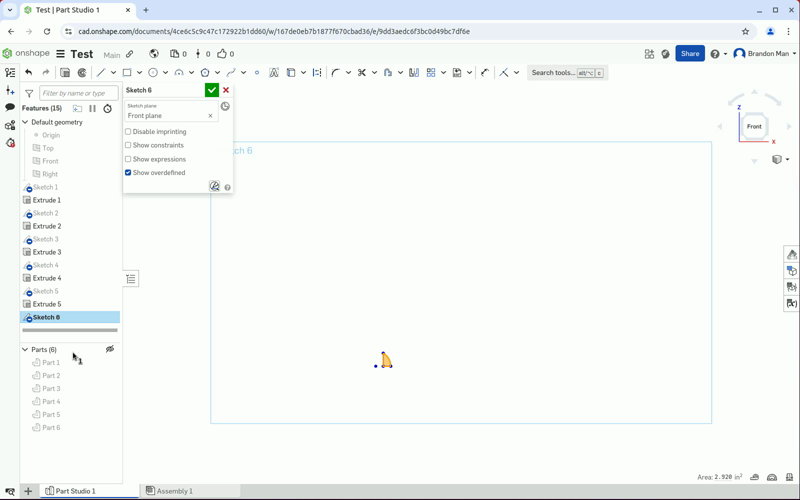
key(shift+y)
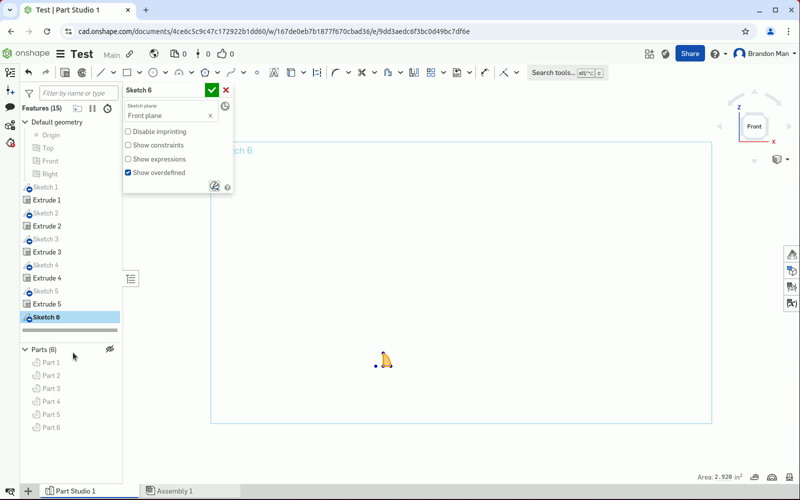
key(shift+e)
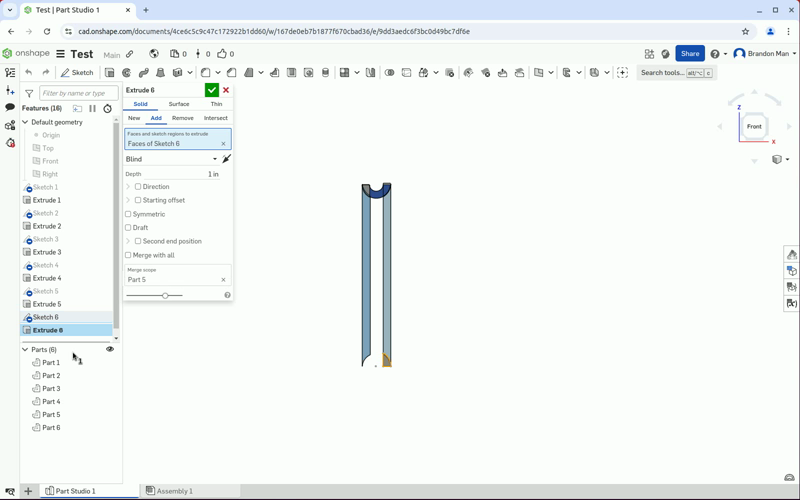
mouse_move(143, 106)
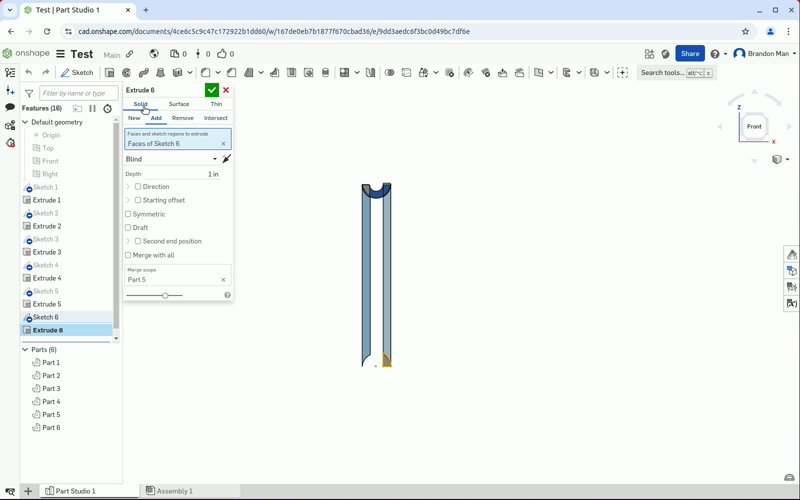
click(143, 106)
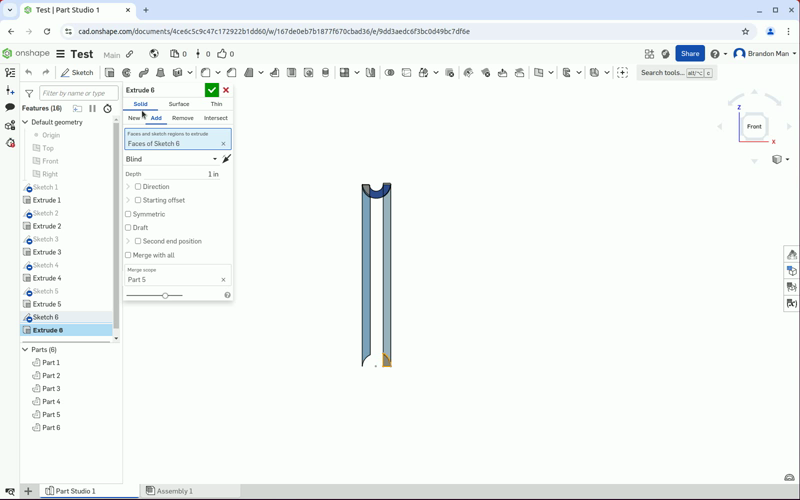
mouse_move(137, 120)
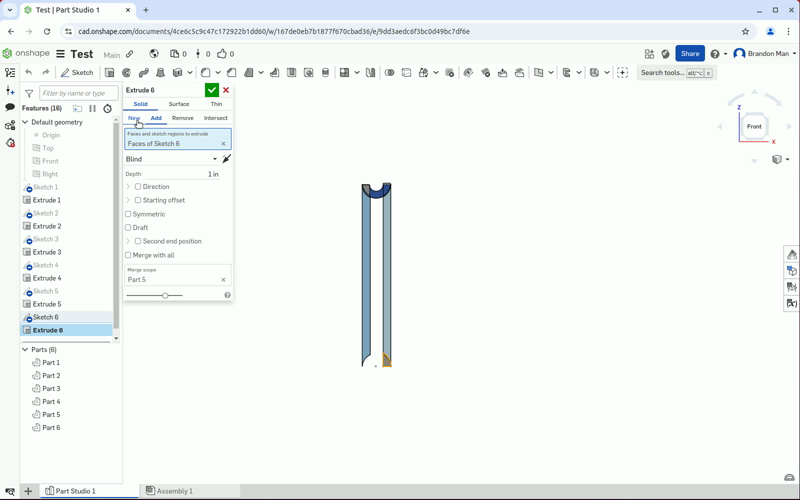
click(137, 120)
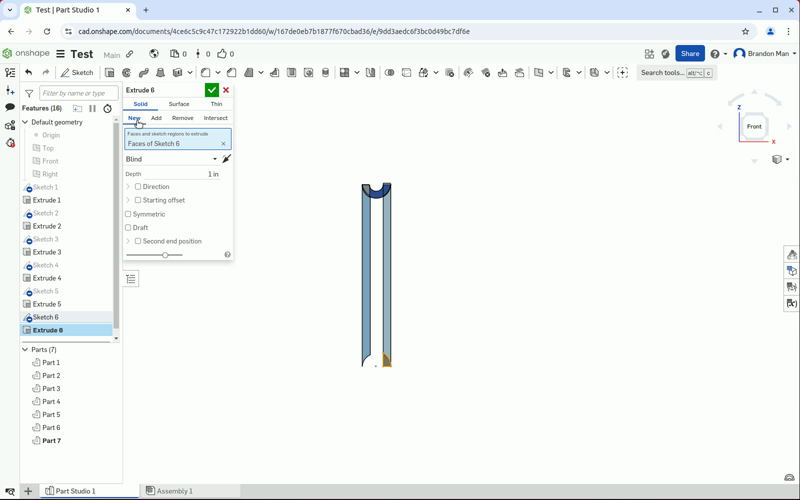
key(tab, 4)
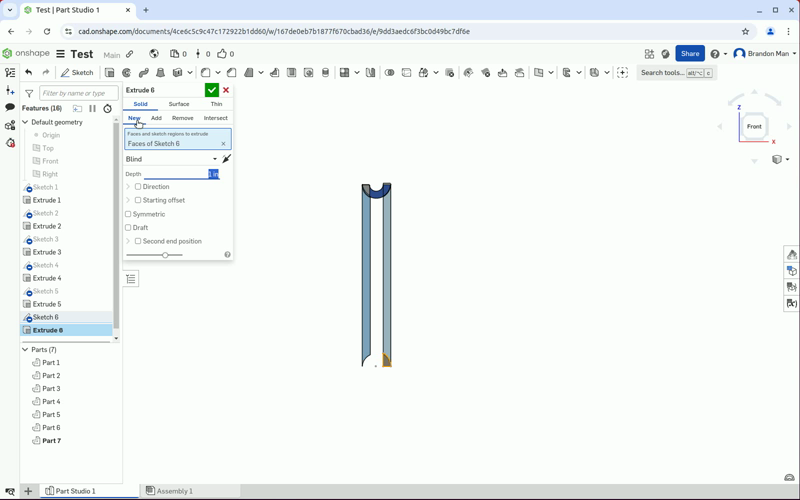
text(1.926)
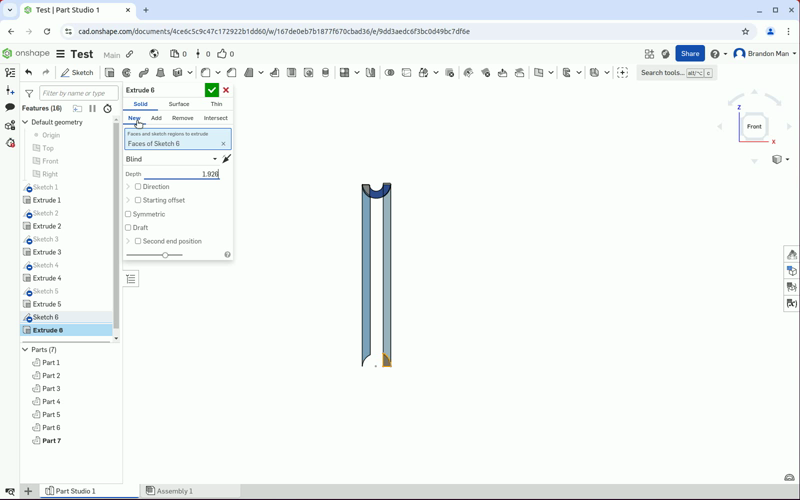
key(enter)
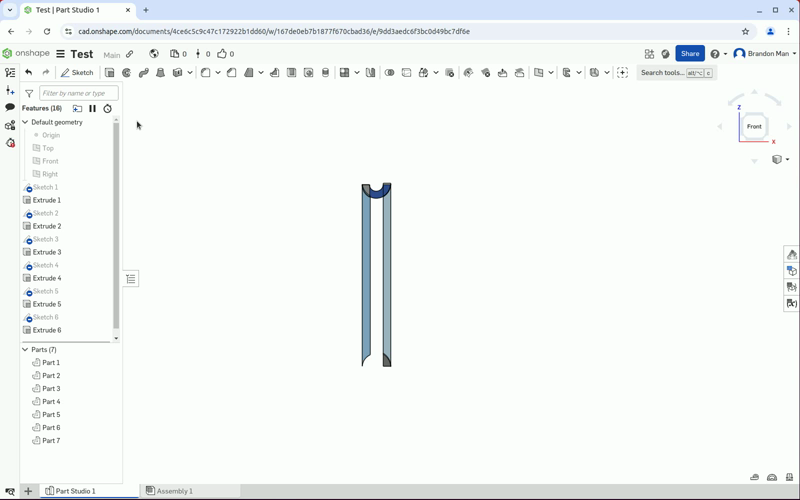
key(shift+h)
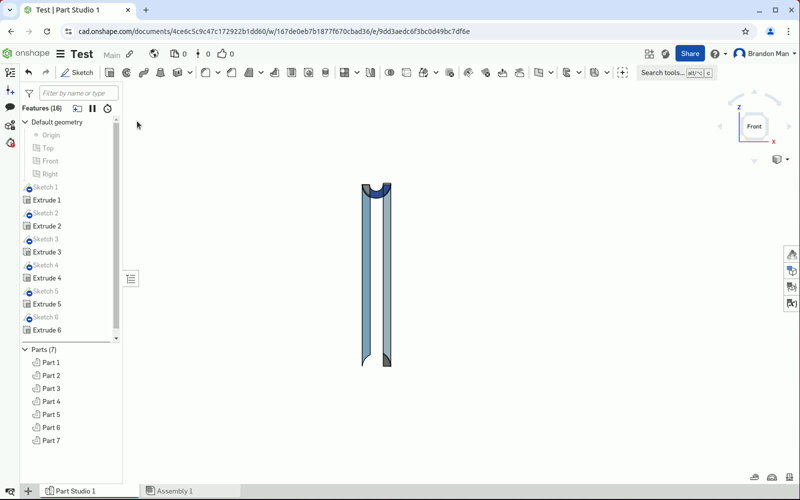
key(shift+h)
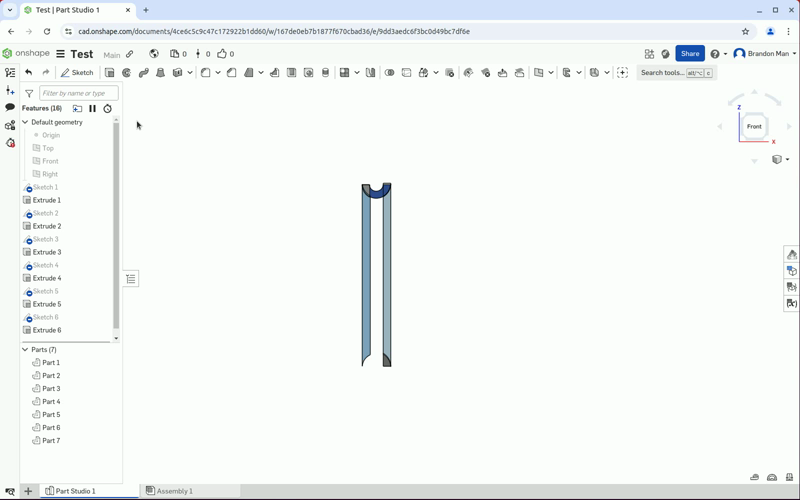
mouse_move(69, 189)
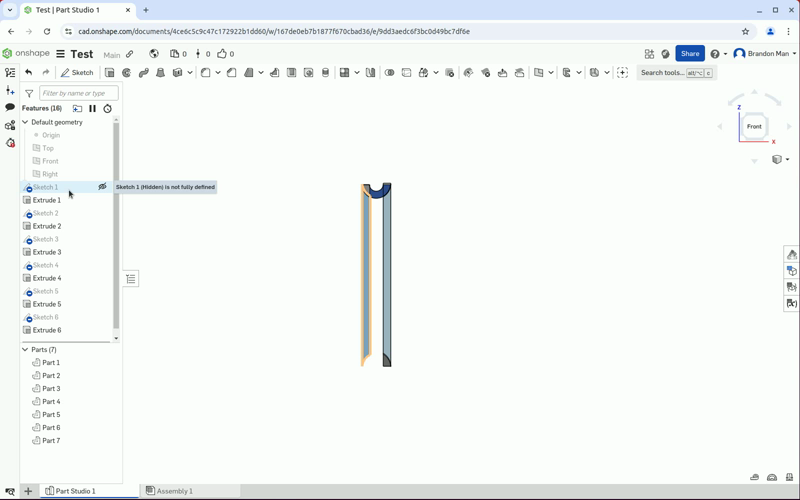
click(69, 189)
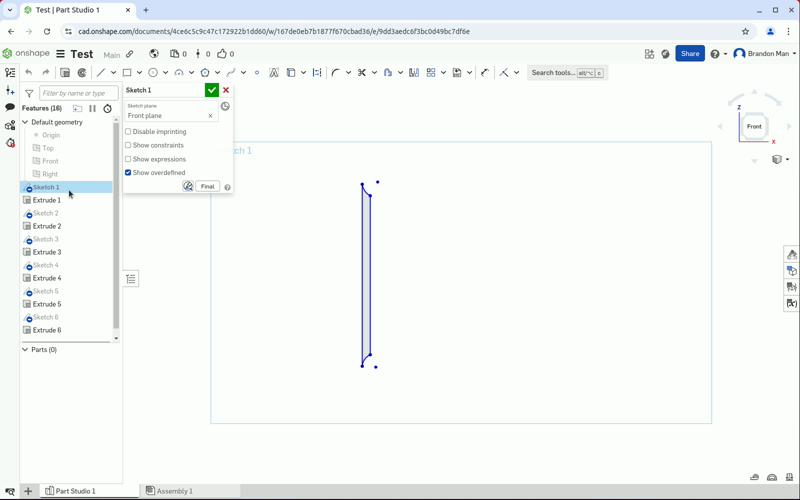
mouse_move(229, 92)
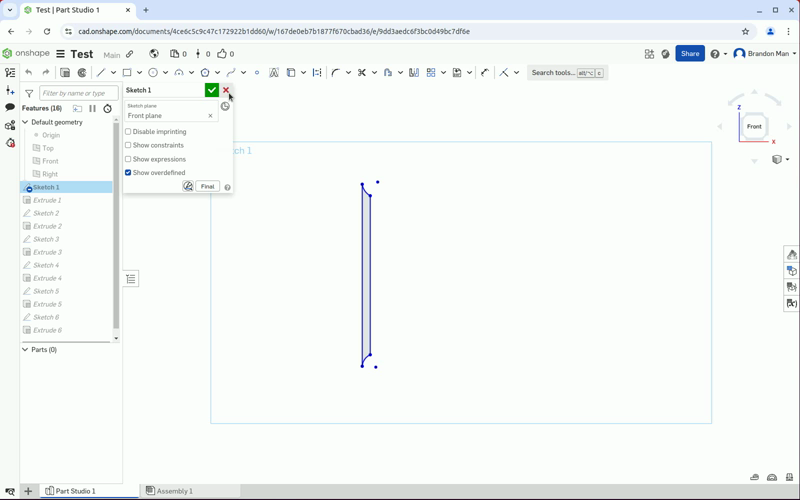
click(229, 92)
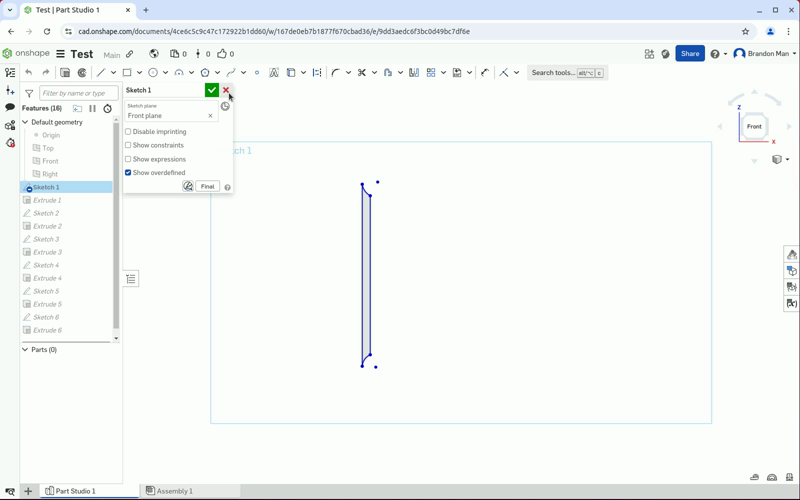
key(shift+s)
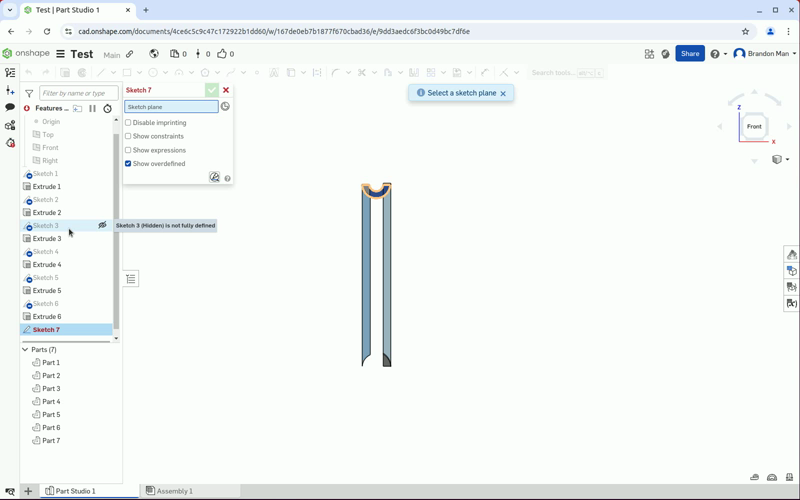
scroll(3)
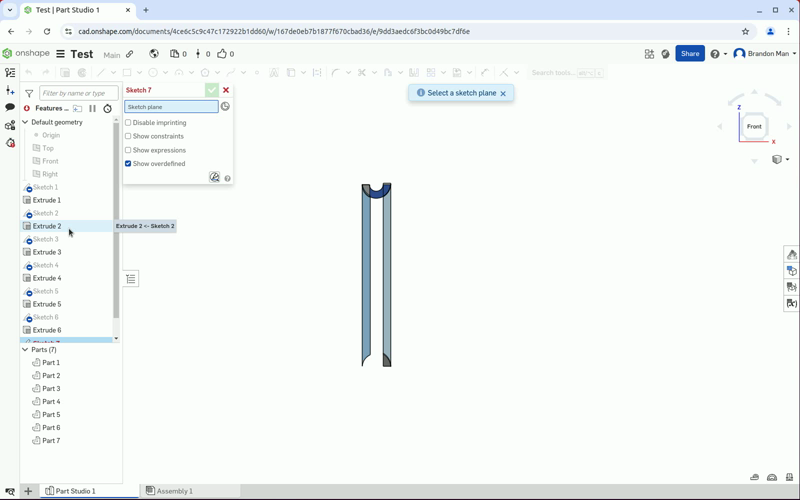
mouse_move(69, 163)
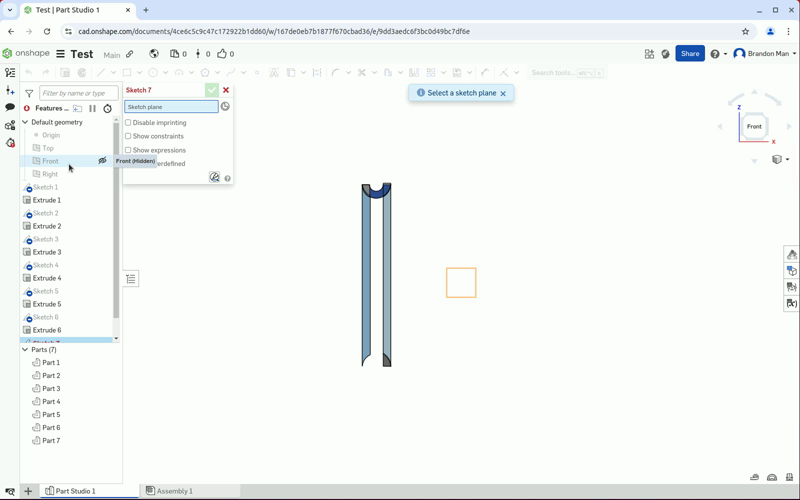
click(69, 163)
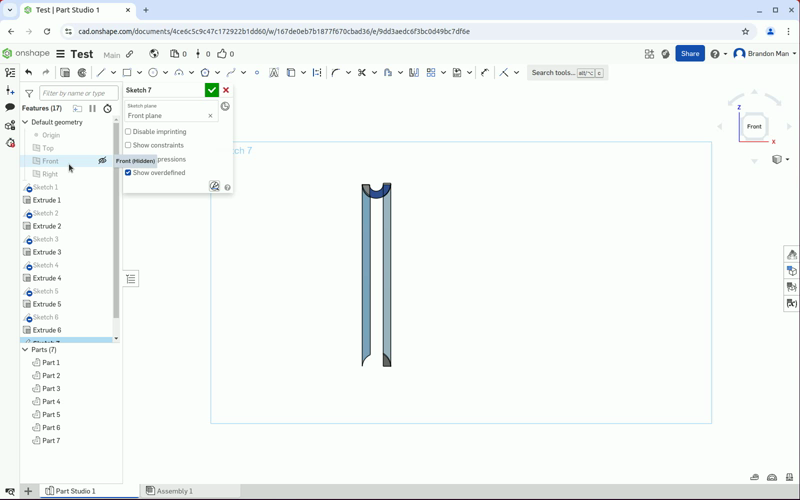
mouse_move(73, 352)
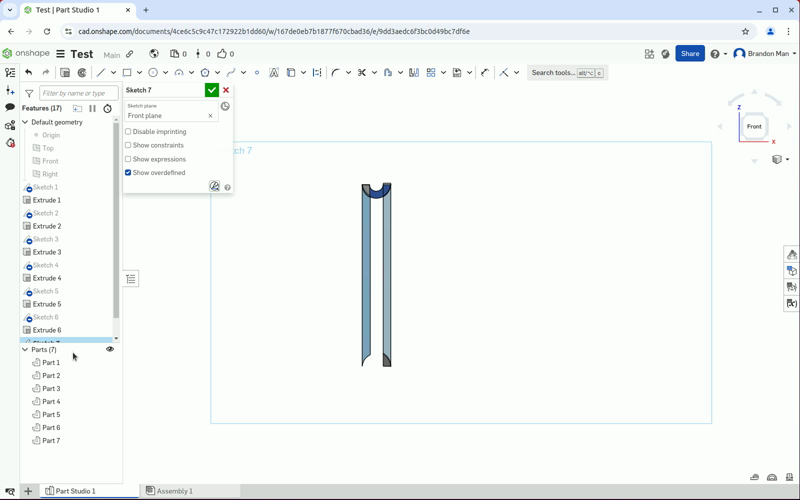
key(y)
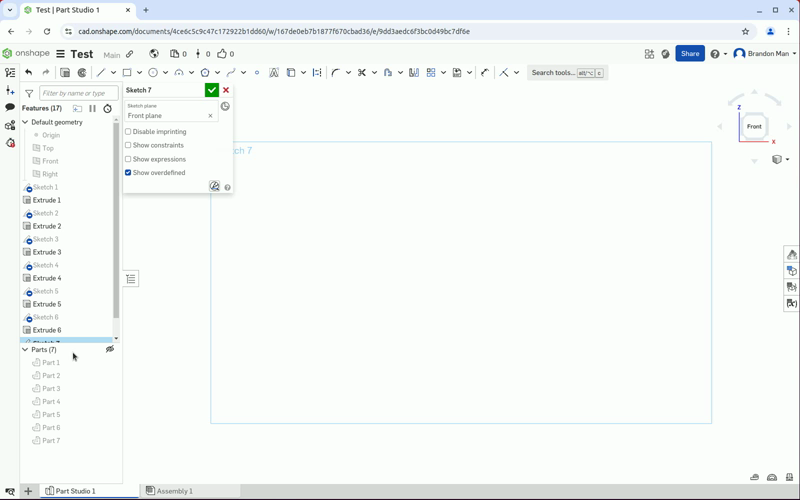
key(a)
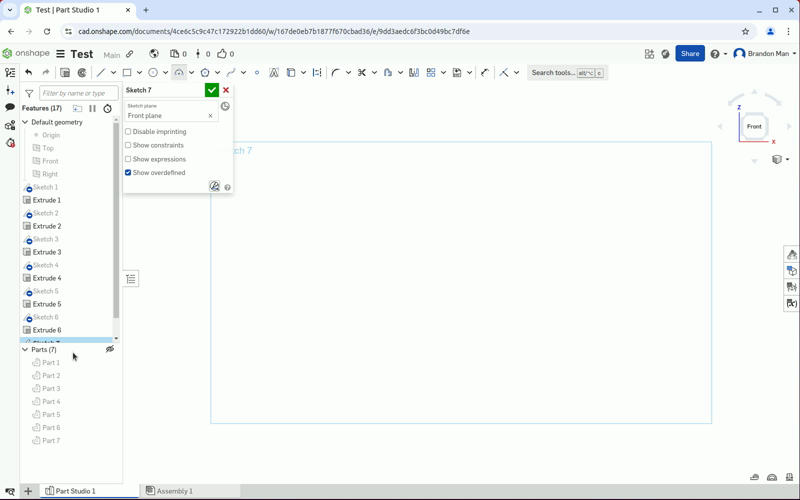
key_down(shift)
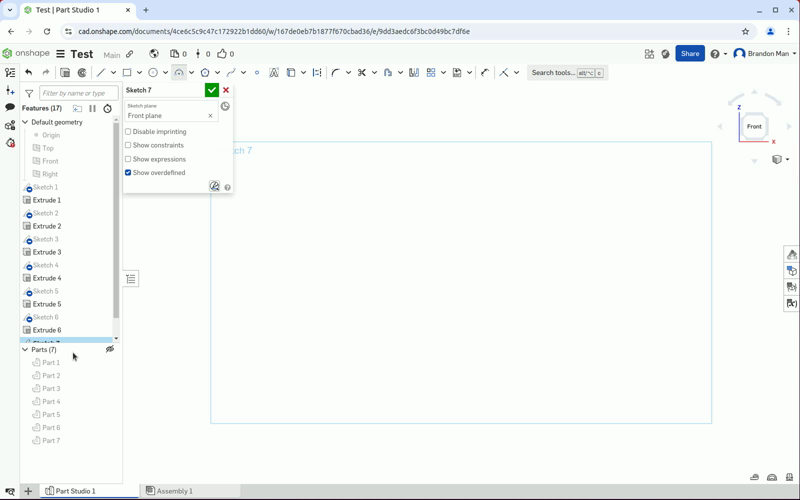
mouse_move(362, 366)
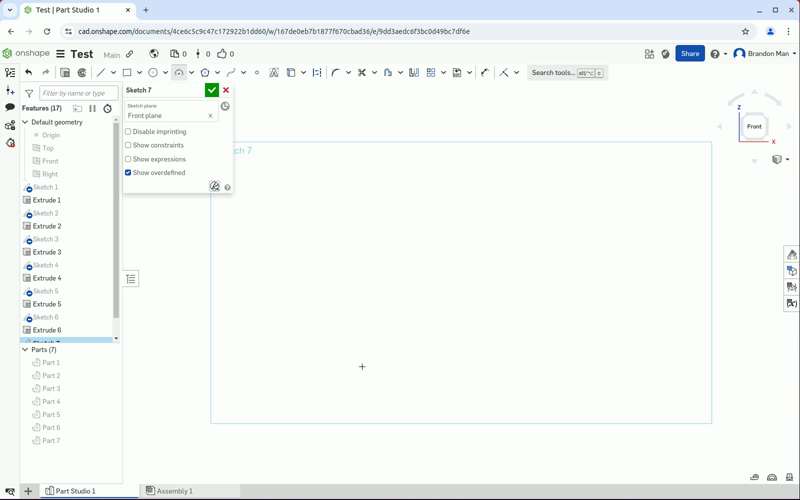
click(362, 366)
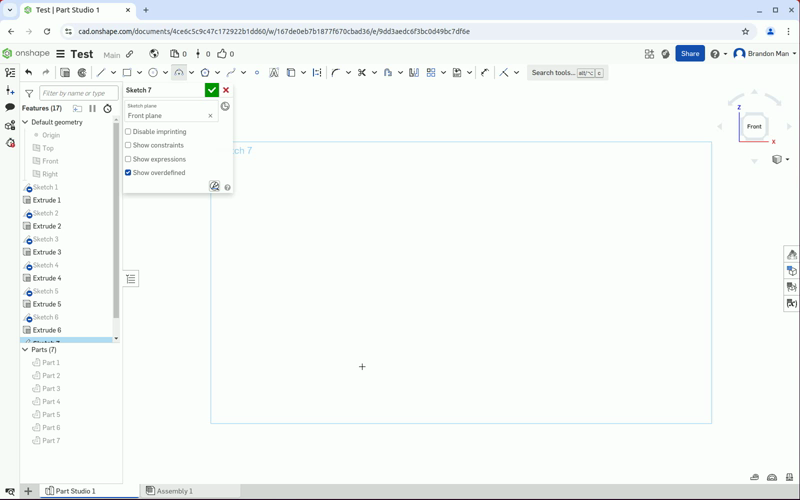
key_up(shift)
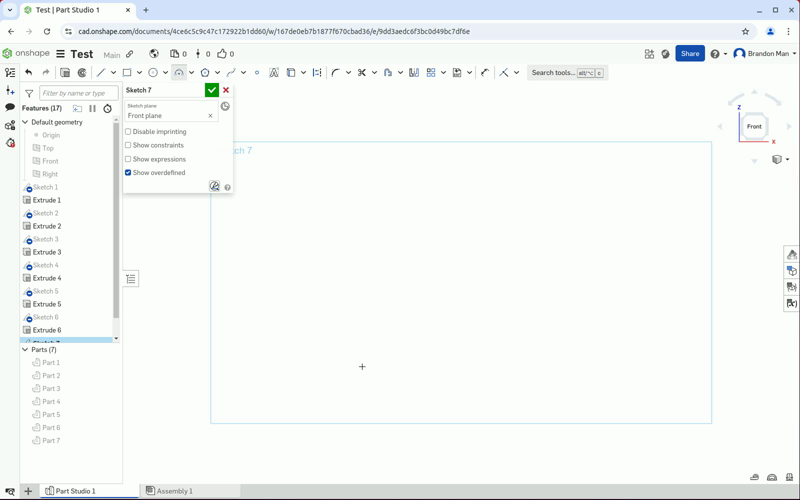
key_down(shift)
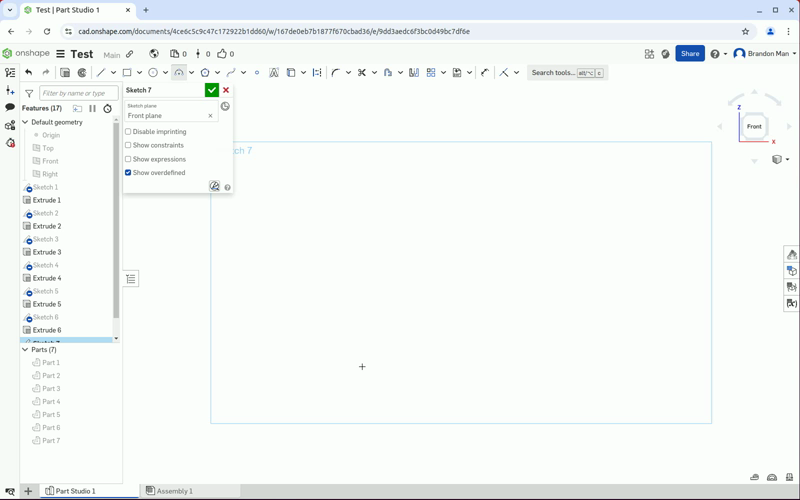
mouse_move(390, 366)
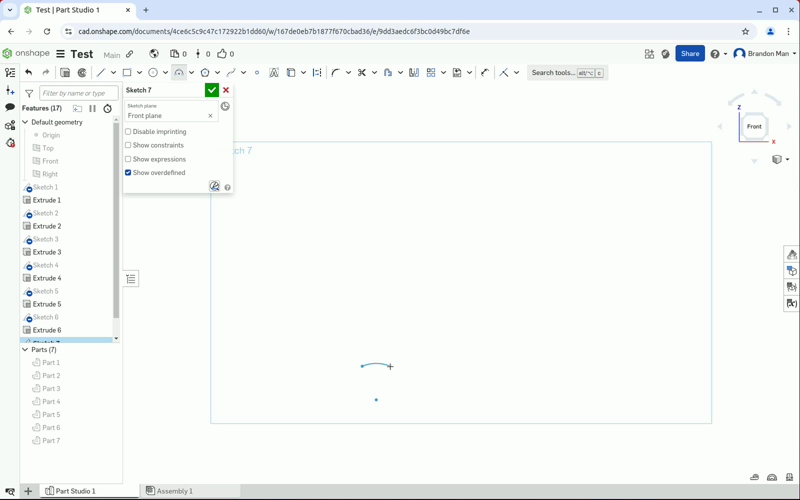
click(390, 366)
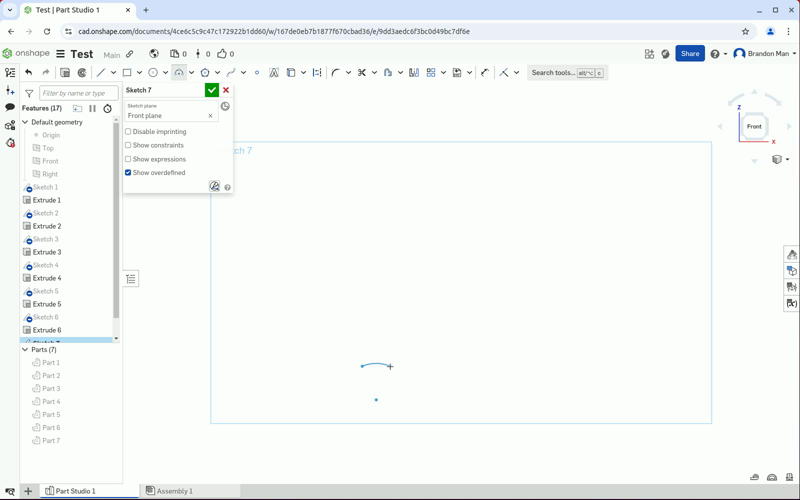
mouse_move(376, 380)
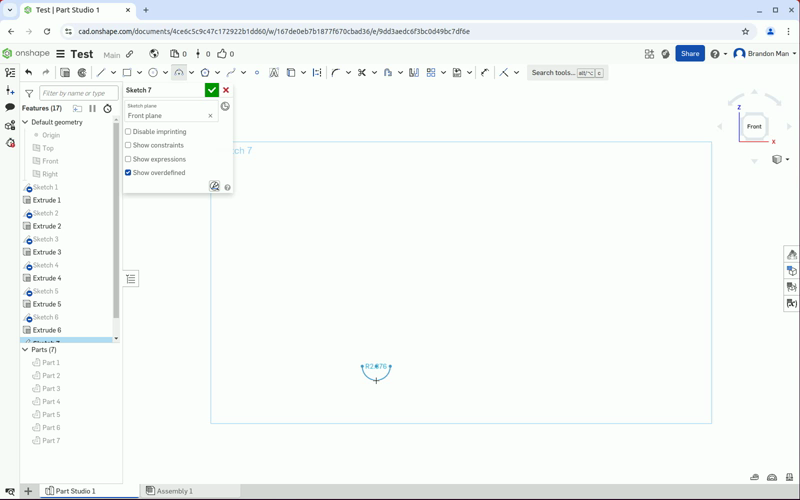
click(376, 380)
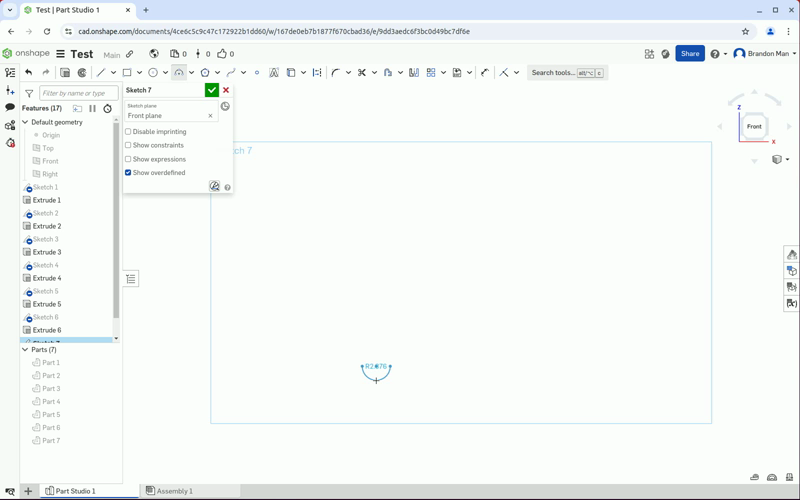
key_up(shift)
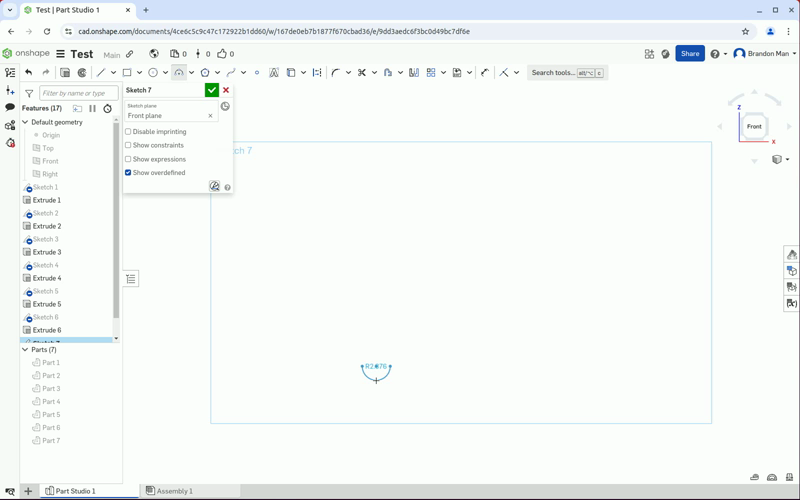
key(esc)
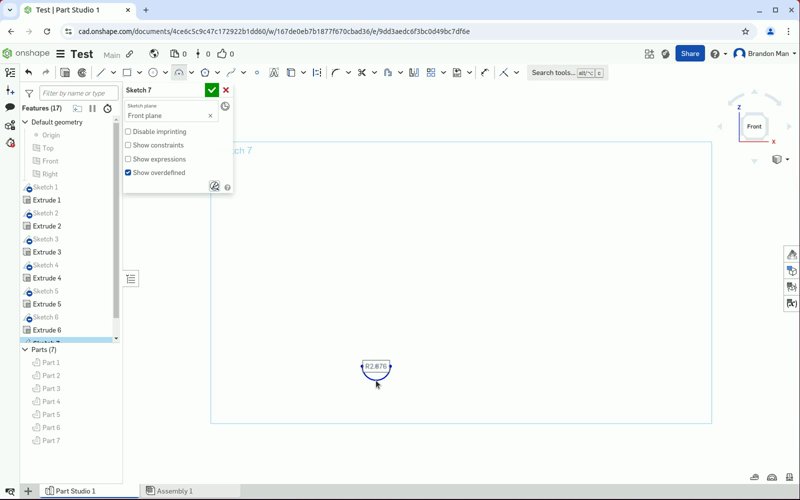
key(l)
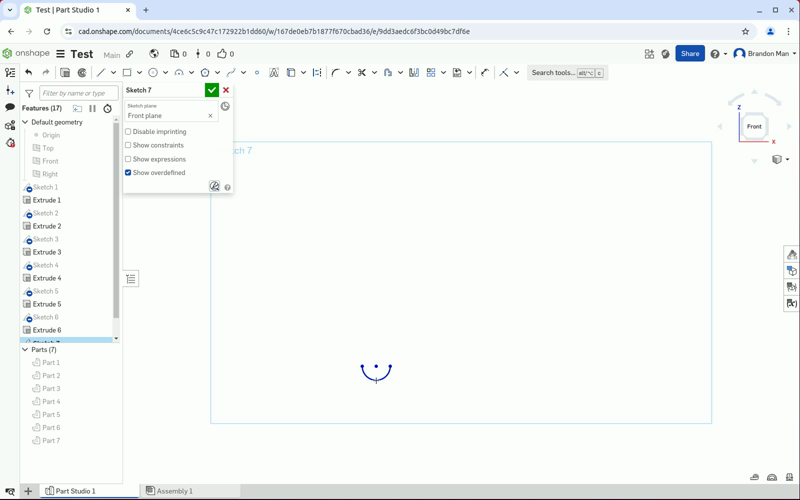
mouse_move(390, 366)
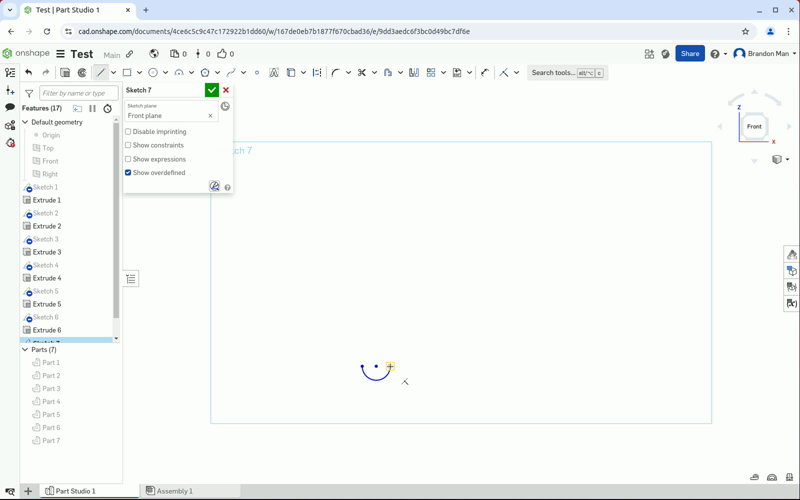
click(390, 366)
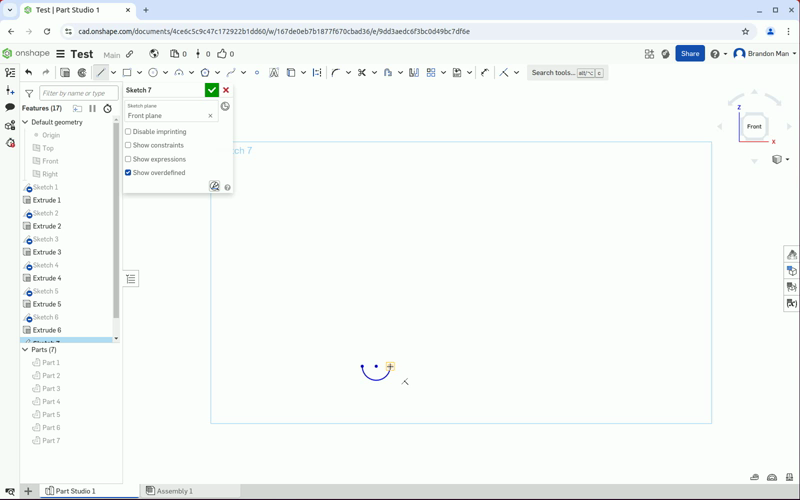
key_down(shift)
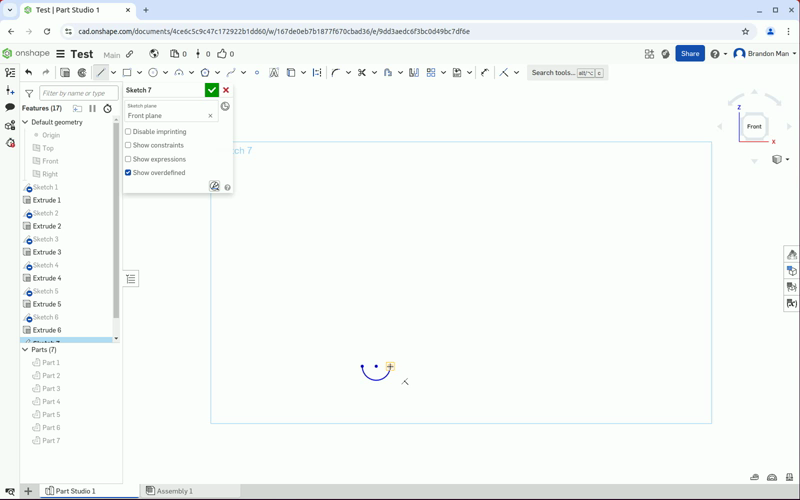
mouse_move(420, 366)
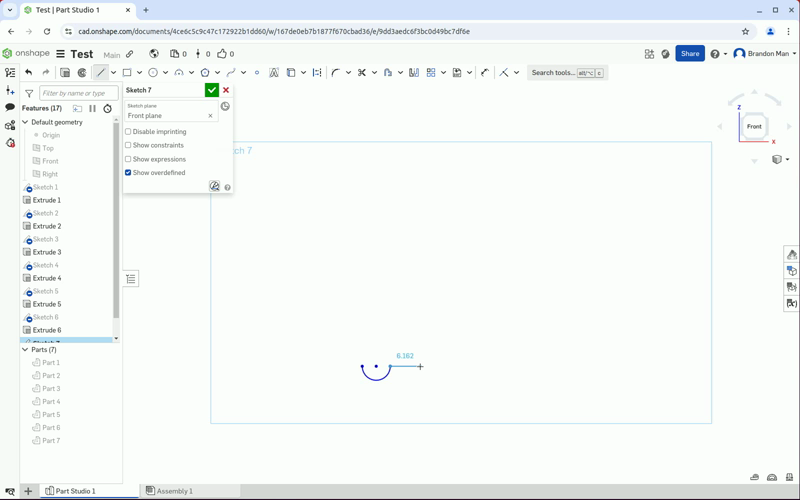
mouse_move(383, 366)
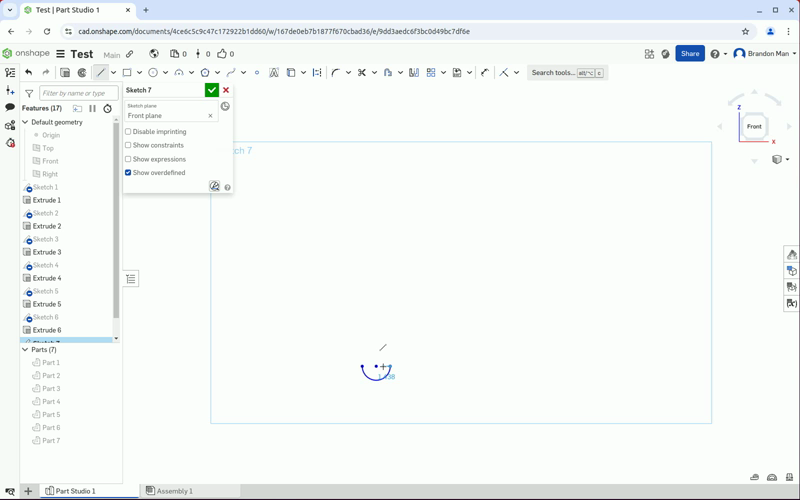
scroll(6)
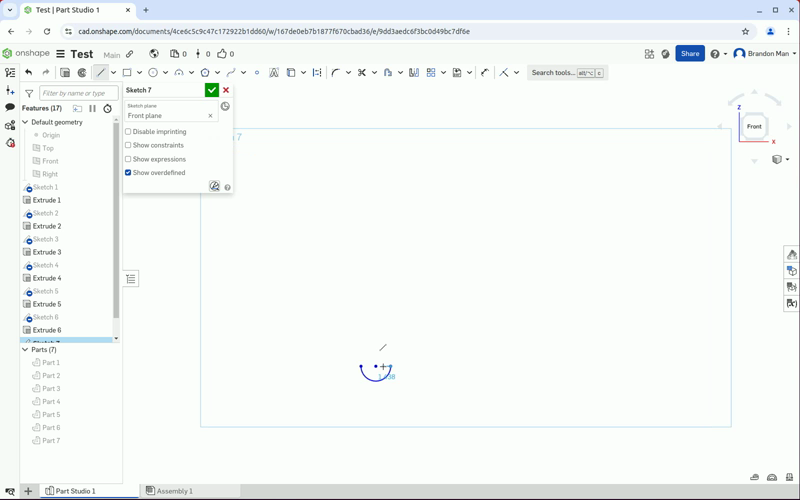
scroll(6)
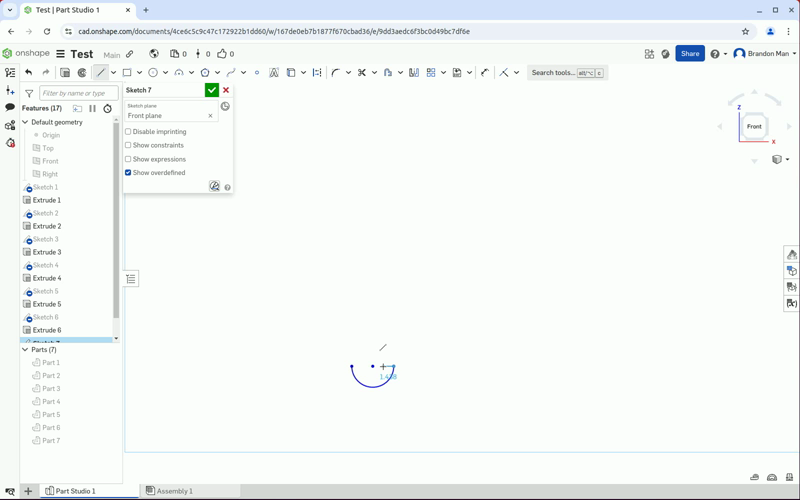
scroll(6)
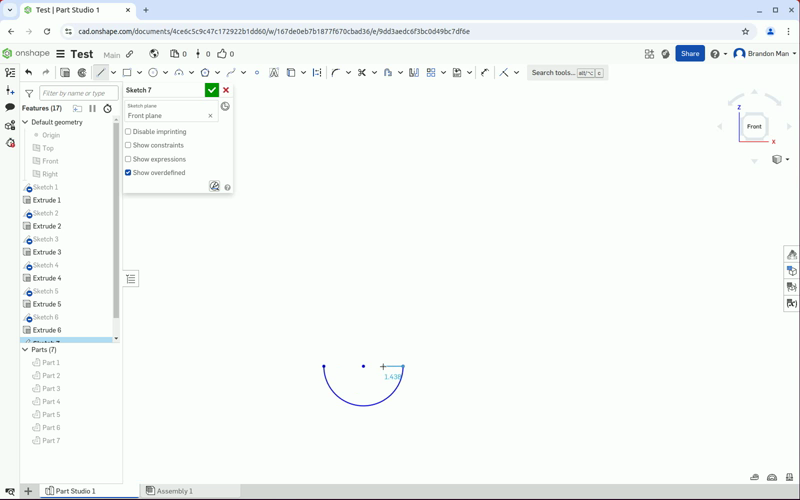
scroll(6)
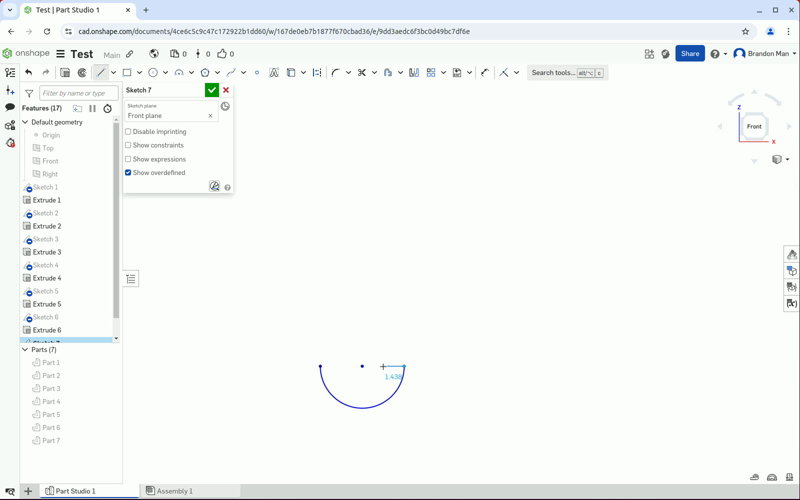
scroll(6)
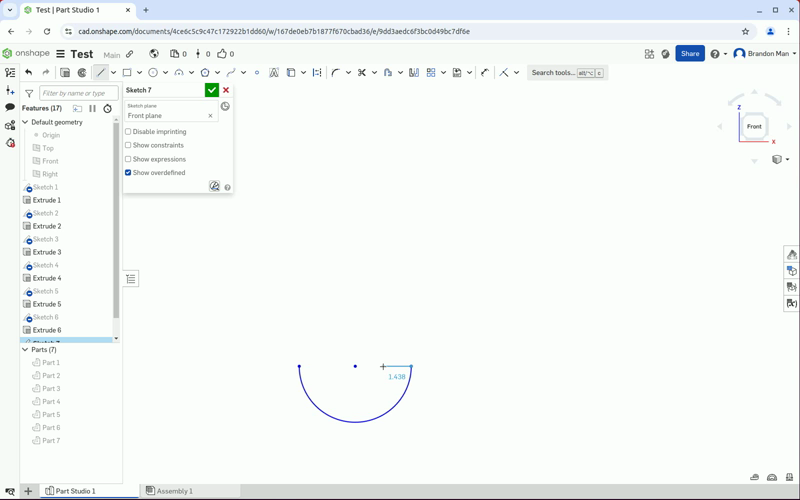
scroll(6)
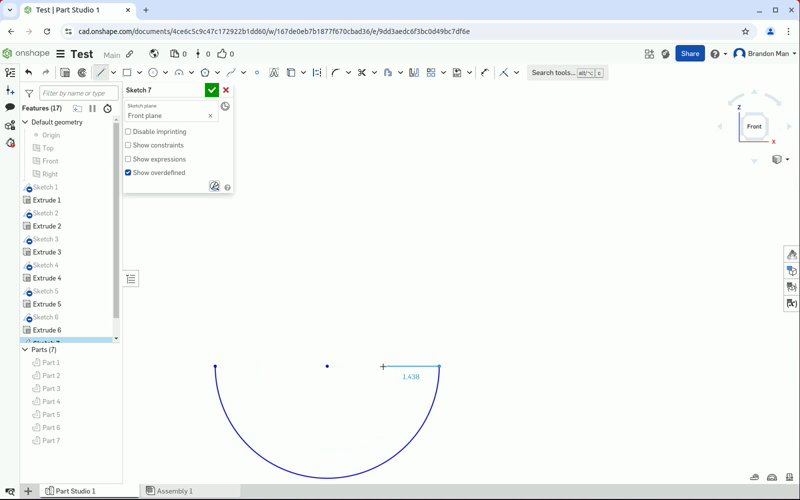
scroll(6)
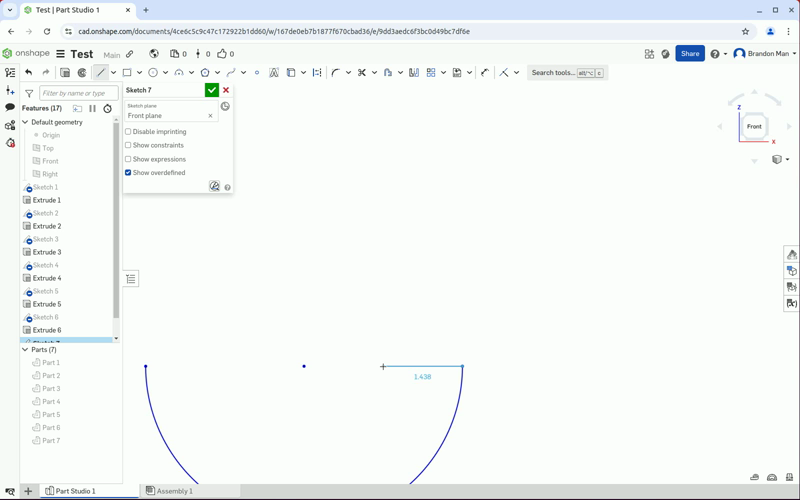
click(383, 366)
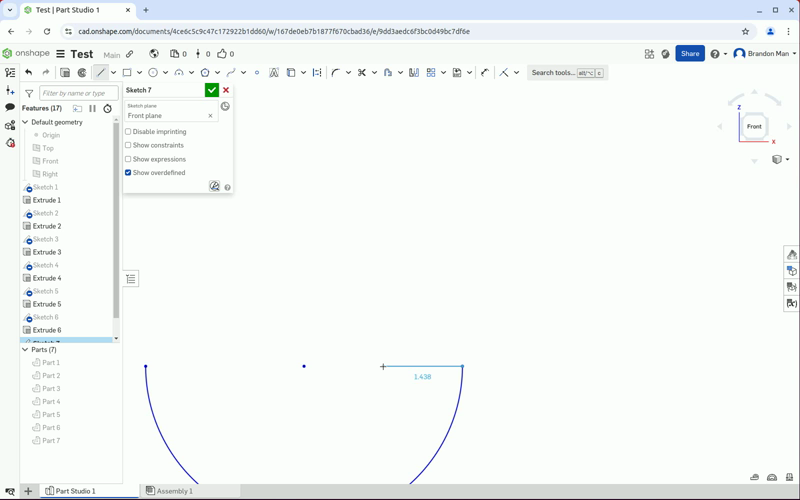
scroll(-6)
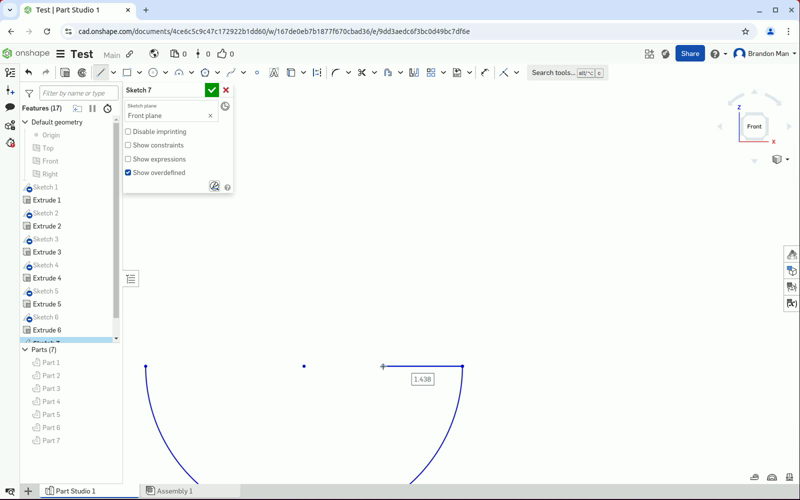
scroll(-6)
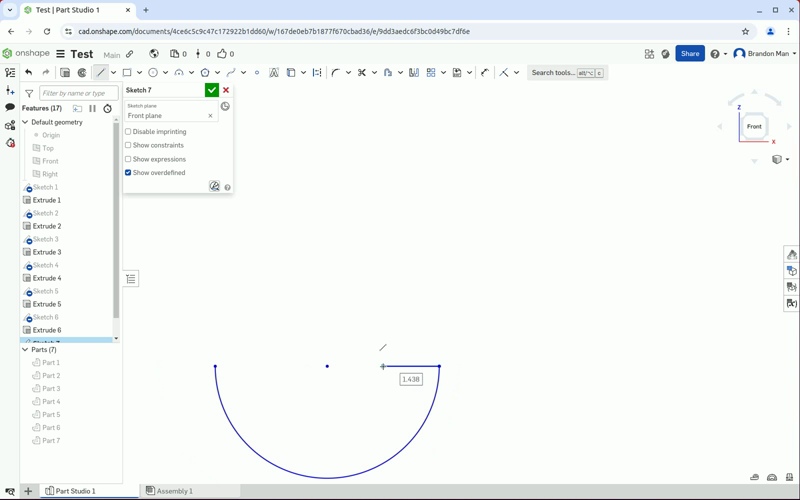
scroll(-6)
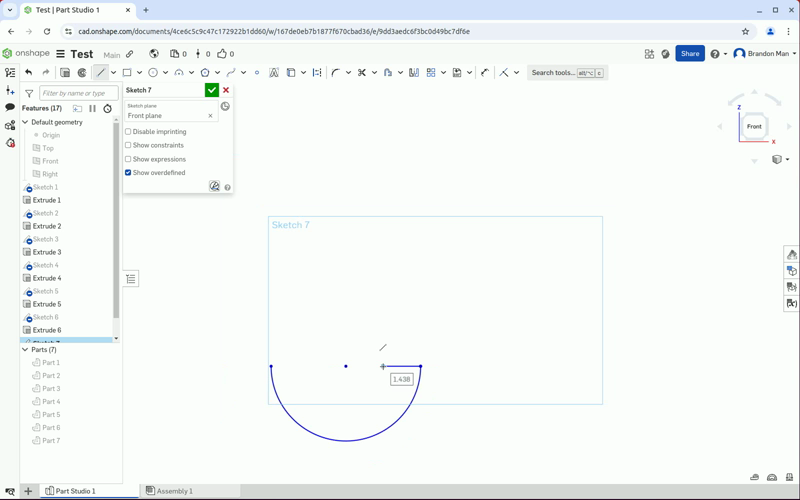
scroll(-6)
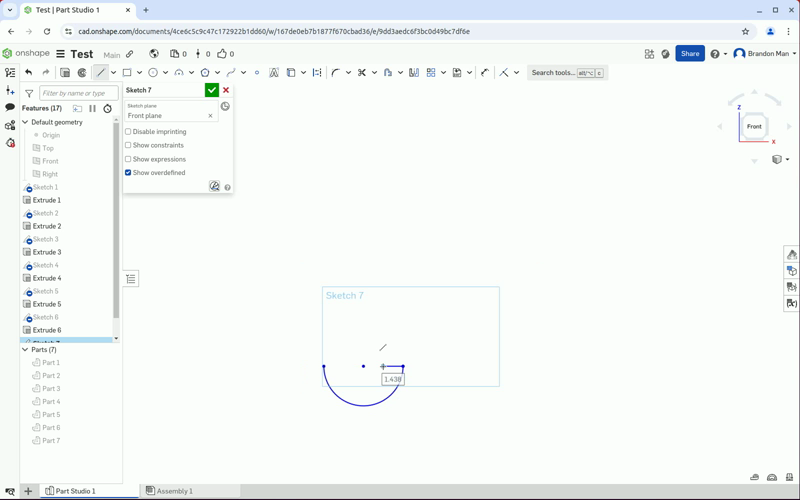
scroll(-6)
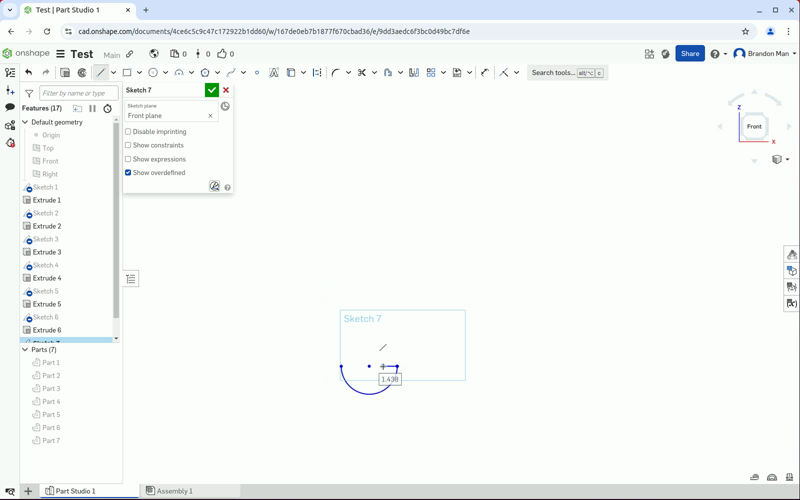
scroll(-6)
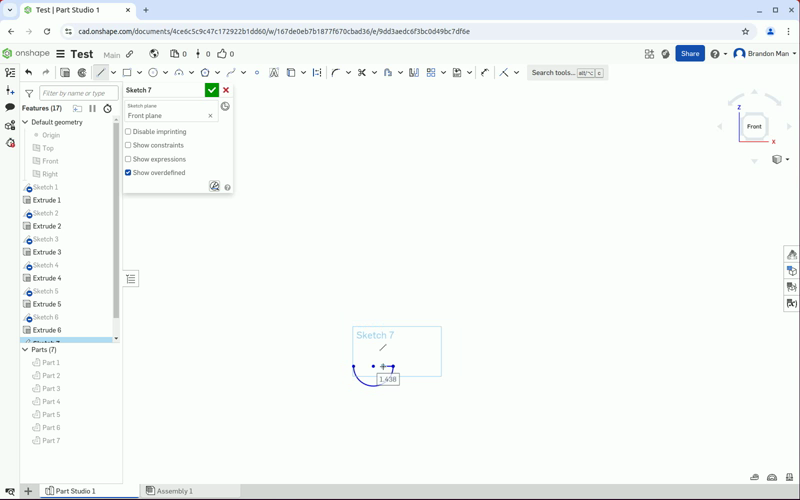
scroll(-6)
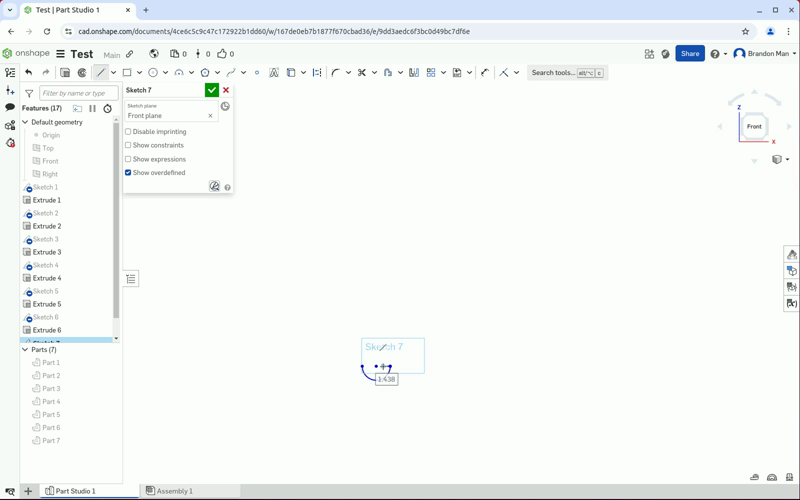
key_up(shift)
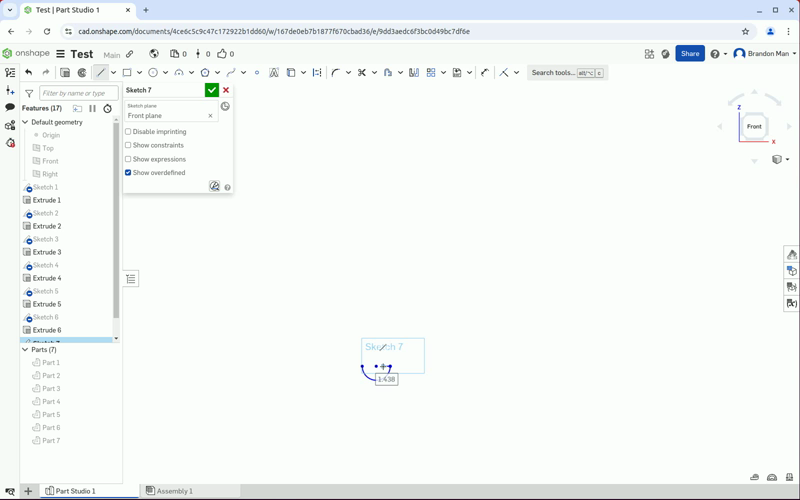
key(esc)
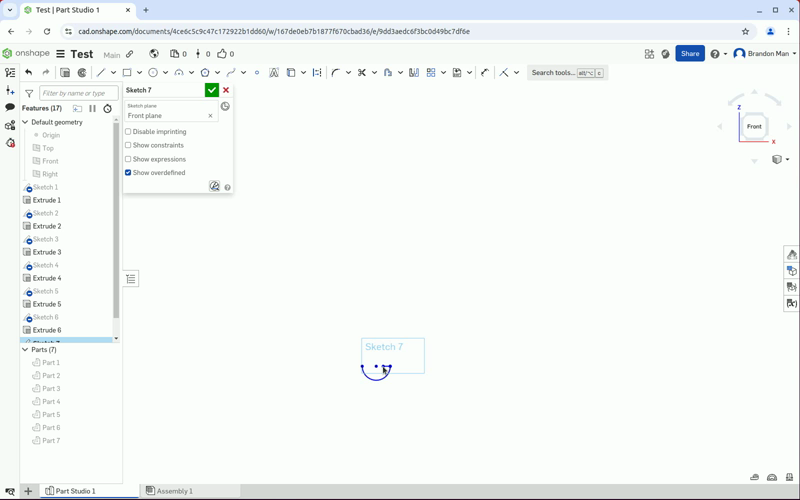
key(a)
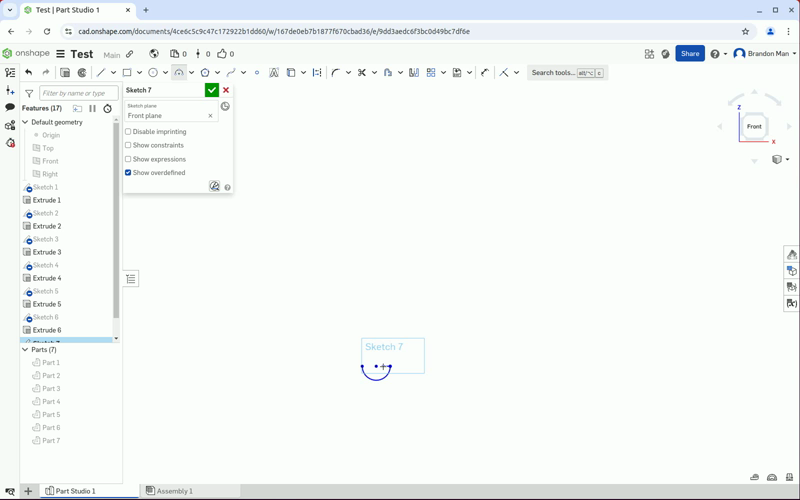
mouse_move(383, 366)
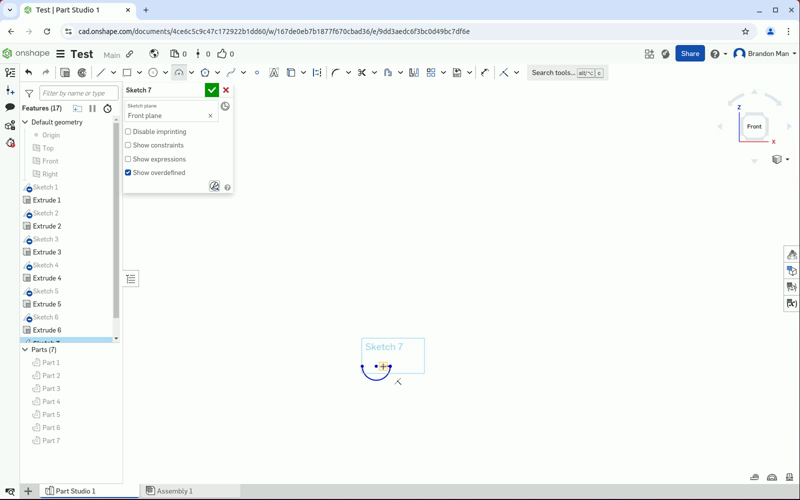
click(383, 366)
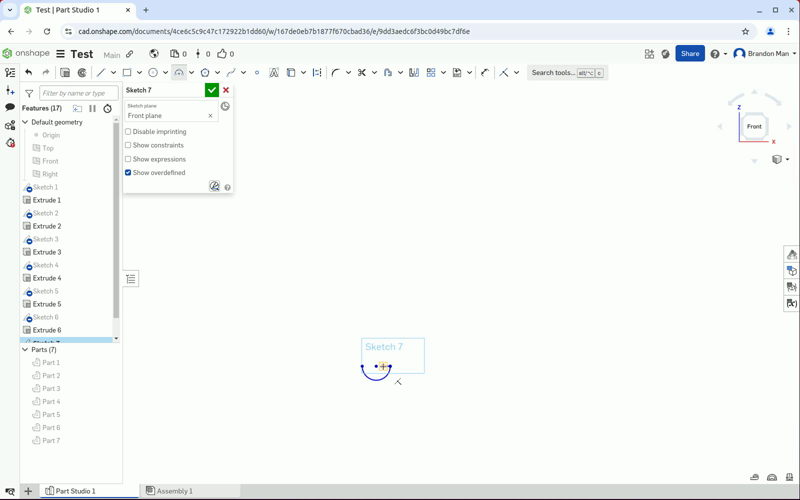
key_down(shift)
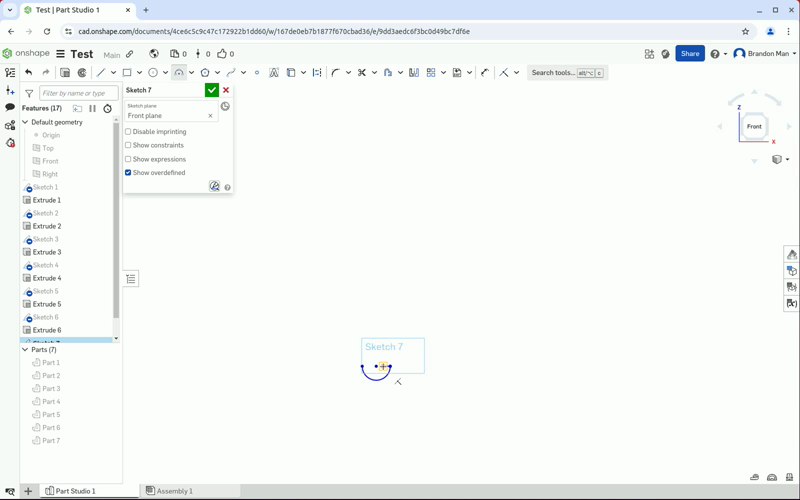
mouse_move(369, 366)
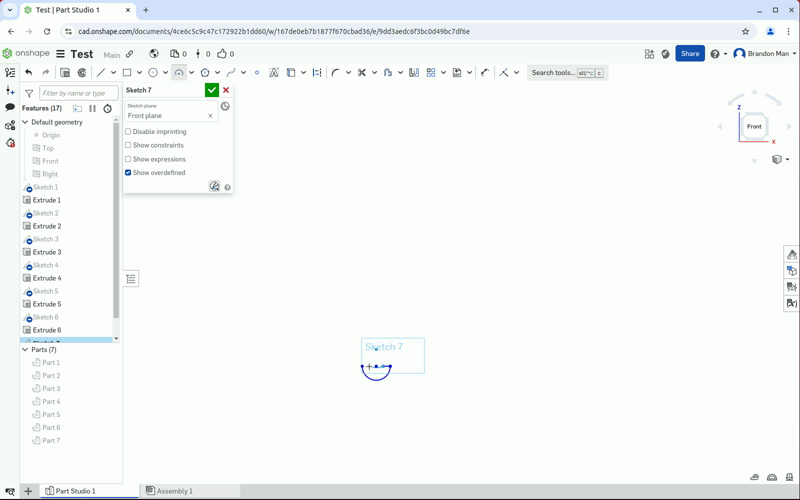
click(369, 366)
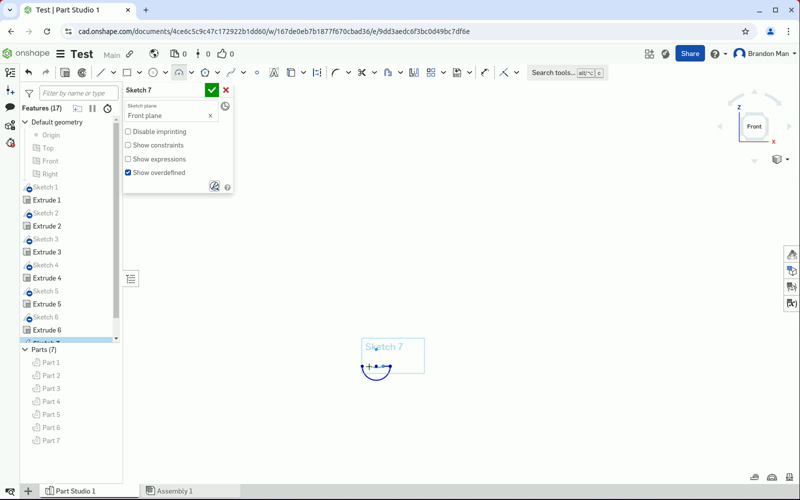
mouse_move(376, 372)
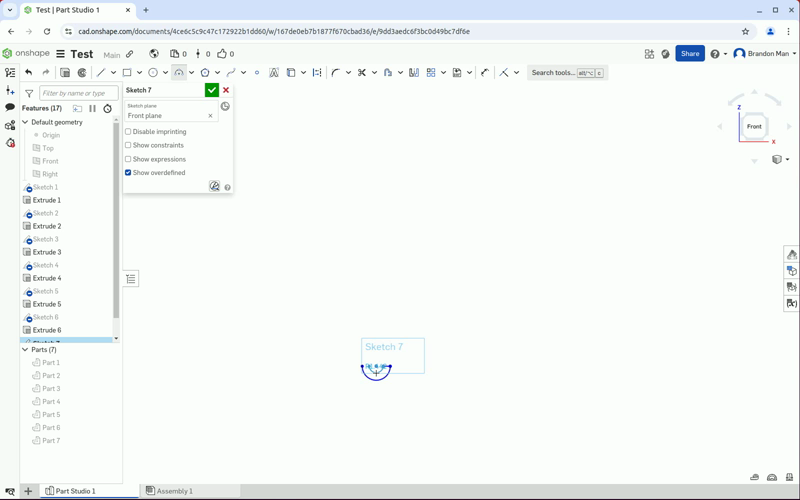
click(376, 372)
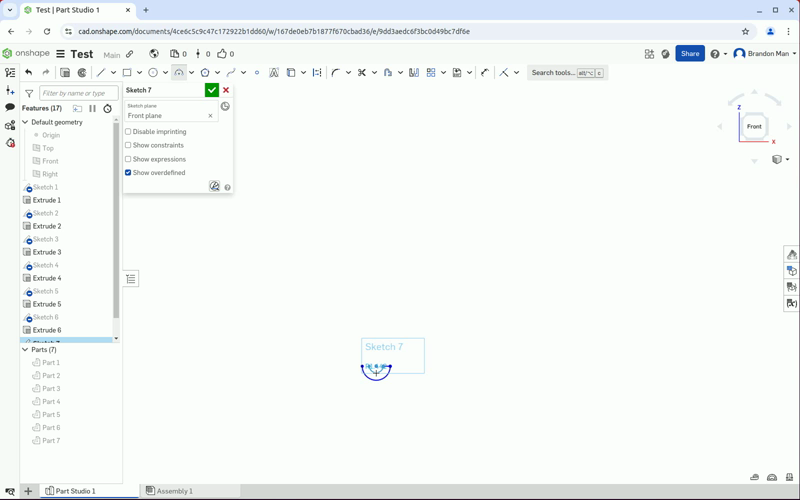
key_up(shift)
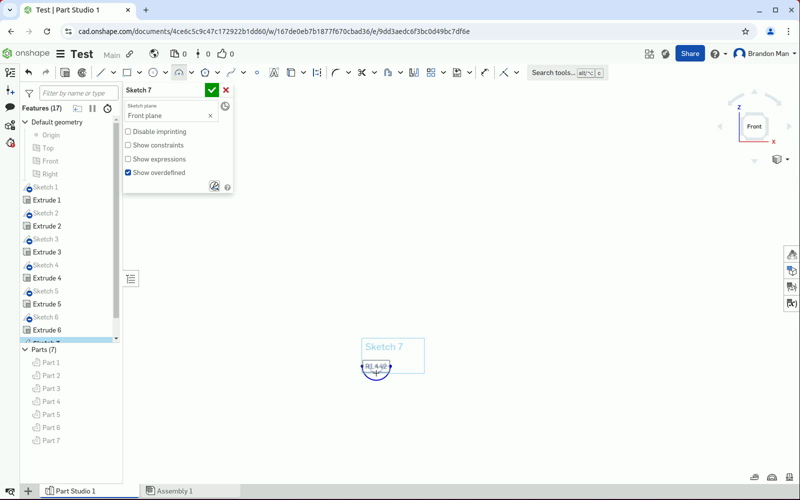
key(esc)
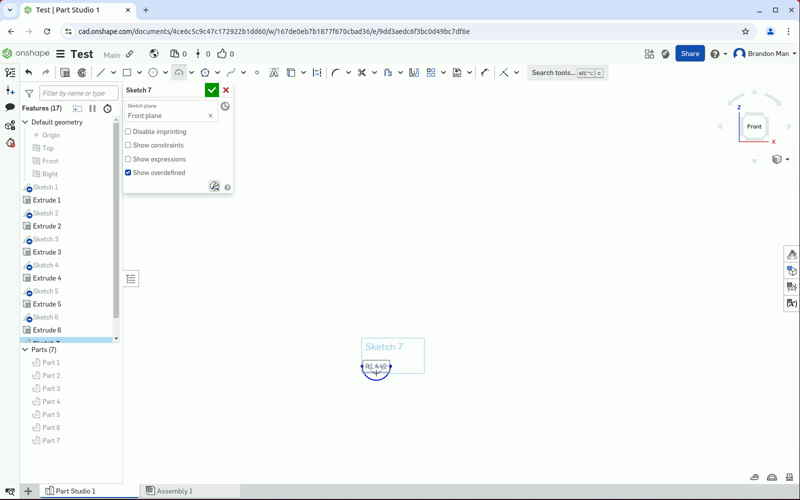
key(l)
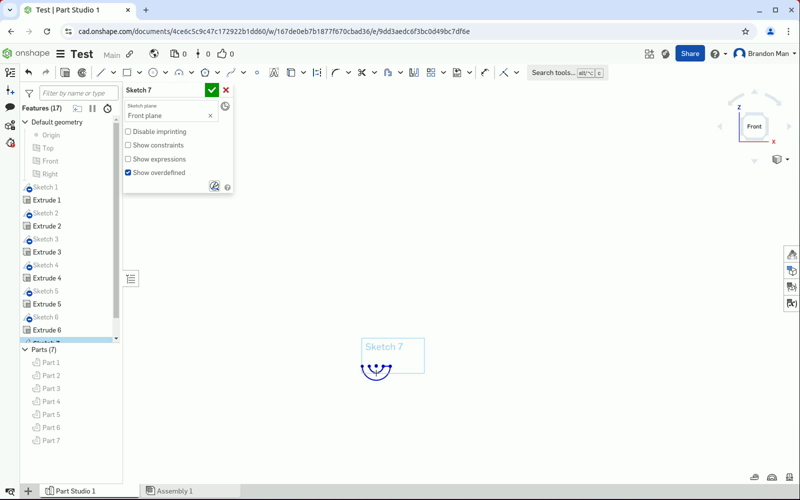
mouse_move(369, 366)
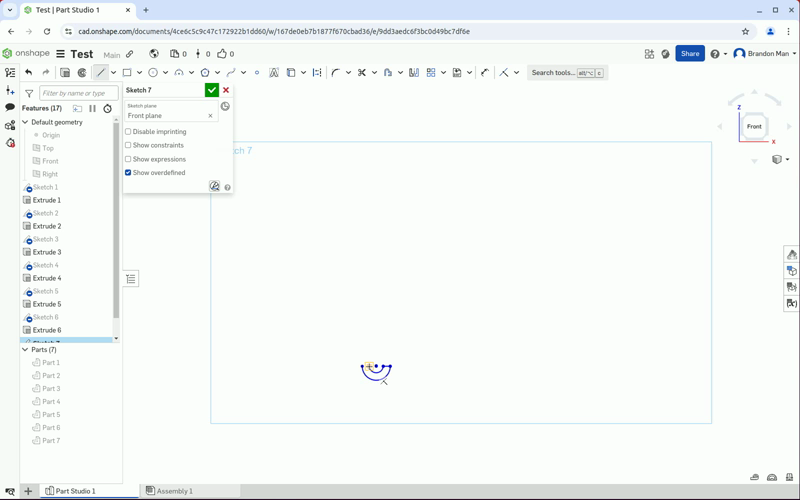
click(369, 366)
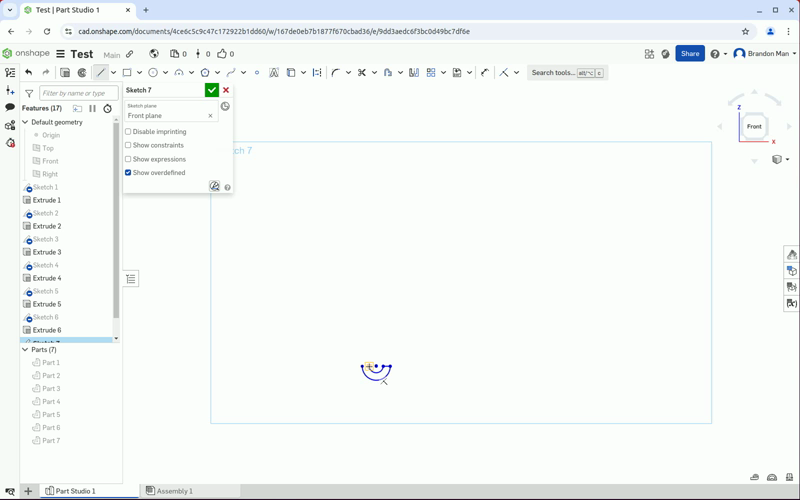
mouse_move(399, 366)
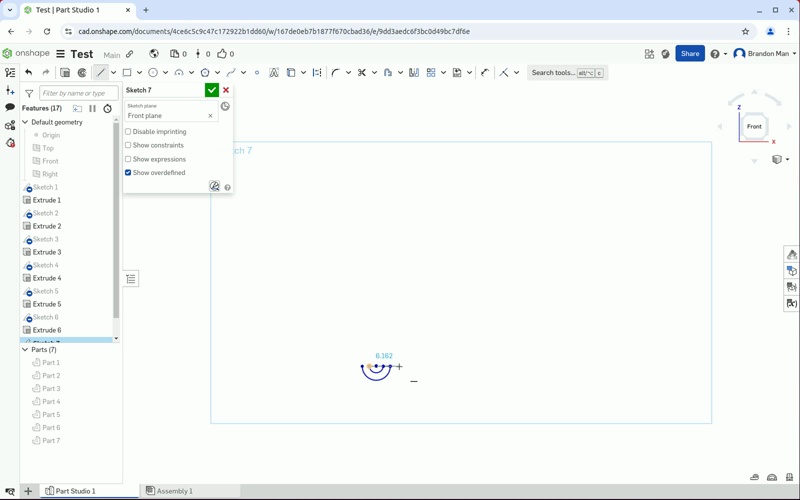
key_down(shift)
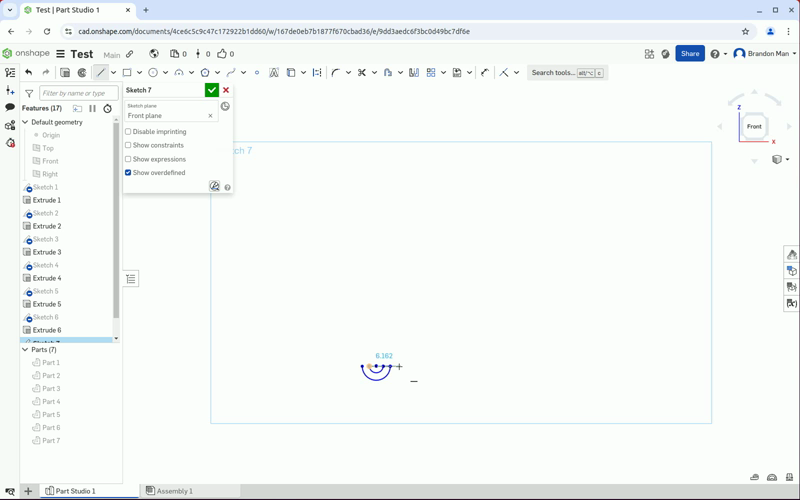
mouse_move(362, 366)
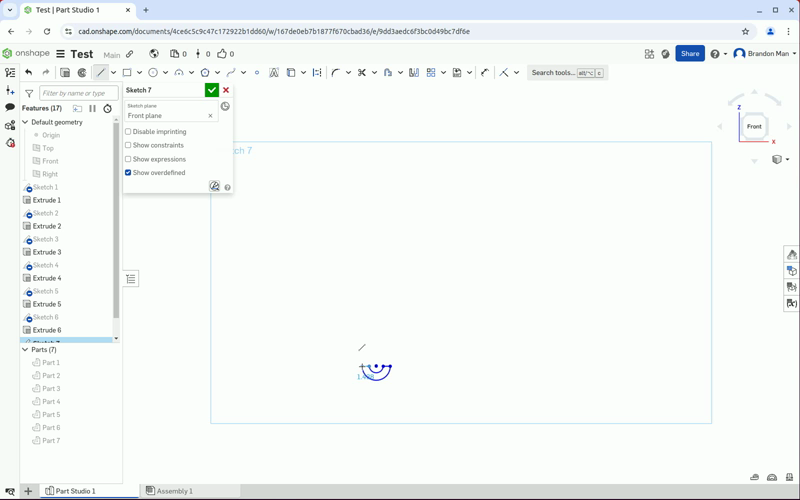
scroll(6)
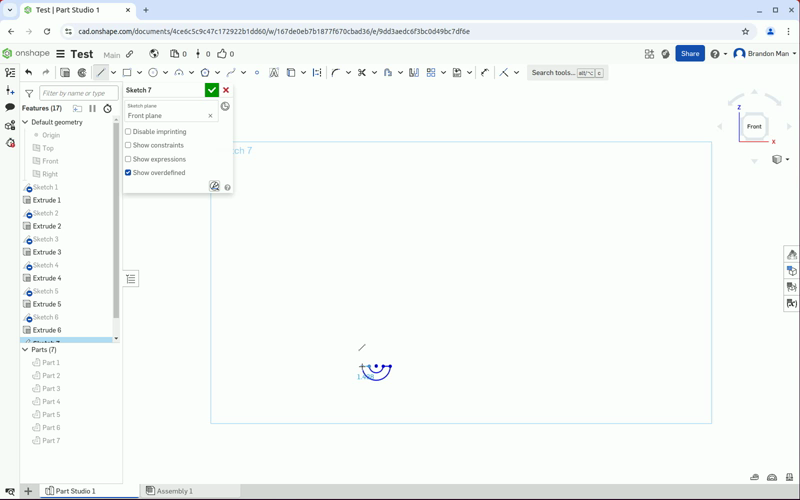
scroll(6)
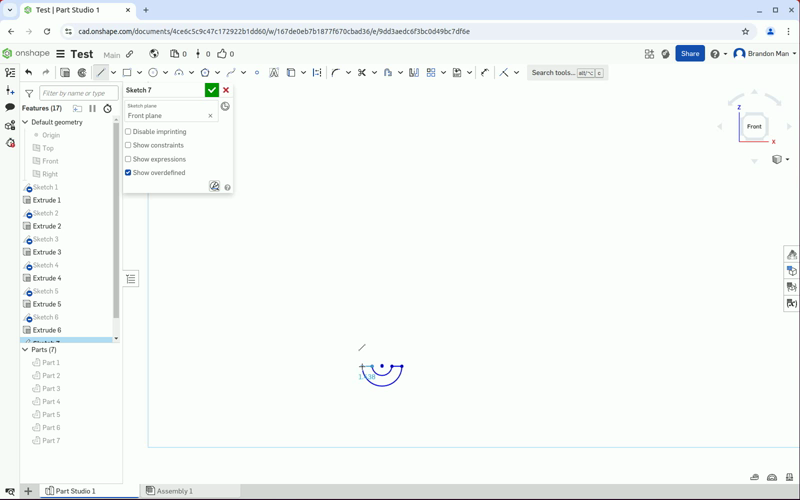
scroll(6)
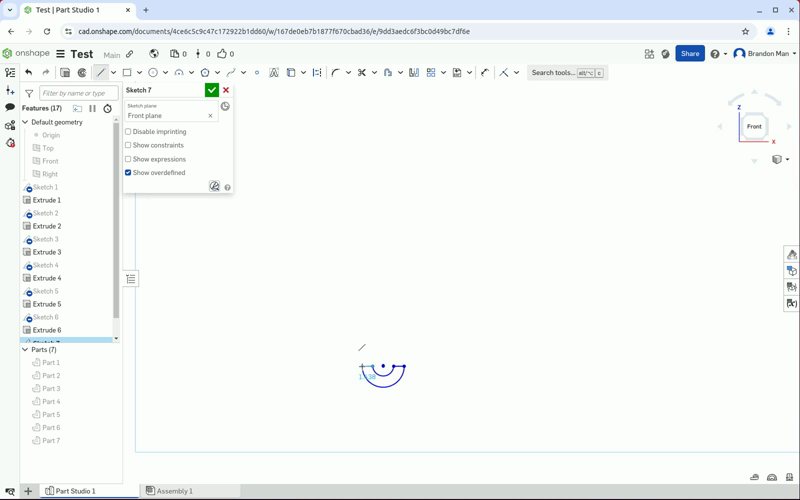
scroll(6)
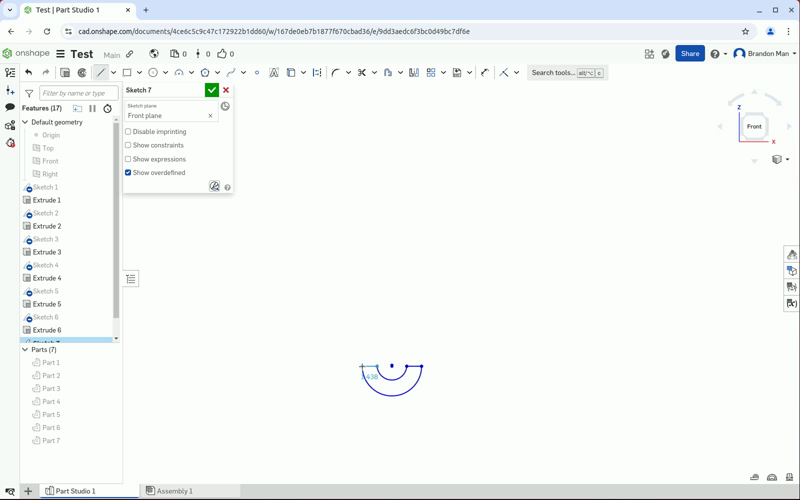
scroll(6)
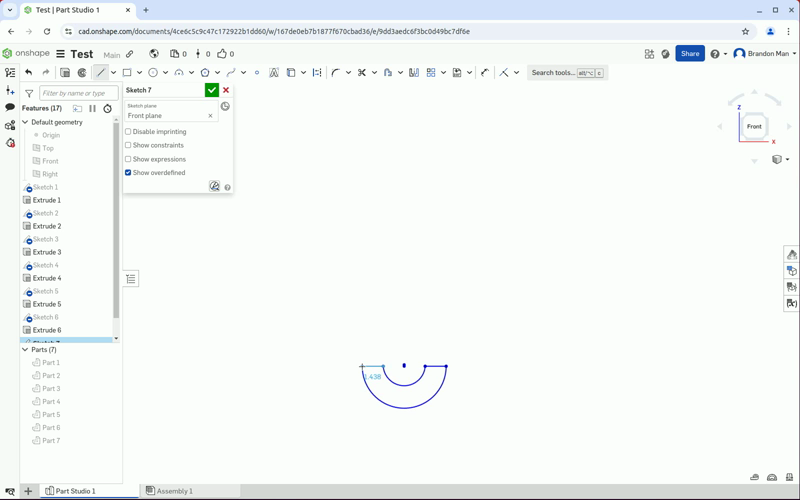
scroll(6)
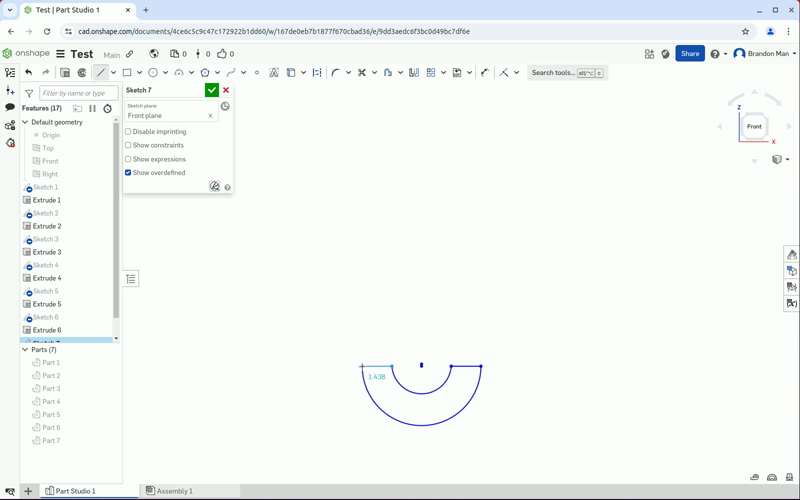
scroll(6)
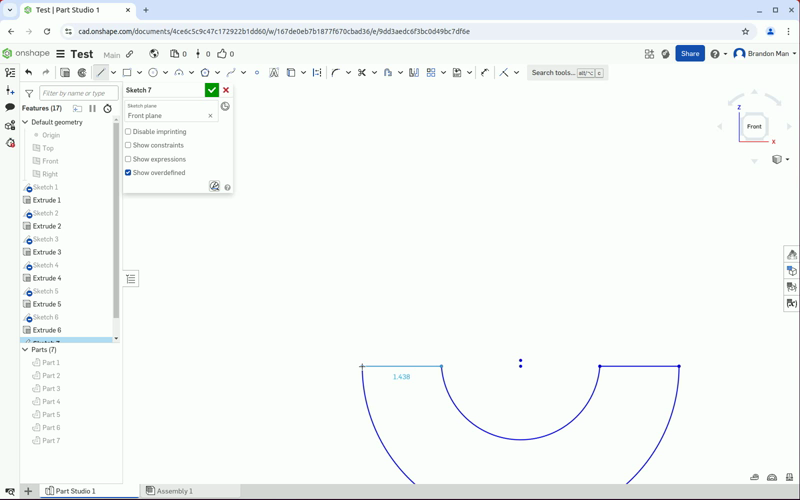
key_up(shift)
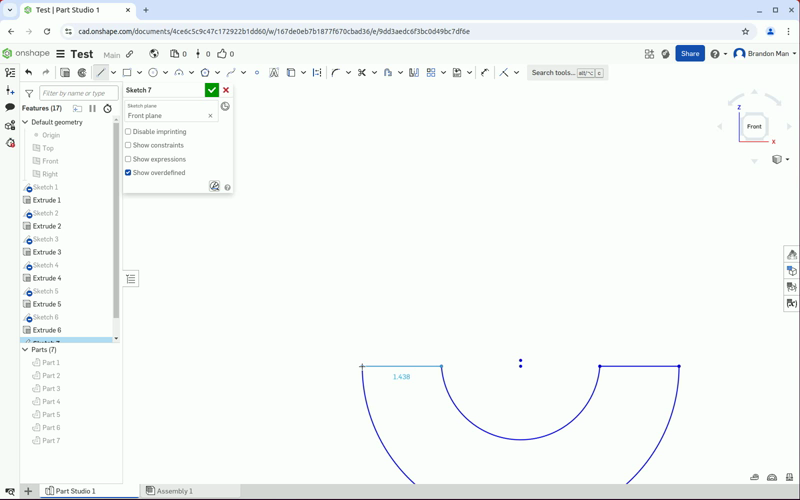
click(362, 366)
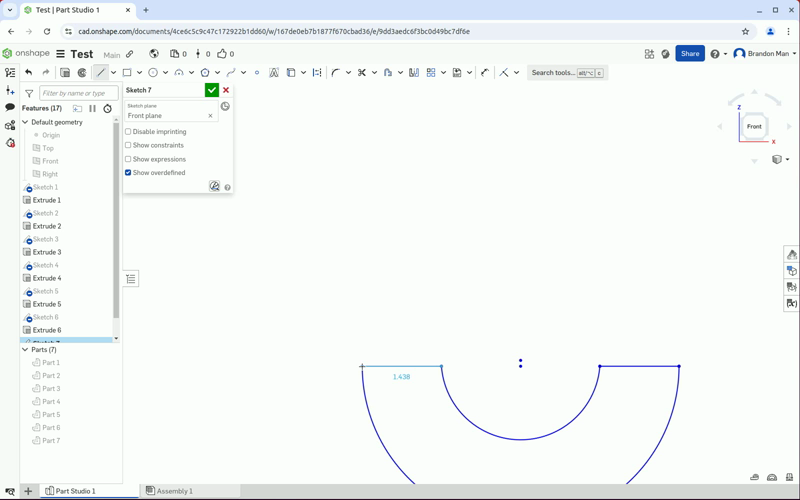
scroll(-6)
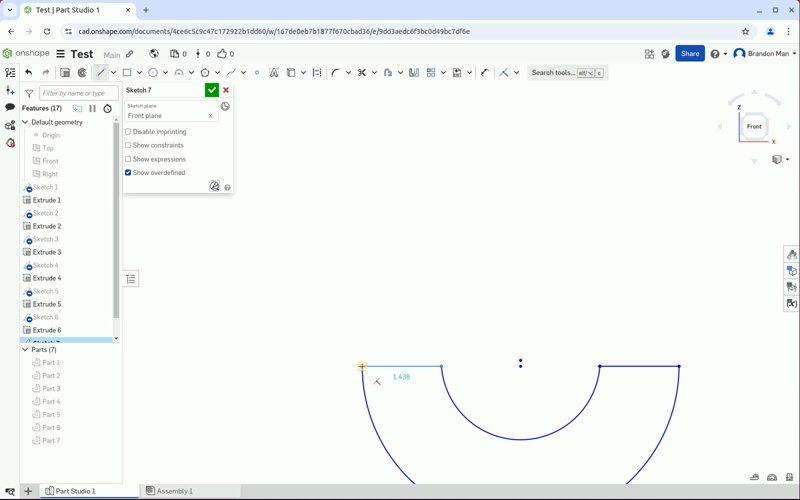
scroll(-6)
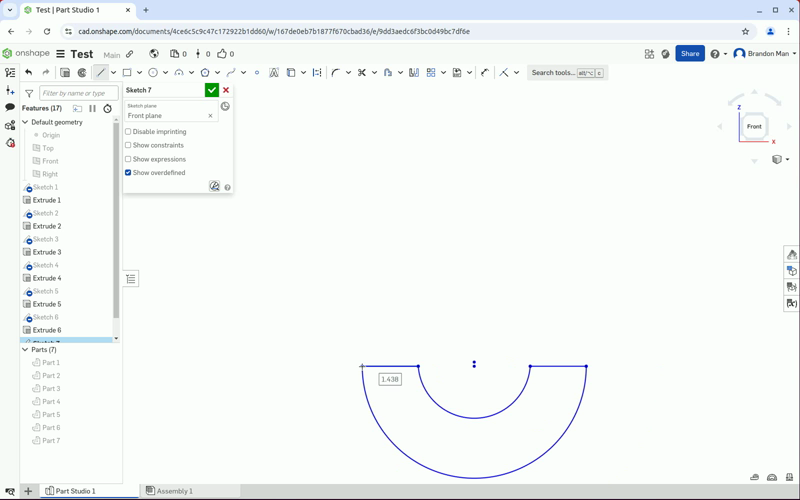
scroll(-6)
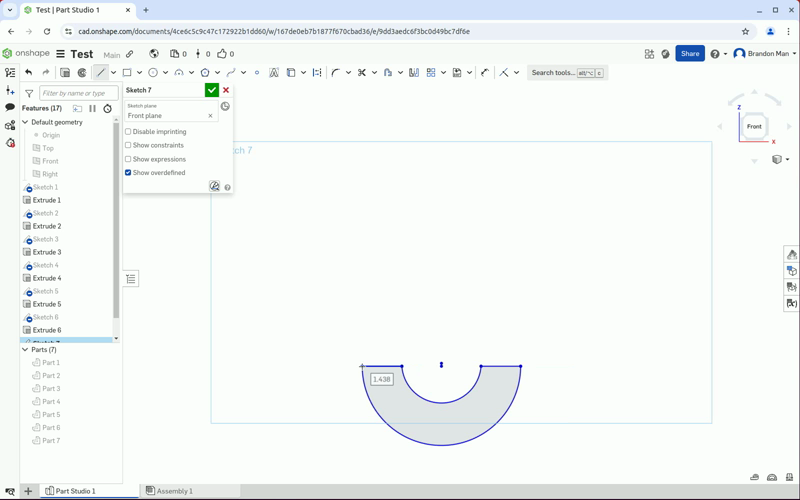
scroll(-6)
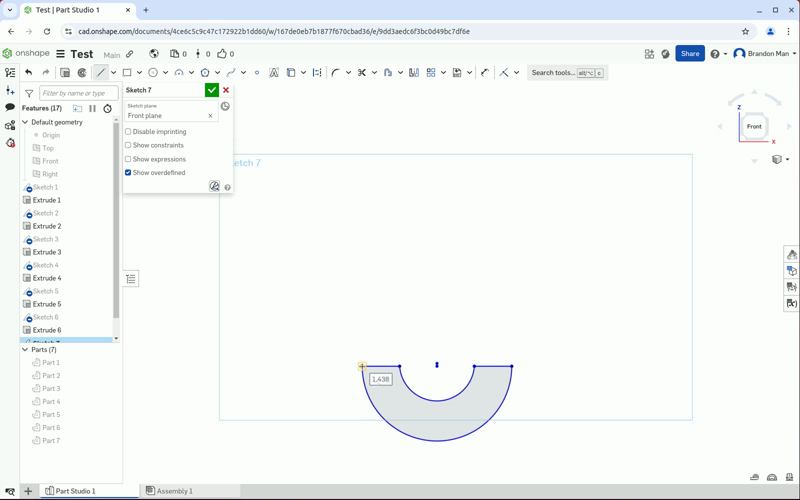
scroll(-6)
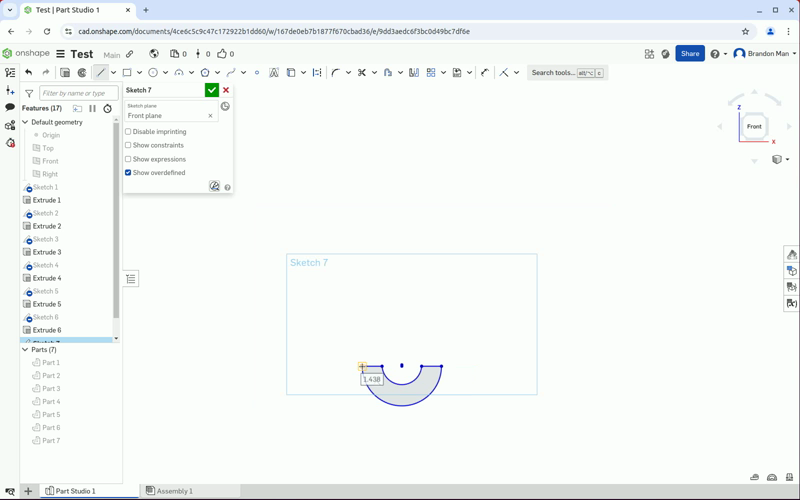
scroll(-6)
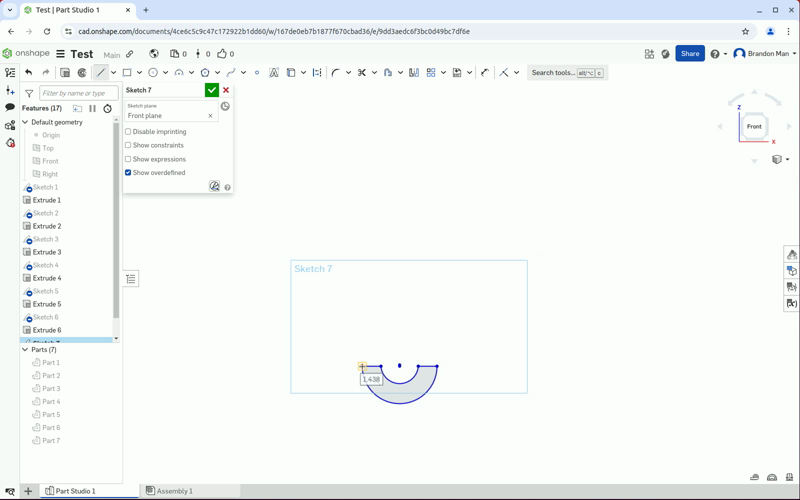
scroll(-6)
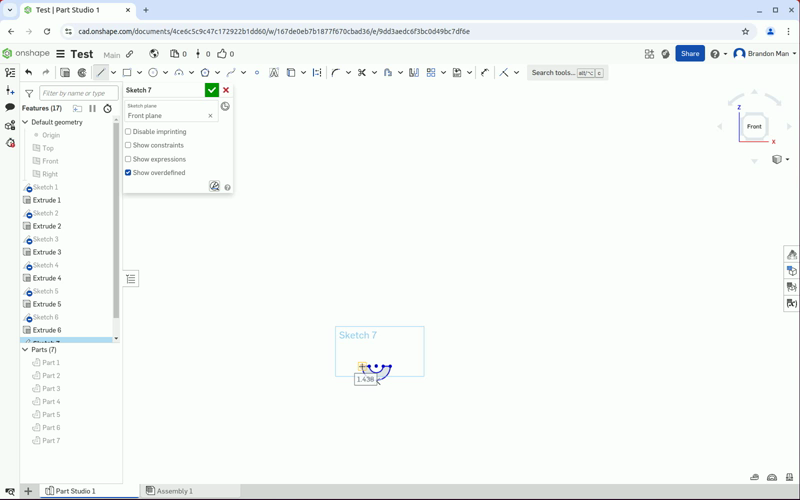
key(esc)
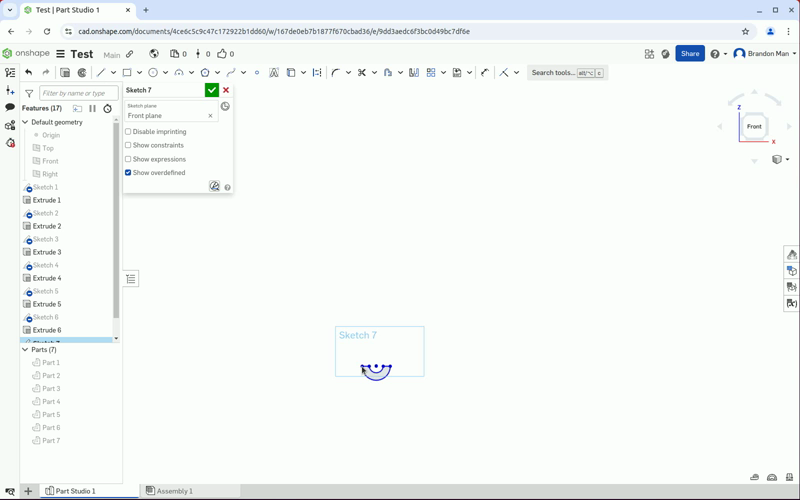
mouse_move(372, 375)
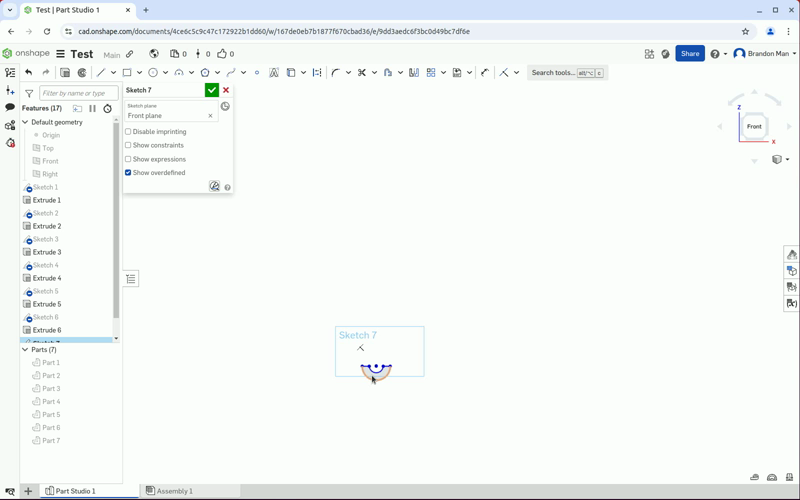
scroll(6)
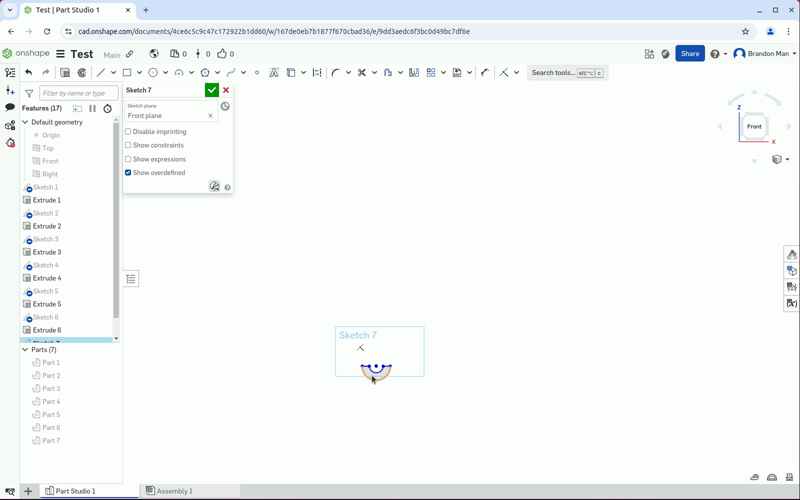
scroll(6)
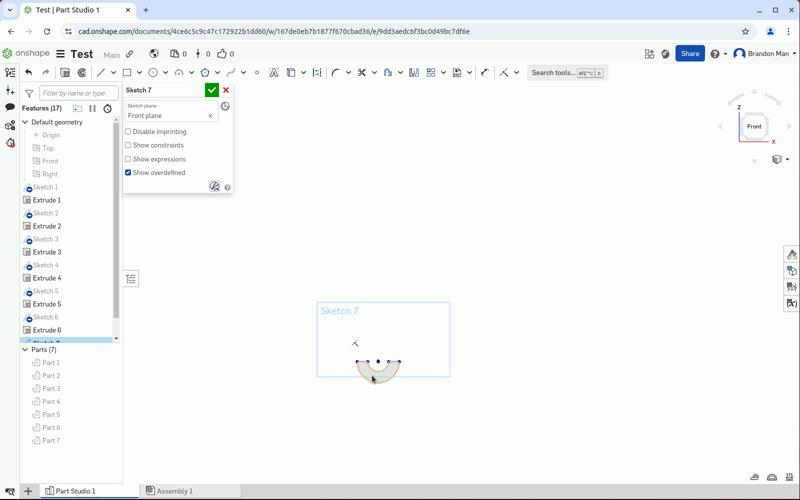
scroll(6)
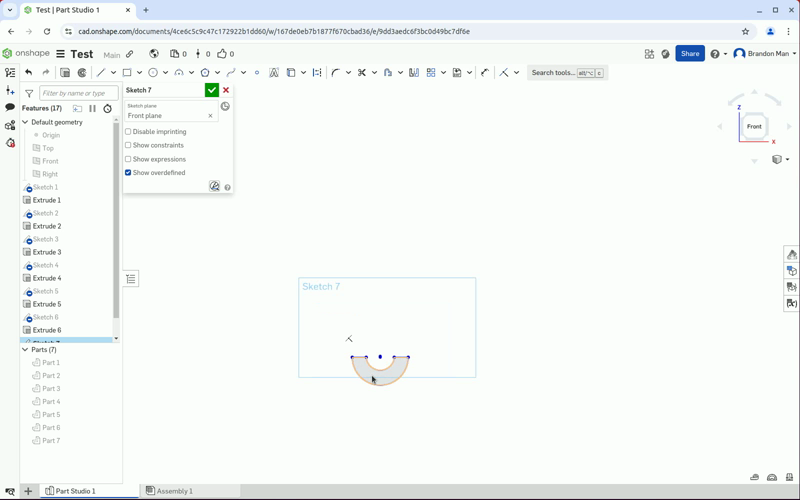
scroll(6)
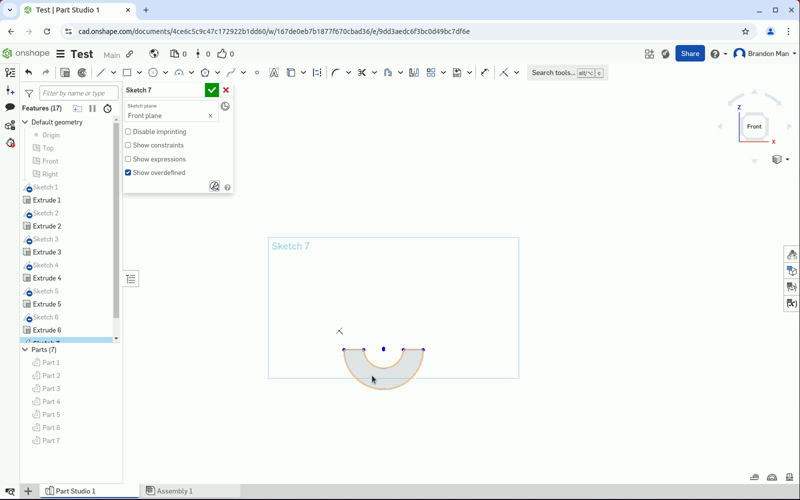
scroll(6)
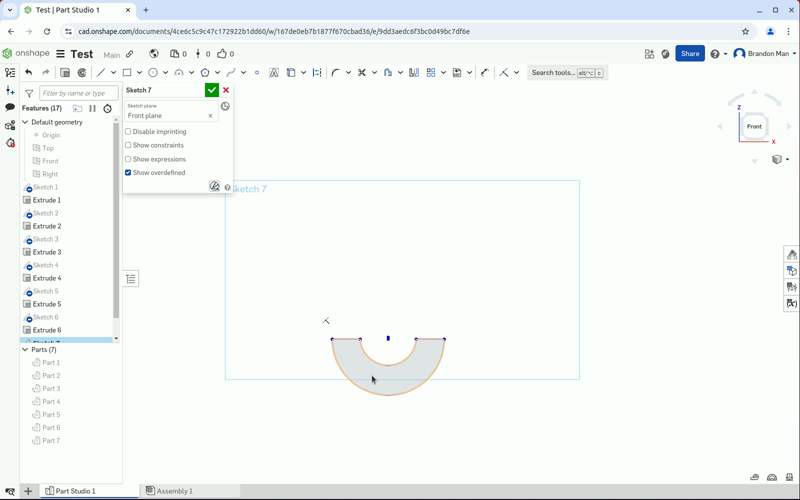
scroll(6)
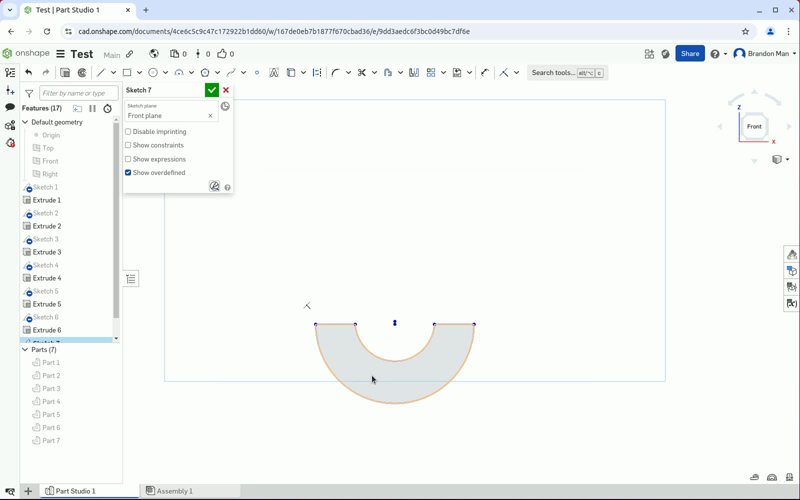
scroll(6)
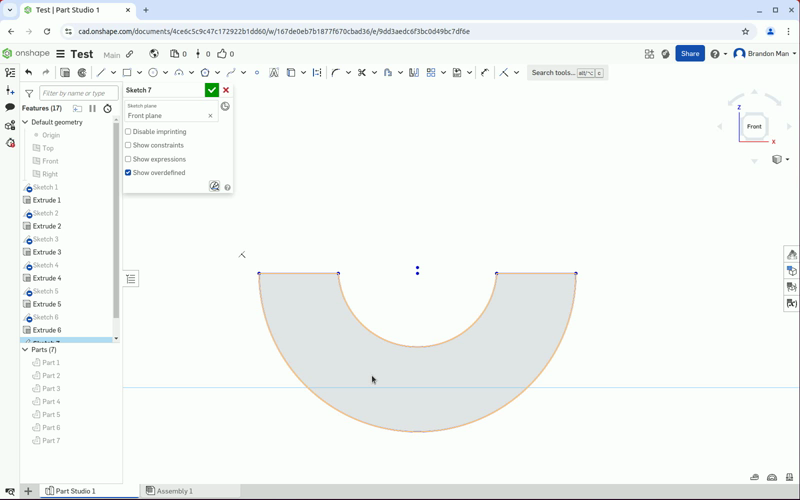
click(372, 375)
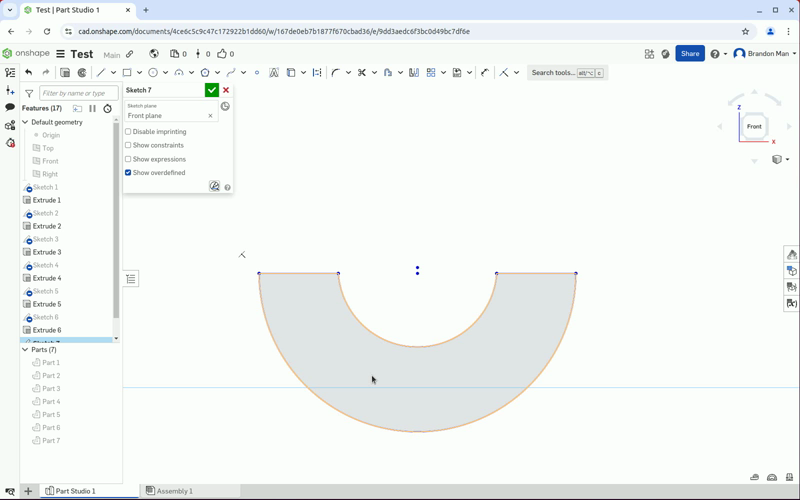
scroll(-6)
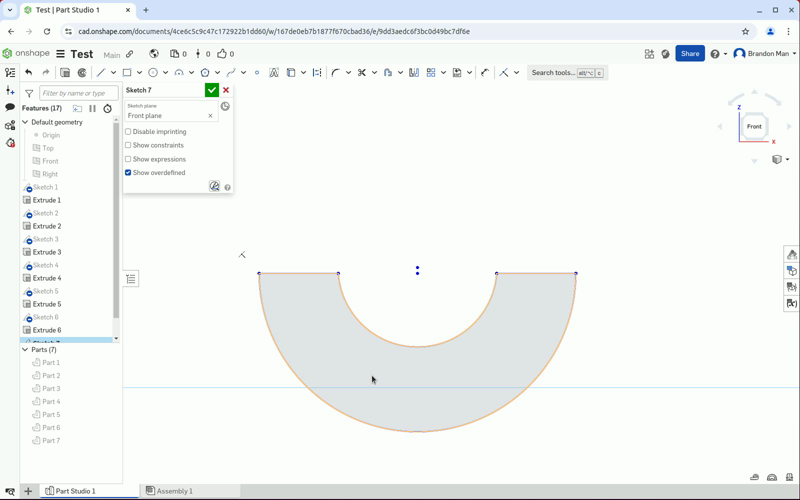
scroll(-6)
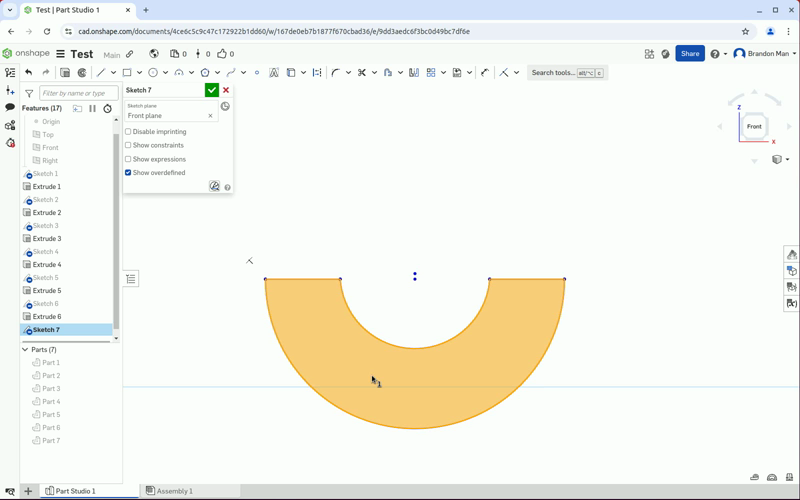
scroll(-6)
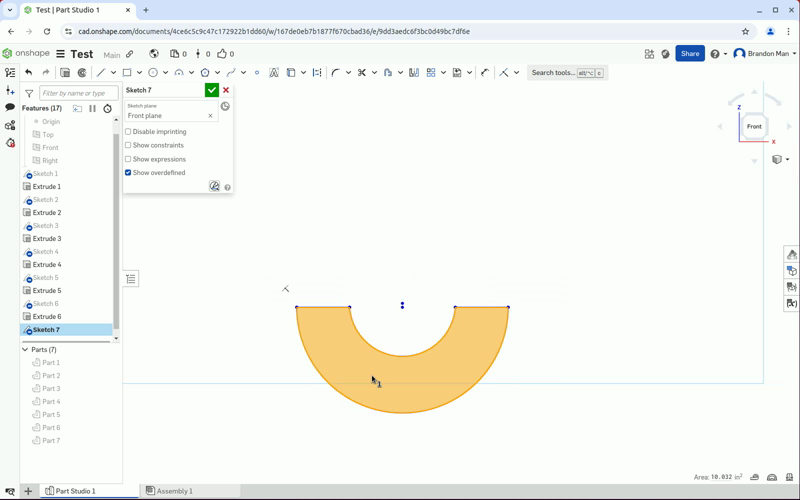
scroll(-6)
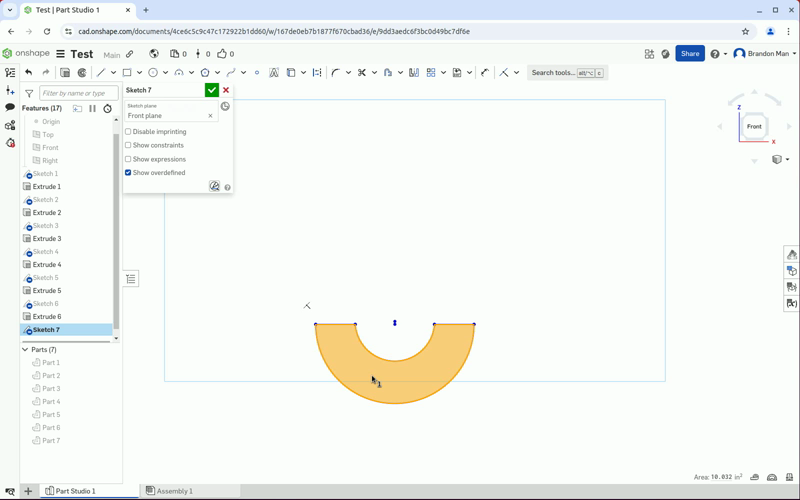
scroll(-6)
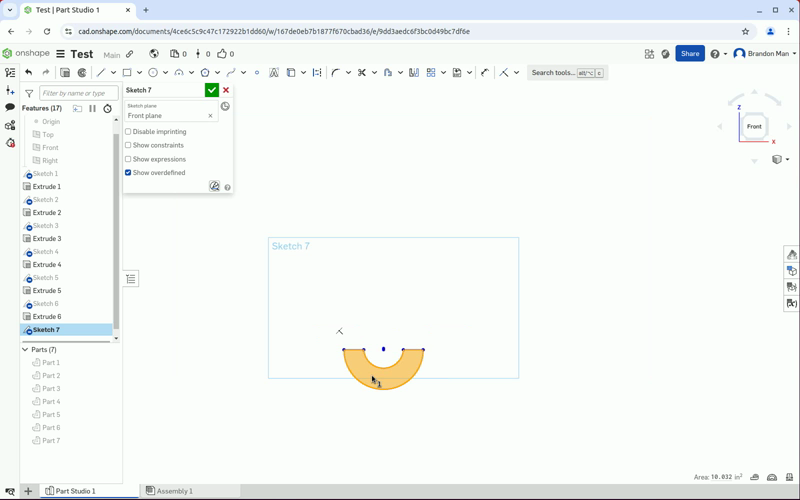
scroll(-6)
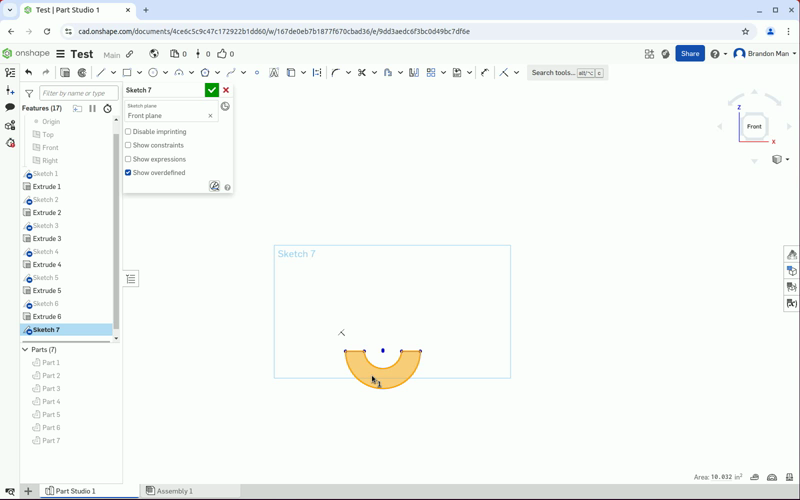
scroll(-6)
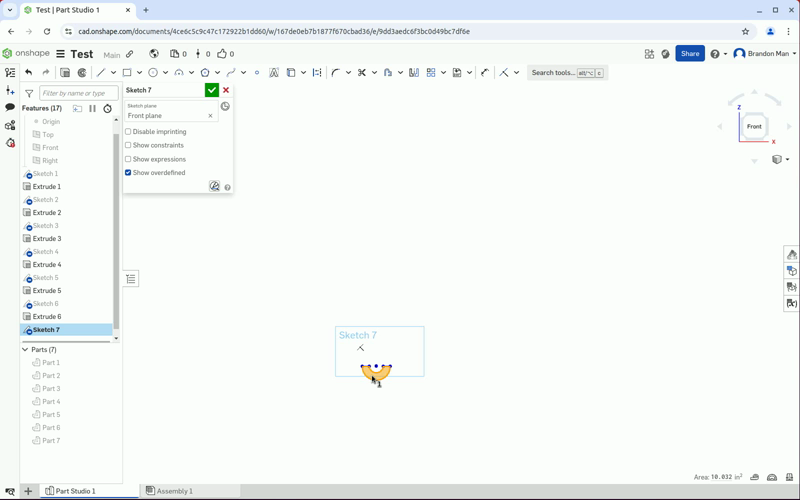
mouse_move(73, 352)
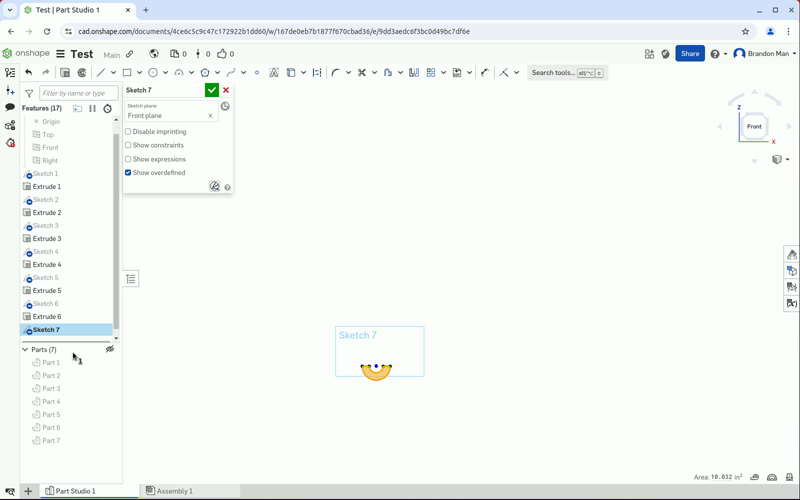
key(shift+y)
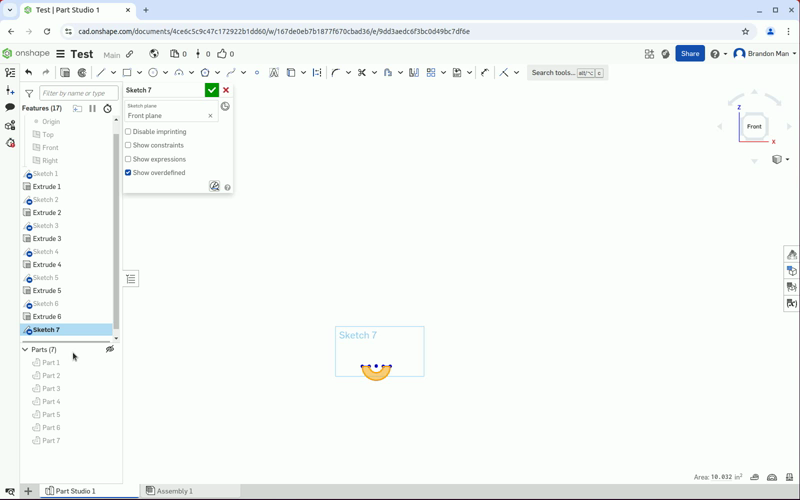
key(shift+e)
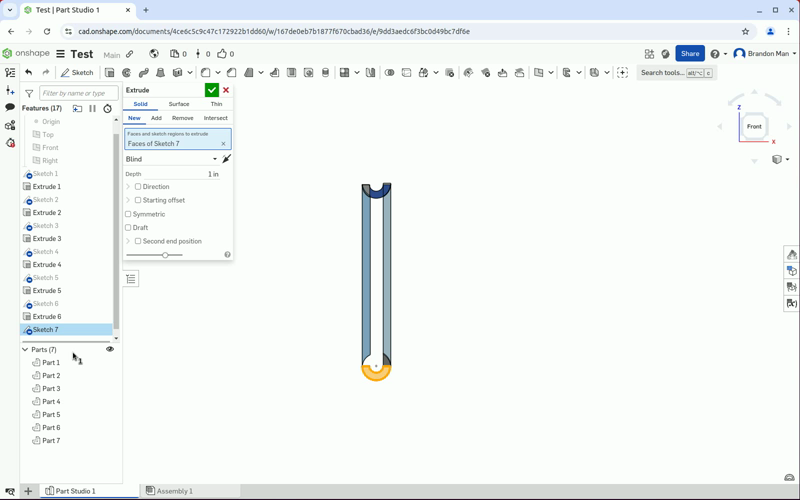
mouse_move(143, 106)
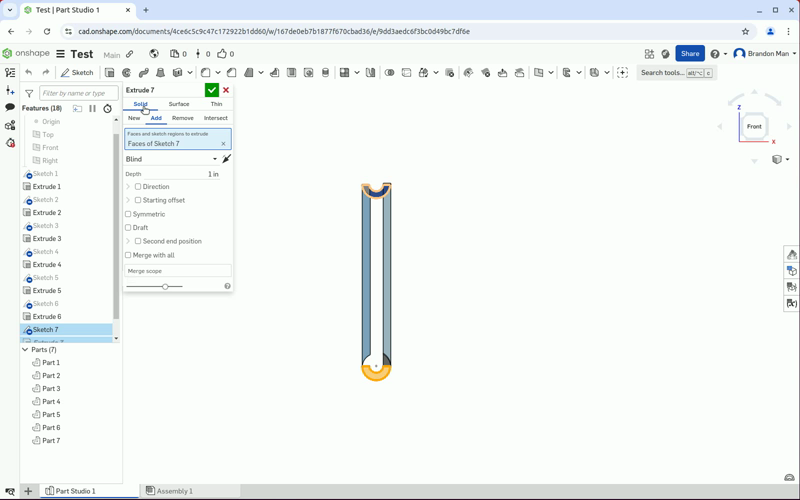
click(143, 106)
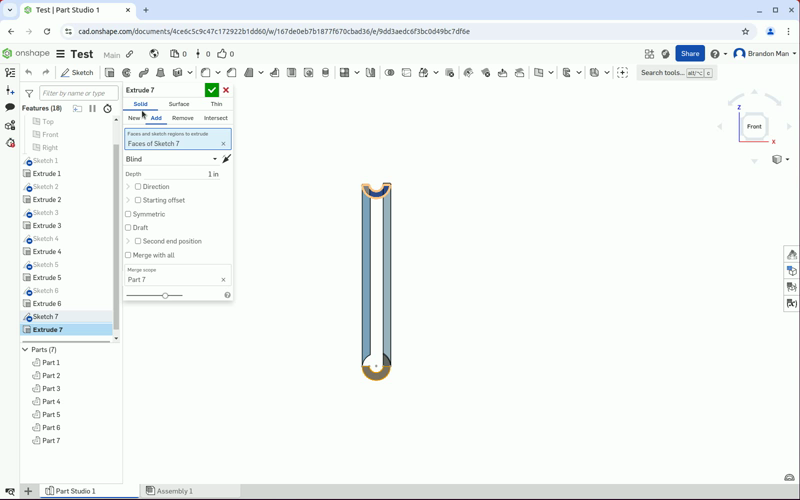
mouse_move(137, 120)
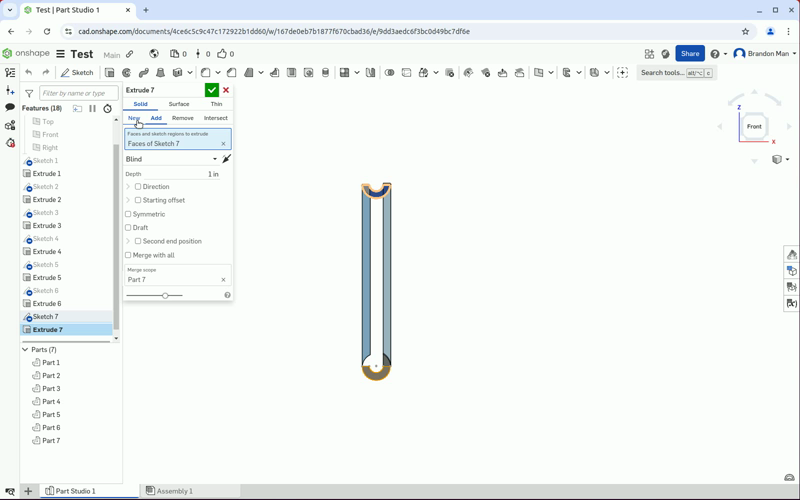
click(137, 120)
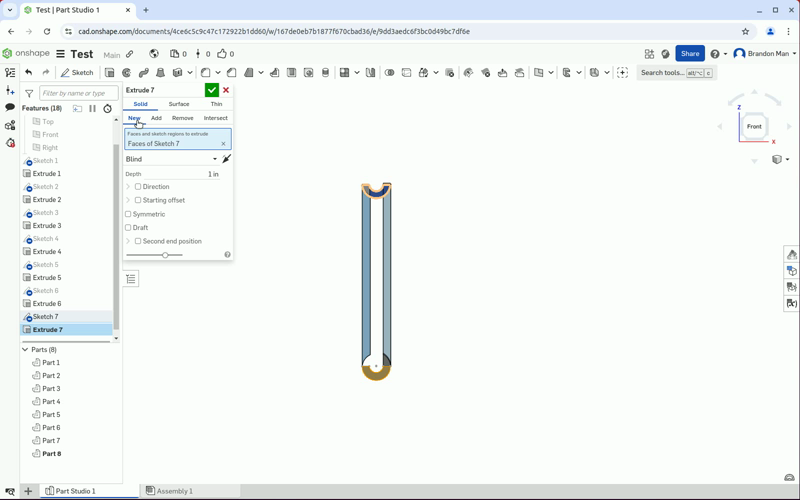
key(tab, 4)
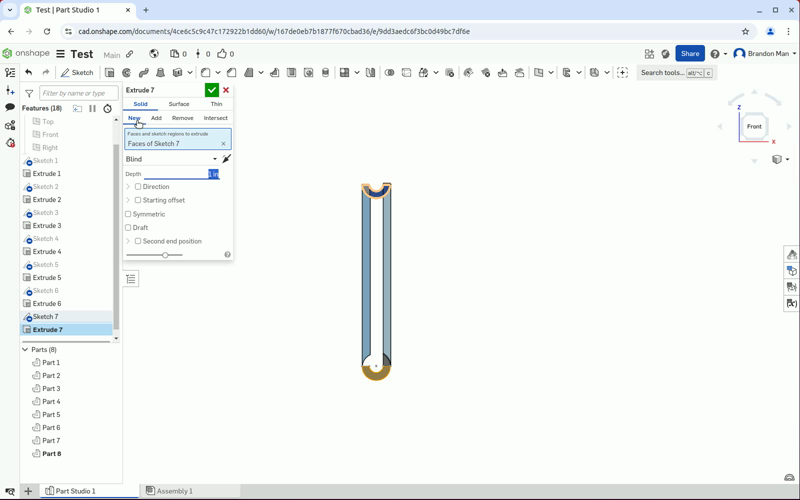
text(1.926)
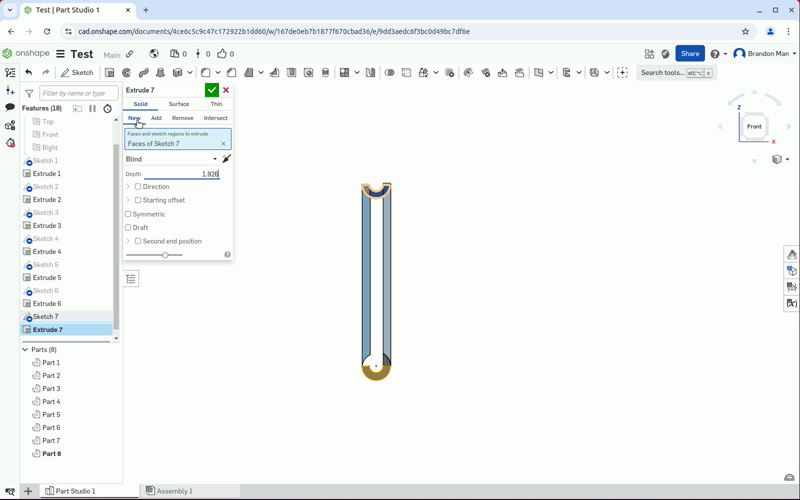
key(enter)
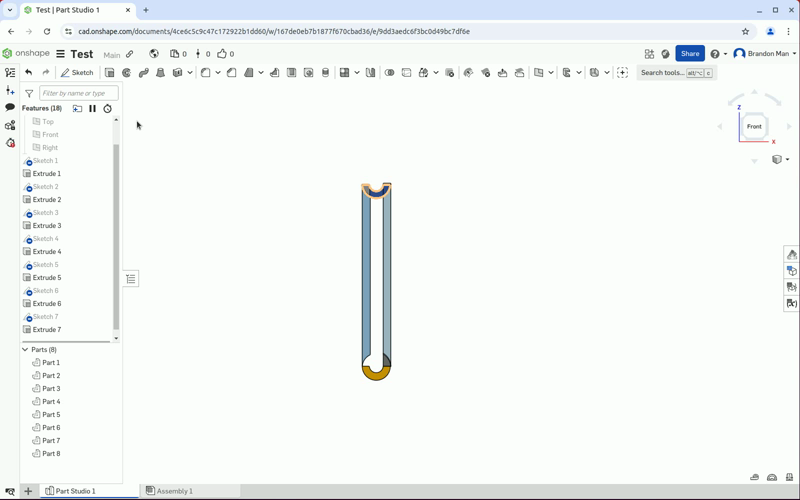
key(shift+h)
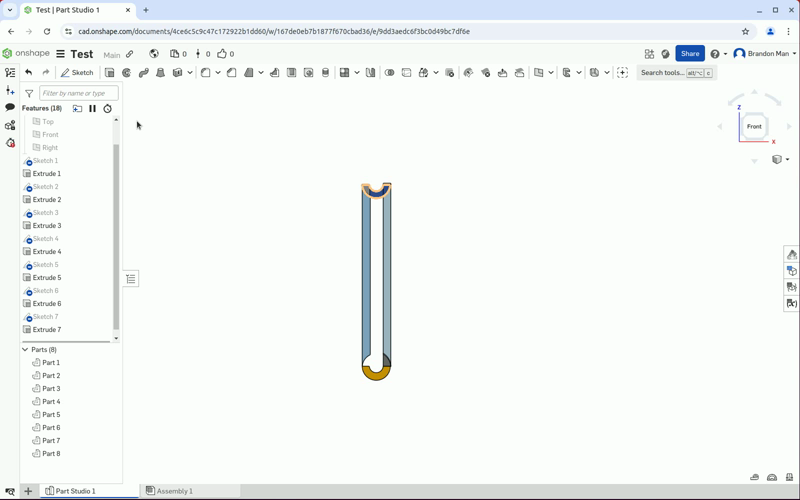
key(shift+h)
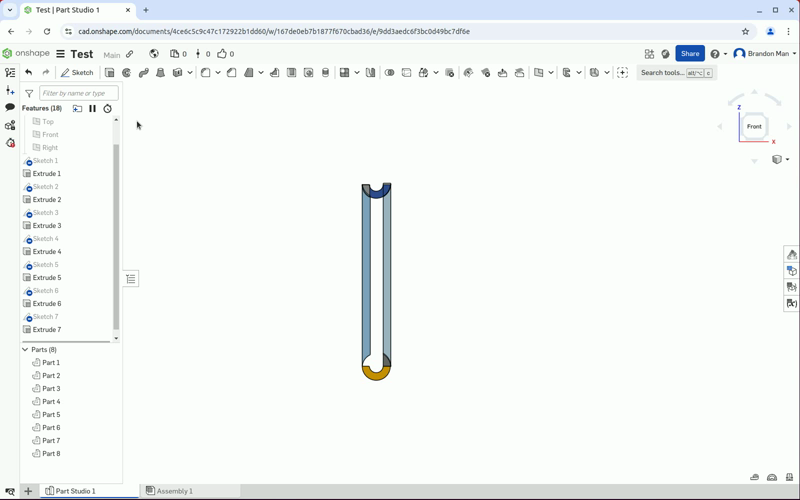
mouse_move(69, 163)
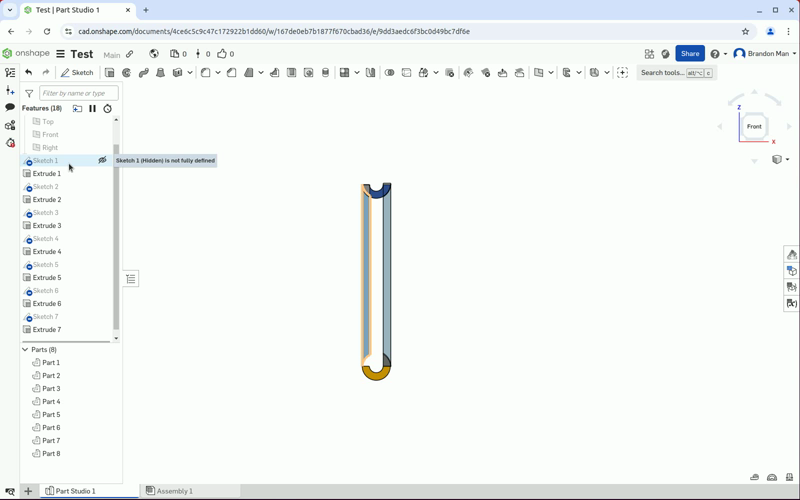
click(69, 163)
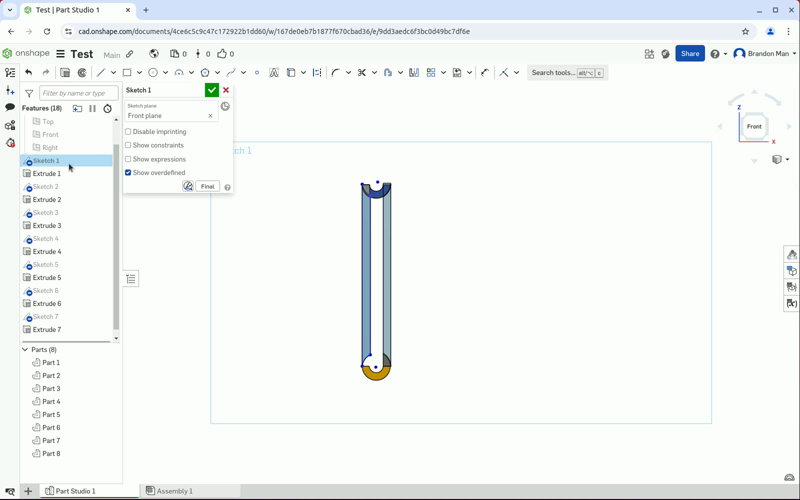
mouse_move(229, 92)
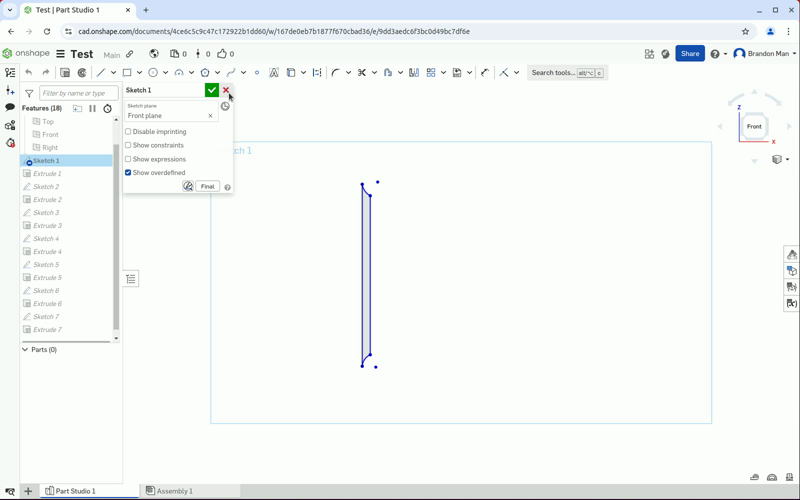
click(229, 92)
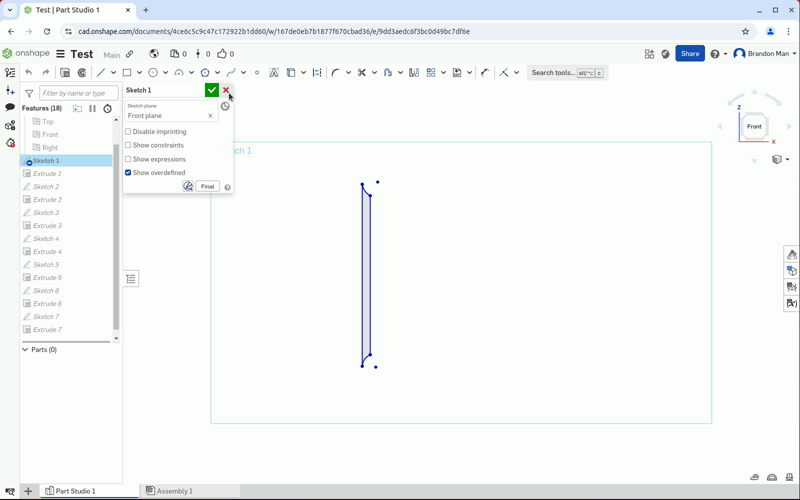
key(shift+s)
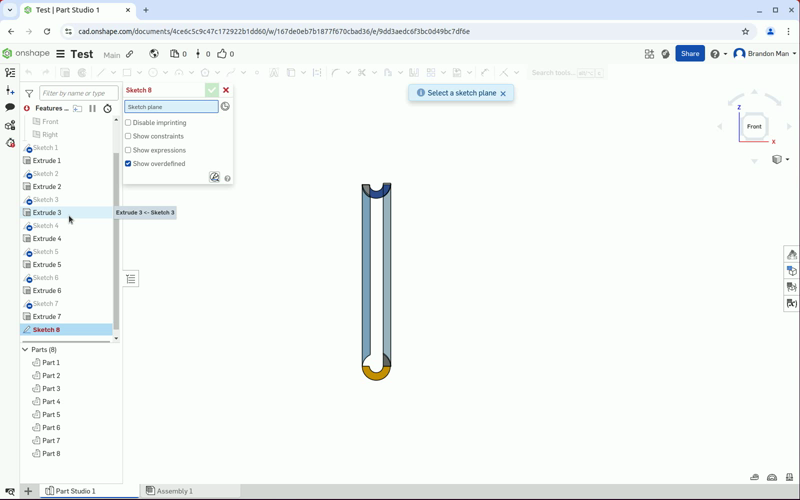
scroll(3)
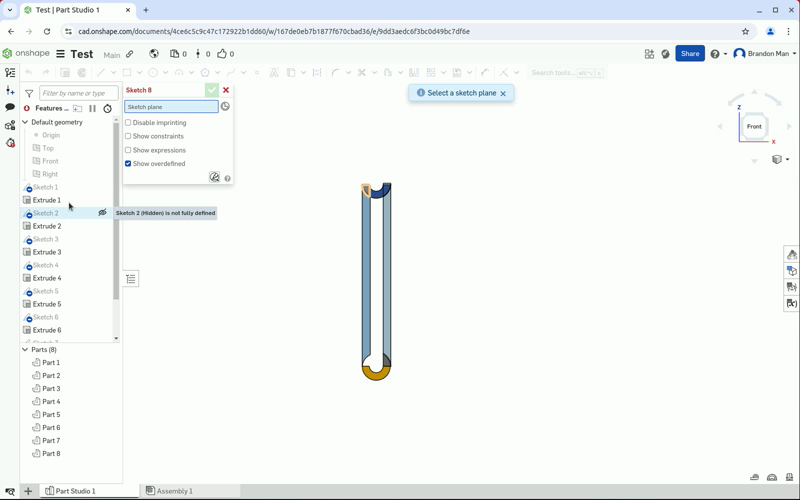
mouse_move(69, 163)
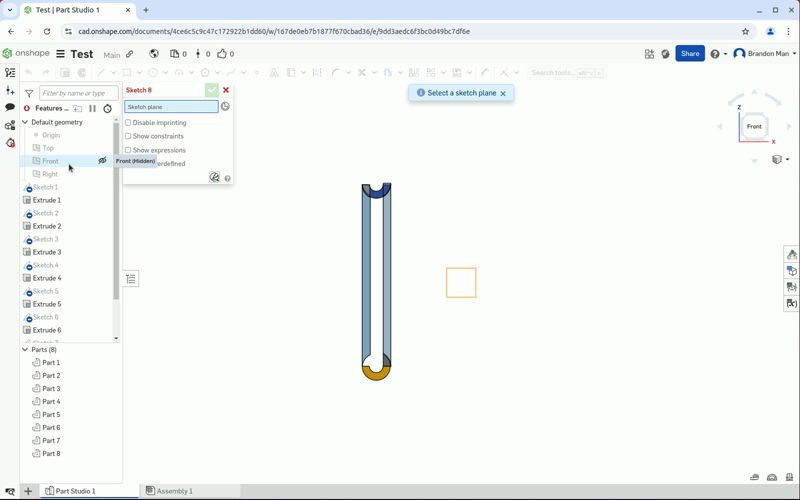
click(69, 163)
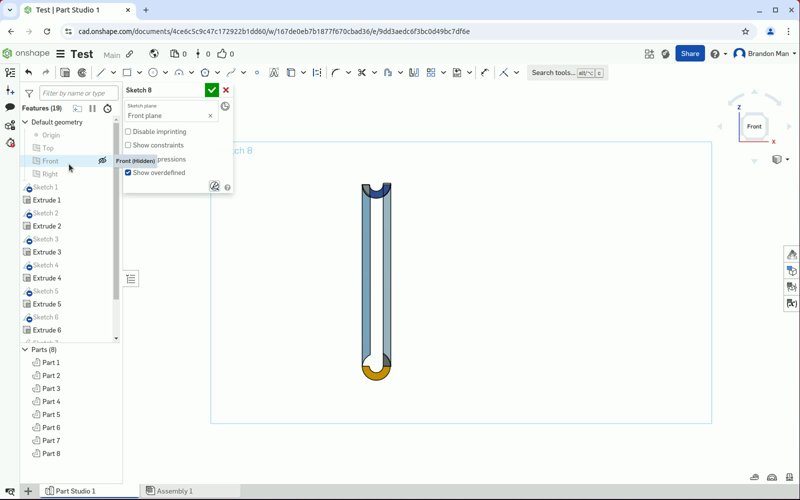
mouse_move(73, 352)
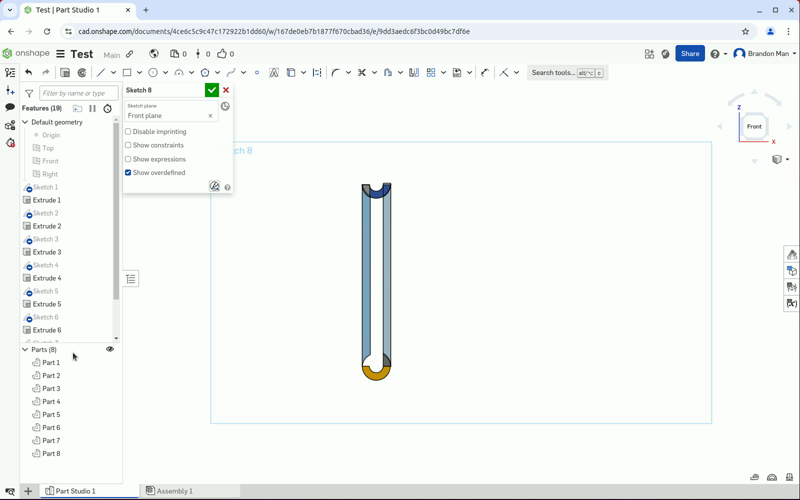
key(y)
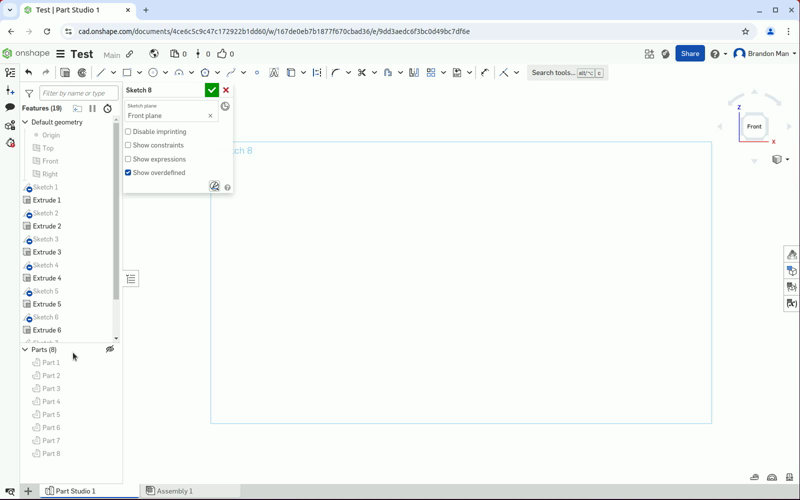
key(l)
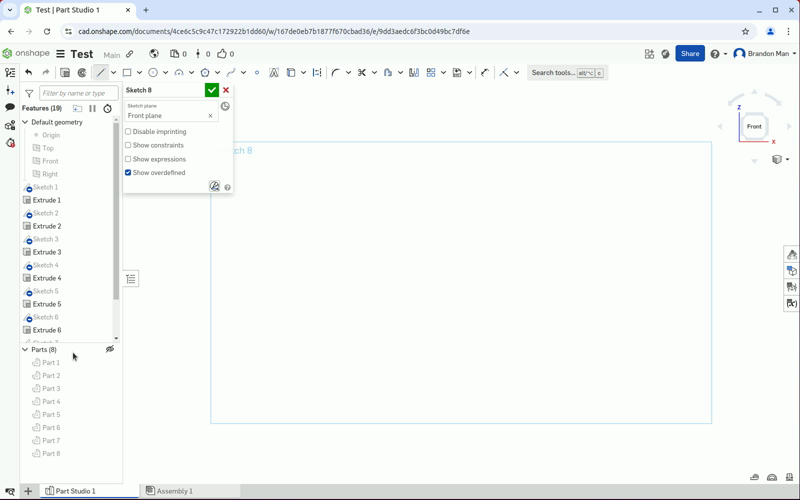
key_down(shift)
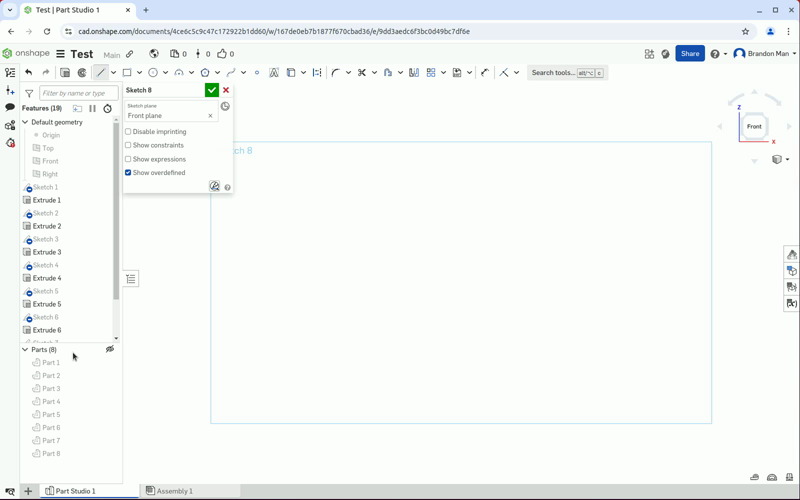
mouse_move(362, 366)
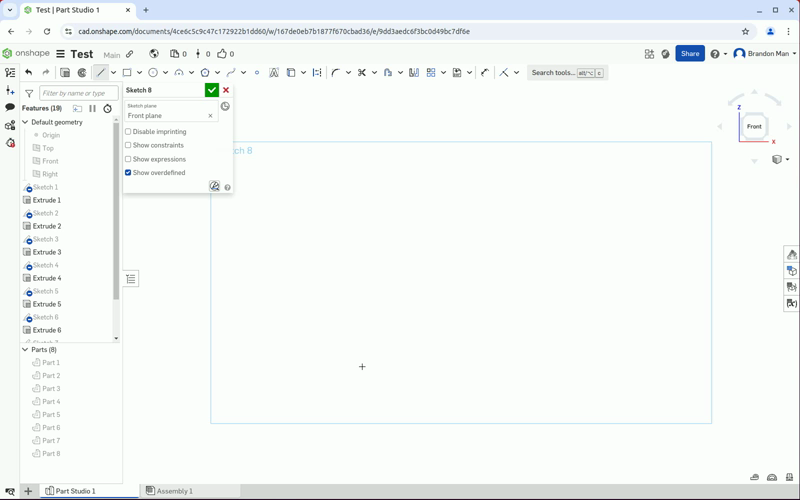
click(362, 366)
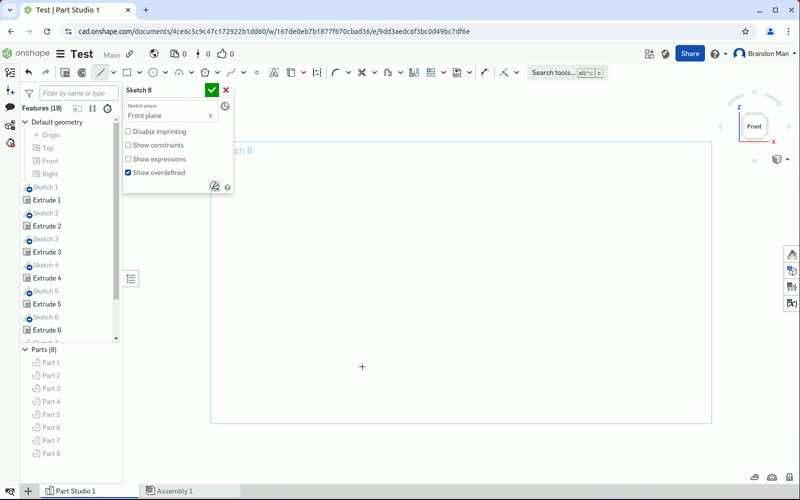
key_up(shift)
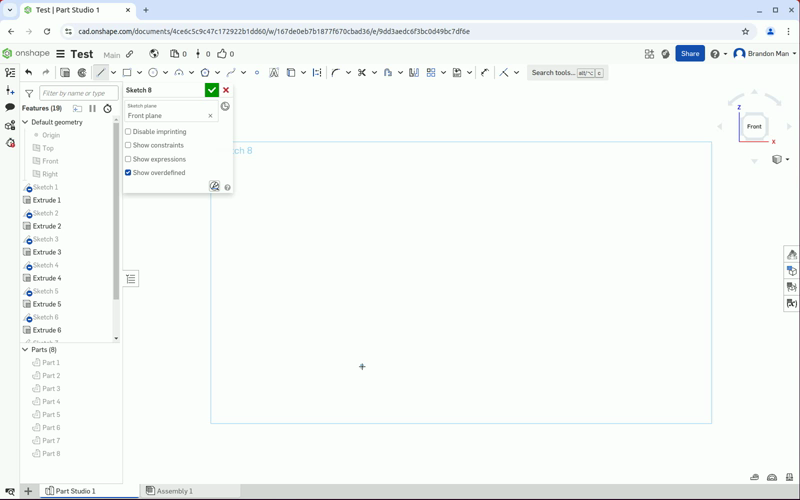
key_down(shift)
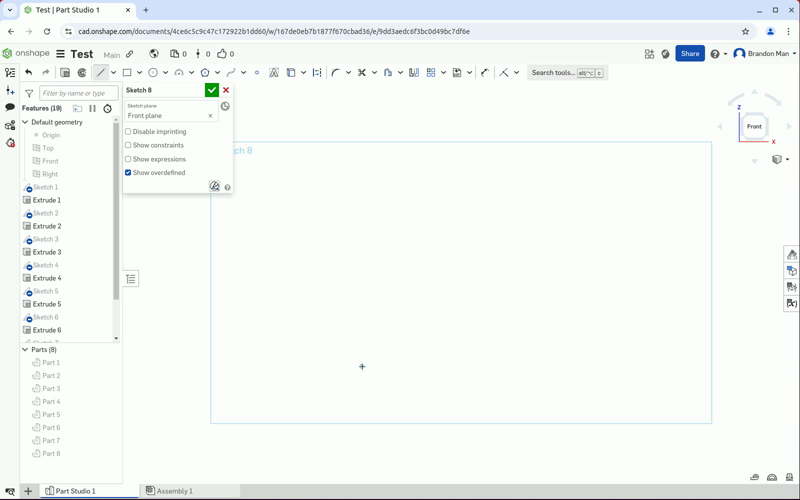
mouse_move(392, 366)
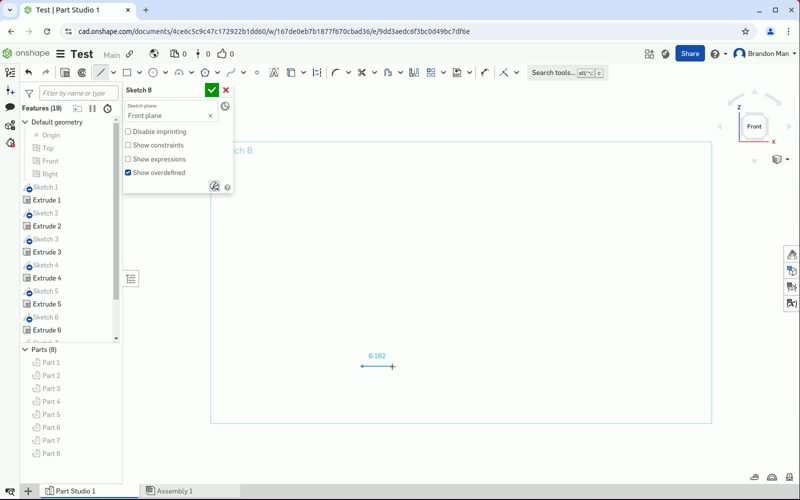
mouse_move(369, 366)
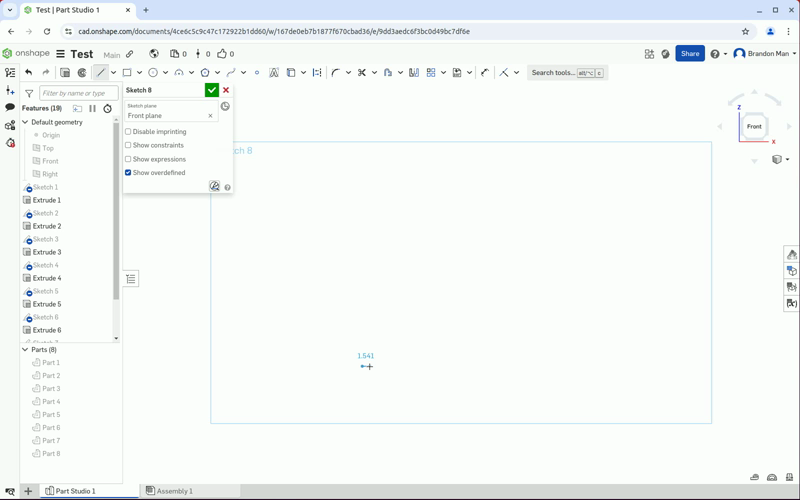
click(369, 366)
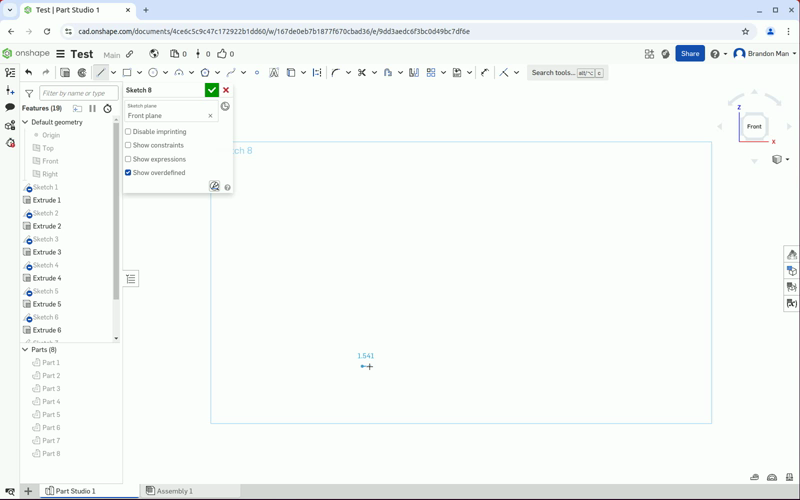
key_up(shift)
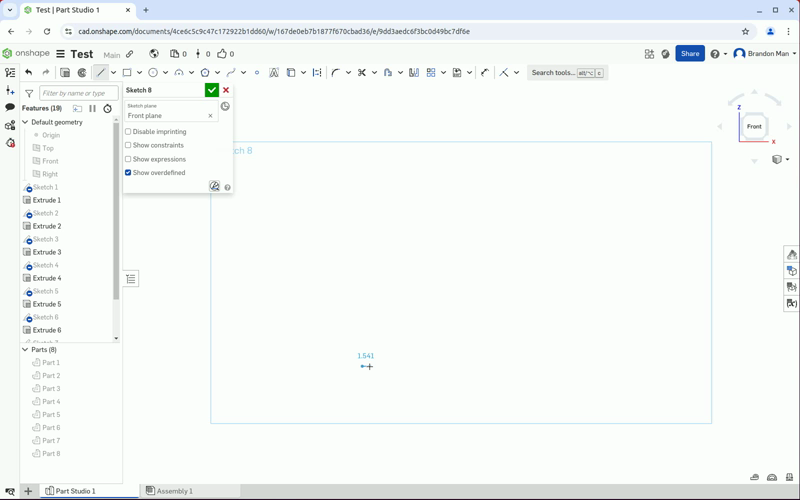
key_down(shift)
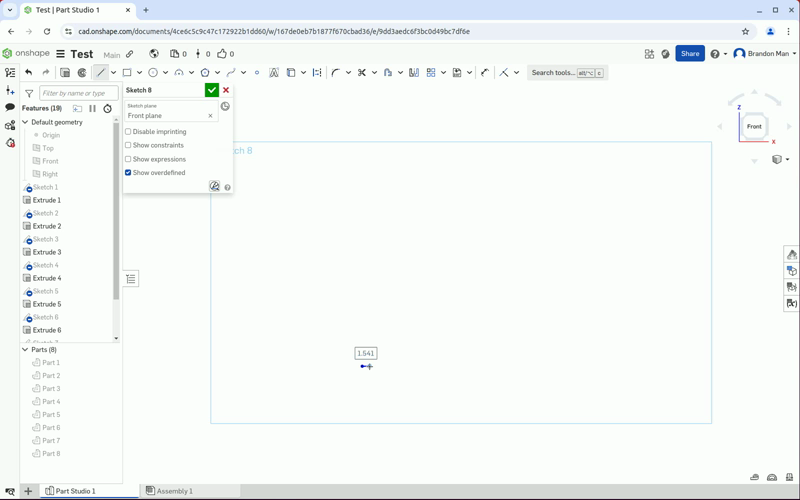
mouse_move(399, 366)
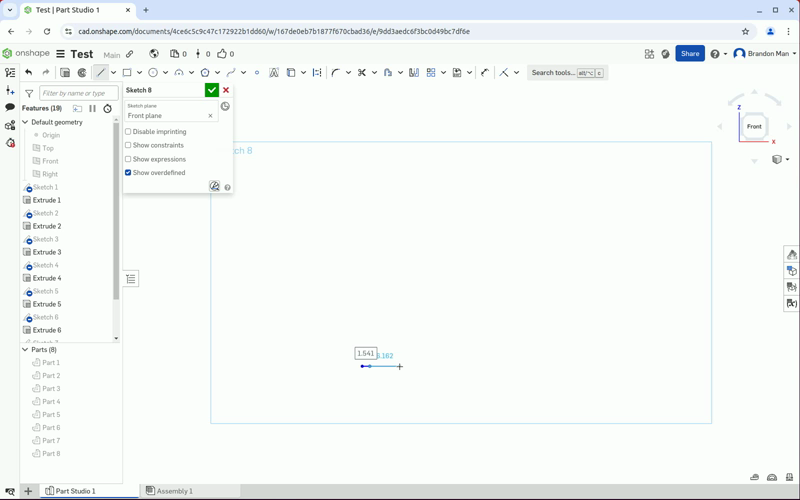
mouse_move(369, 353)
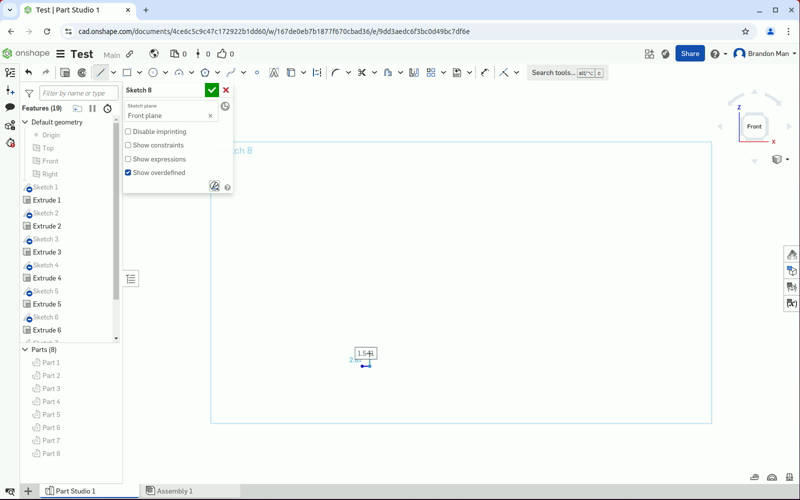
click(369, 353)
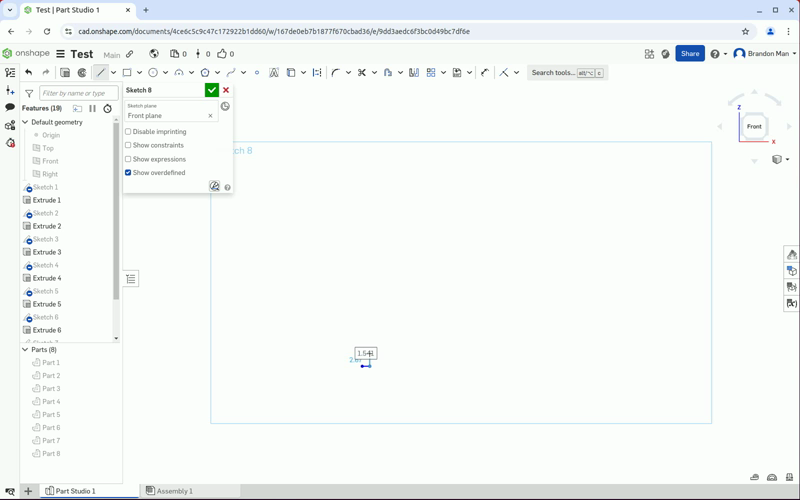
key_up(shift)
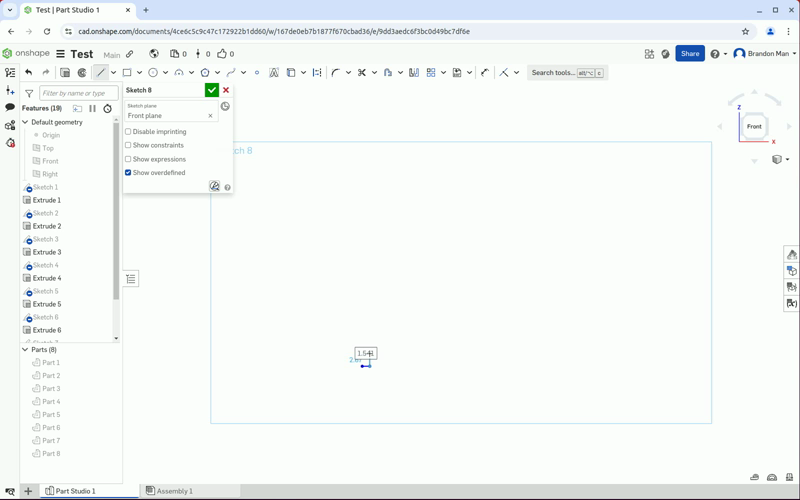
key(esc)
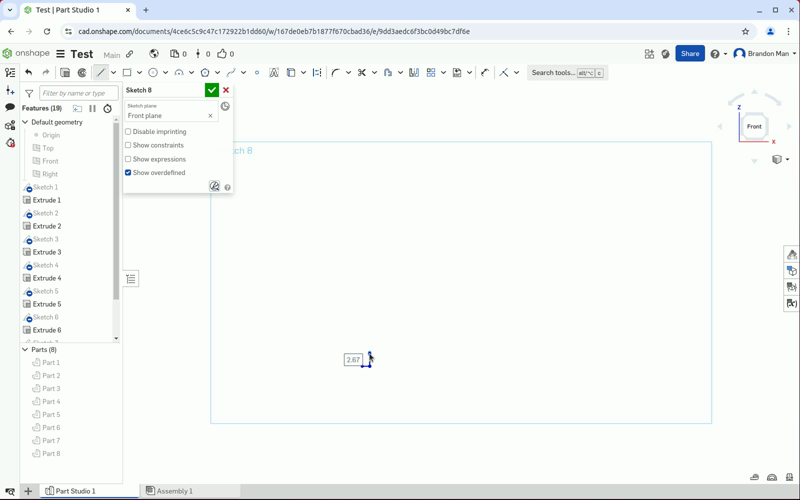
key(a)
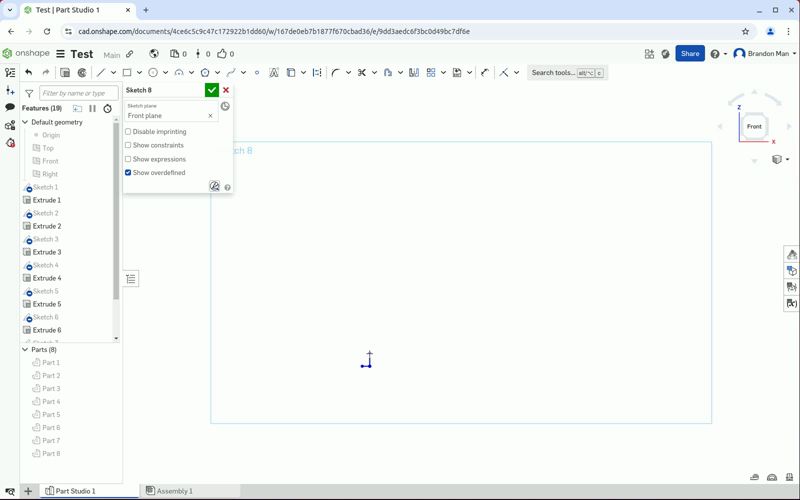
mouse_move(369, 353)
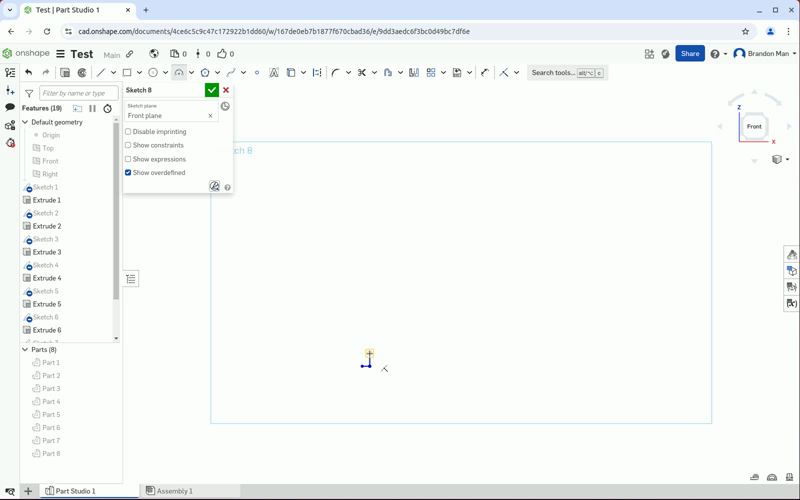
click(369, 353)
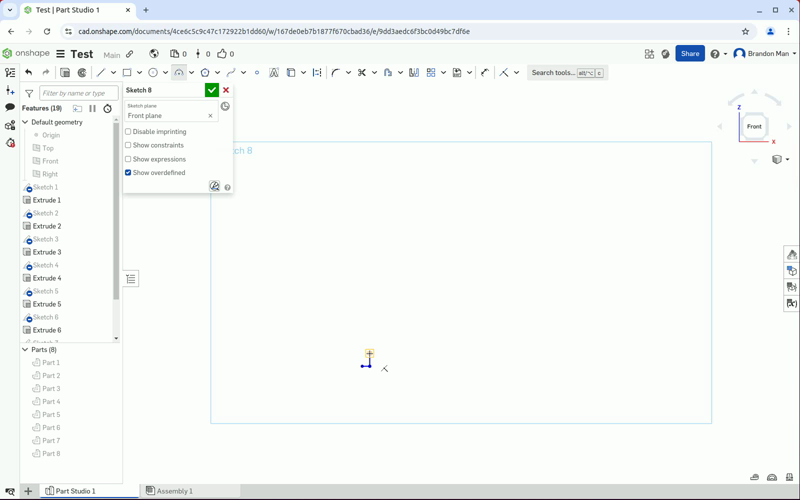
mouse_move(362, 366)
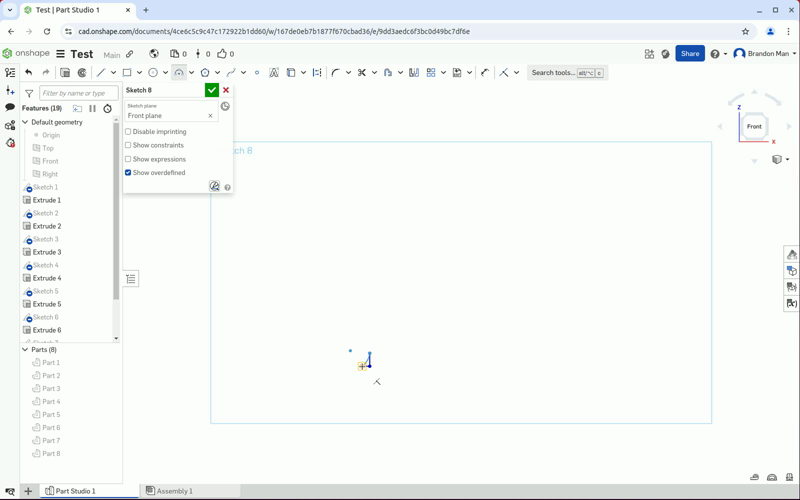
click(362, 366)
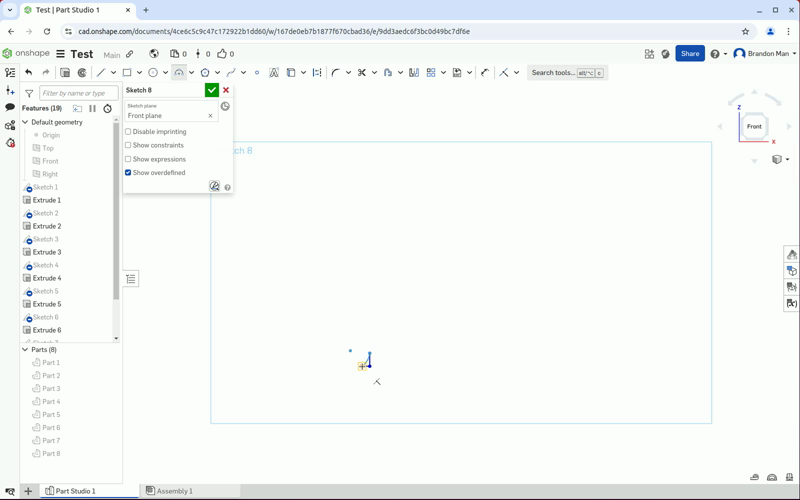
key_down(shift)
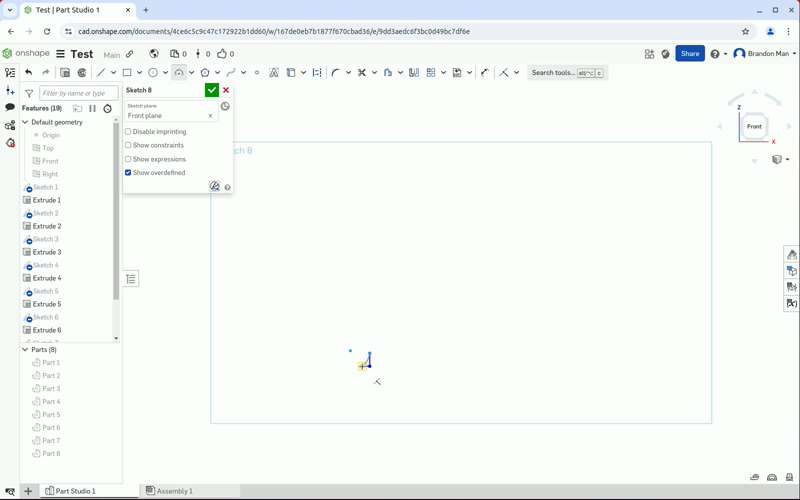
mouse_move(364, 358)
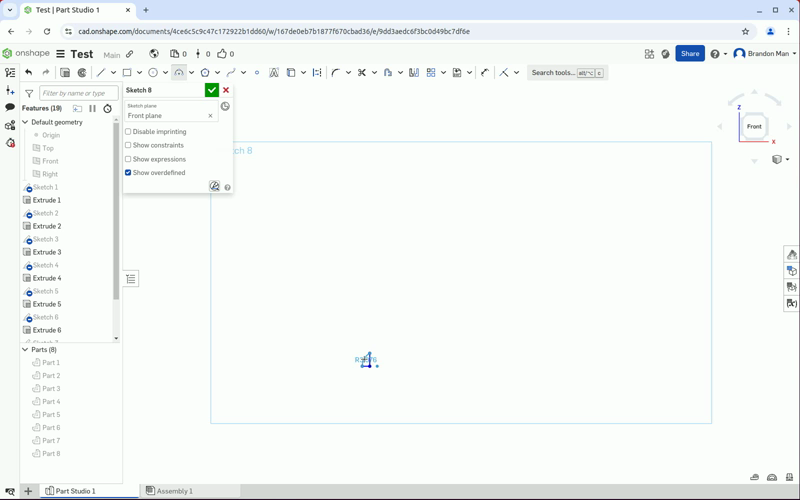
click(364, 358)
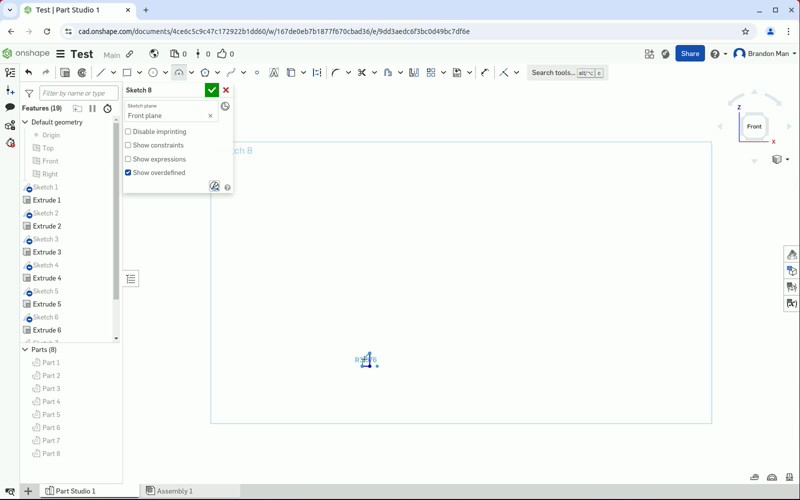
key_up(shift)
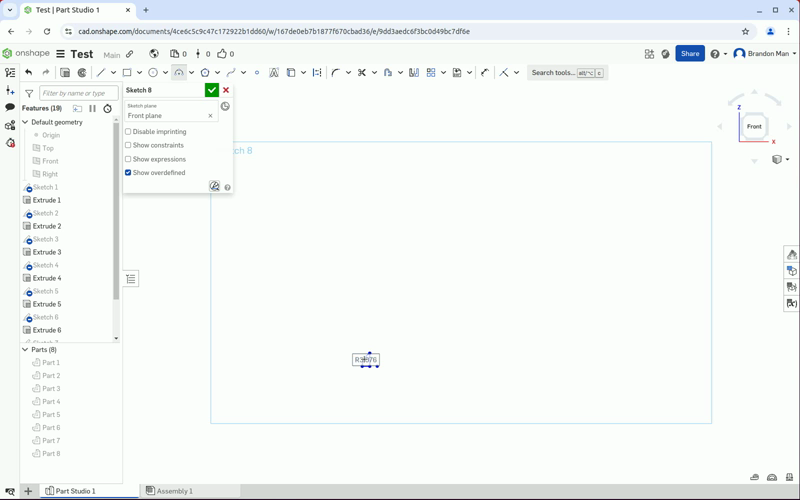
key(esc)
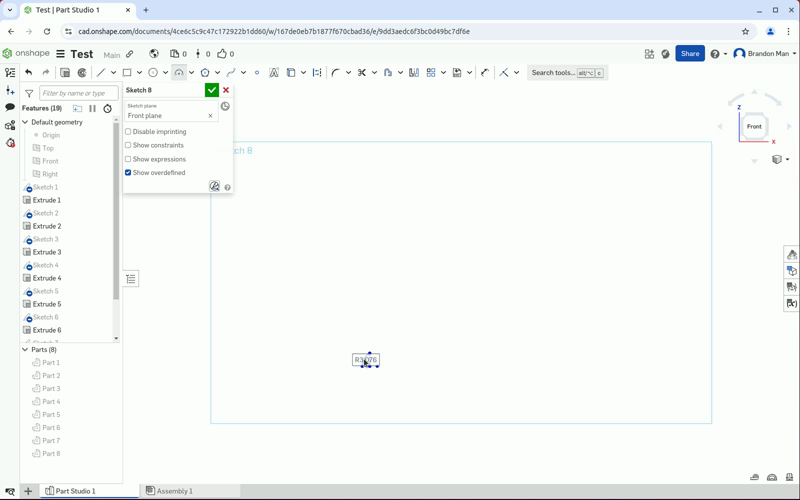
mouse_move(366, 356)
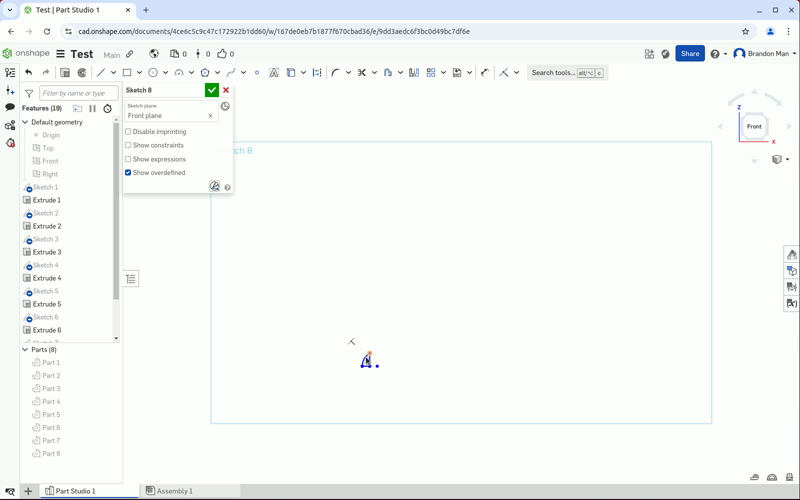
scroll(6)
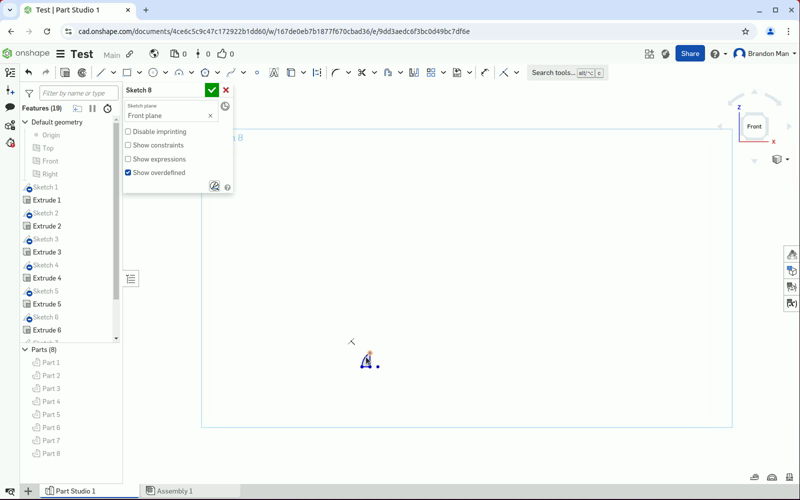
scroll(6)
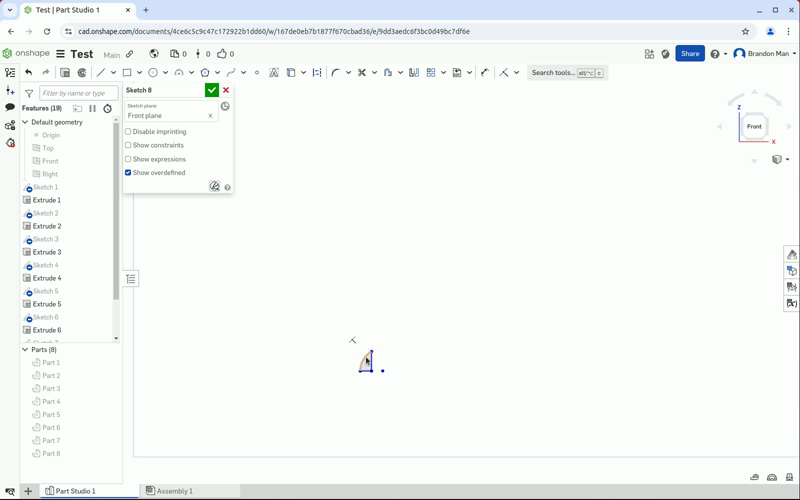
scroll(6)
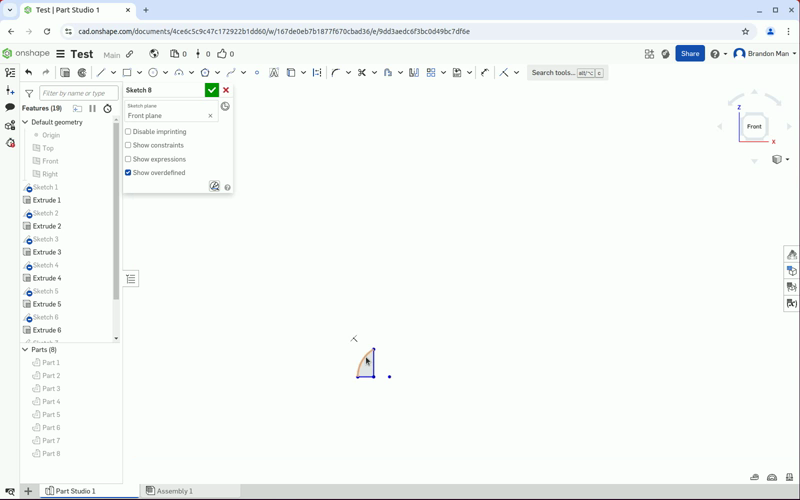
scroll(6)
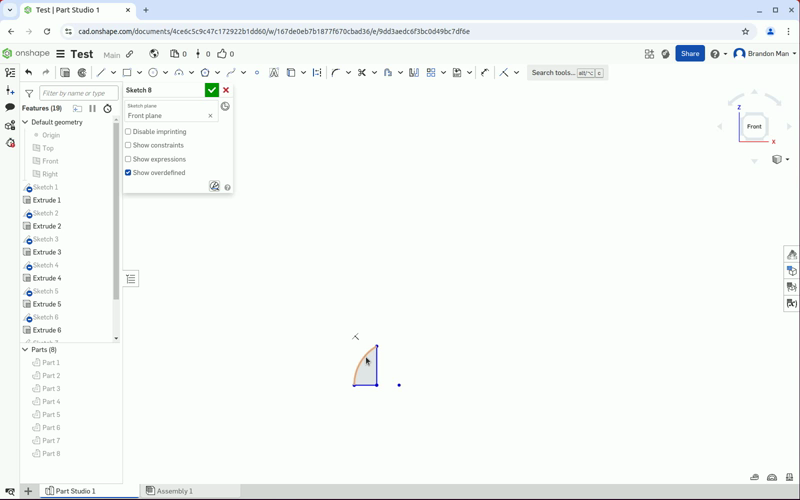
scroll(6)
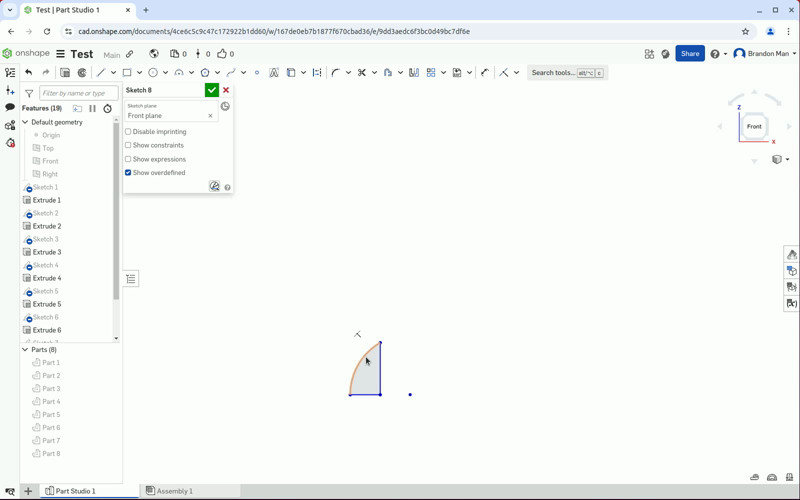
scroll(6)
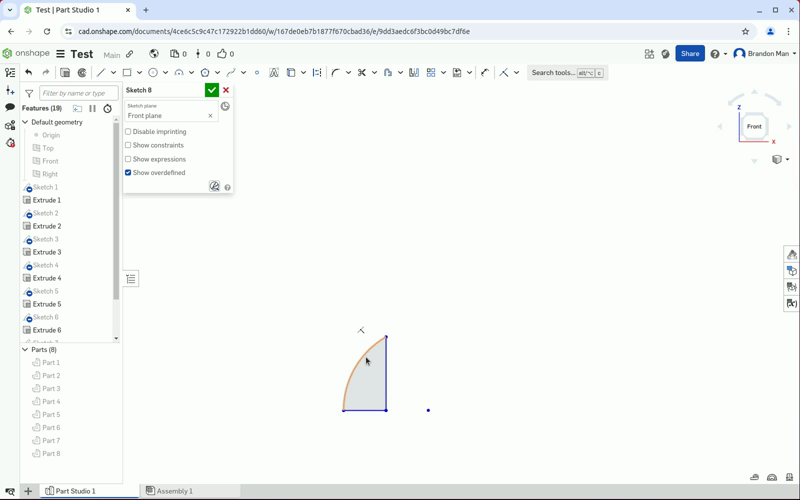
scroll(6)
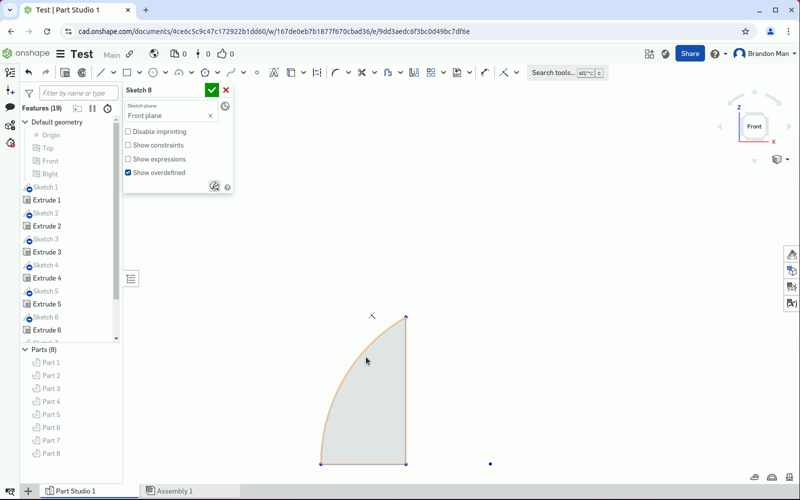
click(366, 356)
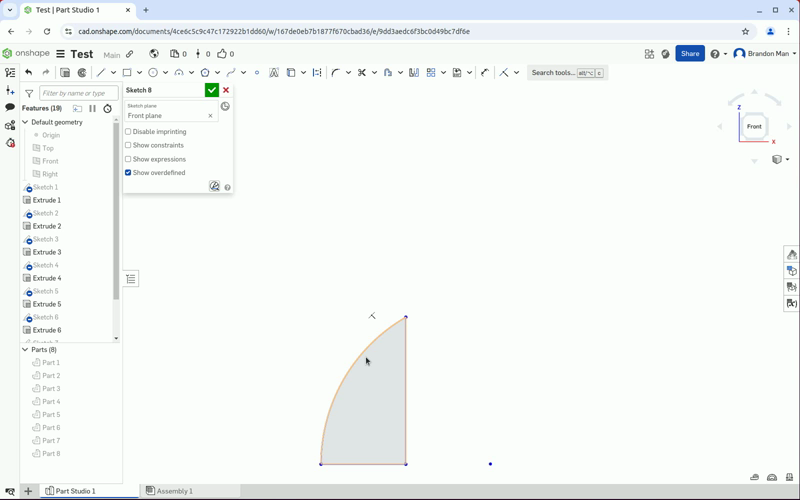
scroll(-6)
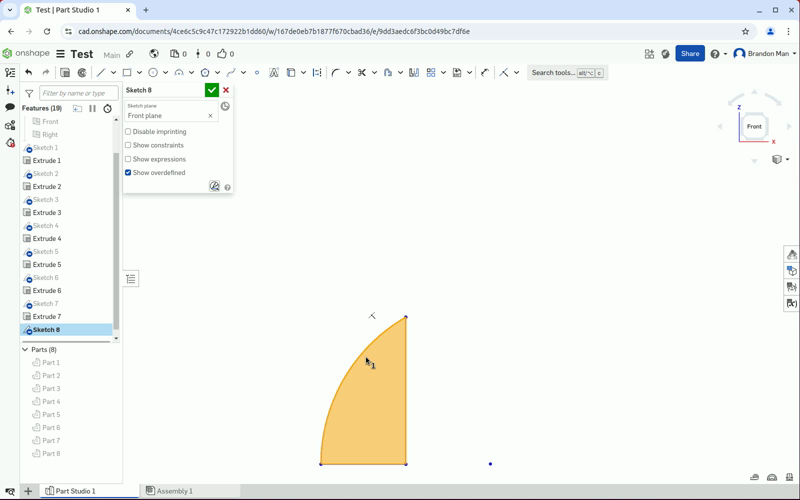
scroll(-6)
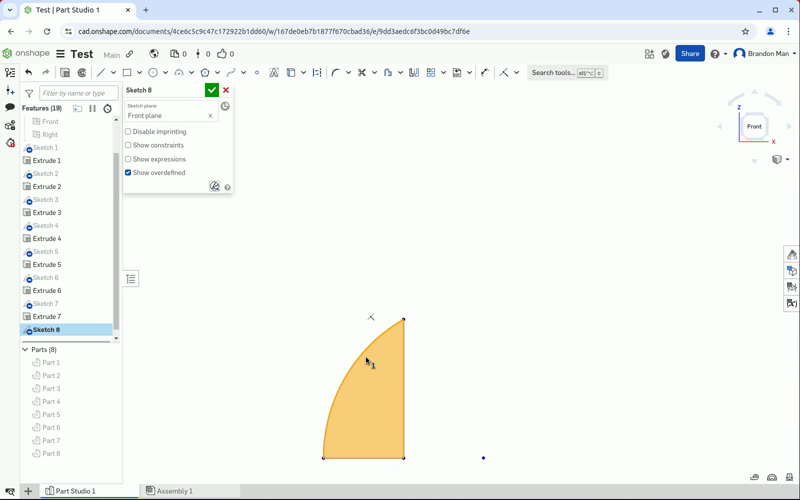
scroll(-6)
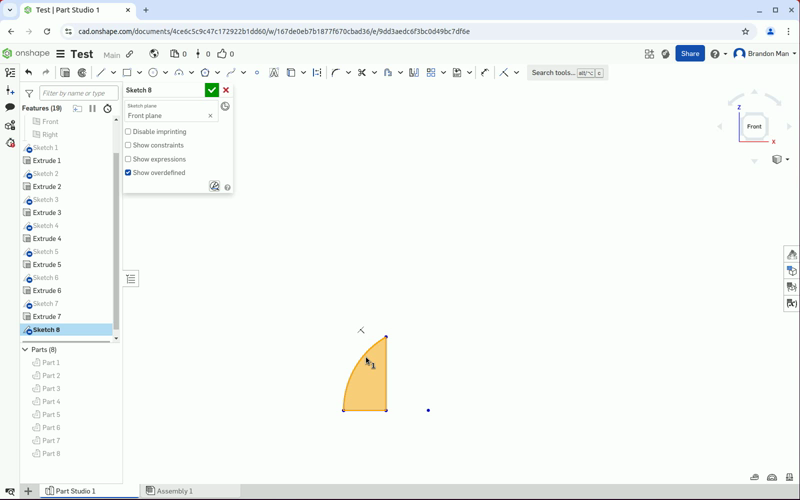
scroll(-6)
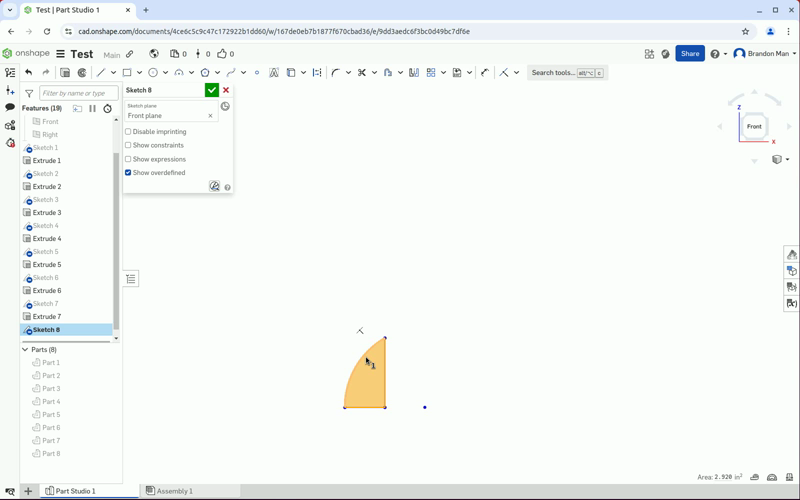
scroll(-6)
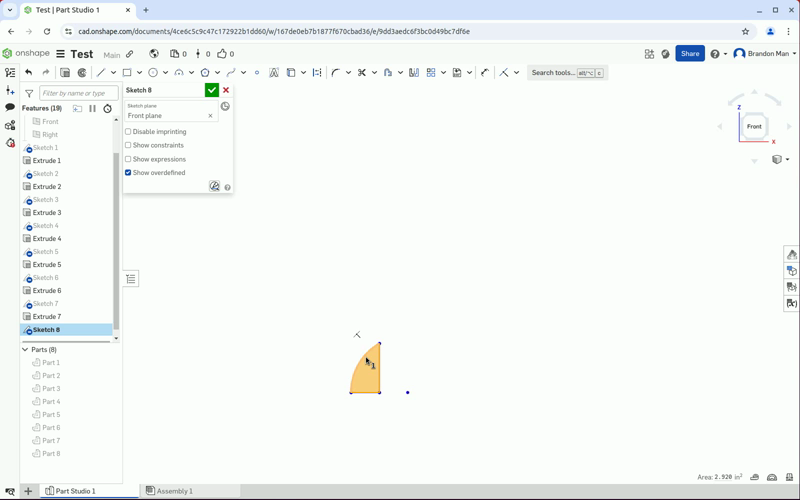
scroll(-6)
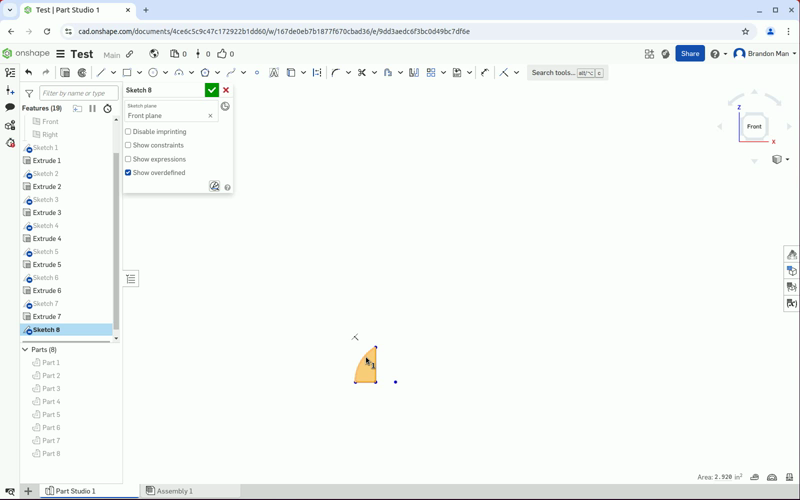
scroll(-6)
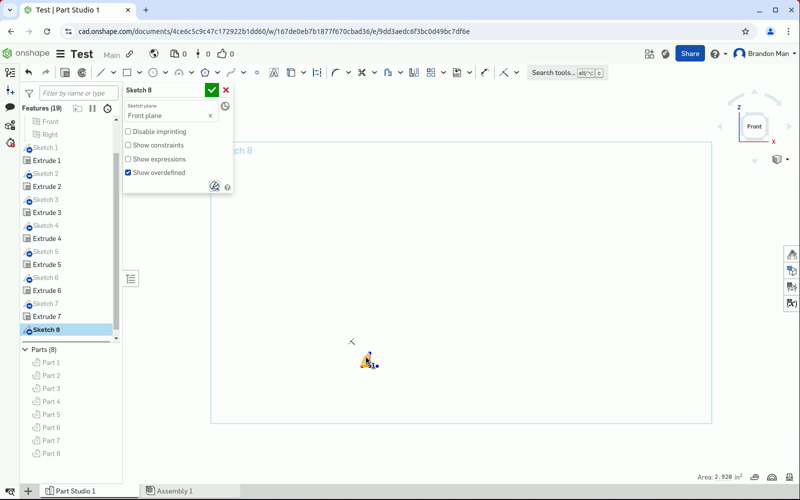
mouse_move(73, 352)
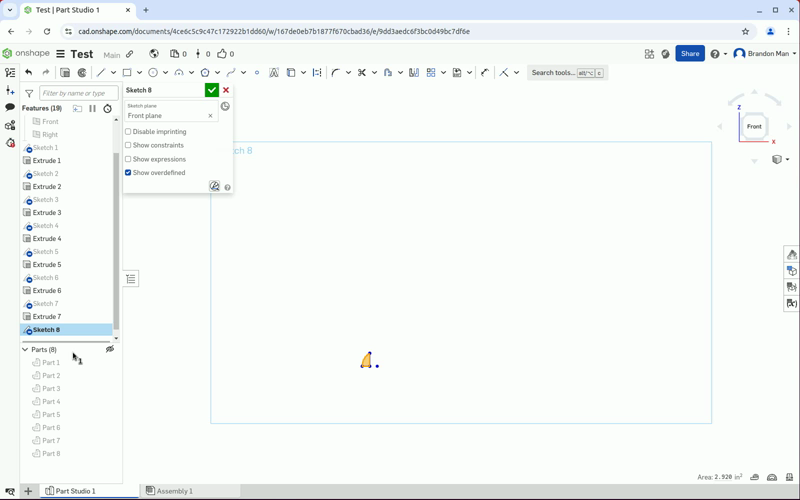
key(shift+y)
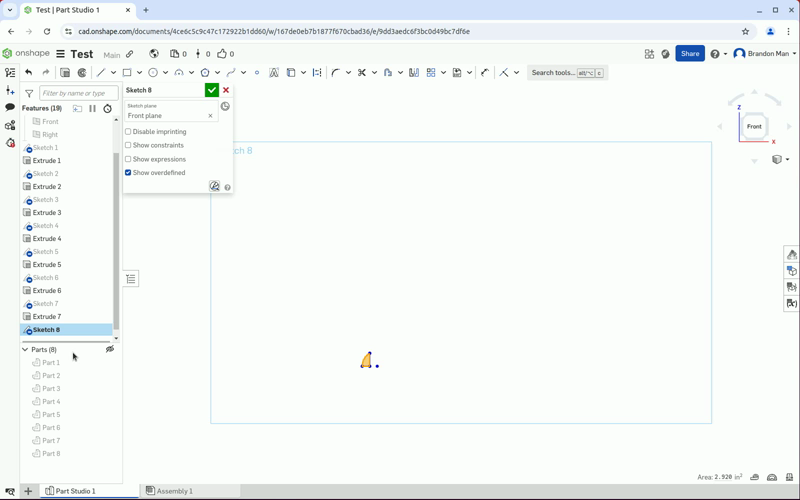
key(shift+e)
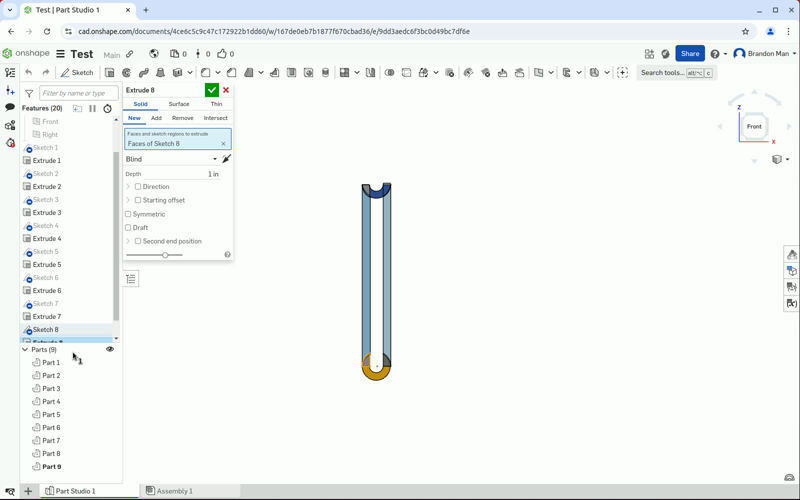
mouse_move(143, 106)
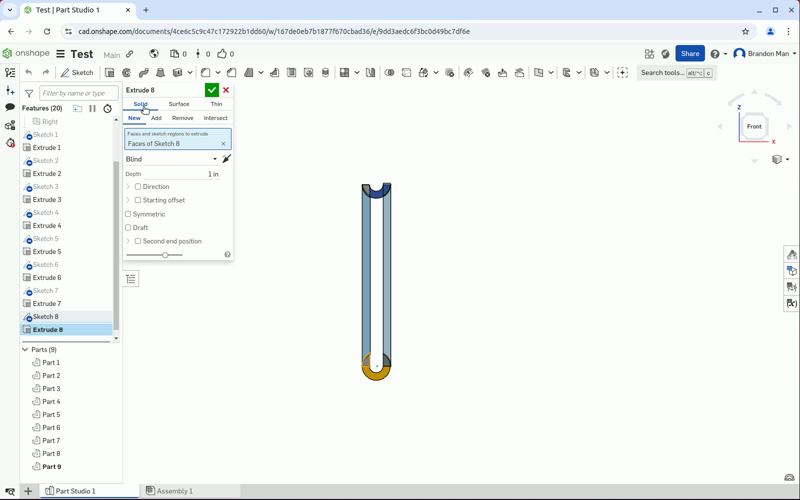
click(143, 106)
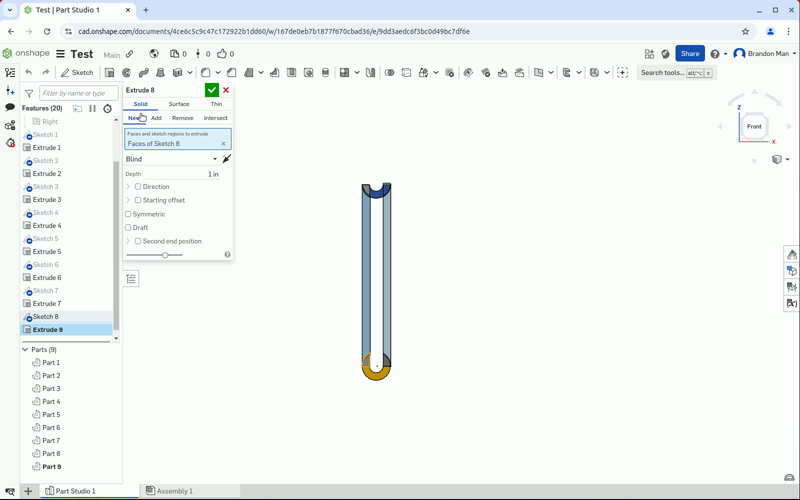
mouse_move(137, 120)
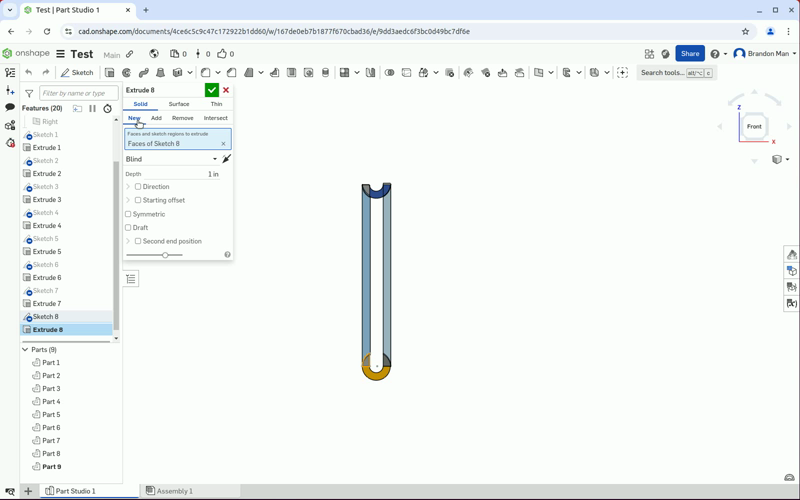
click(137, 120)
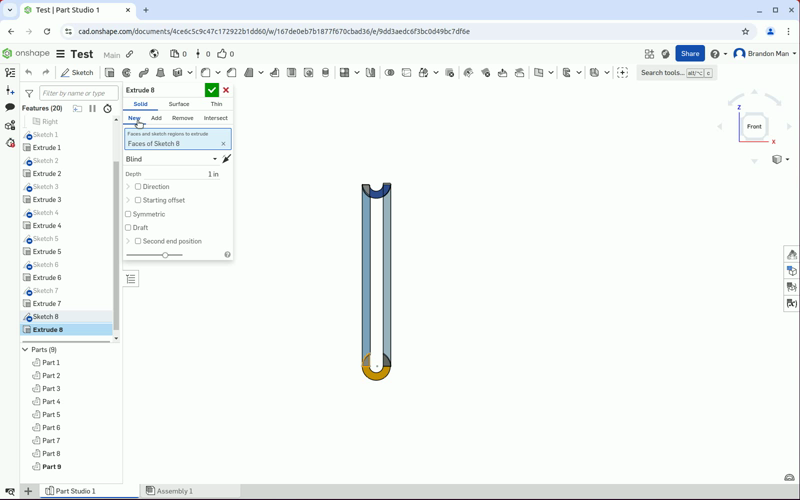
key(tab, 4)
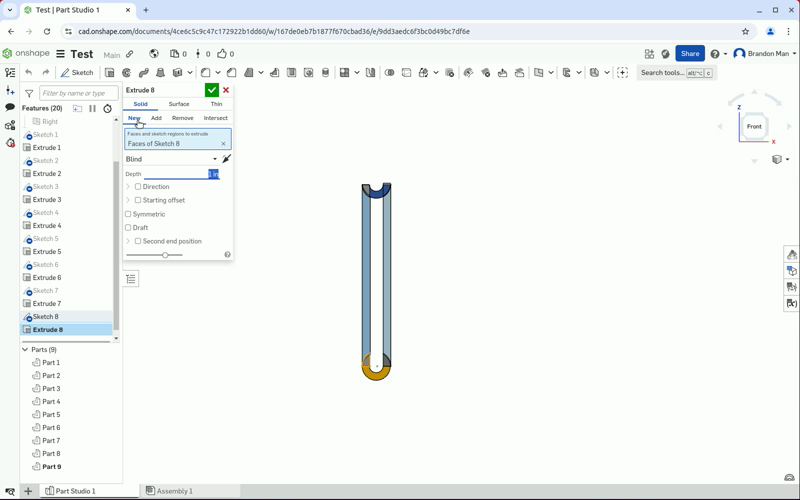
text(1.926)
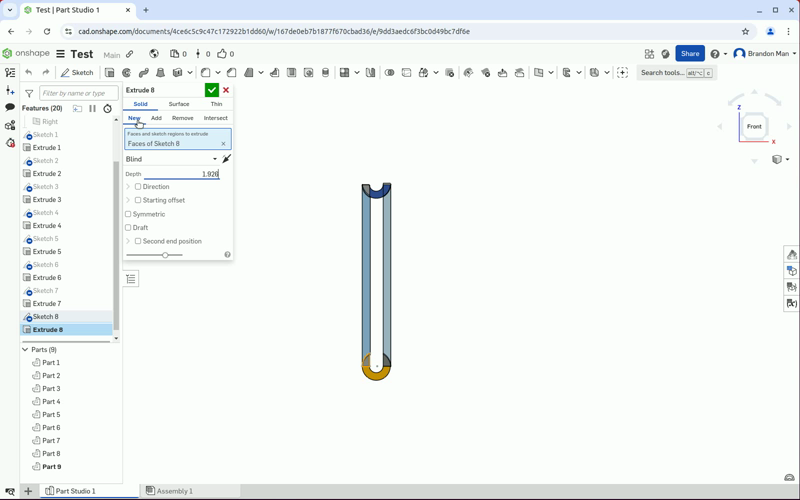
key(enter)
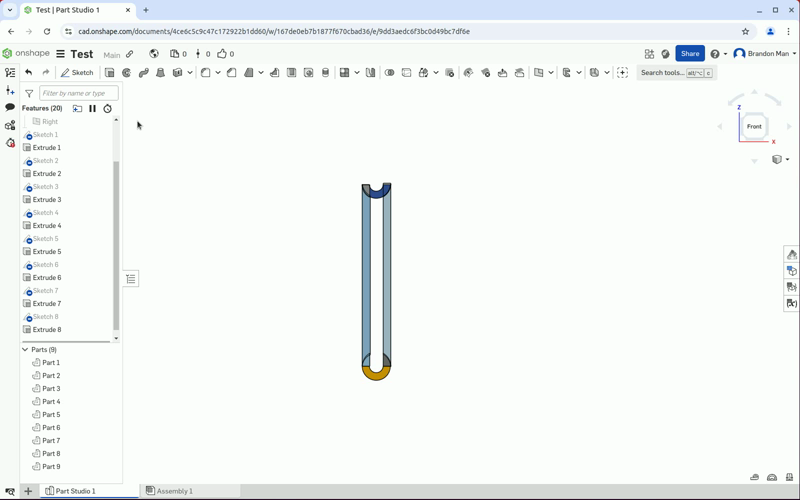
key(shift+h)
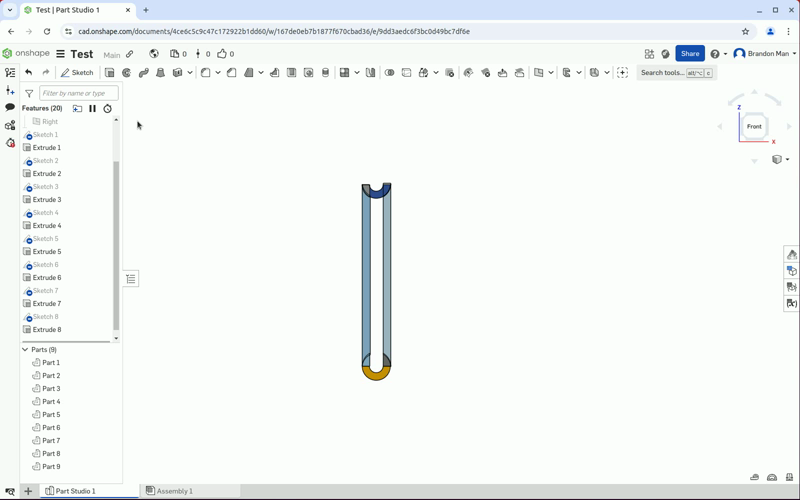
key(shift+h)
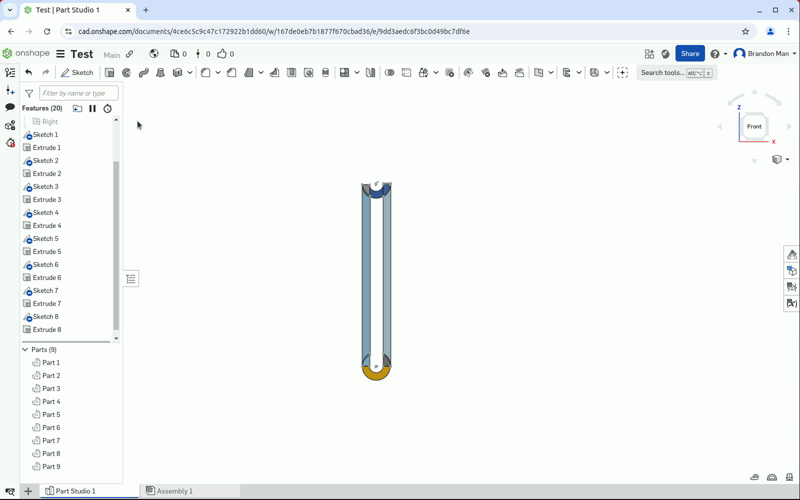
key(shift+7)
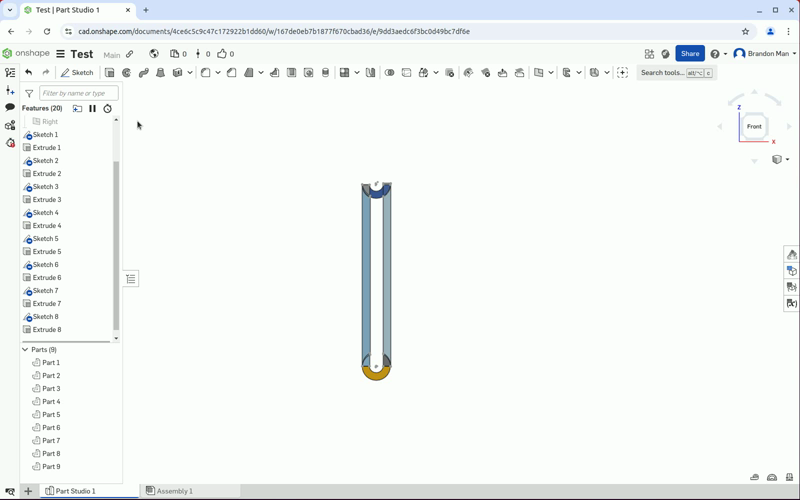
key(left, 2)
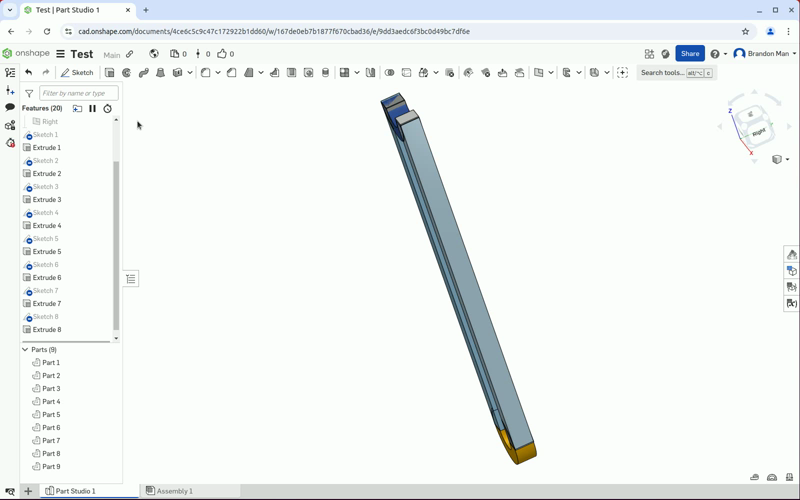
key(down, 2)
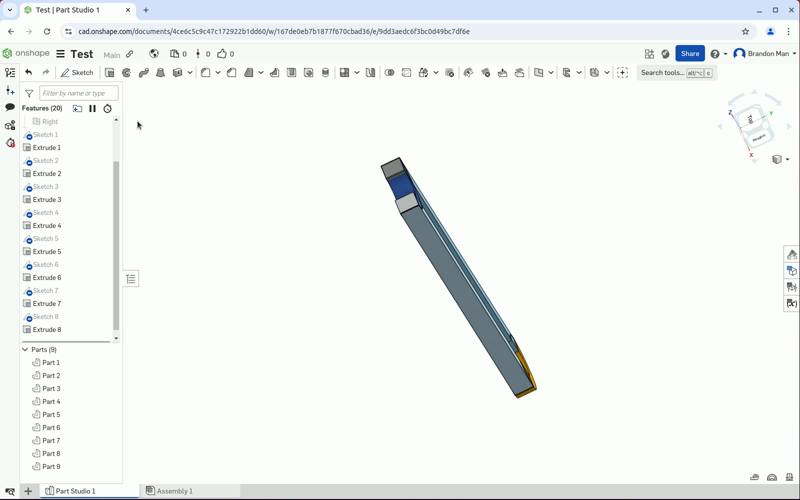
key(up, 2)
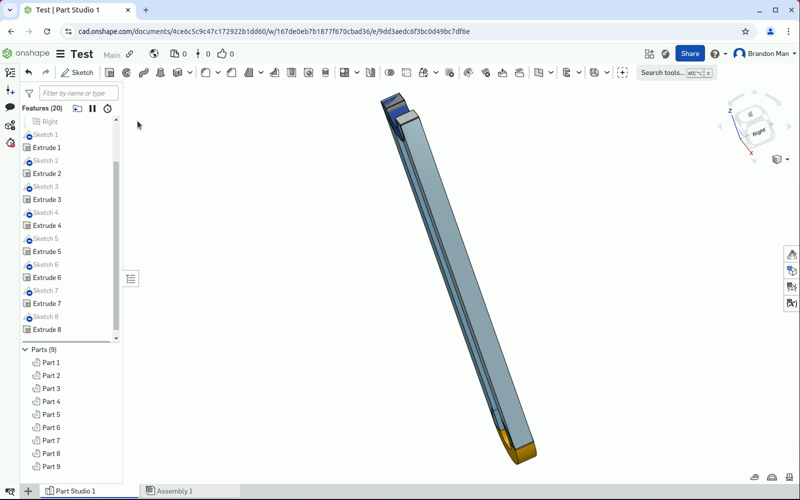
key(right, 2)
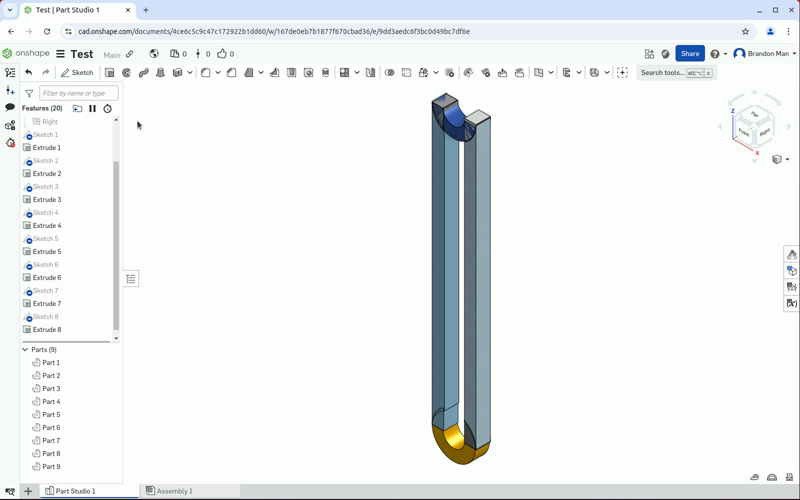
mouse_move(69, 137)
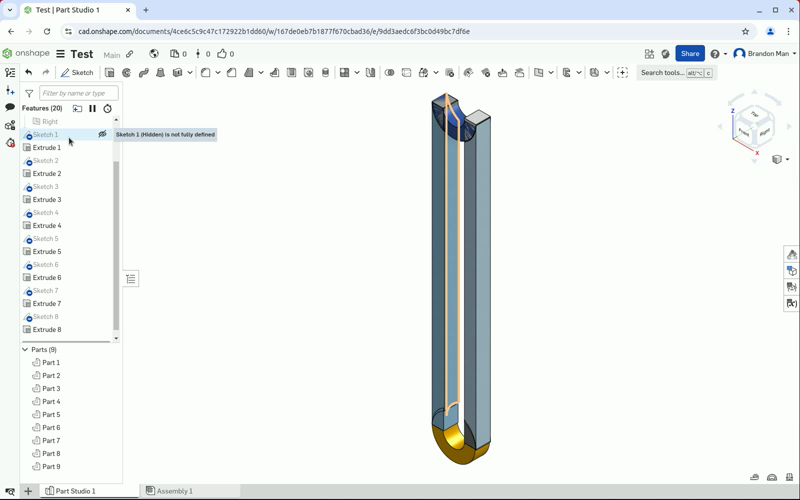
click(69, 137)